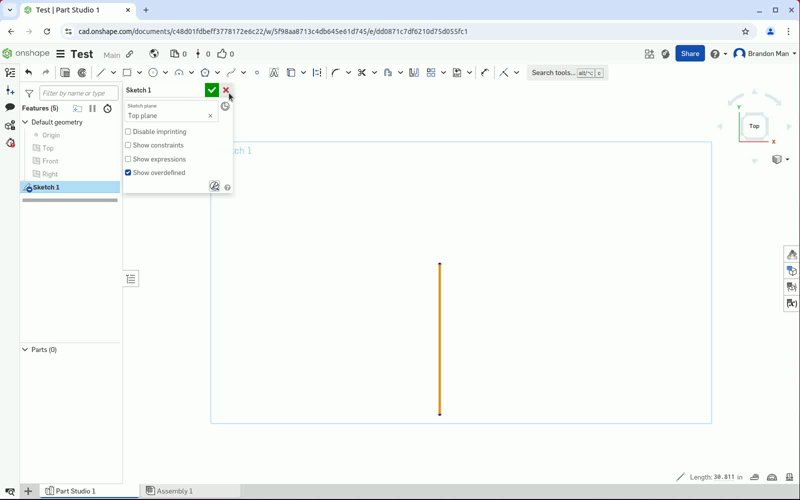
key(shift+h)
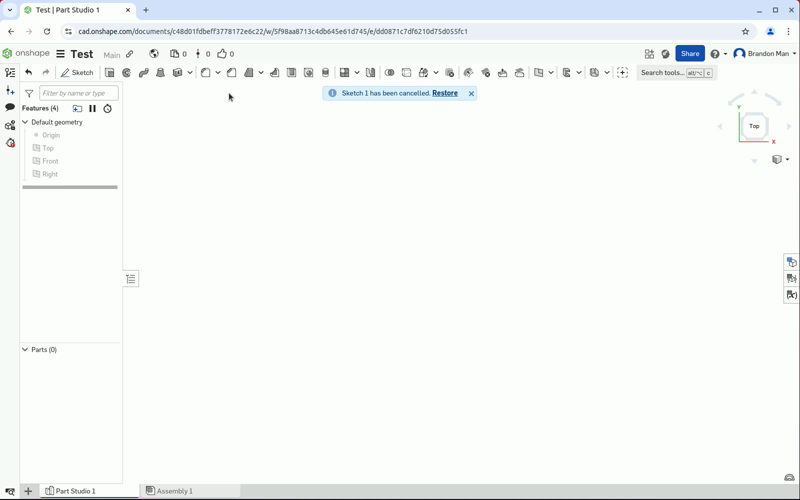
mouse_move(73, 352)
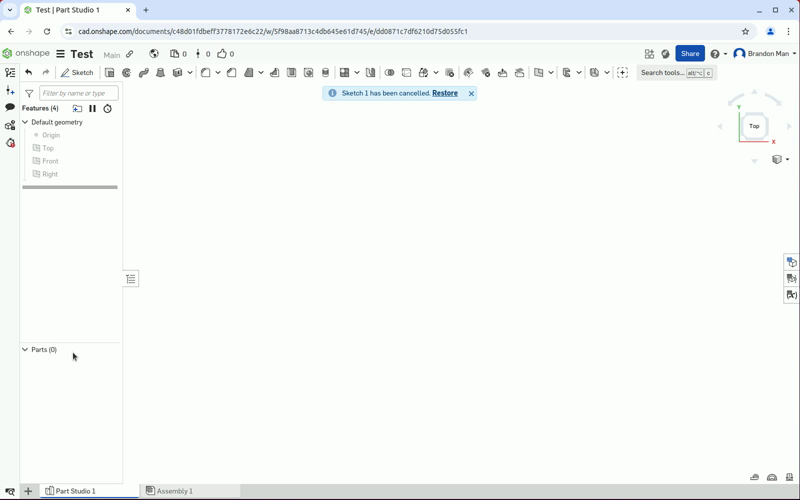
key(y)
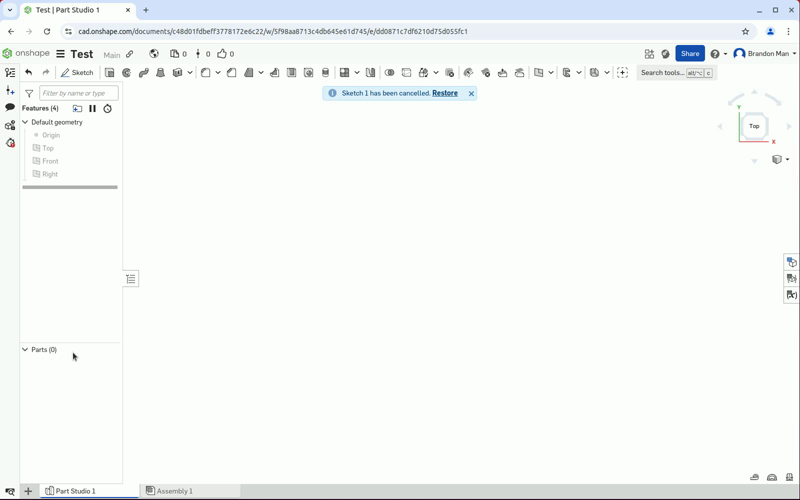
key(shift+p)
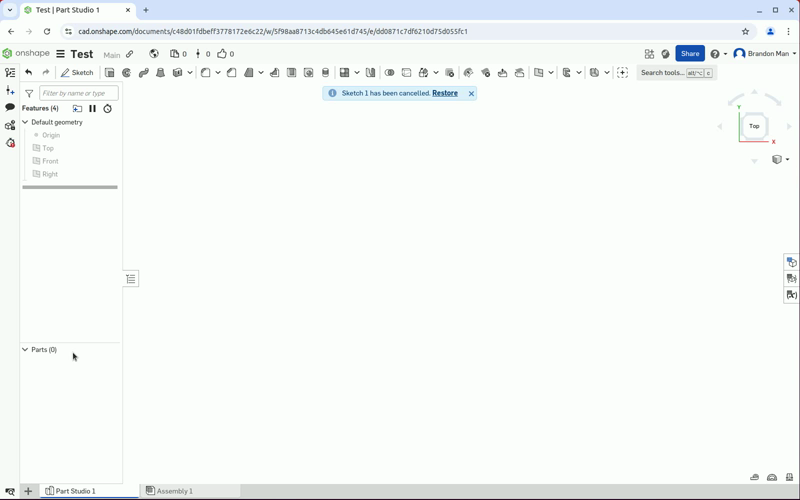
key(space)
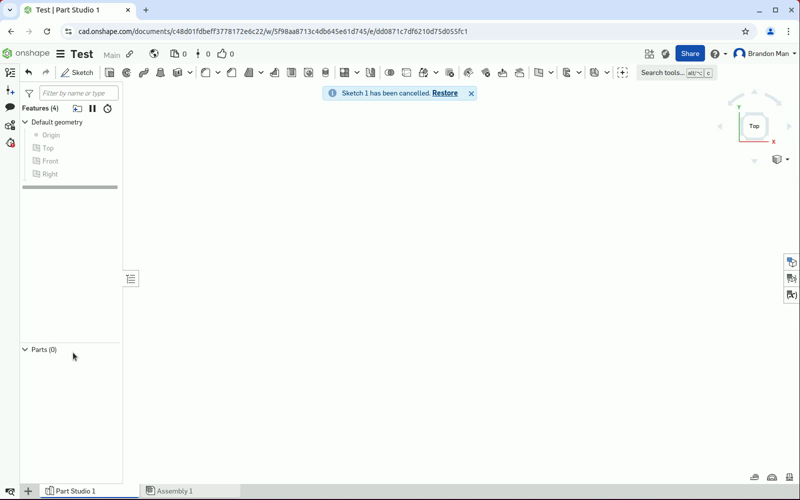
key_down(shift)
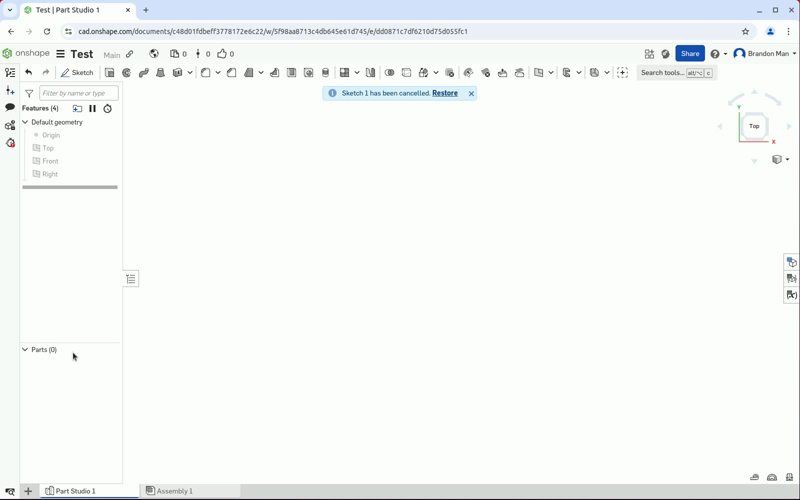
key(up)
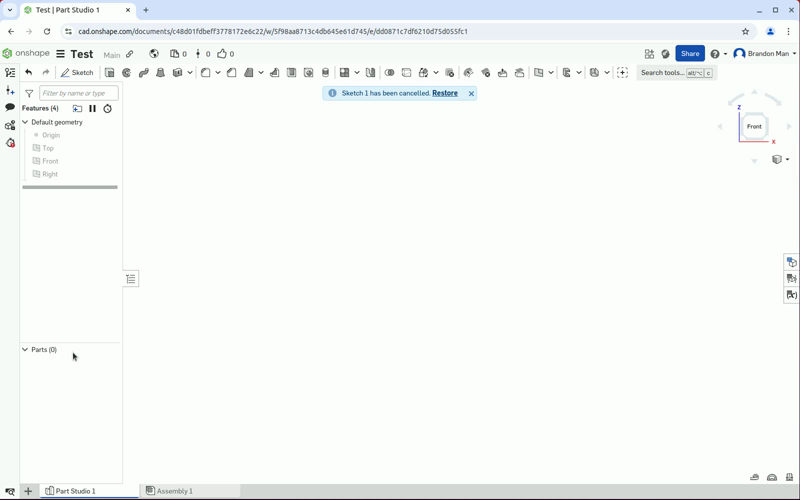
key_up(shift)
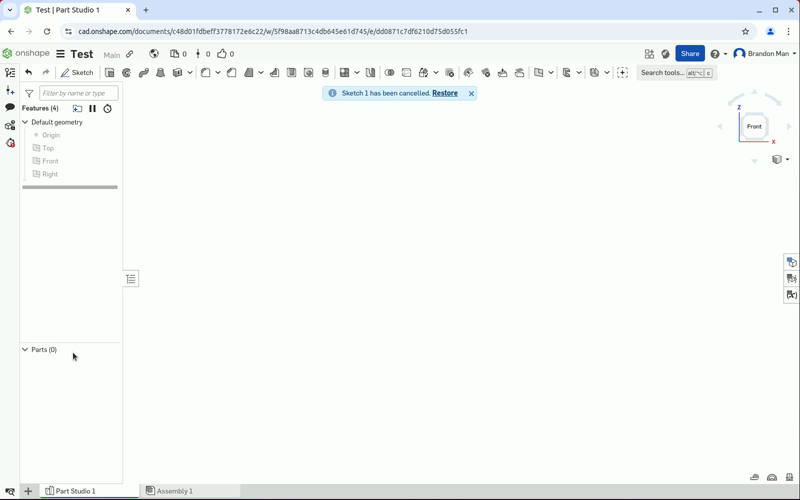
mouse_move(73, 352)
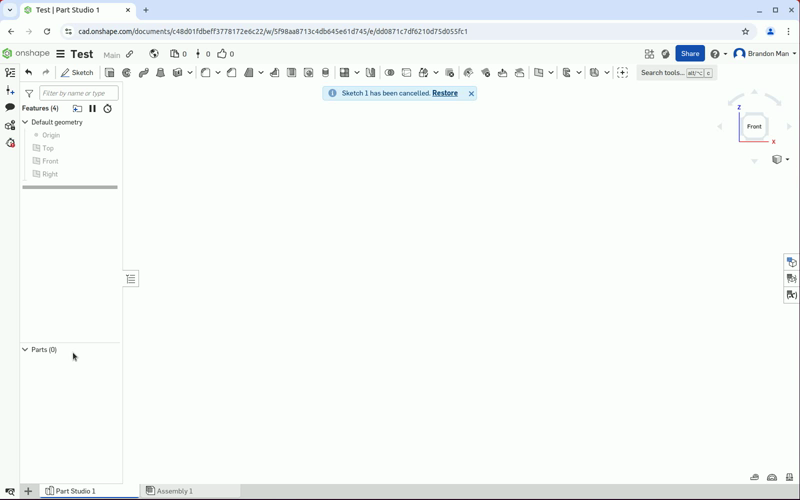
key(shift+y)
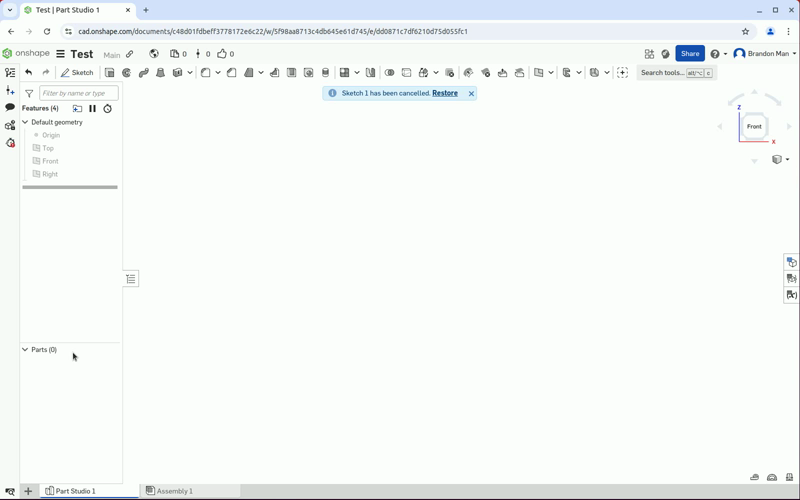
key(shift+s)
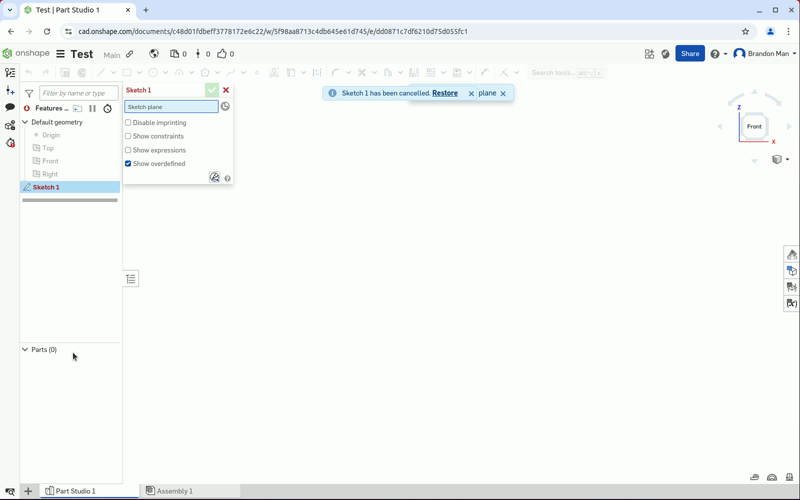
mouse_move(73, 163)
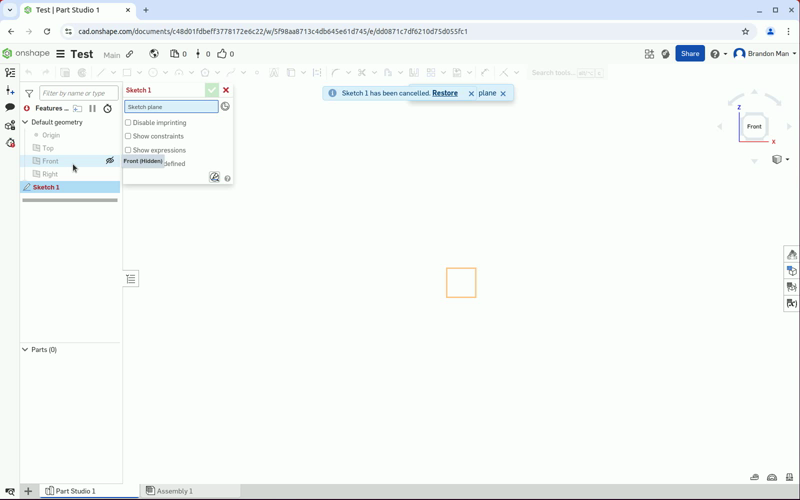
click(73, 163)
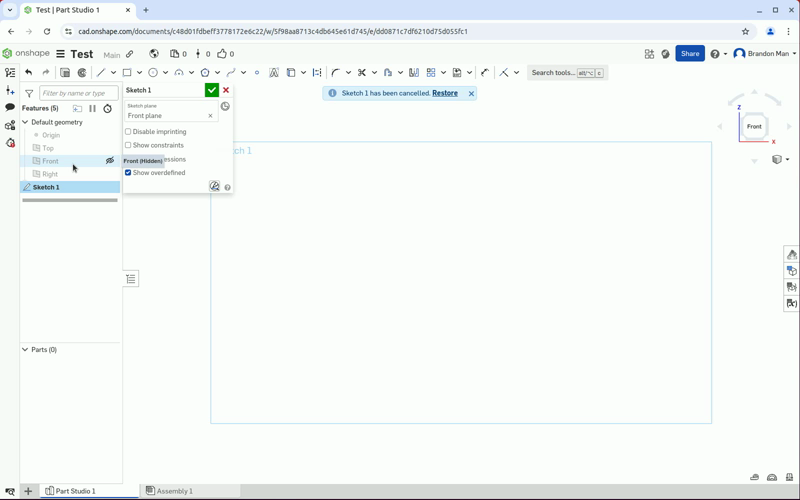
mouse_move(73, 352)
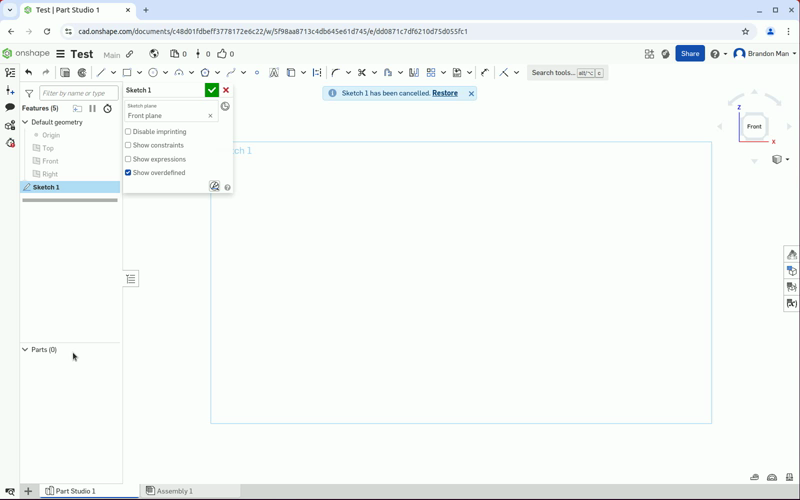
key(y)
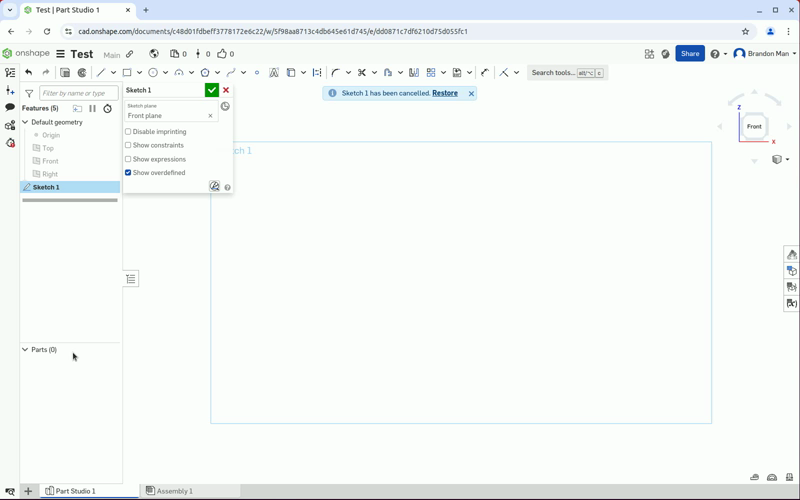
key(l)
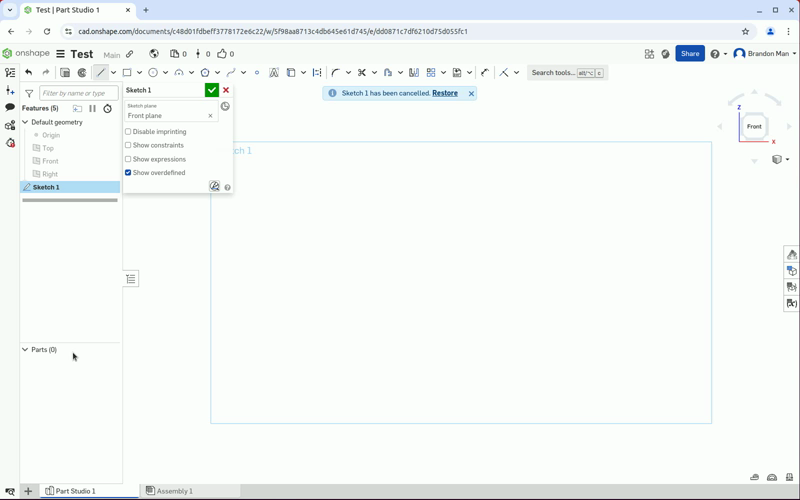
key_down(shift)
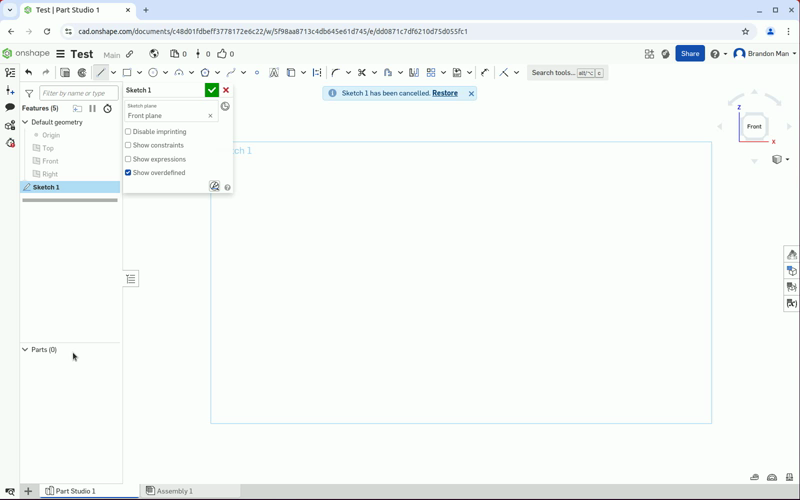
mouse_move(460, 282)
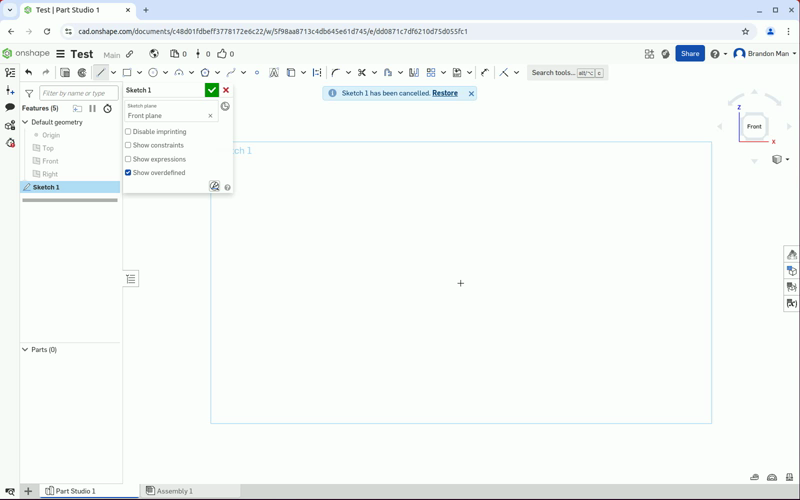
click(460, 282)
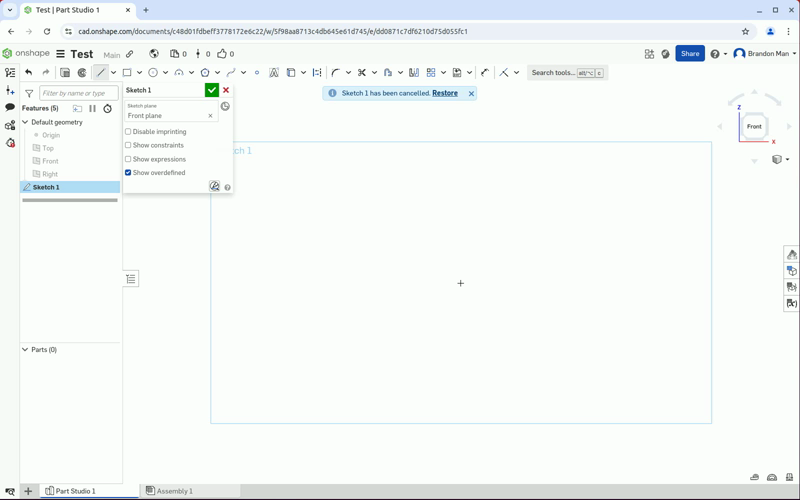
key_up(shift)
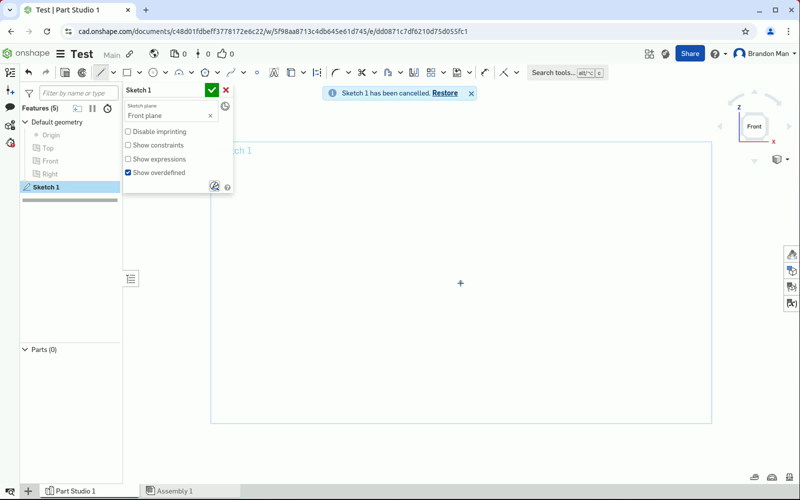
key_down(shift)
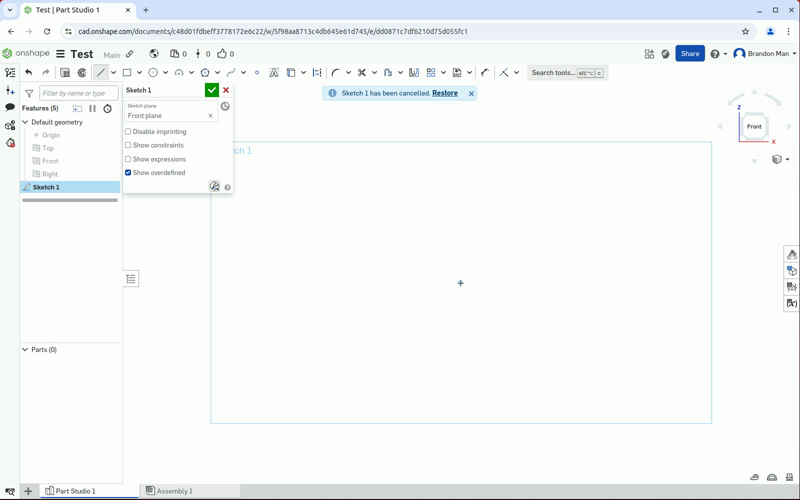
mouse_move(490, 282)
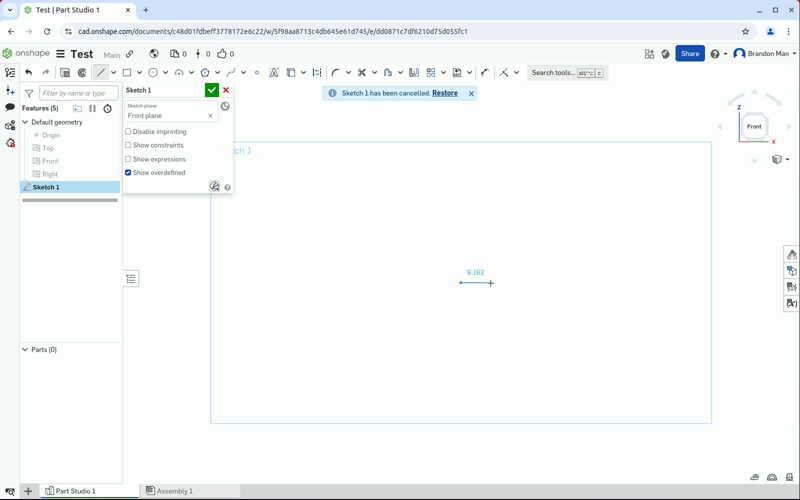
mouse_move(477, 282)
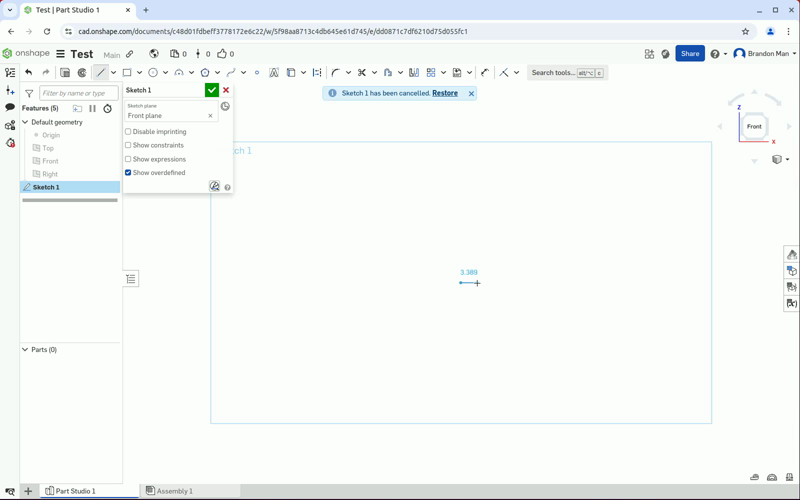
click(477, 282)
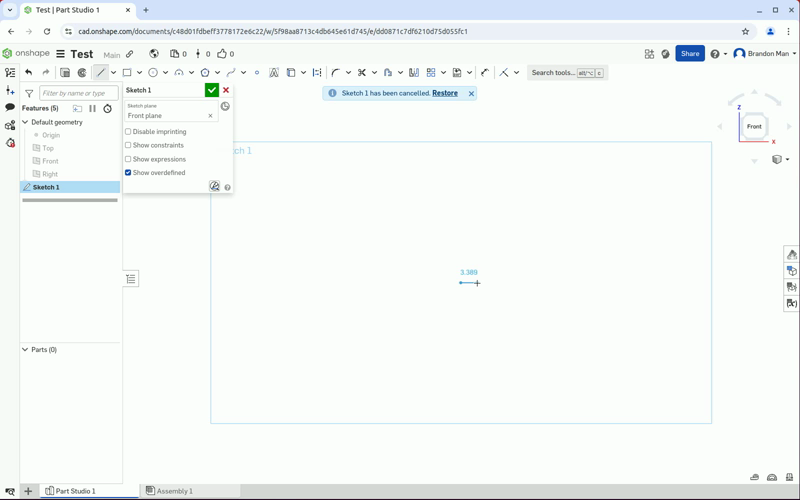
key_up(shift)
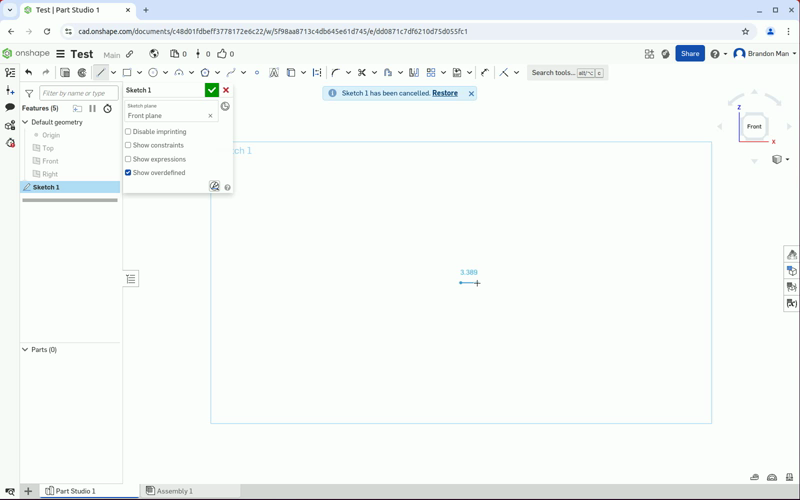
key_down(shift)
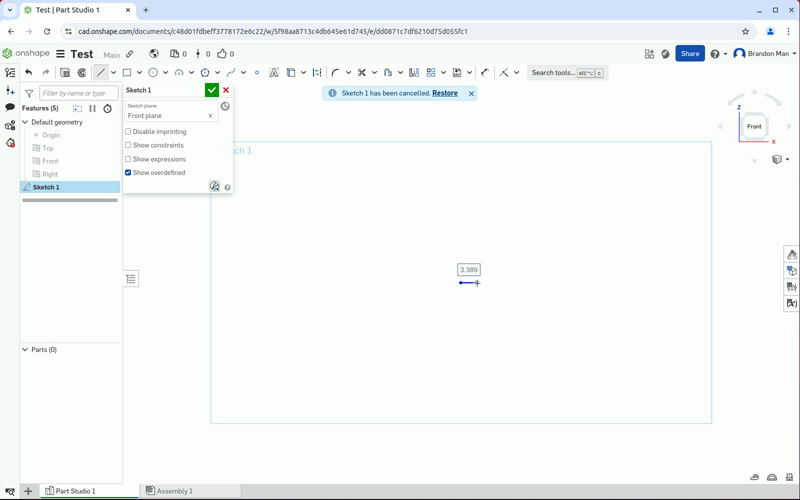
key_up(shift)
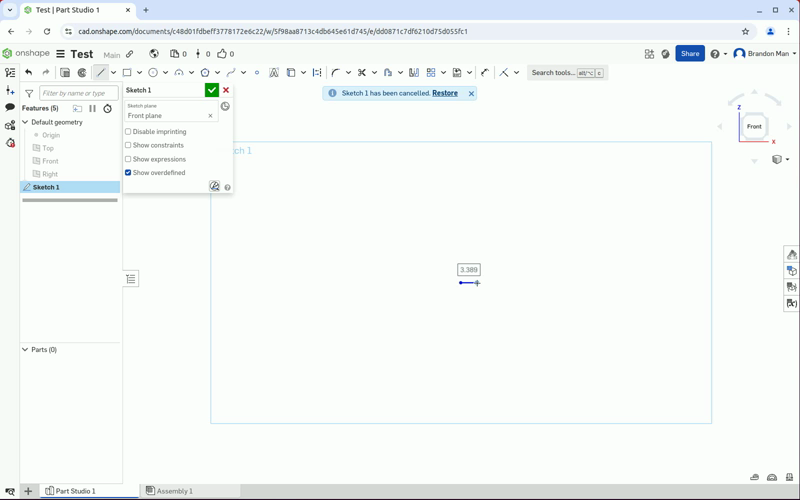
key_down(shift)
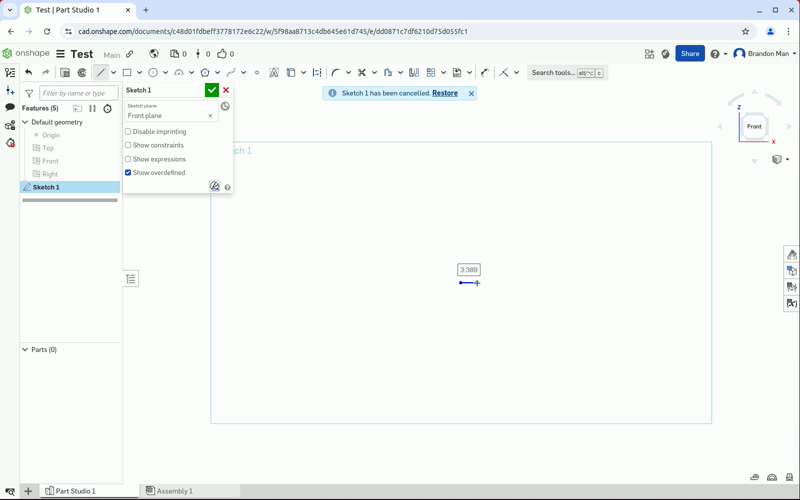
mouse_move(507, 282)
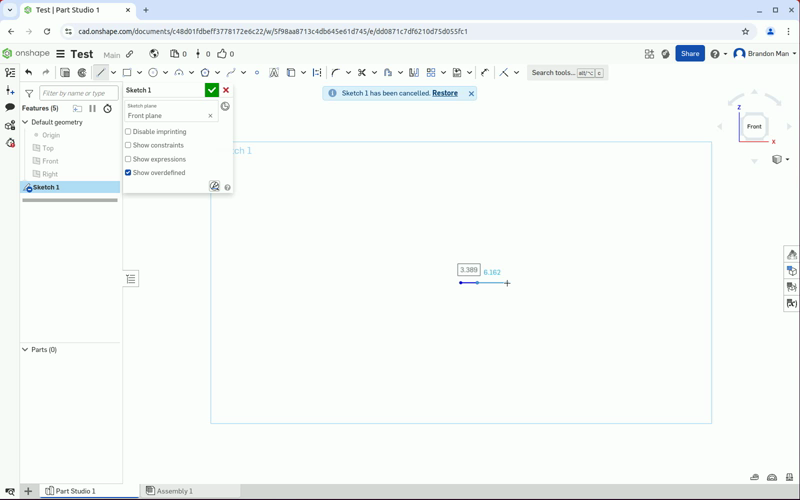
mouse_move(477, 279)
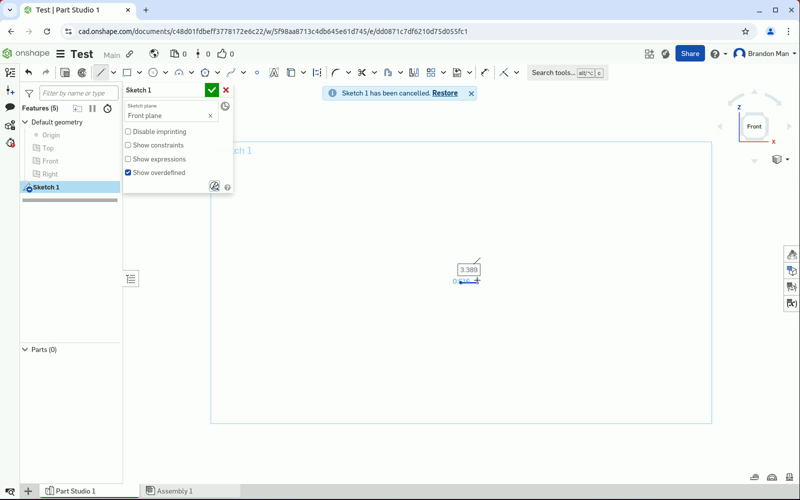
scroll(6)
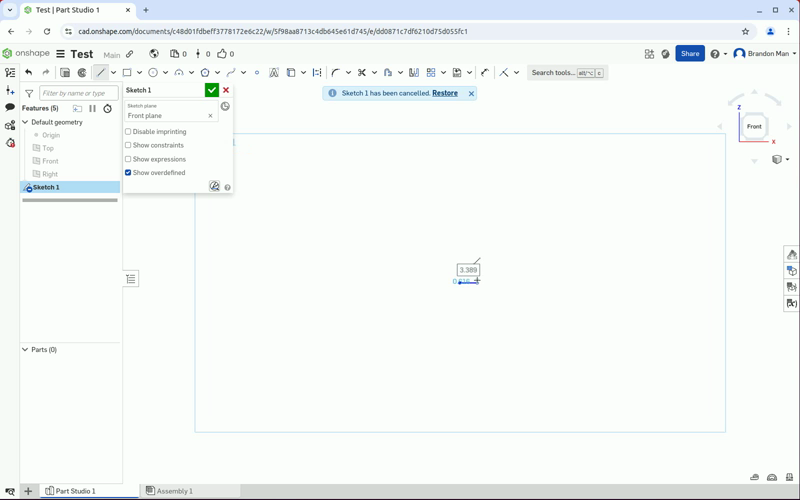
scroll(6)
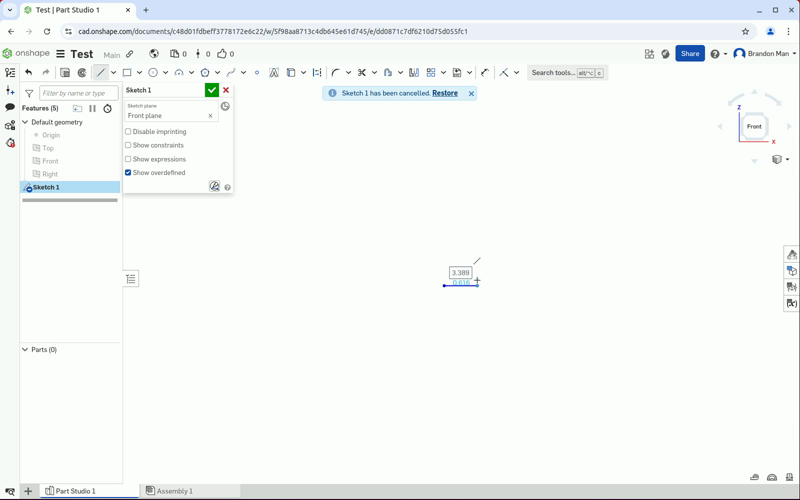
scroll(6)
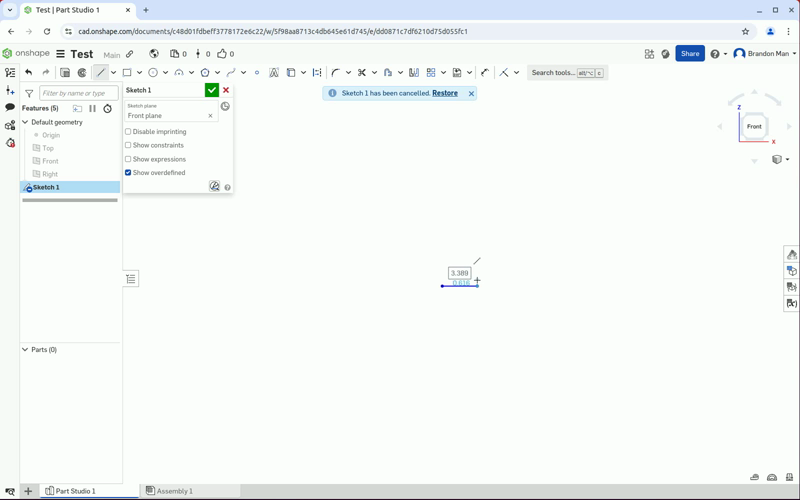
scroll(6)
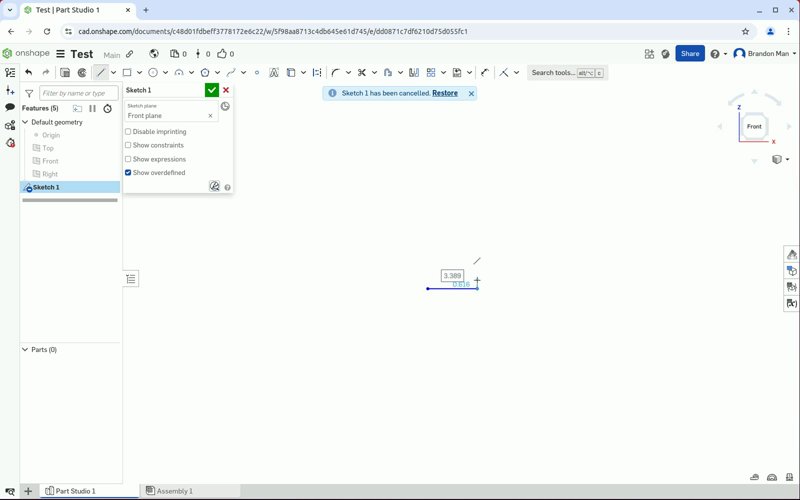
scroll(6)
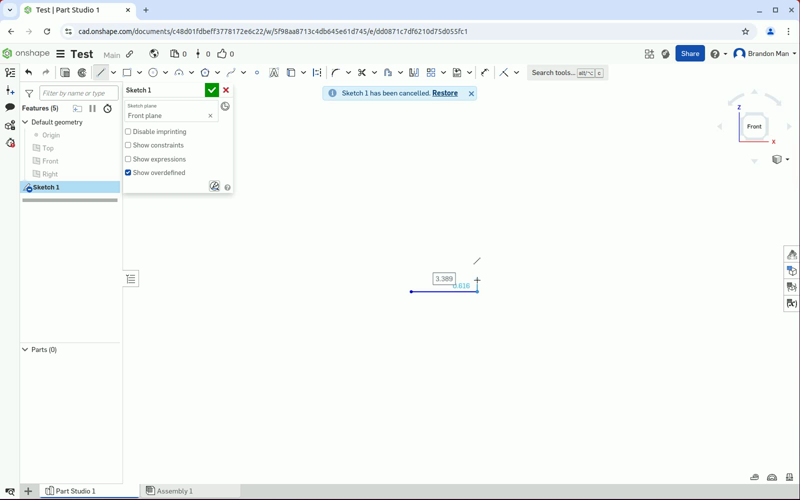
scroll(6)
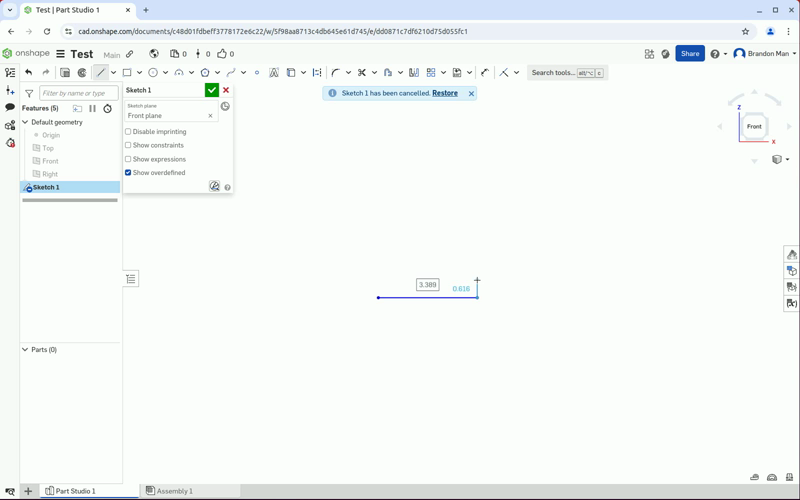
scroll(6)
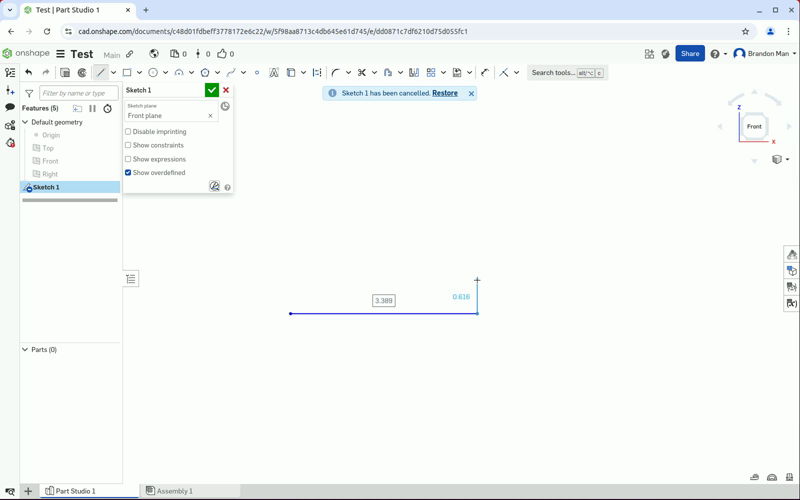
click(477, 279)
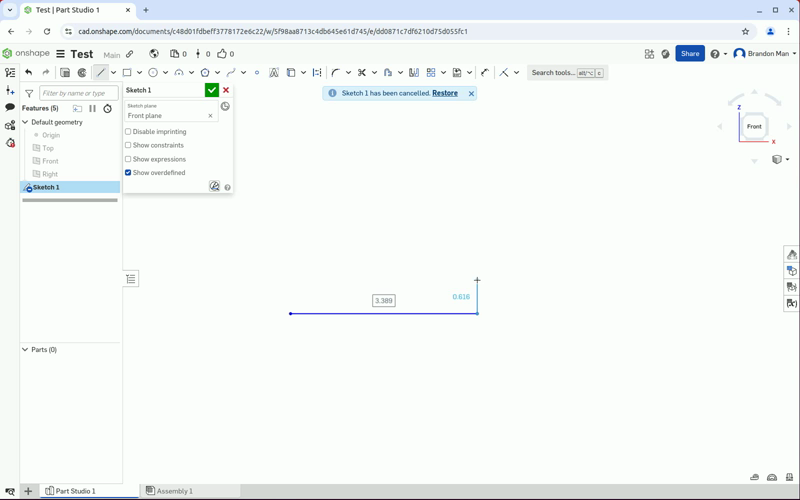
scroll(-6)
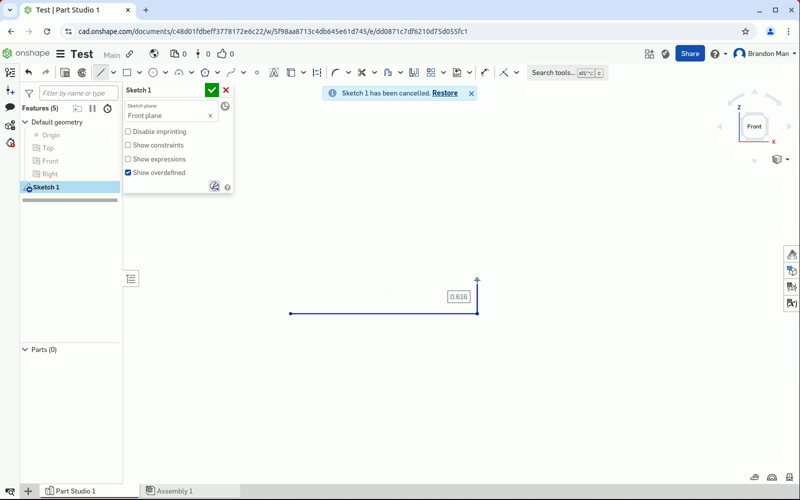
scroll(-6)
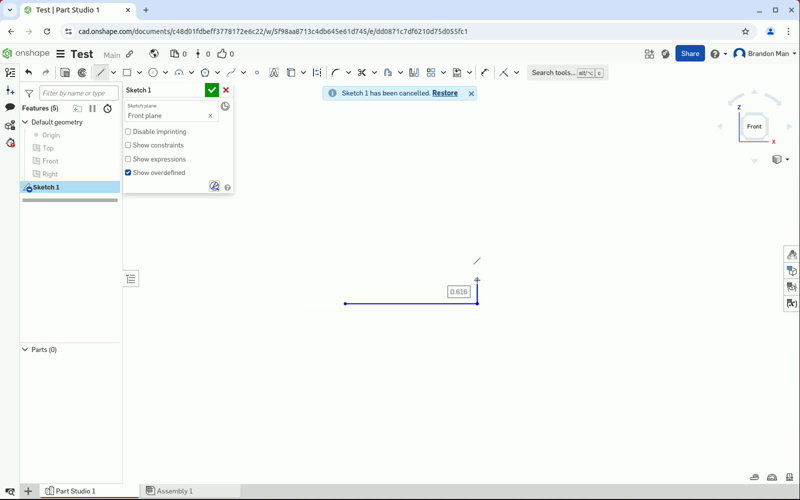
scroll(-6)
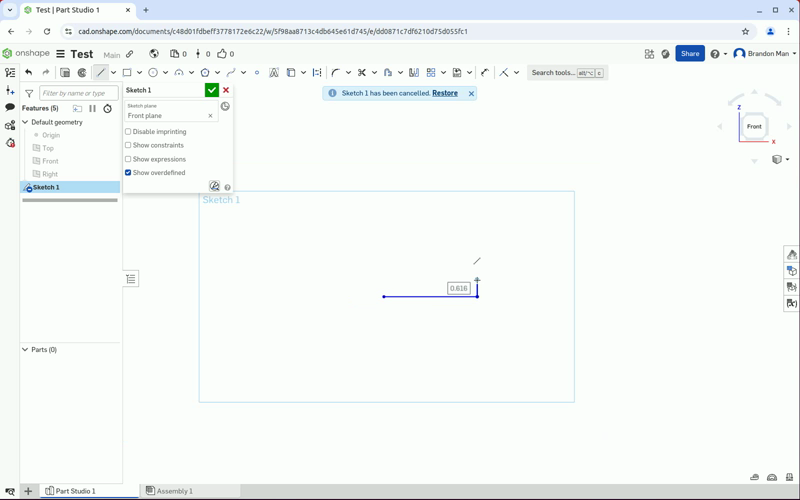
scroll(-6)
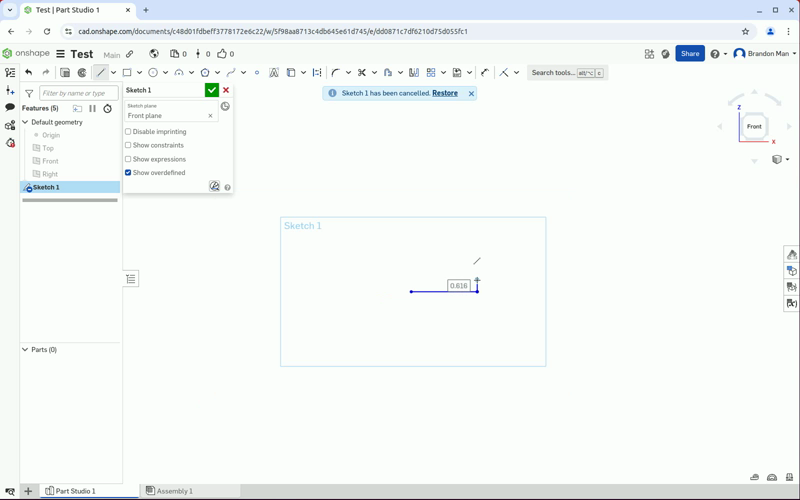
scroll(-6)
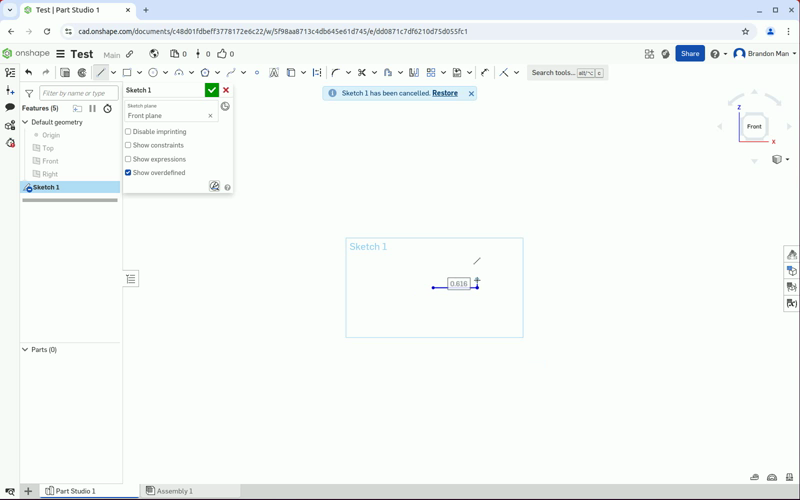
scroll(-6)
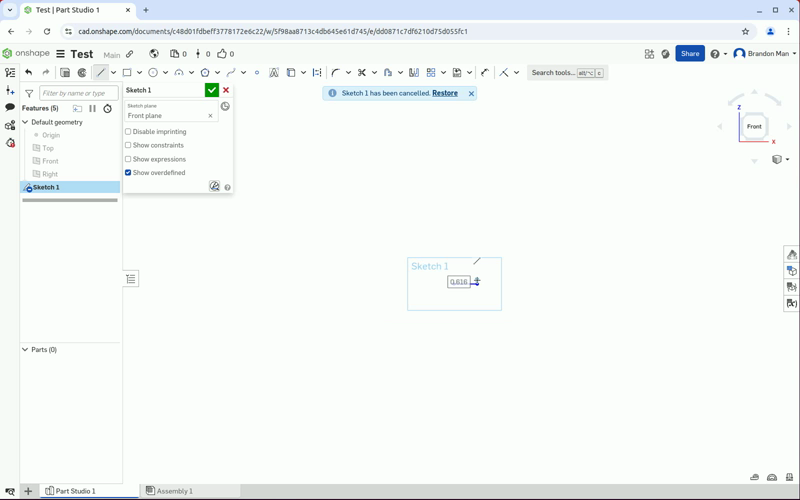
scroll(-6)
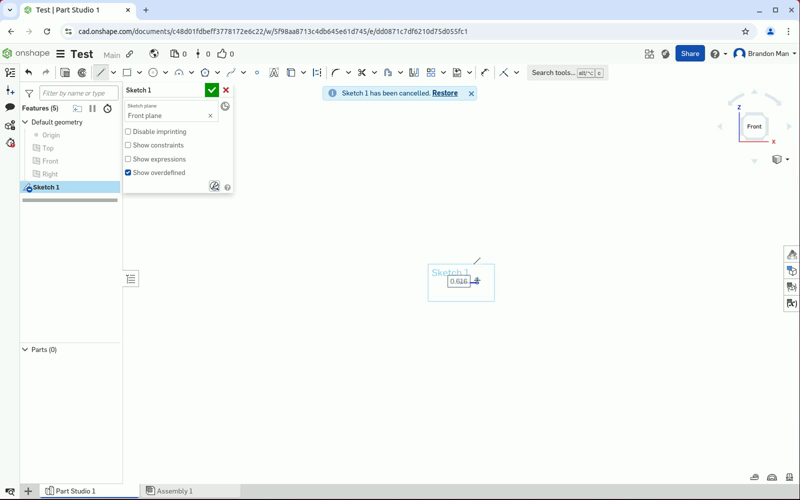
key_up(shift)
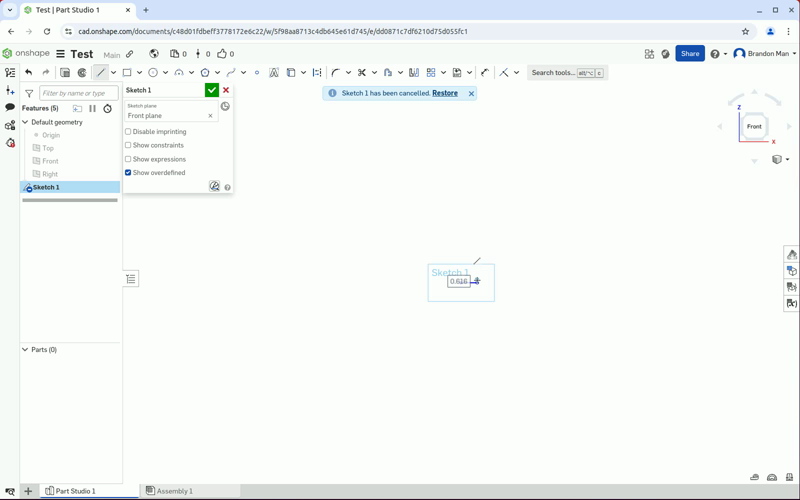
key_down(shift)
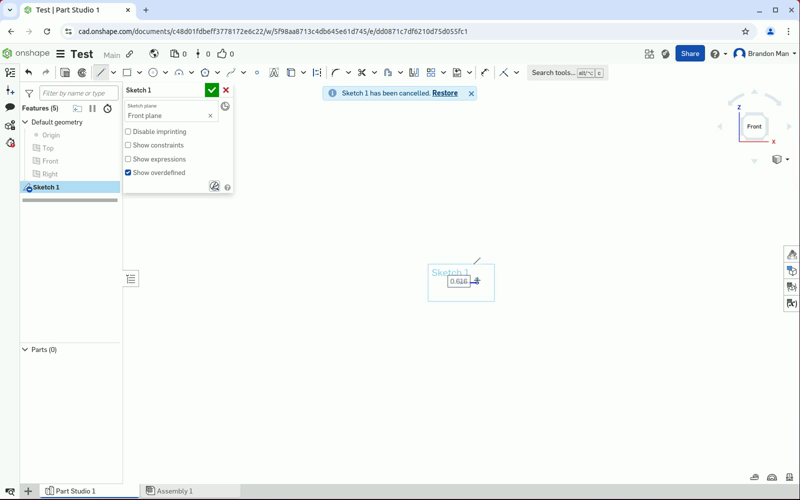
mouse_move(507, 279)
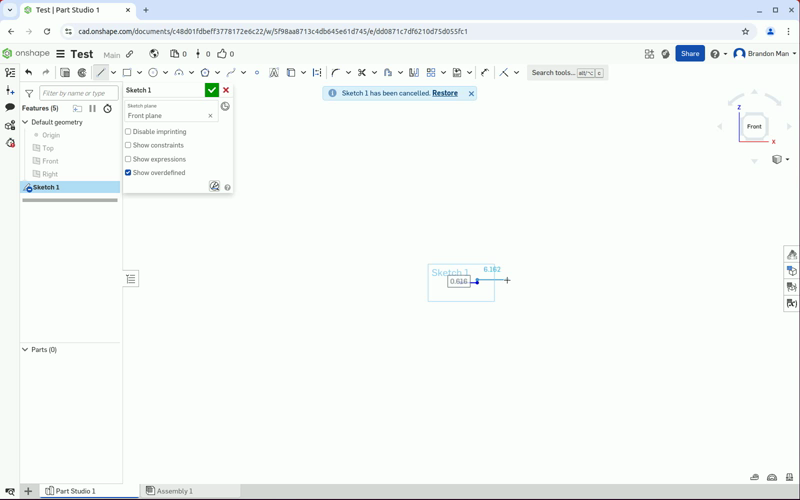
mouse_move(460, 279)
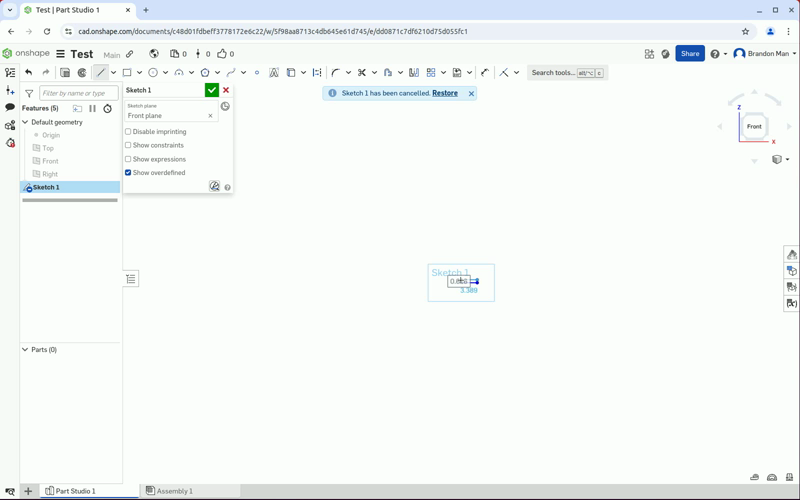
scroll(6)
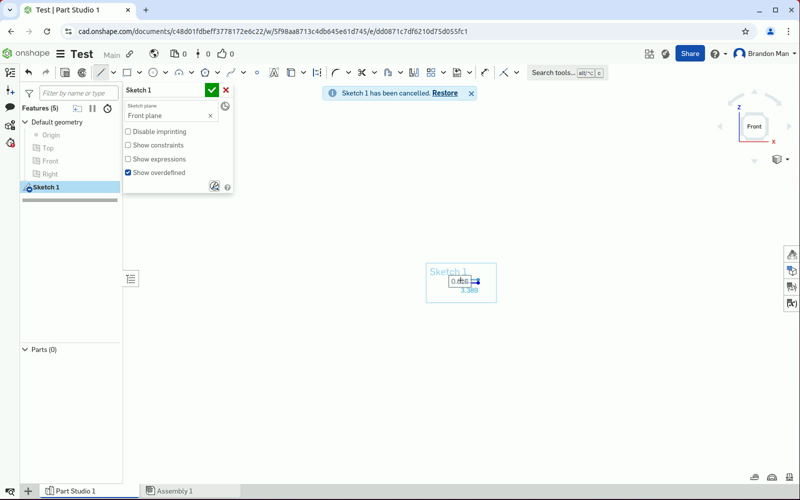
scroll(6)
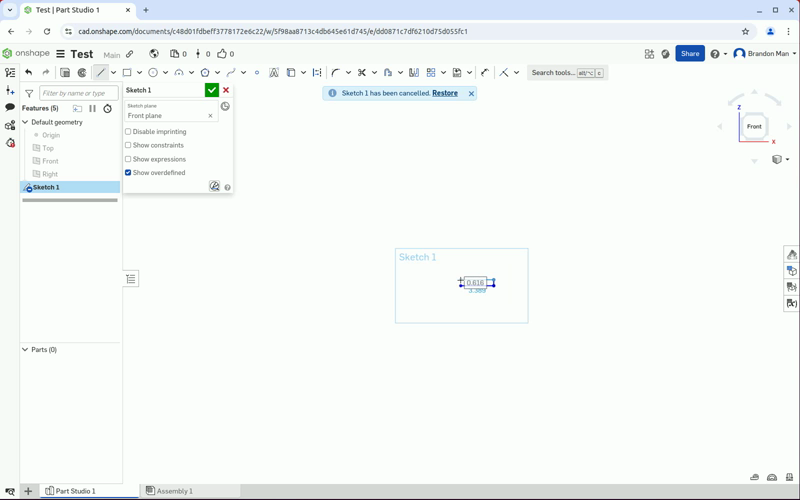
scroll(6)
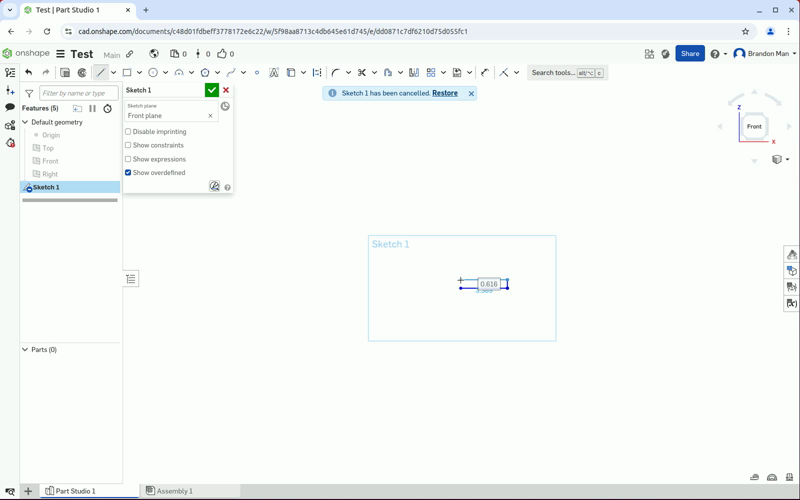
scroll(6)
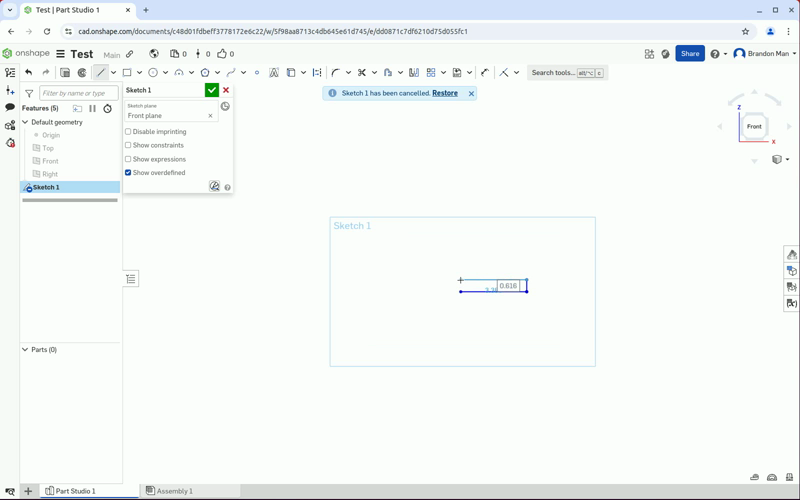
scroll(6)
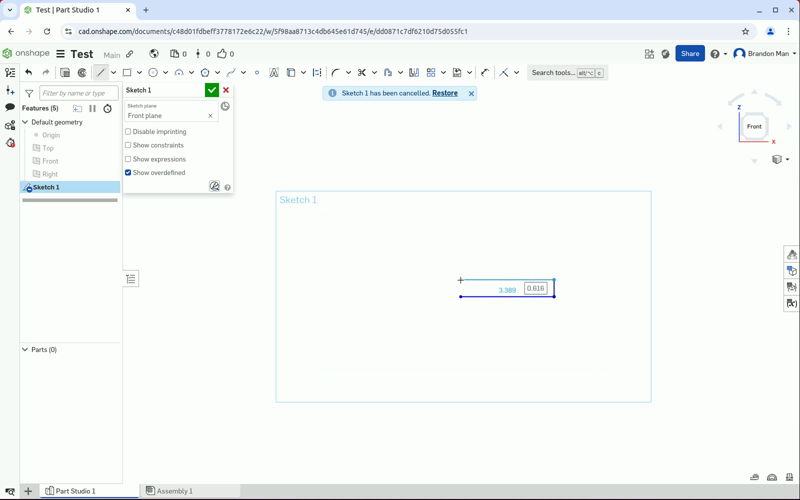
scroll(6)
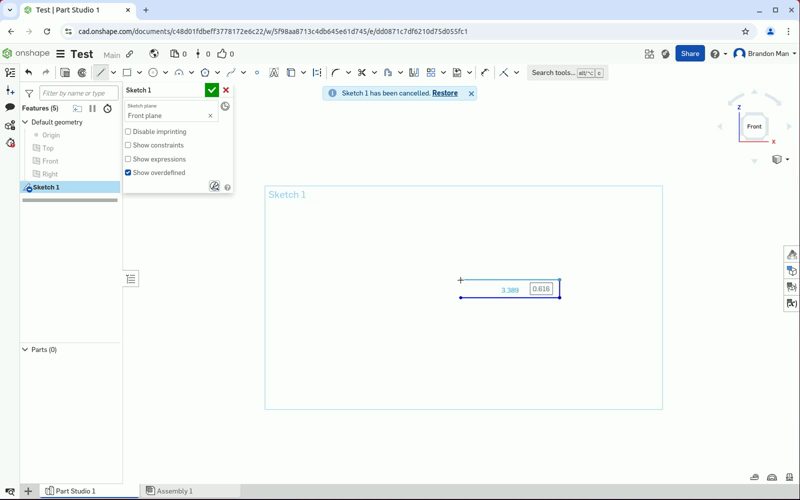
scroll(6)
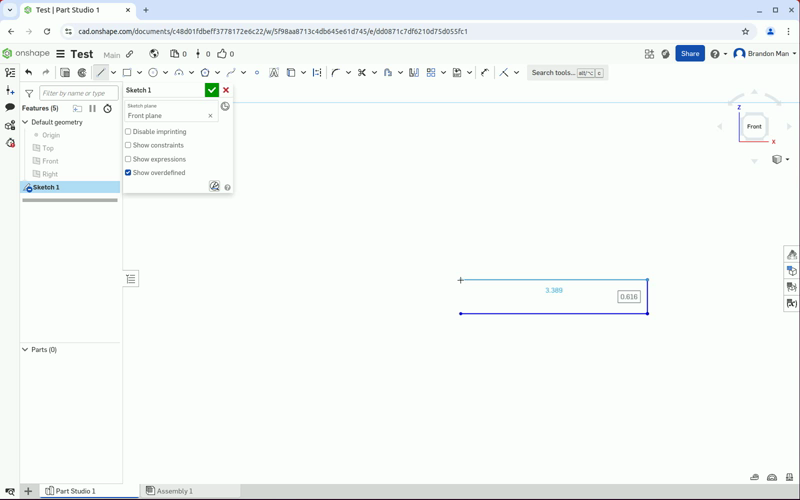
click(460, 279)
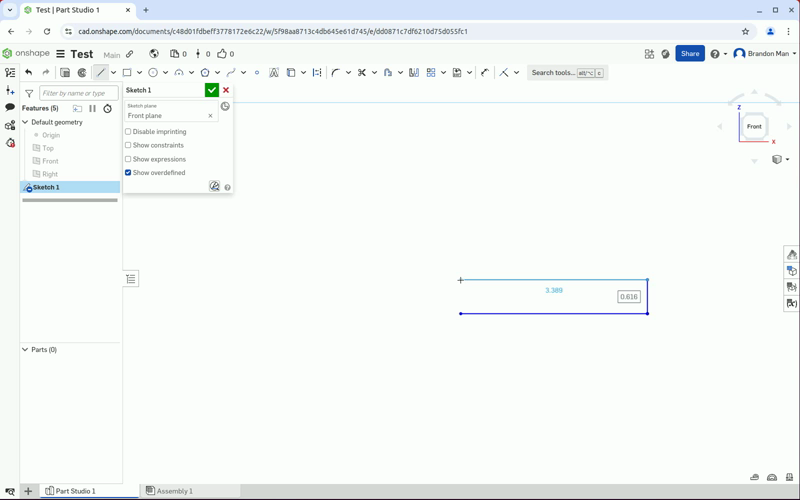
scroll(-6)
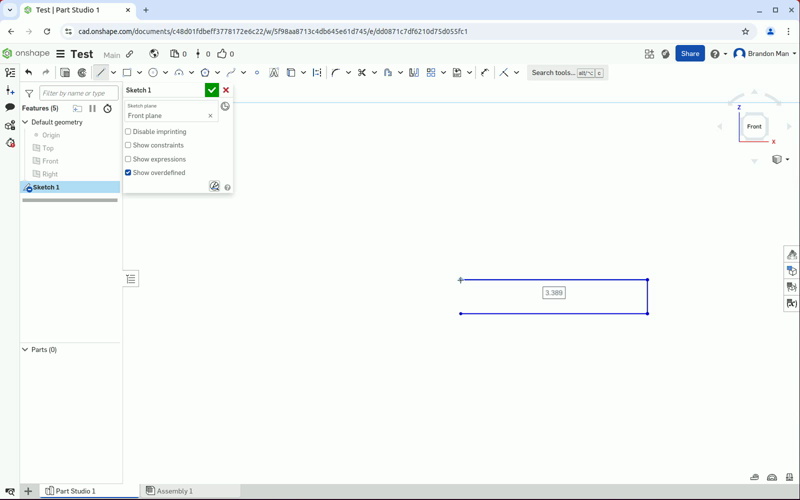
scroll(-6)
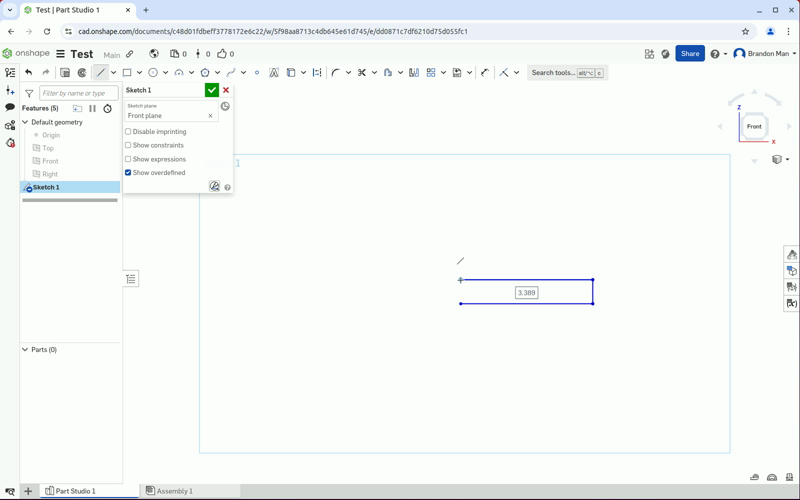
scroll(-6)
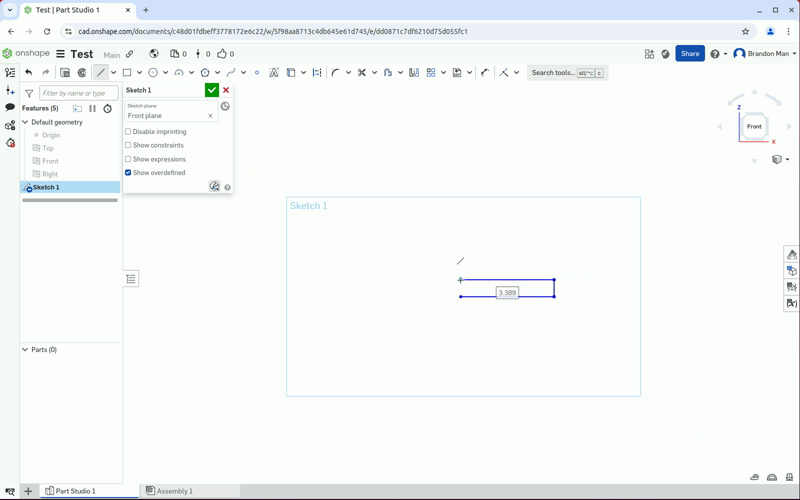
scroll(-6)
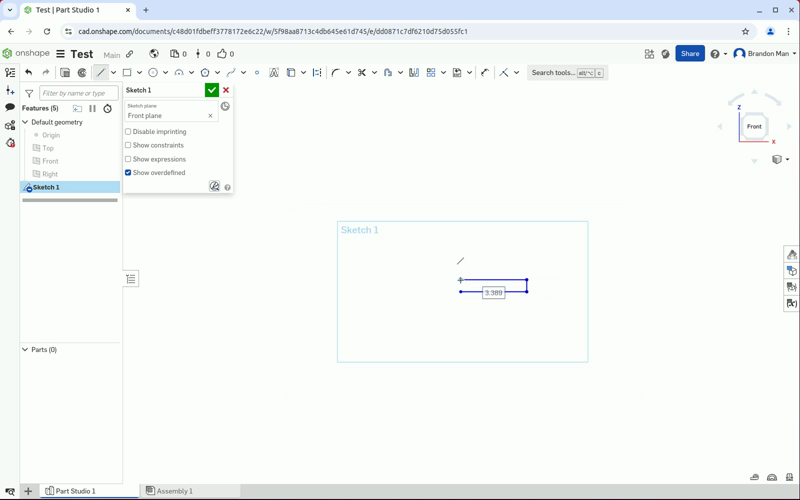
scroll(-6)
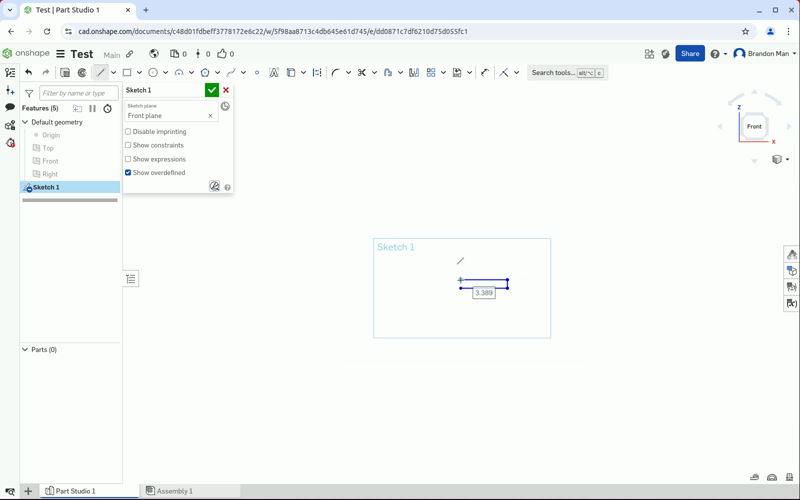
scroll(-6)
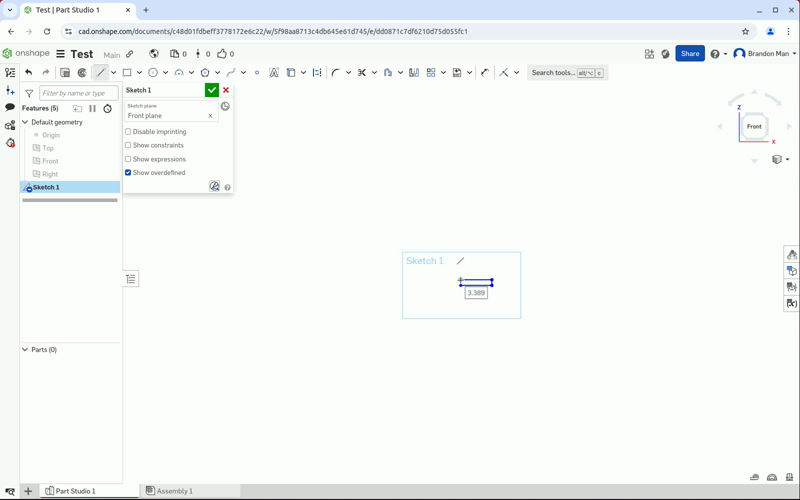
scroll(-6)
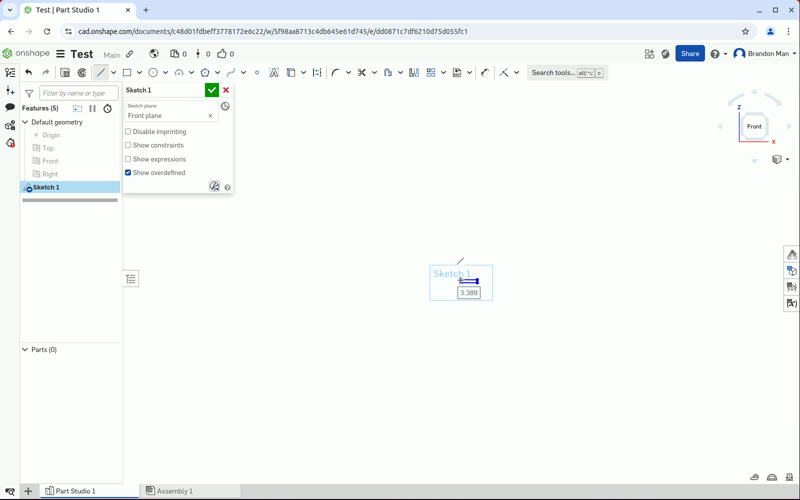
key_up(shift)
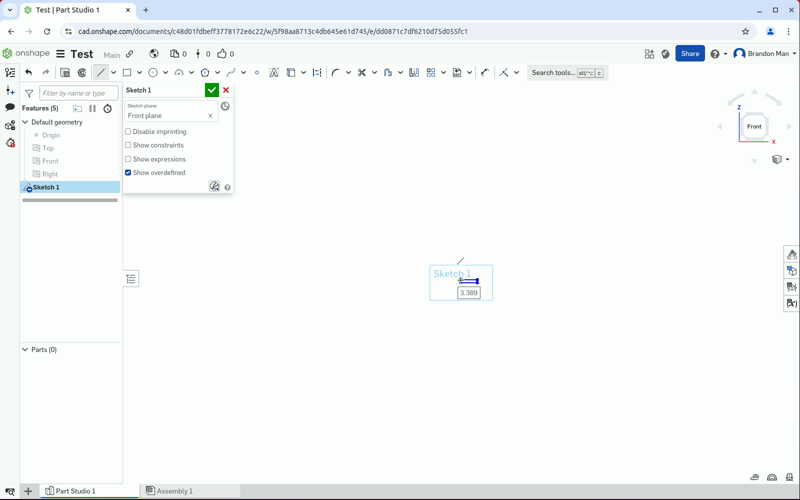
mouse_move(490, 279)
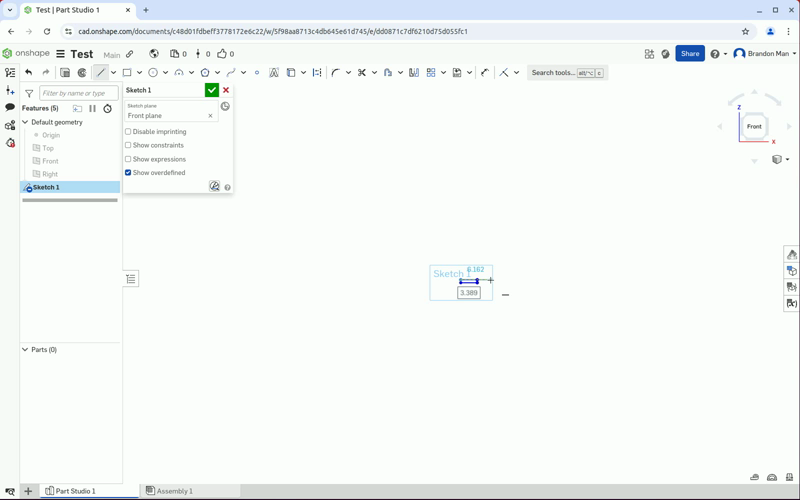
key_down(shift)
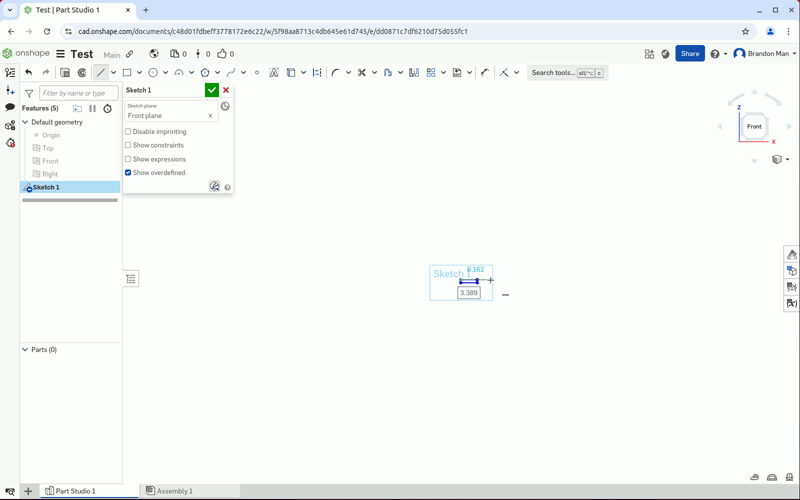
mouse_move(460, 282)
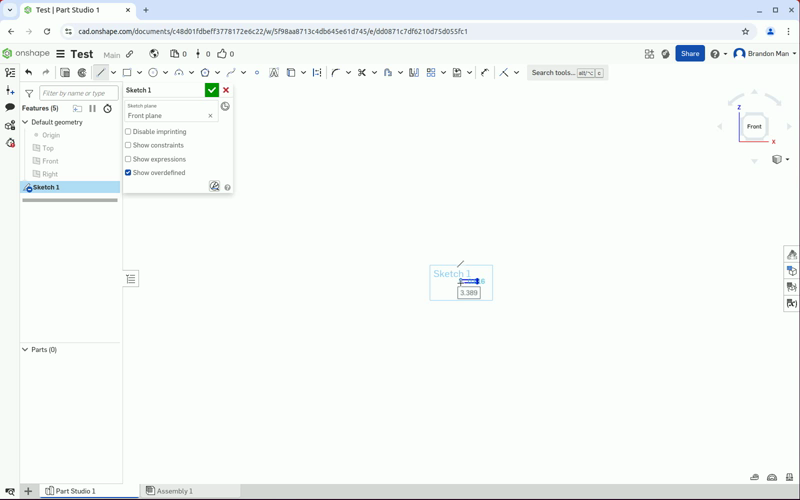
scroll(6)
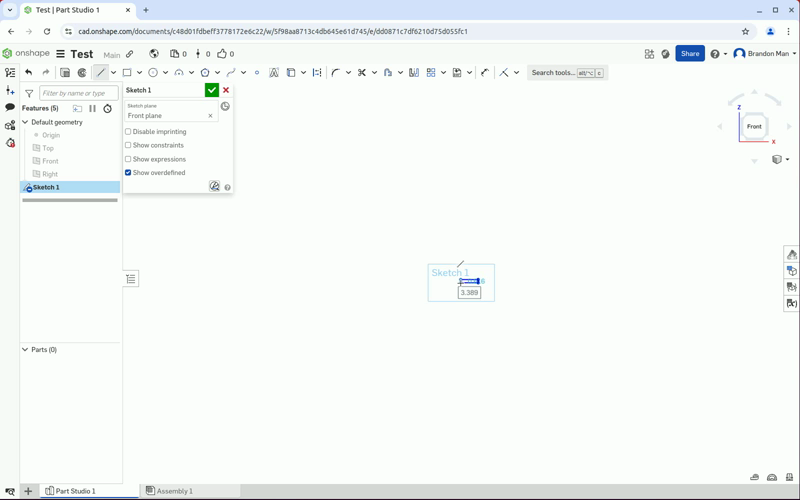
scroll(6)
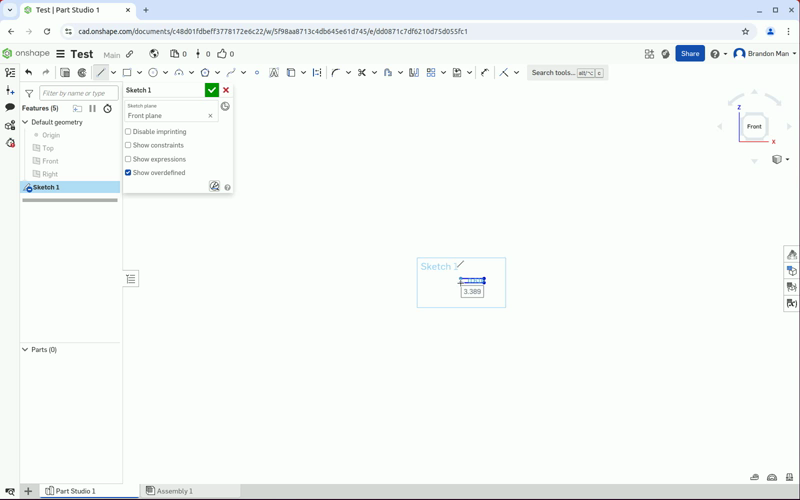
scroll(6)
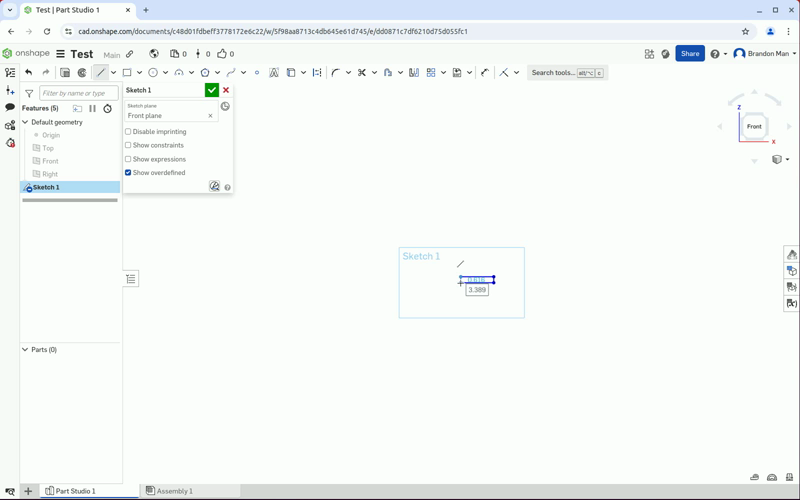
scroll(6)
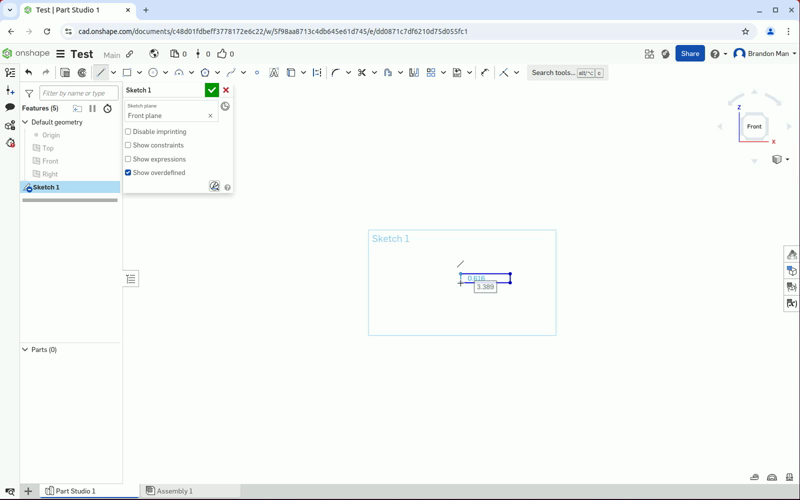
scroll(6)
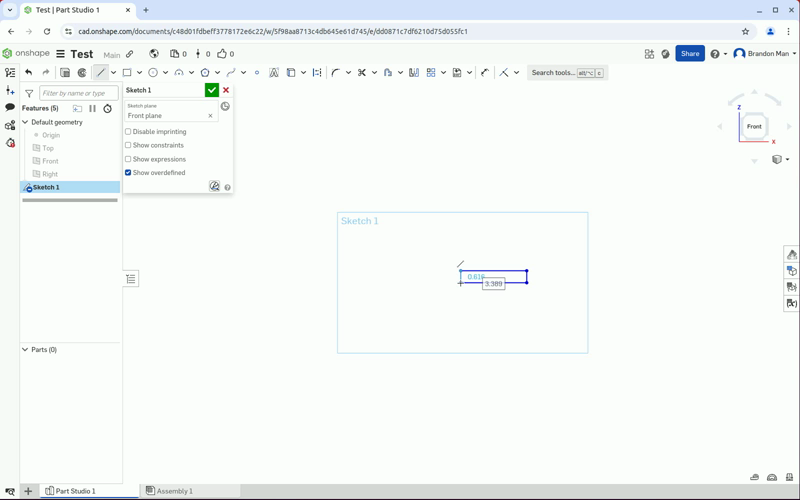
scroll(6)
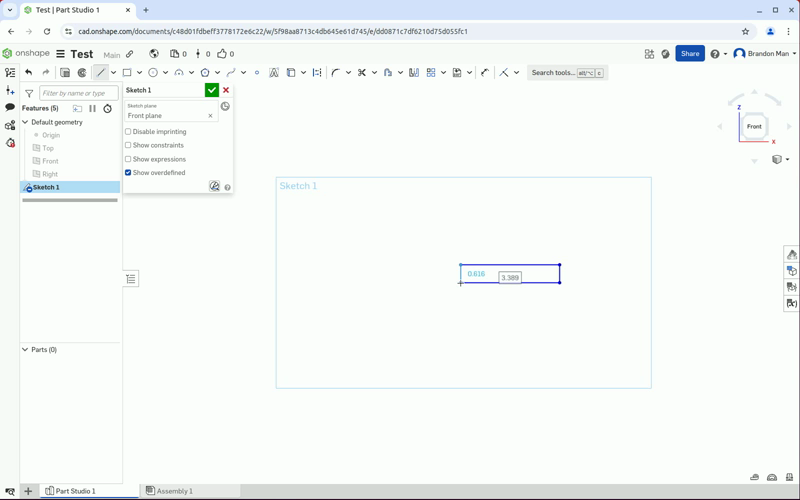
scroll(6)
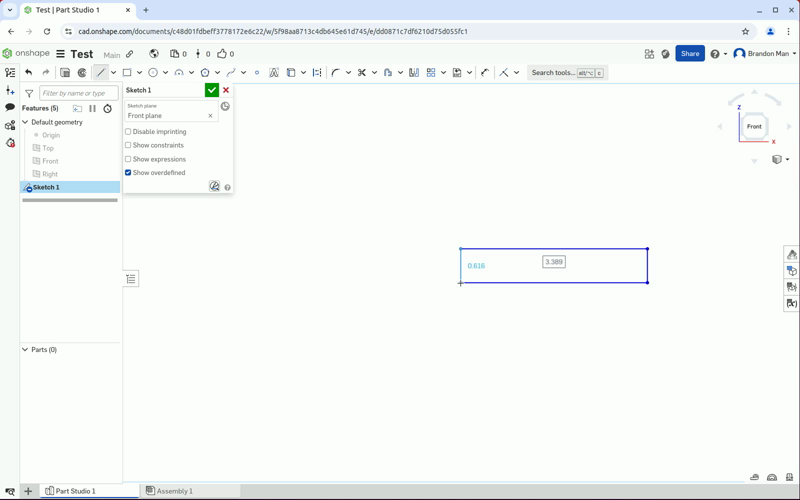
key_up(shift)
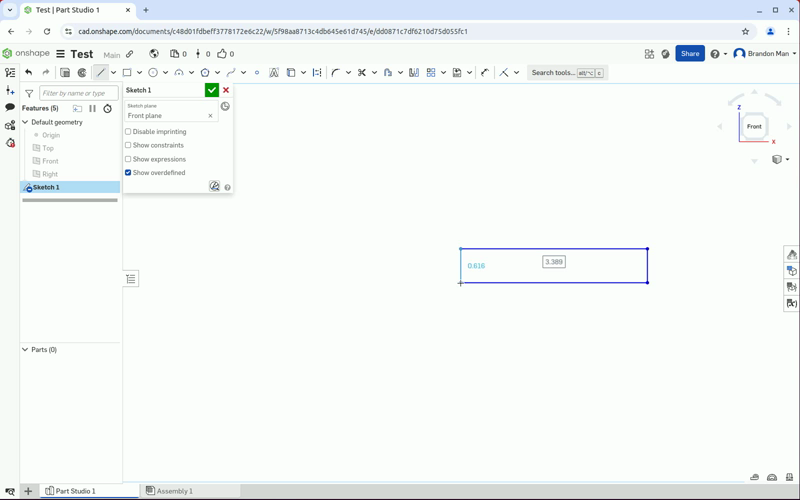
click(460, 282)
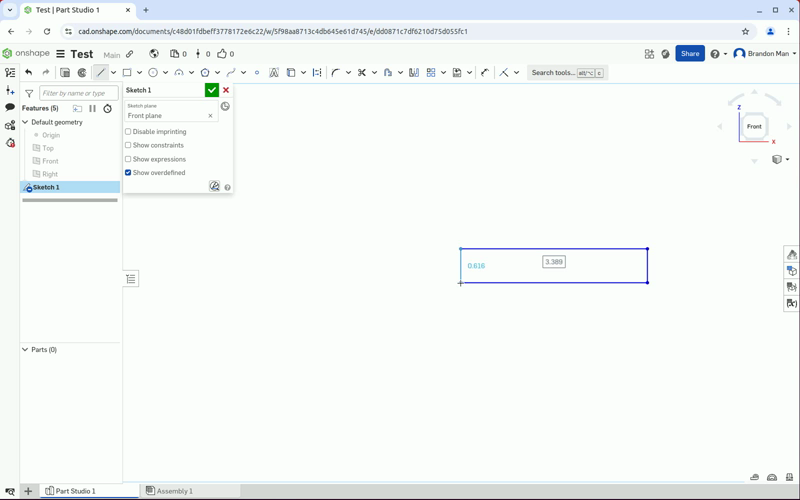
scroll(-6)
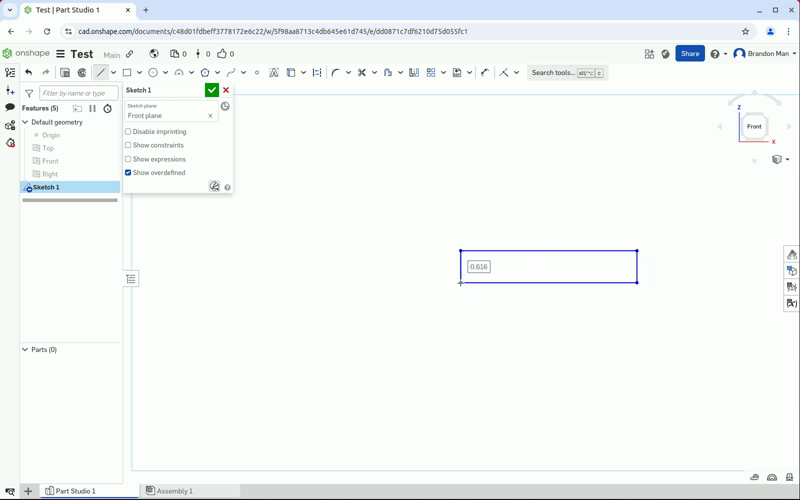
scroll(-6)
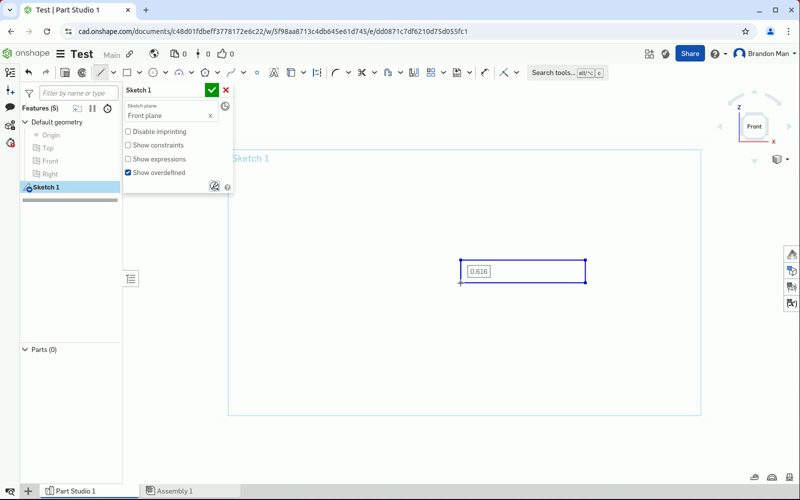
scroll(-6)
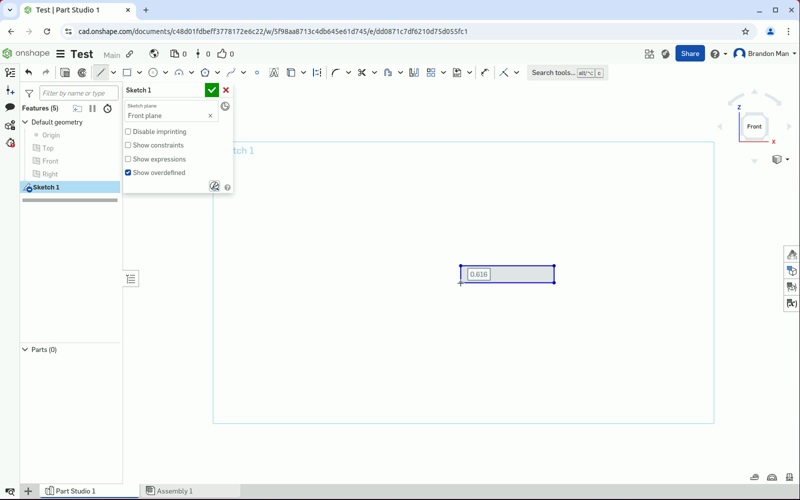
scroll(-6)
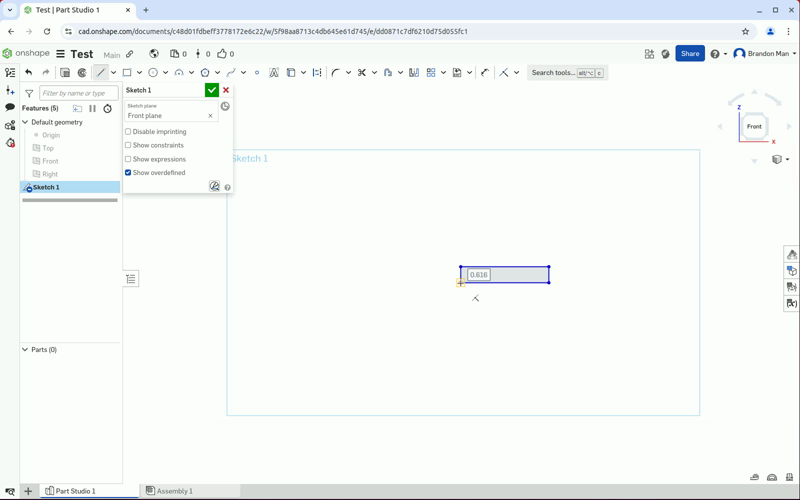
scroll(-6)
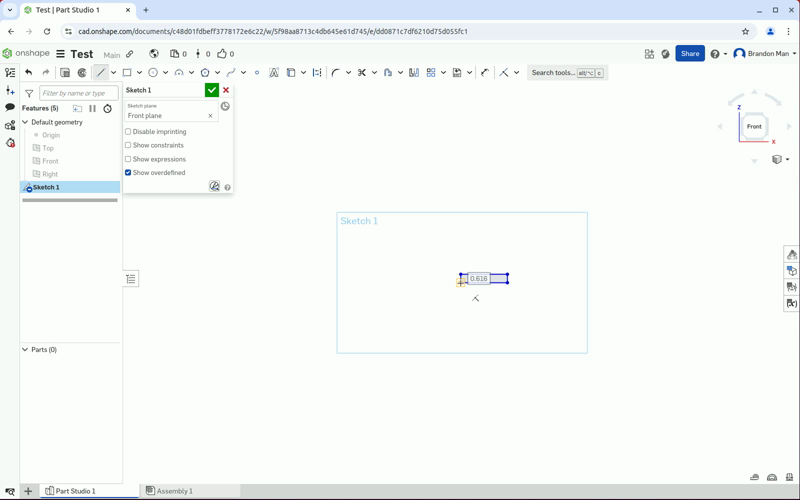
scroll(-6)
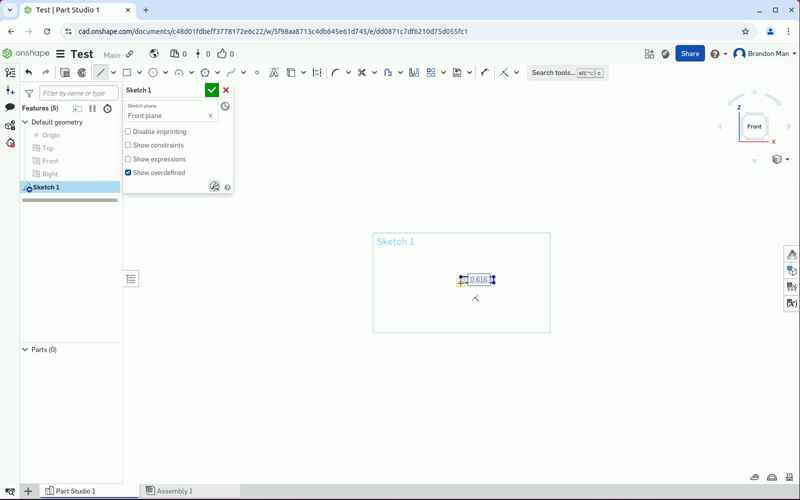
scroll(-6)
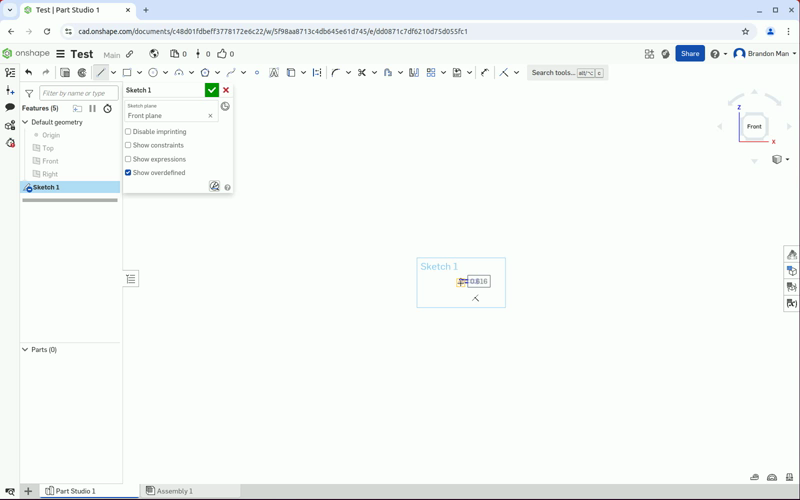
key(esc)
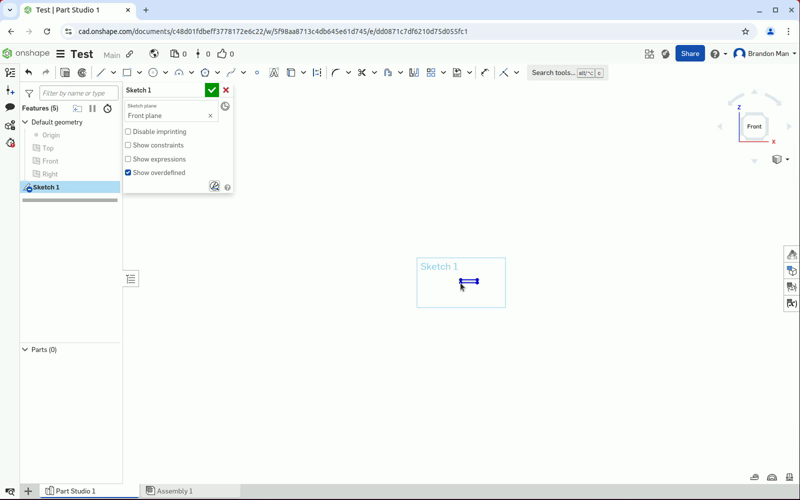
mouse_move(470, 280)
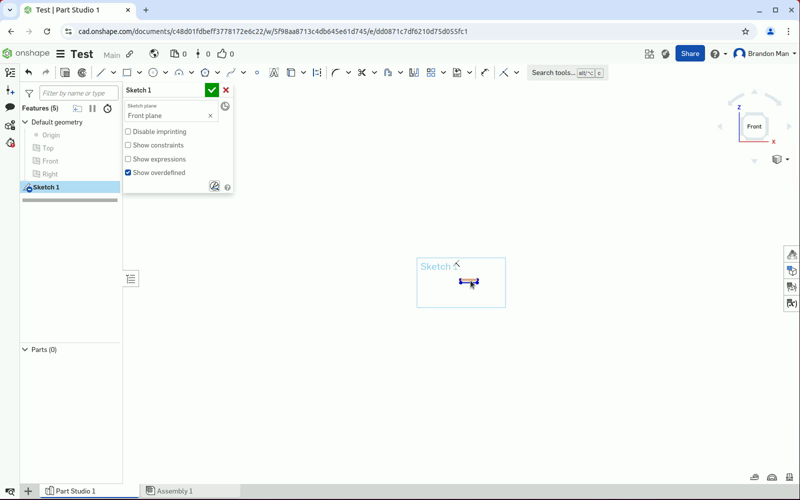
scroll(6)
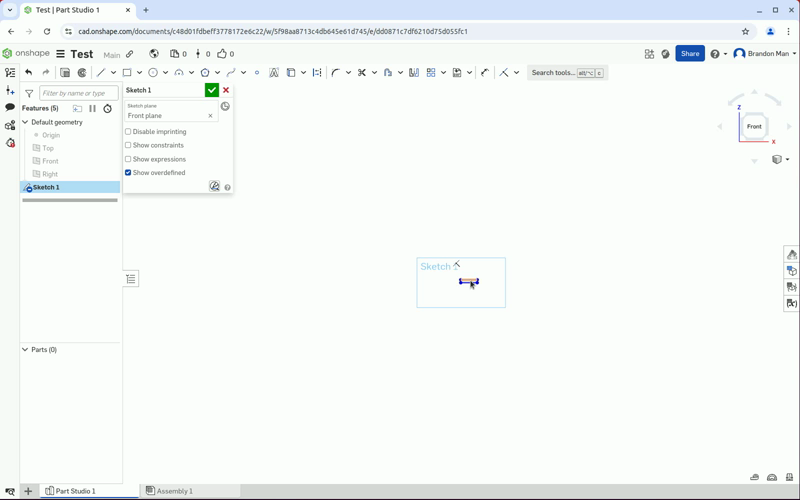
scroll(6)
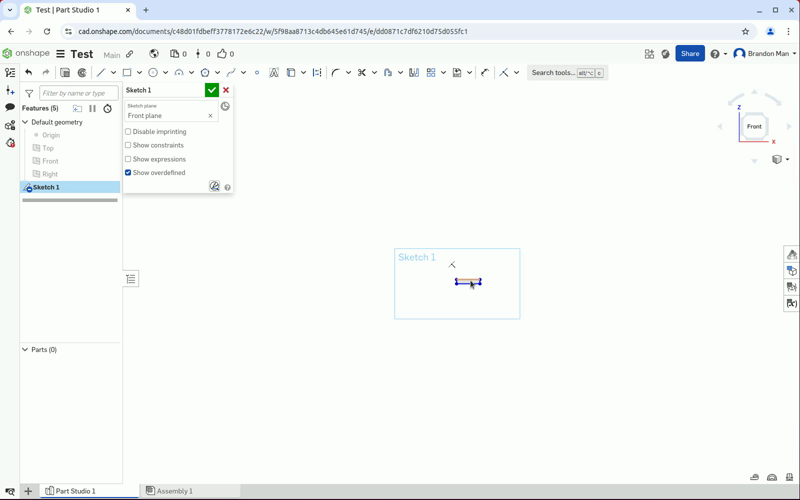
scroll(6)
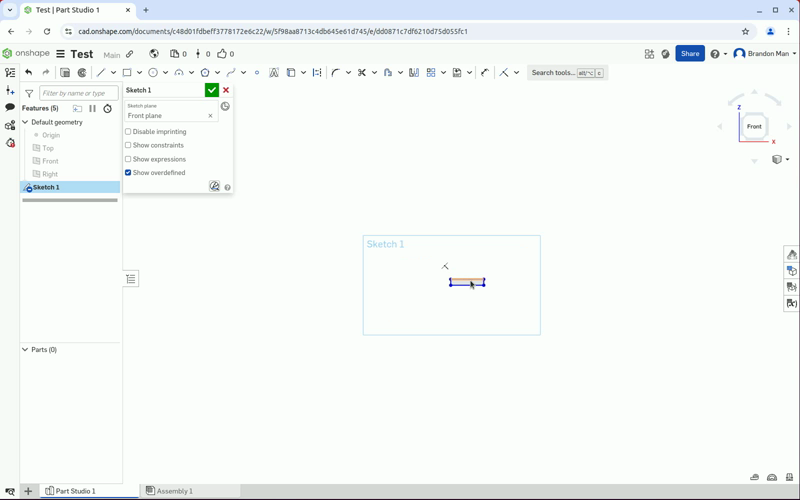
scroll(6)
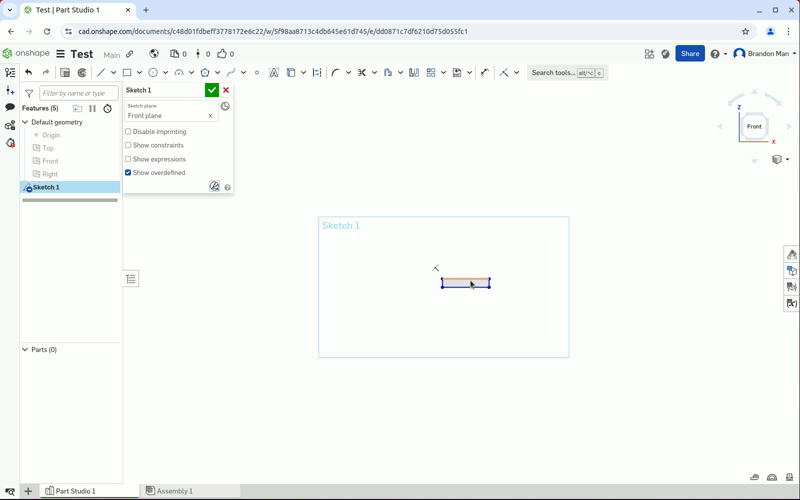
scroll(6)
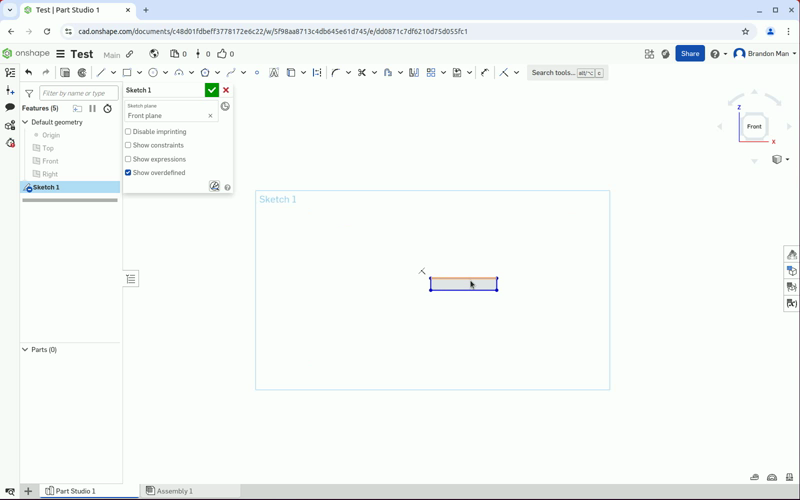
scroll(6)
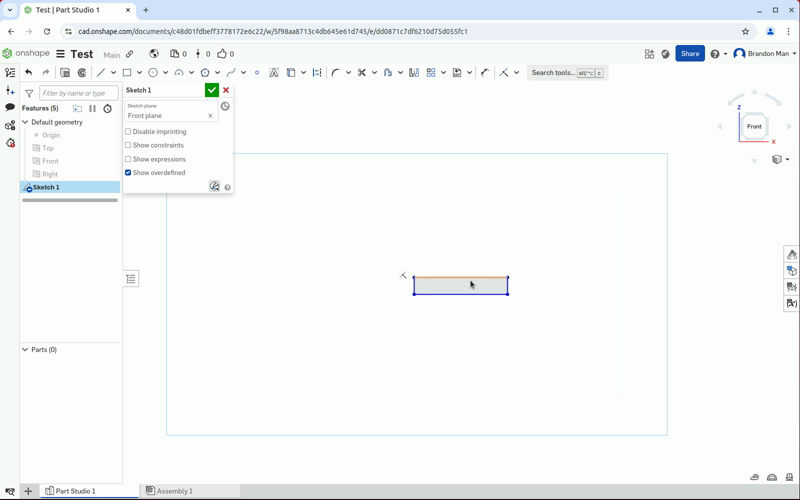
scroll(6)
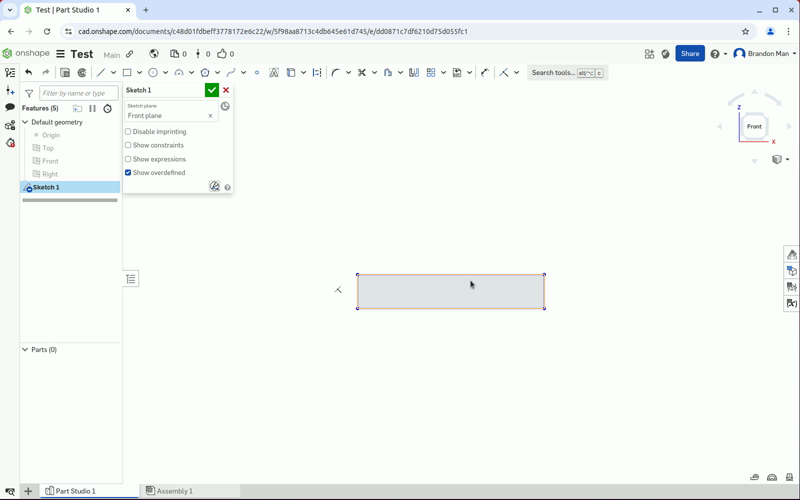
click(470, 280)
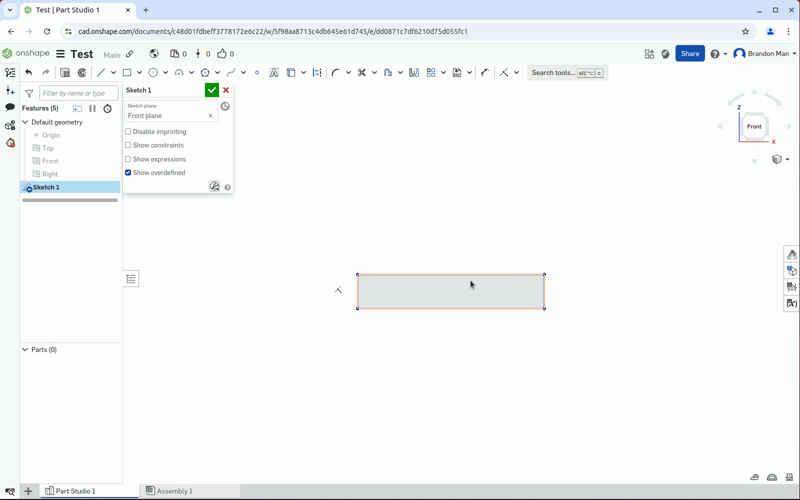
scroll(-6)
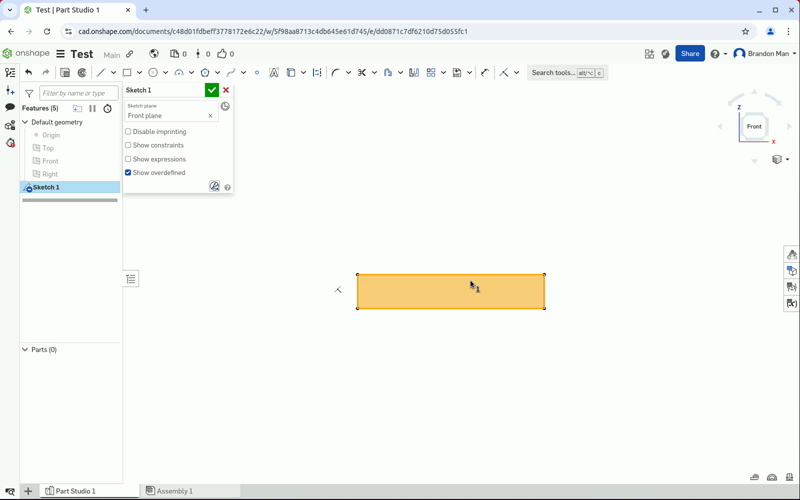
scroll(-6)
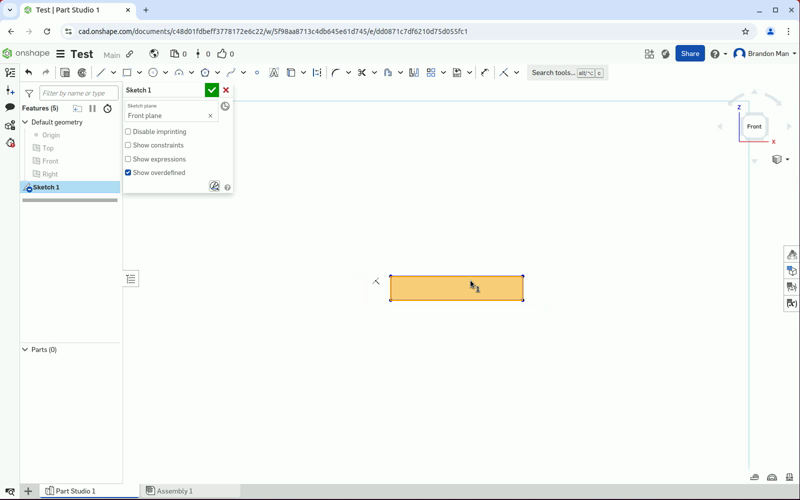
scroll(-6)
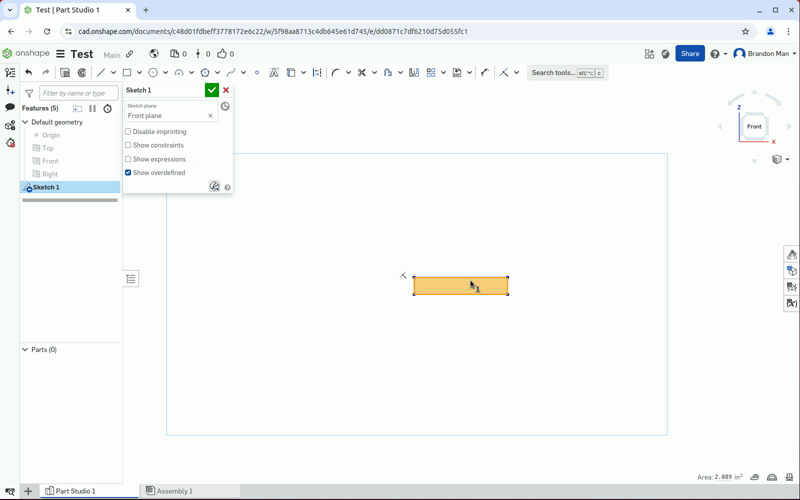
scroll(-6)
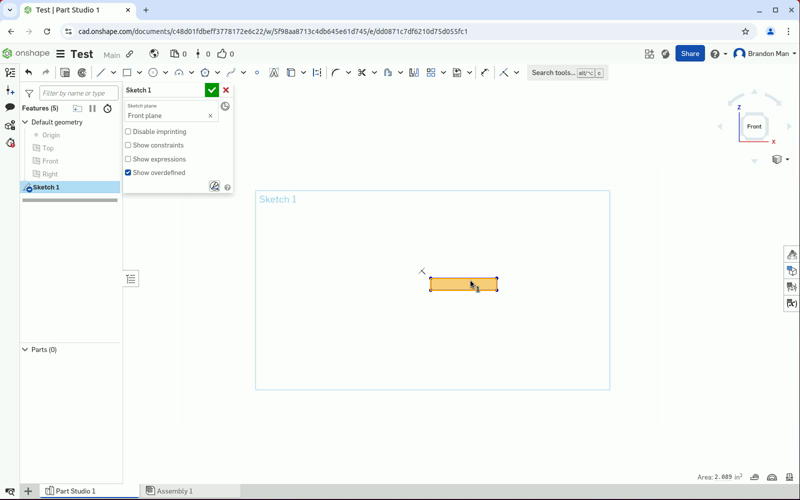
scroll(-6)
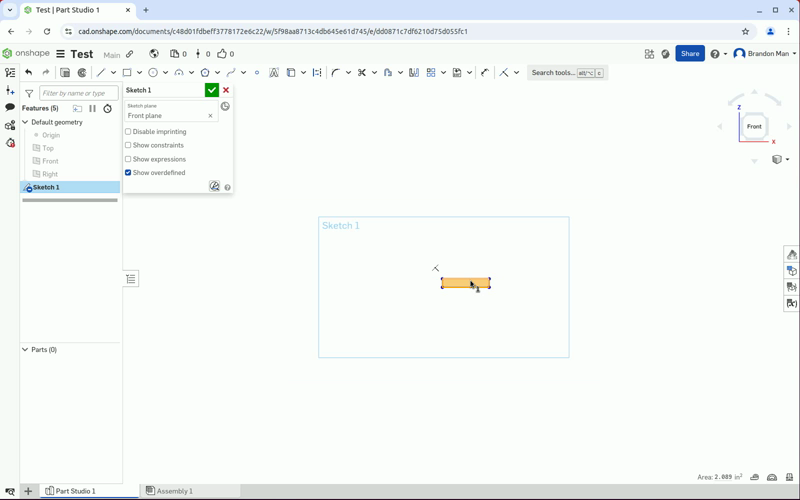
scroll(-6)
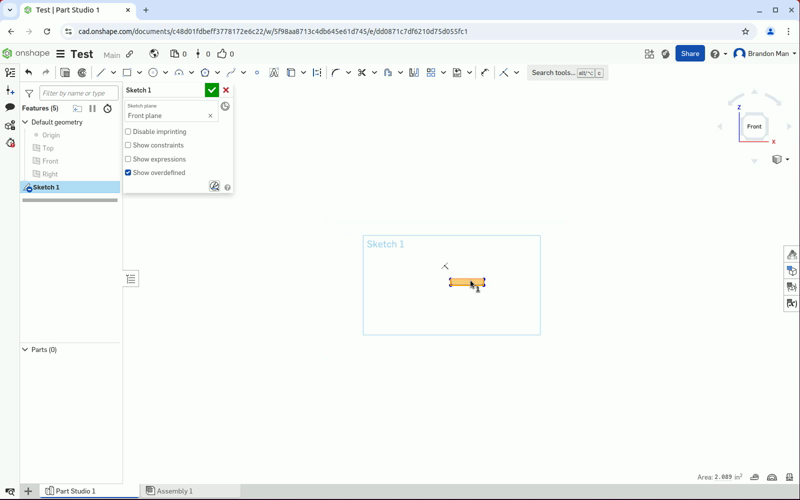
scroll(-6)
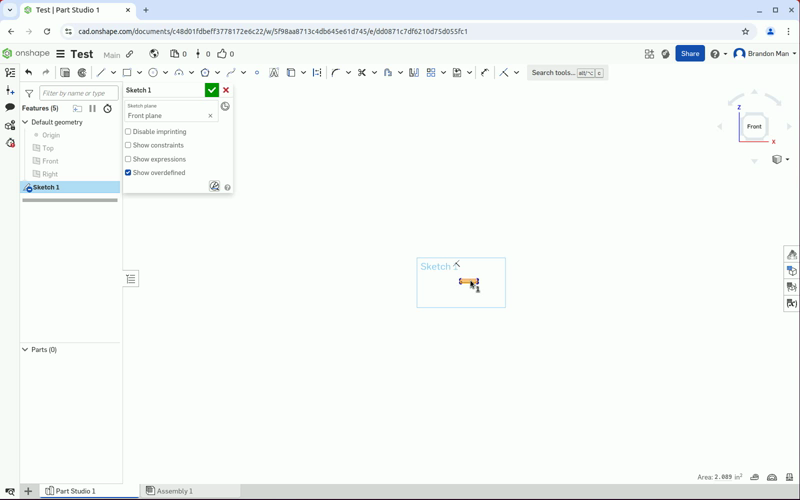
mouse_move(73, 352)
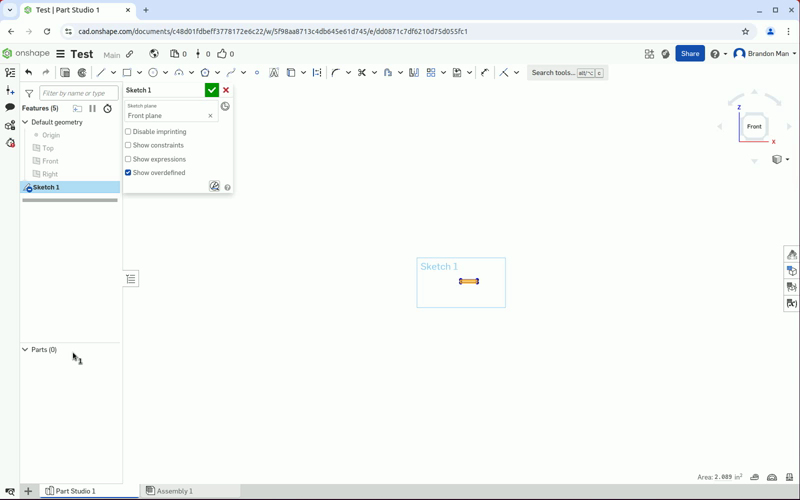
key(shift+y)
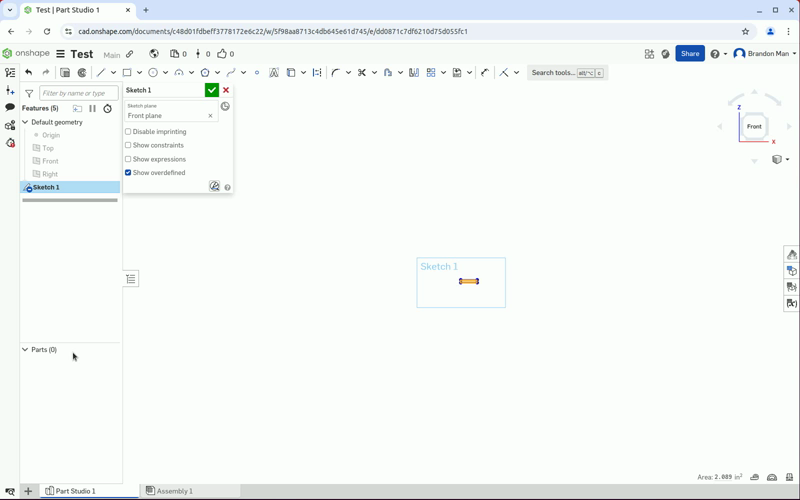
key(shift+e)
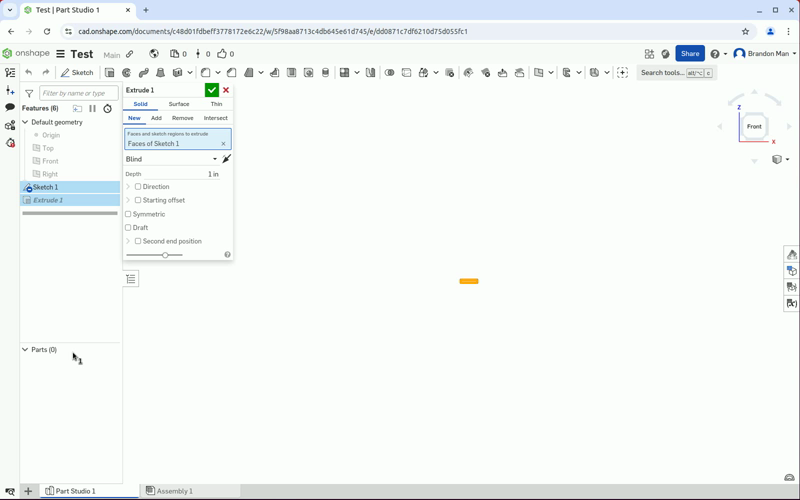
mouse_move(143, 106)
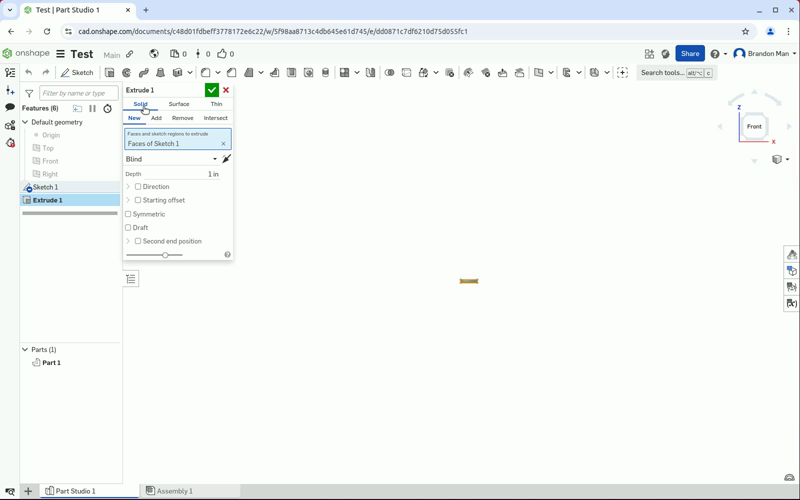
click(143, 106)
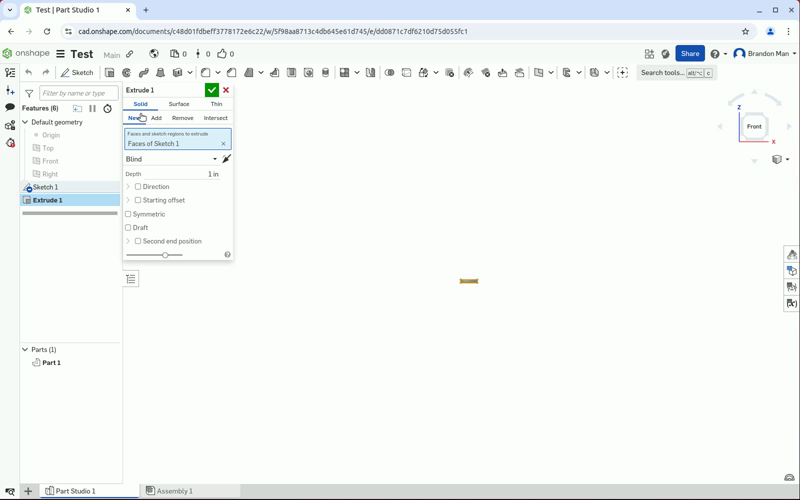
mouse_move(137, 120)
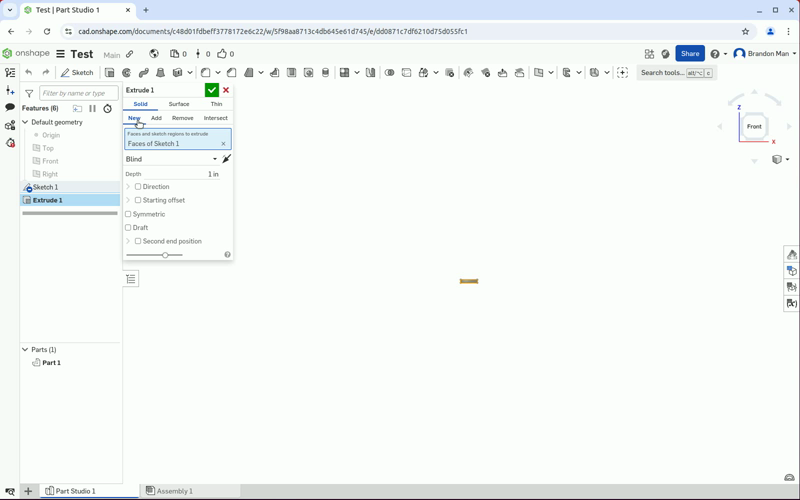
click(137, 120)
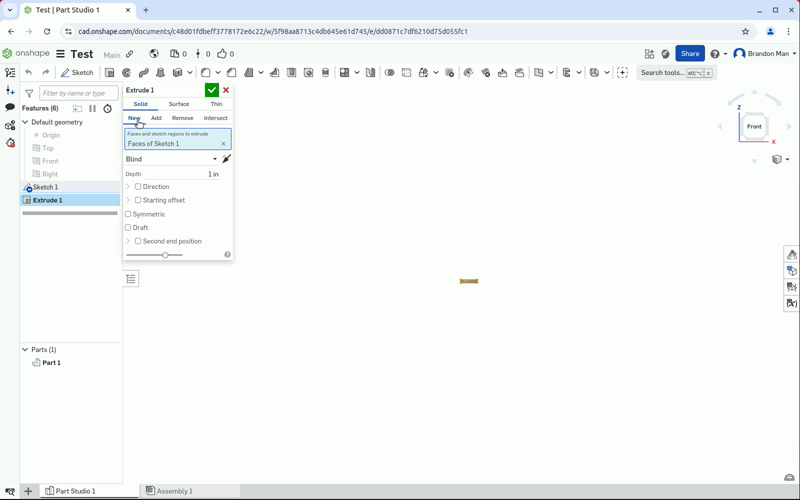
key(tab, 4)
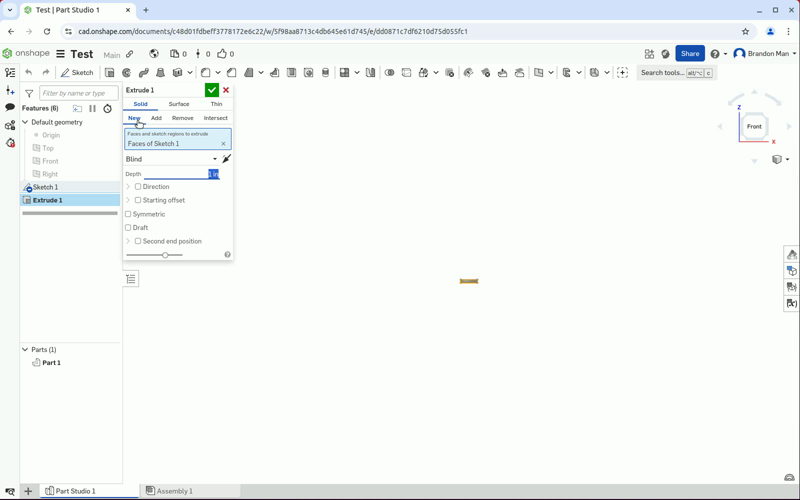
text(23.108)
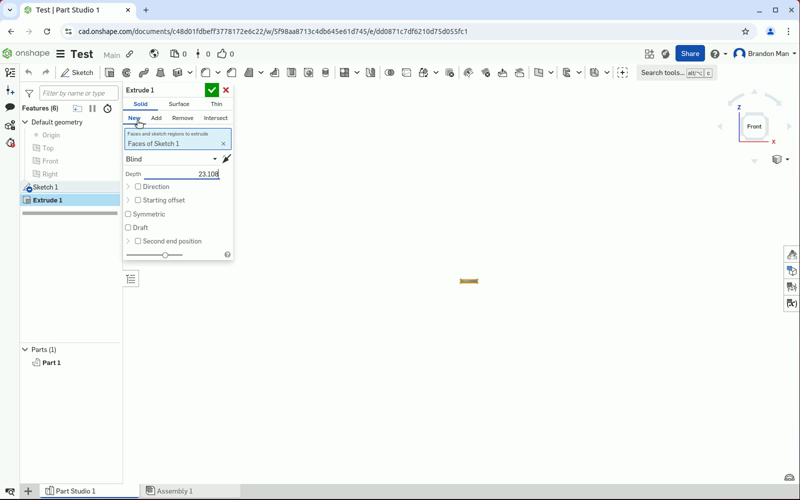
key(enter)
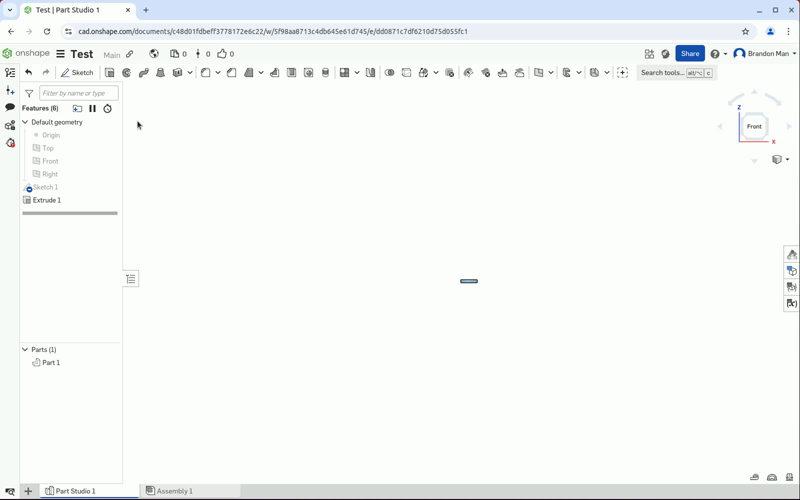
key(shift+h)
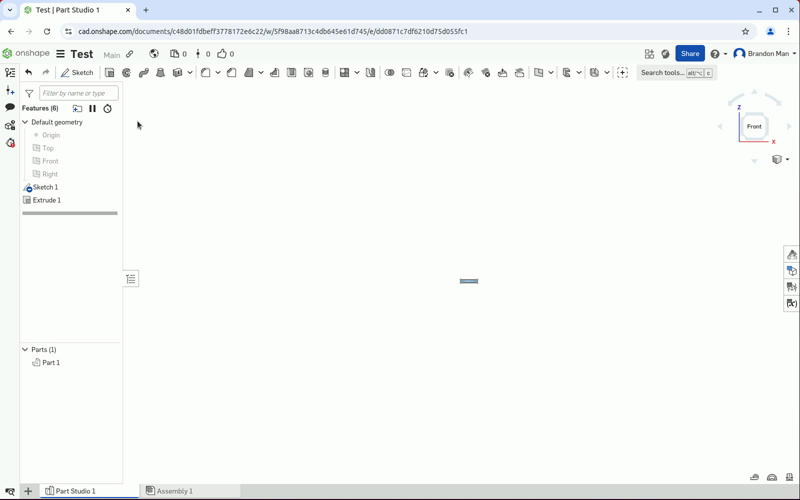
key(shift+h)
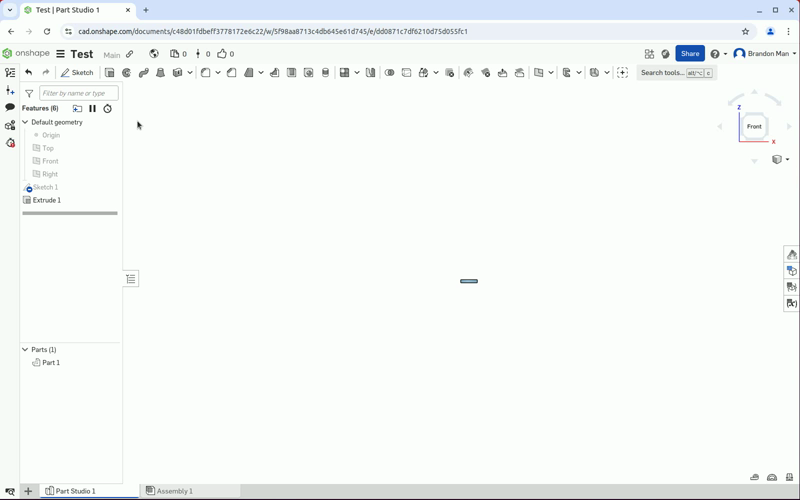
mouse_move(73, 189)
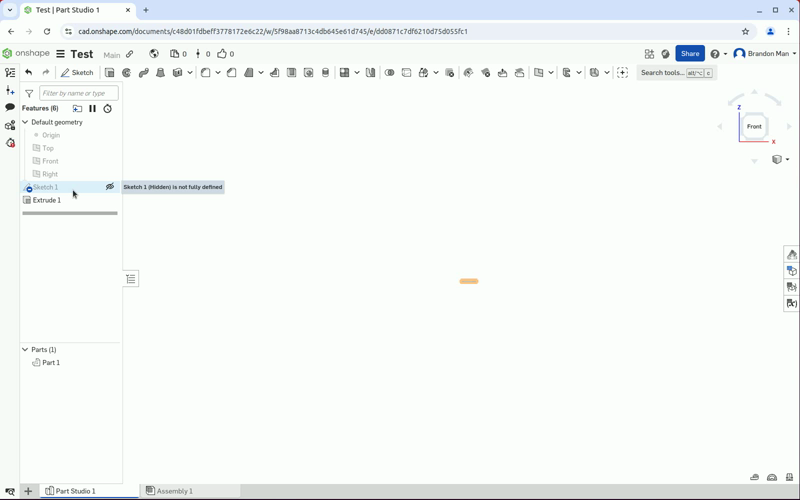
click(73, 189)
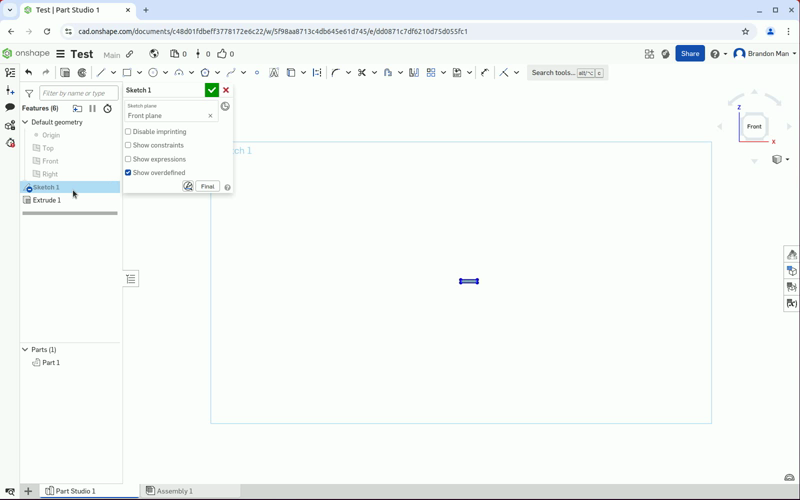
mouse_move(229, 92)
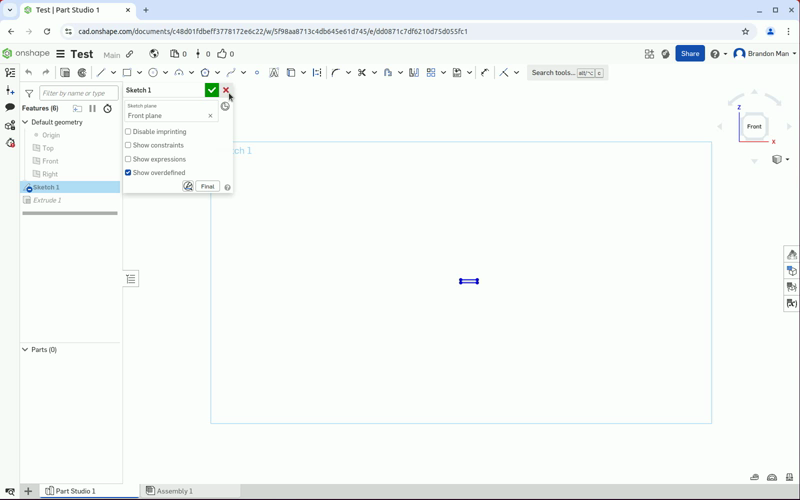
click(229, 92)
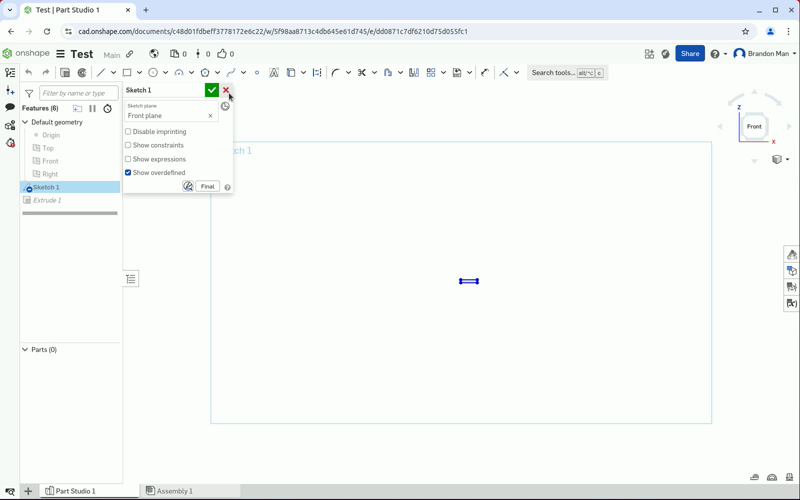
key(shift+s)
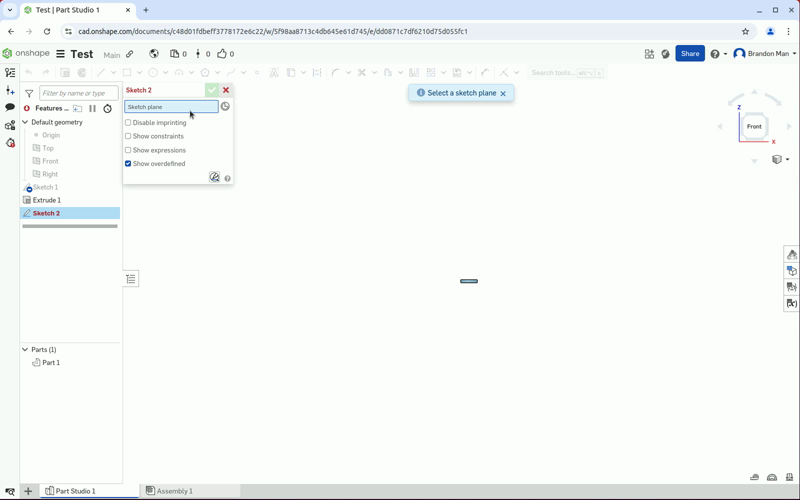
mouse_move(73, 163)
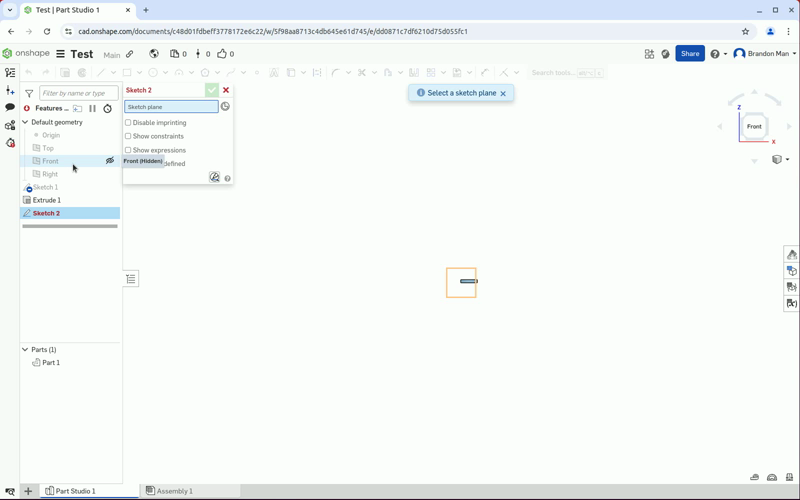
click(73, 163)
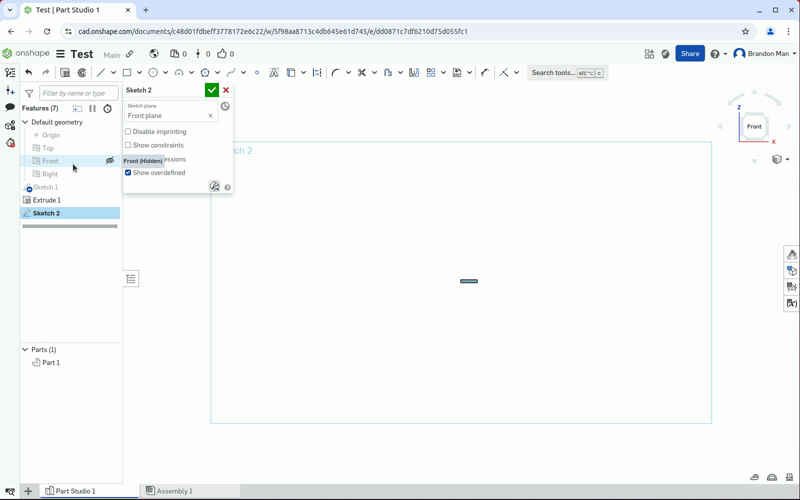
mouse_move(73, 352)
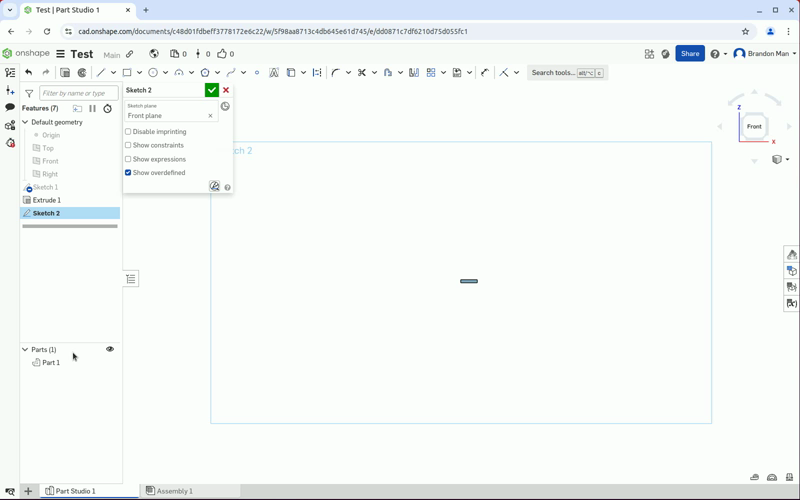
key(y)
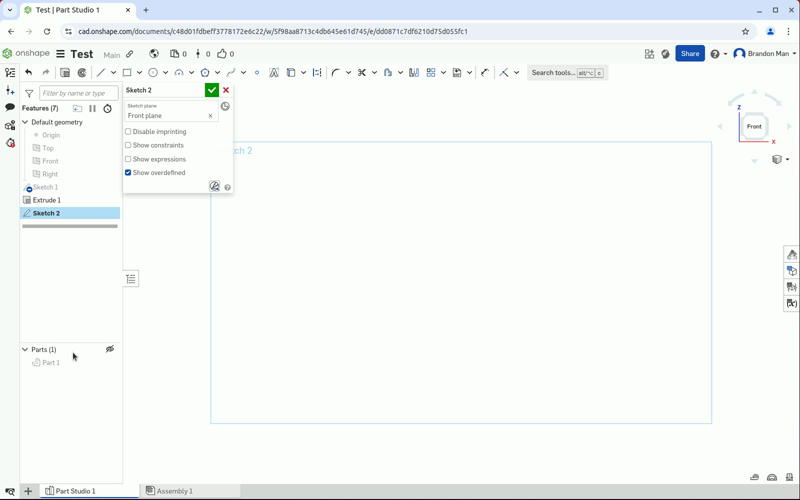
key(l)
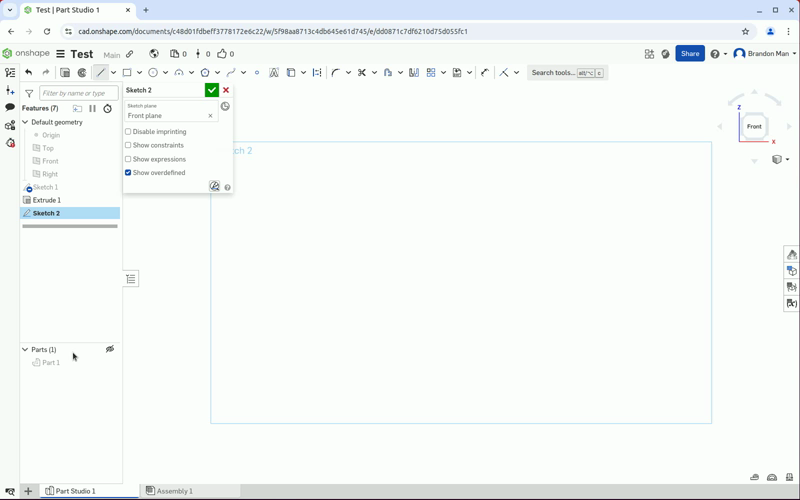
key_down(shift)
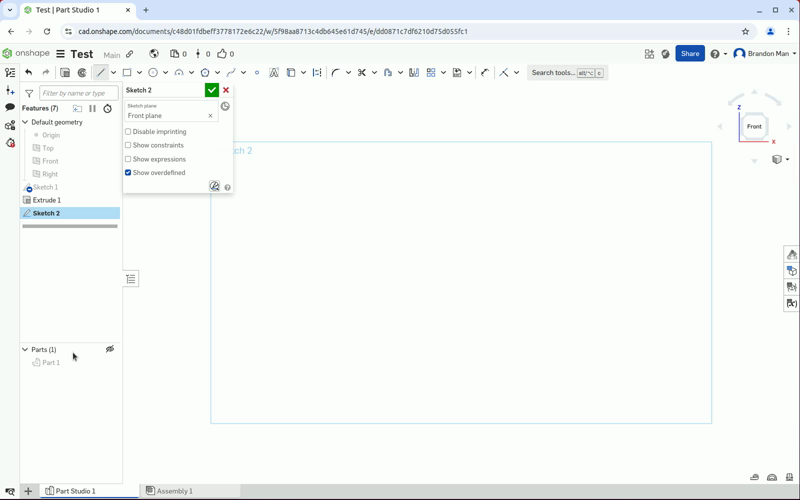
mouse_move(460, 291)
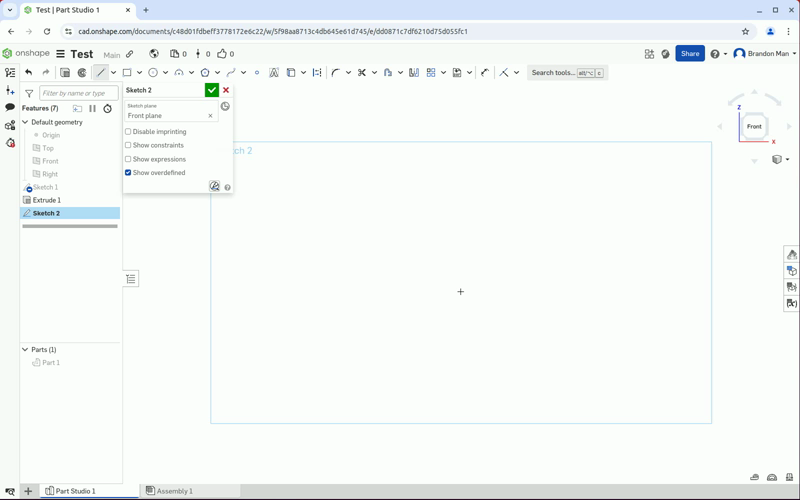
click(460, 291)
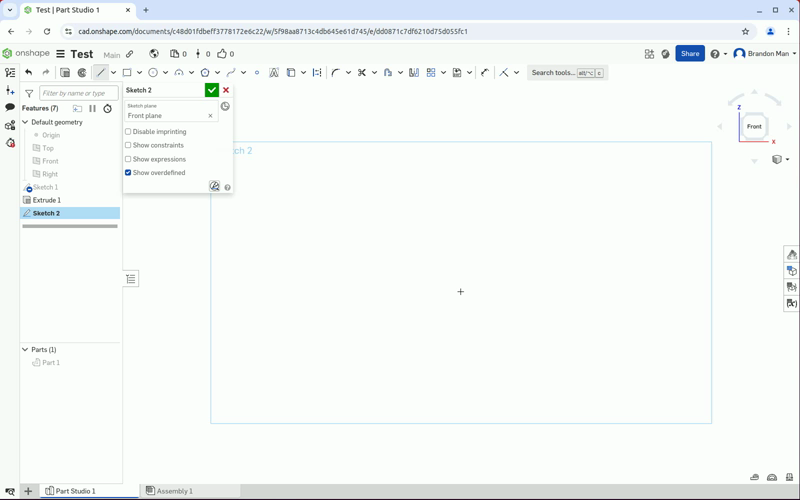
key_up(shift)
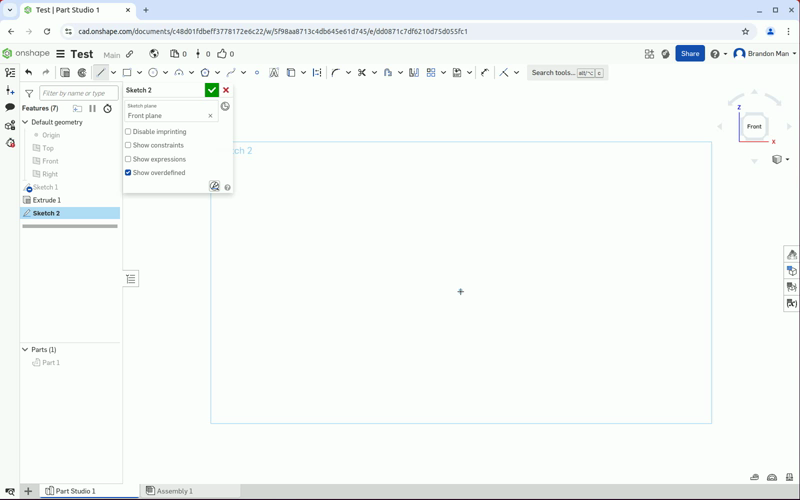
key_down(shift)
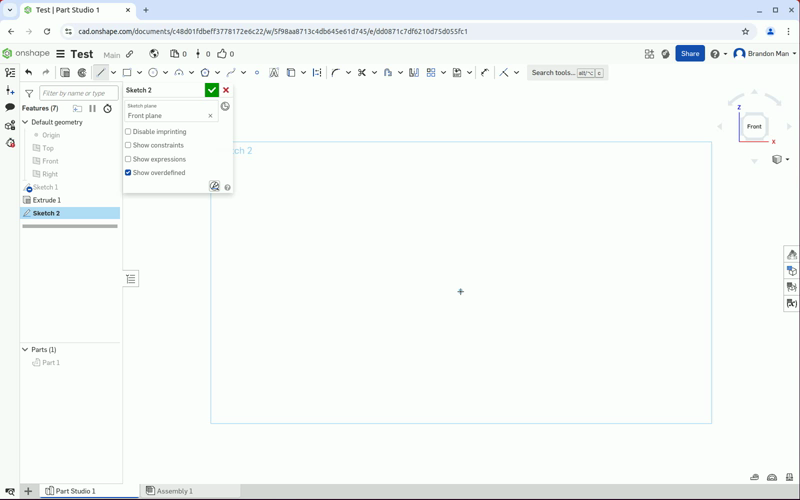
mouse_move(490, 291)
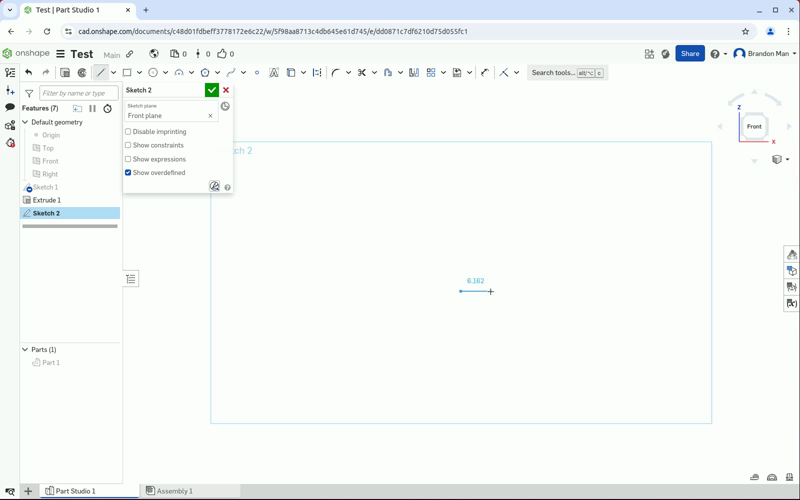
mouse_move(477, 291)
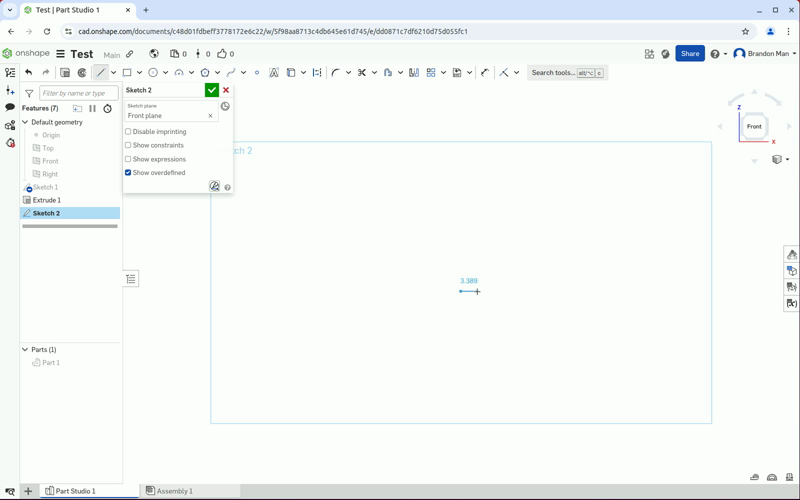
click(477, 291)
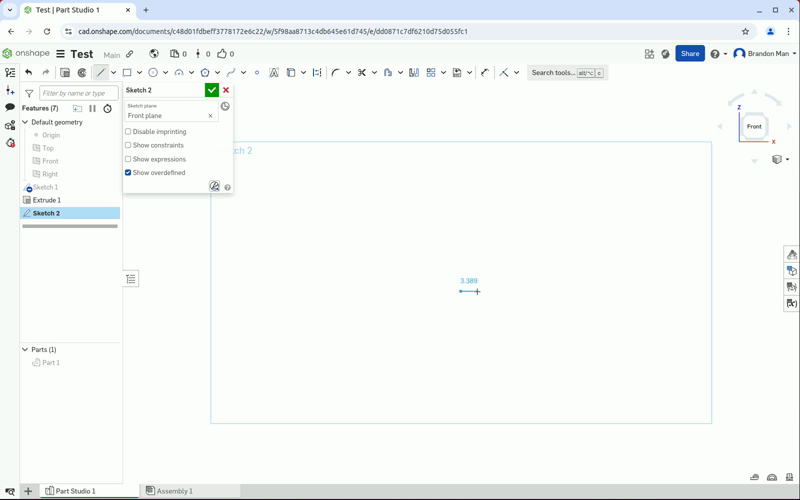
key_up(shift)
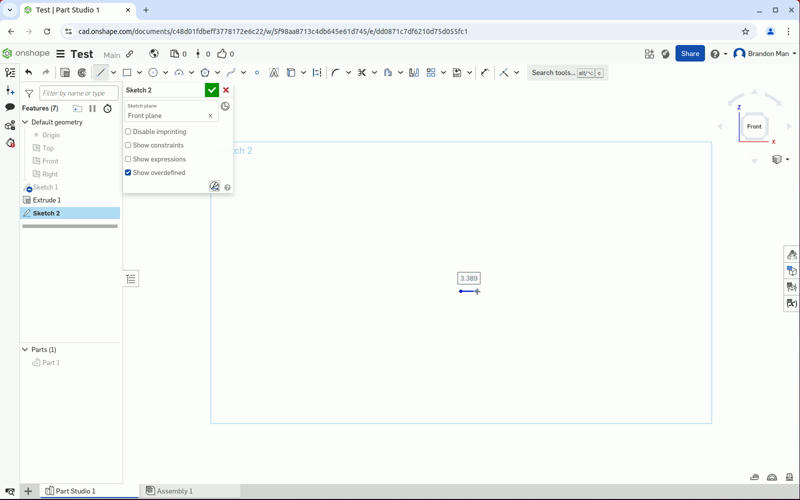
key_down(shift)
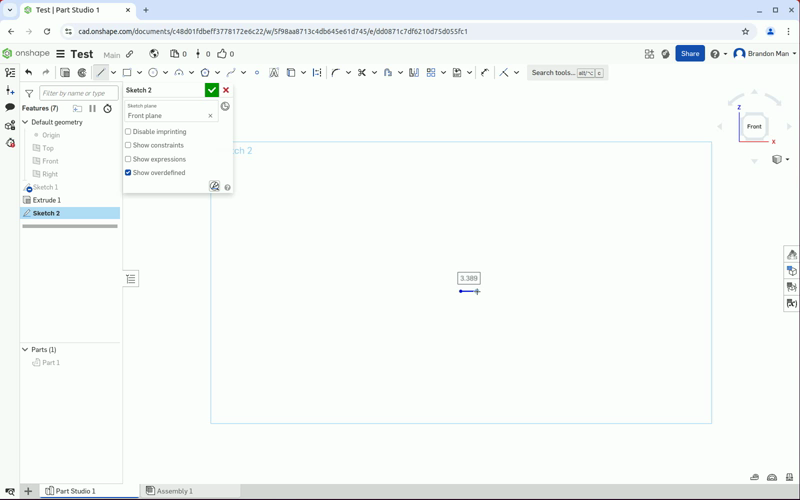
mouse_move(507, 291)
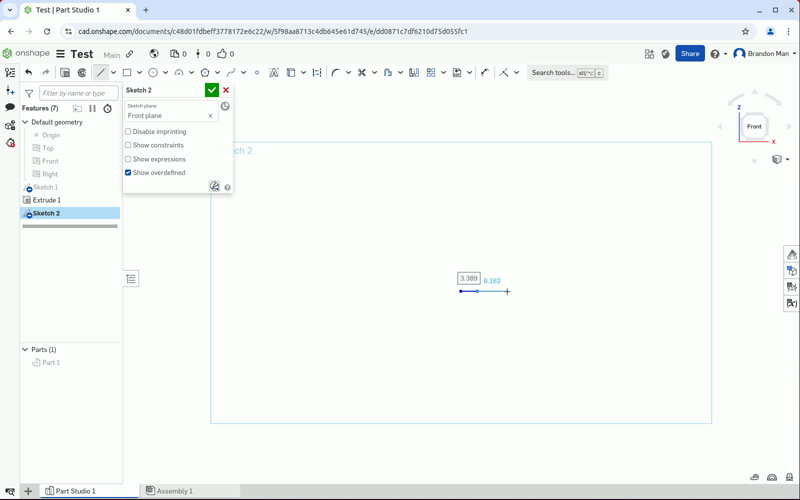
mouse_move(477, 288)
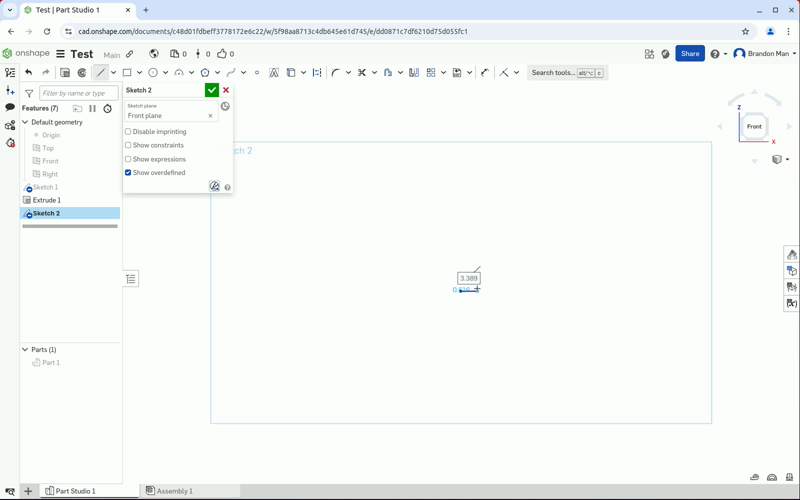
scroll(6)
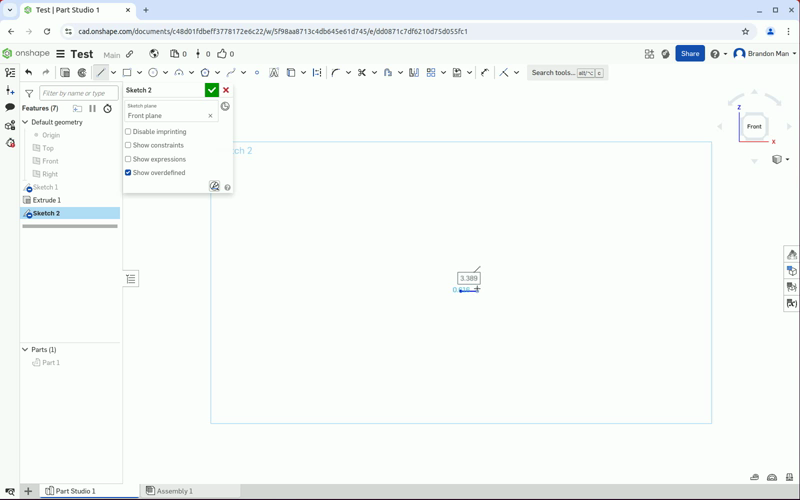
scroll(6)
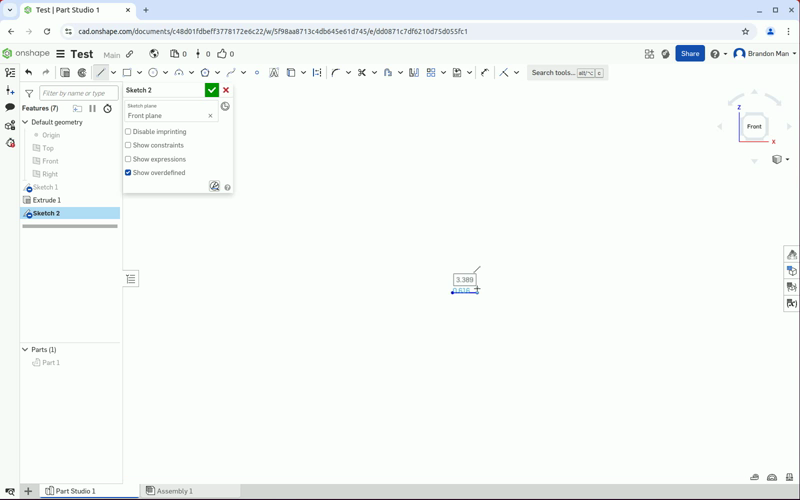
scroll(6)
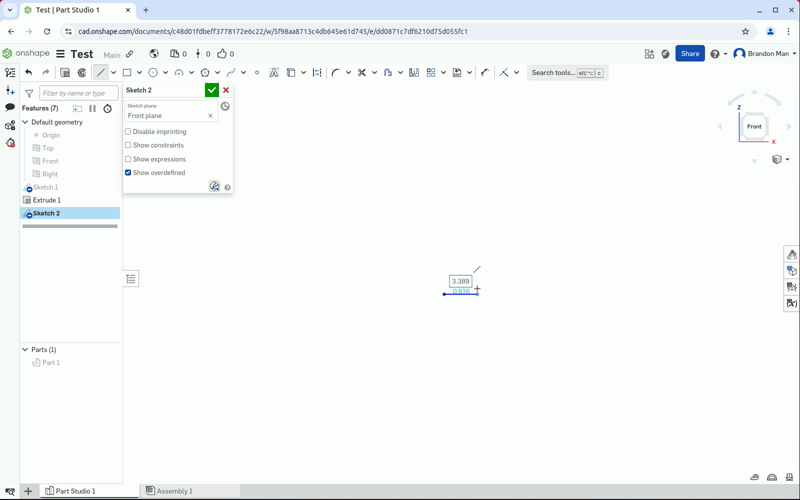
scroll(6)
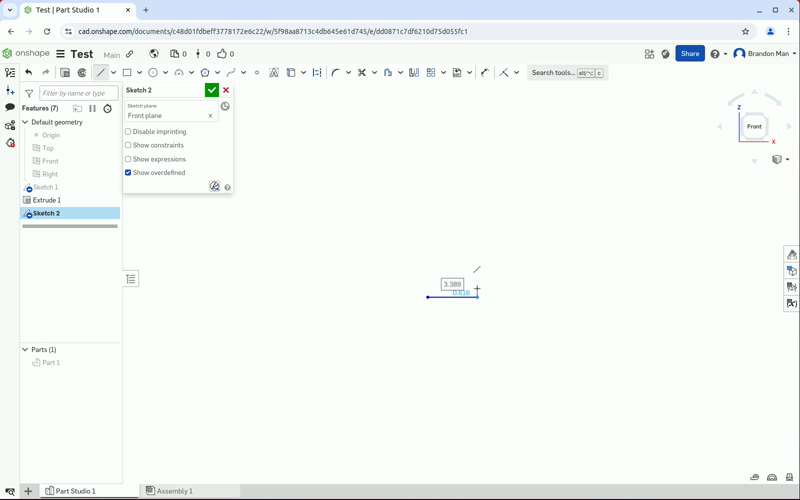
scroll(6)
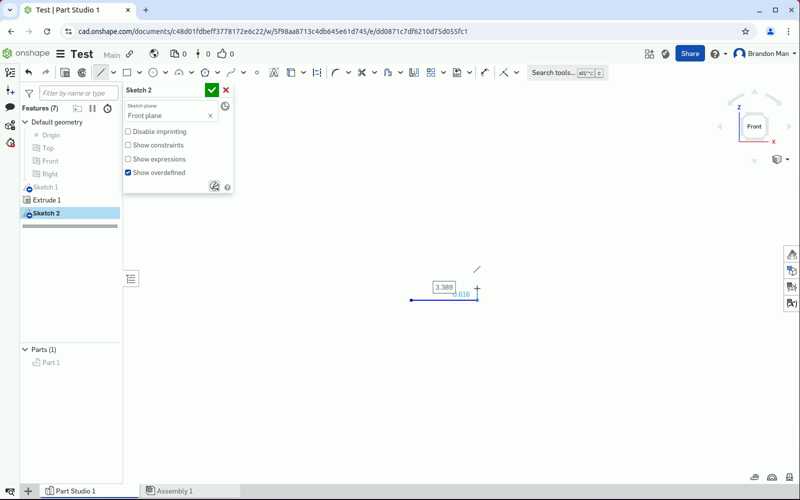
scroll(6)
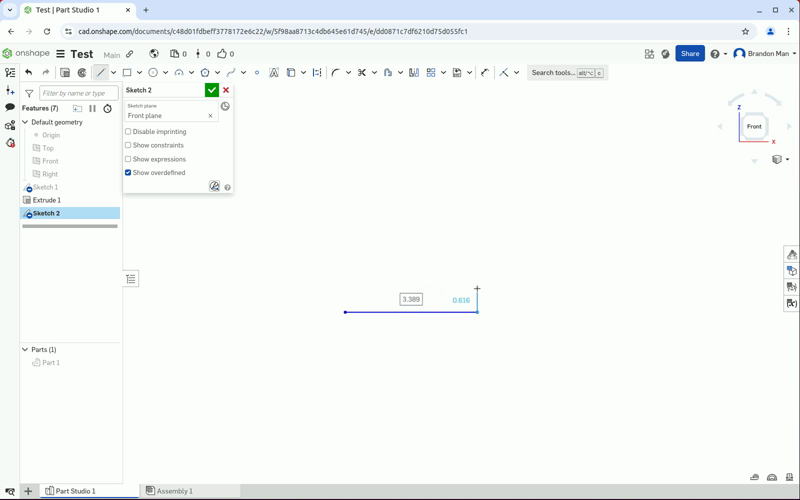
scroll(6)
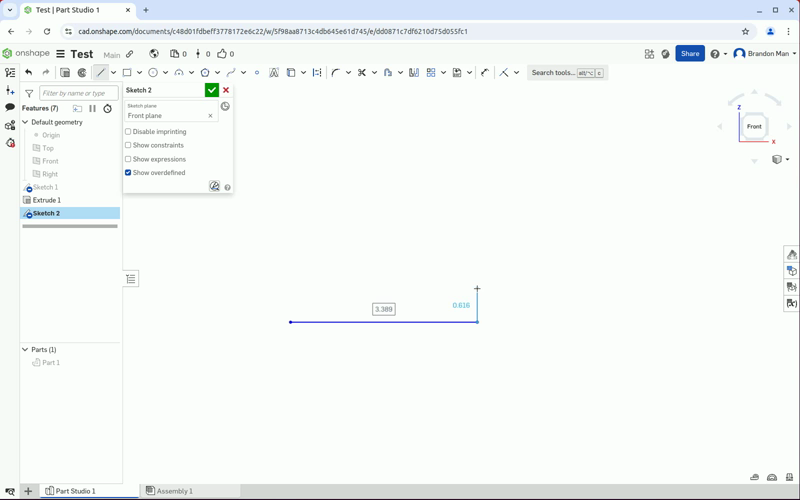
click(477, 288)
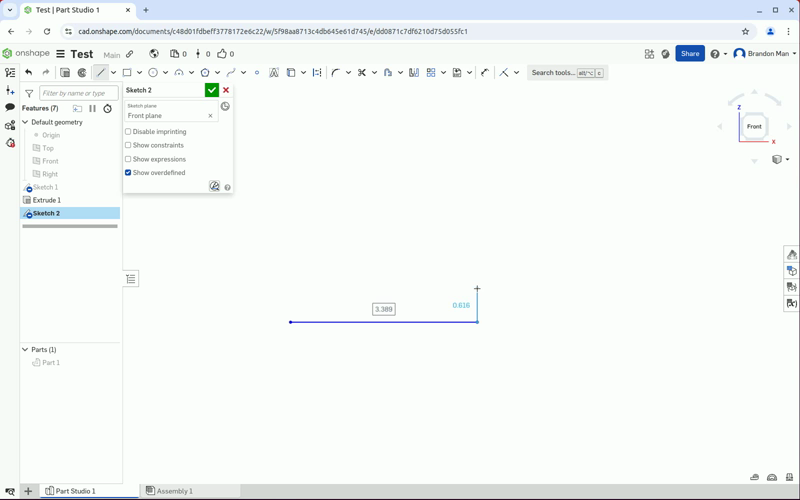
scroll(-6)
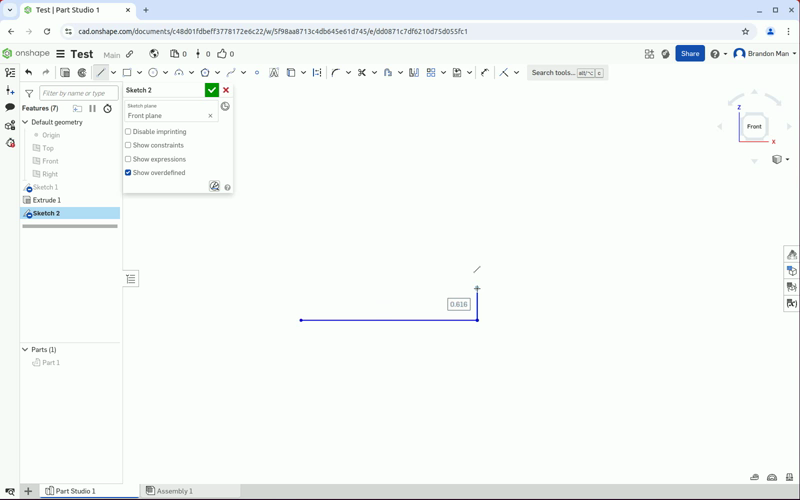
scroll(-6)
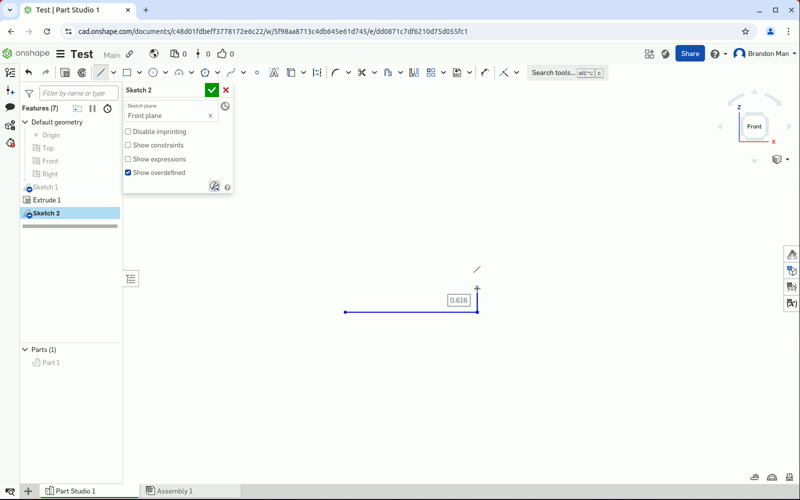
scroll(-6)
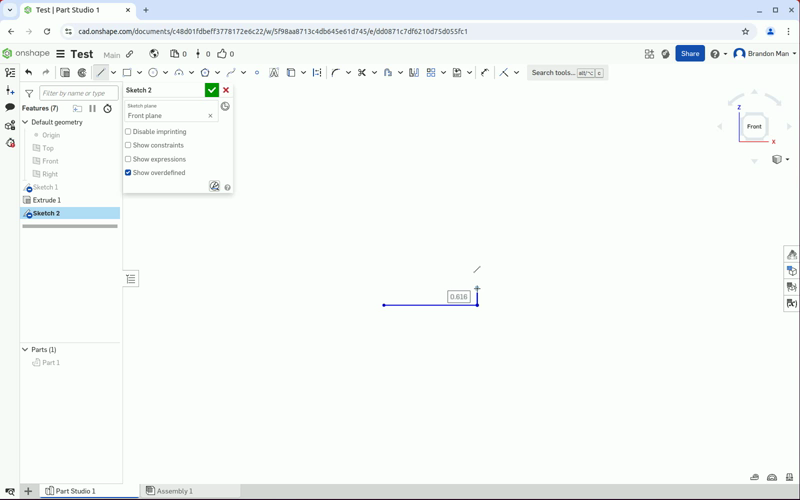
scroll(-6)
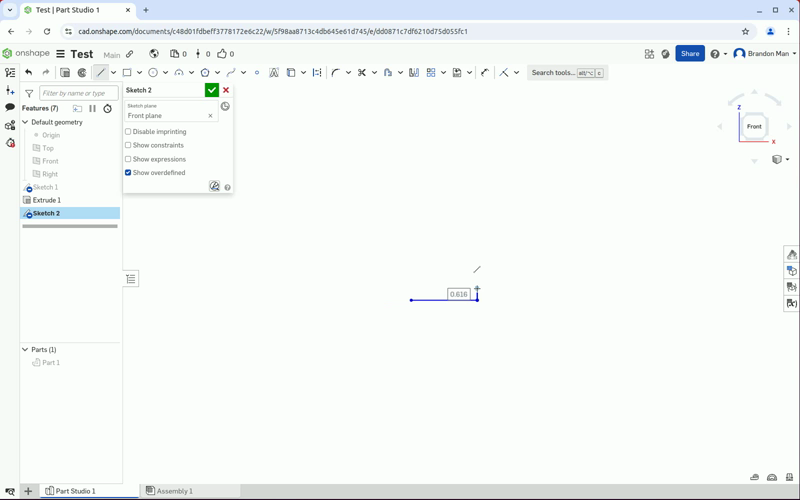
scroll(-6)
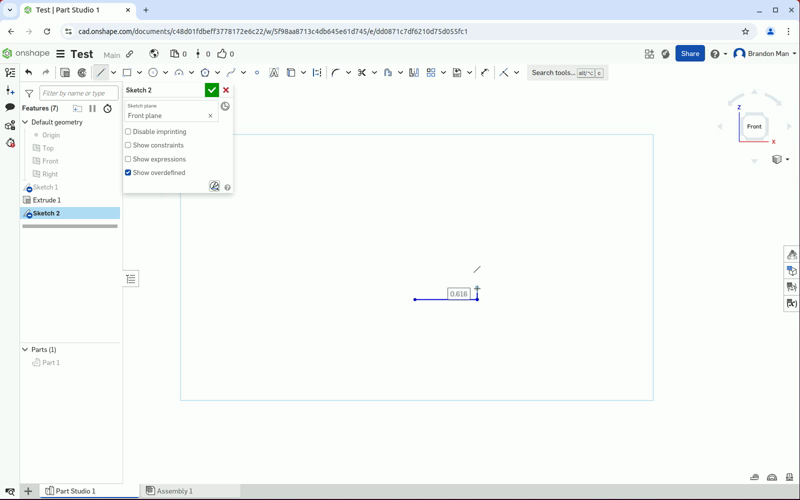
scroll(-6)
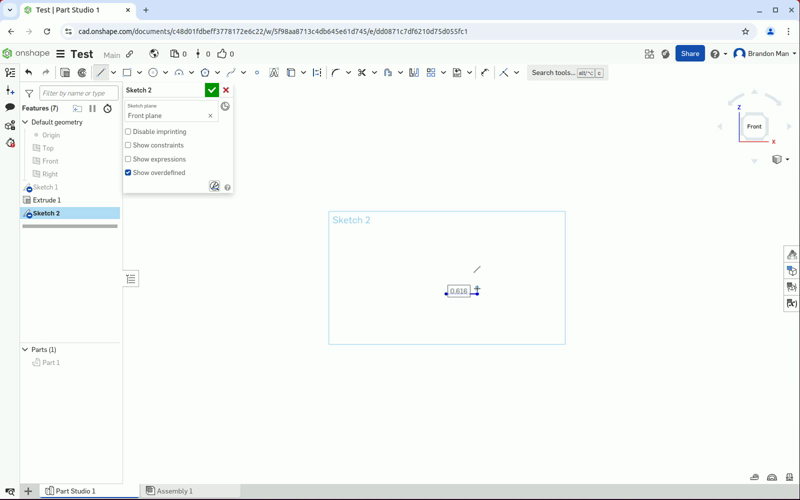
scroll(-6)
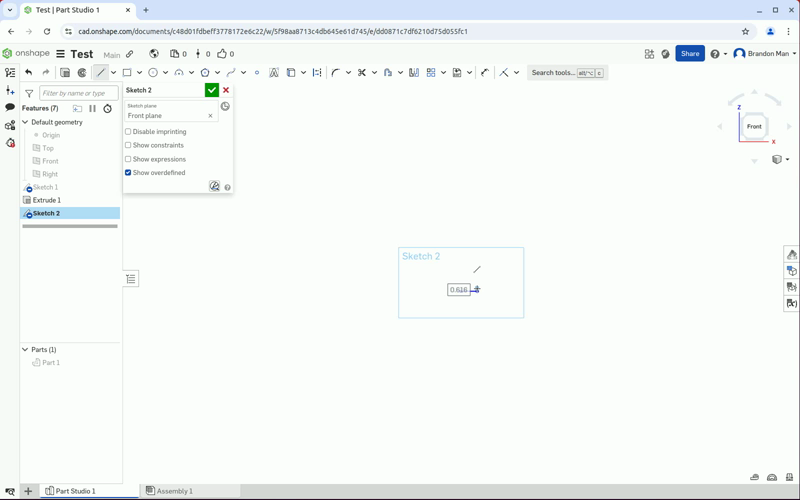
key_up(shift)
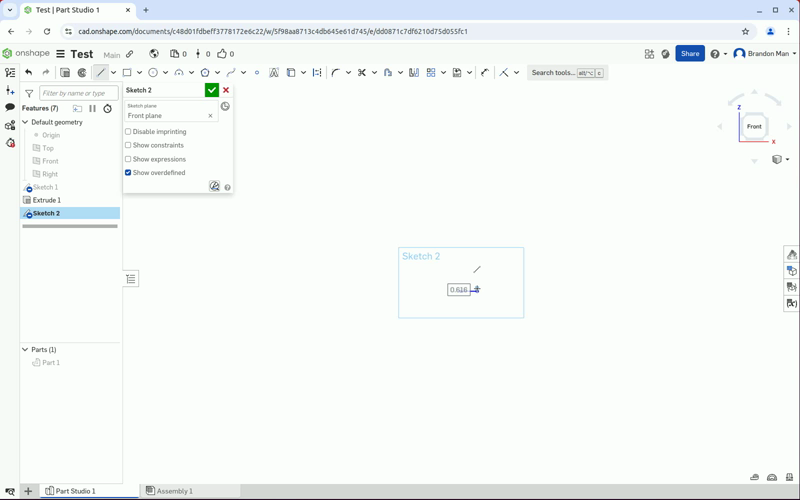
key_down(shift)
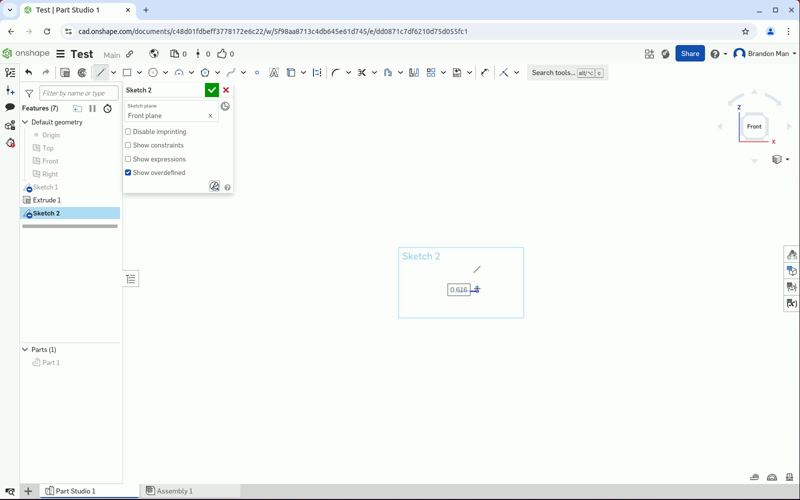
mouse_move(507, 288)
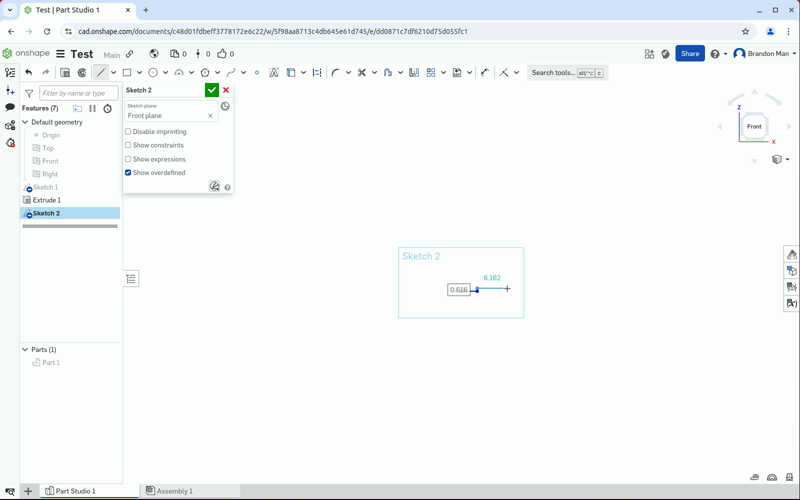
mouse_move(460, 288)
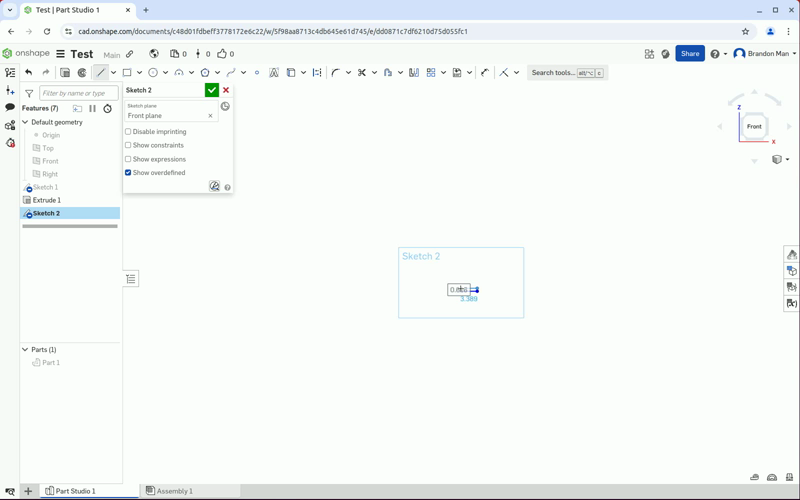
scroll(6)
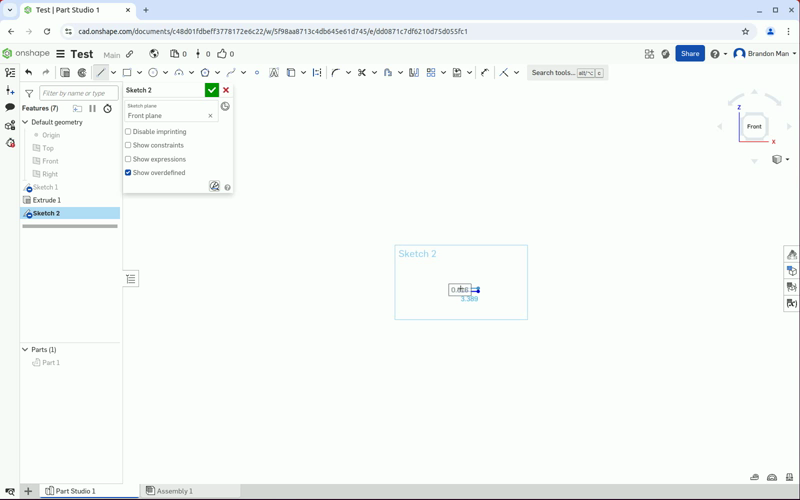
scroll(6)
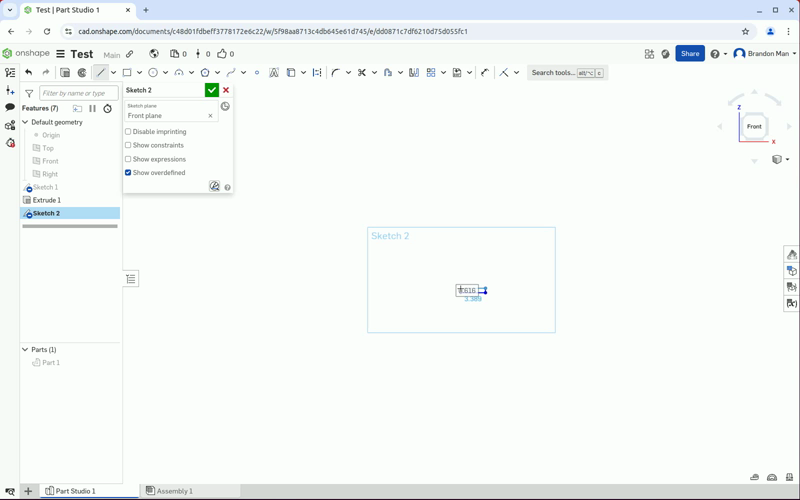
scroll(6)
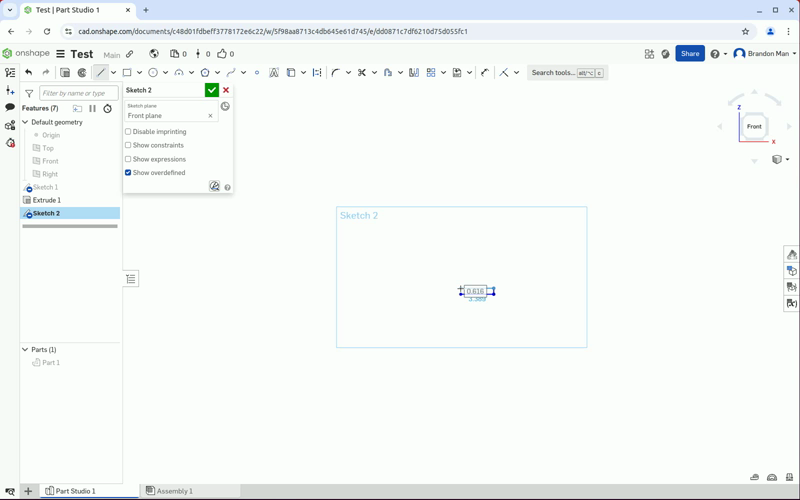
scroll(6)
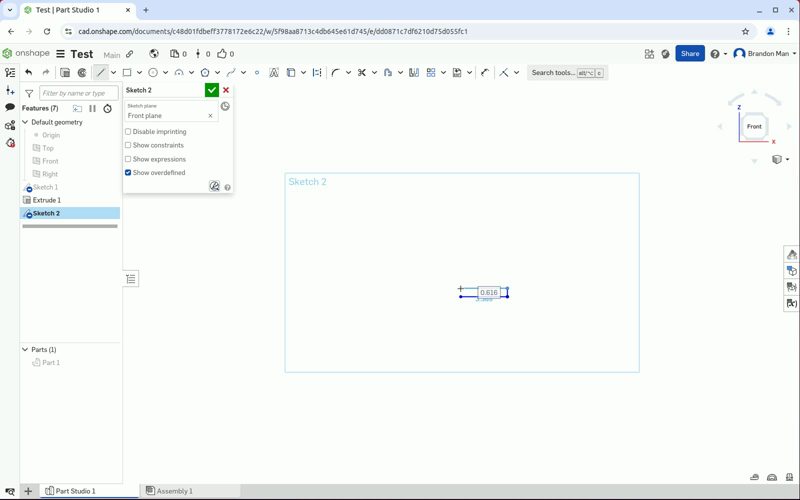
scroll(6)
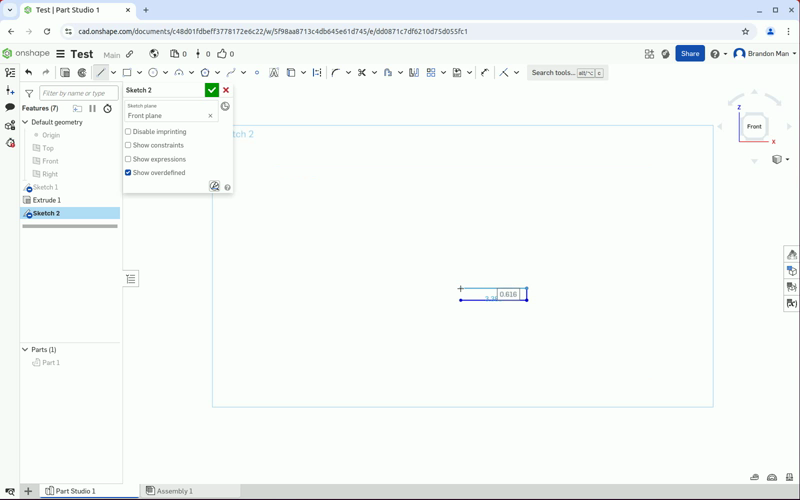
scroll(6)
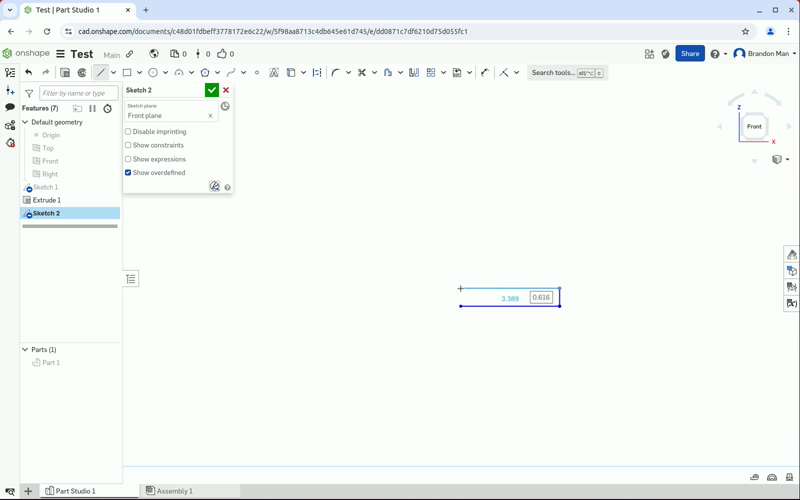
scroll(6)
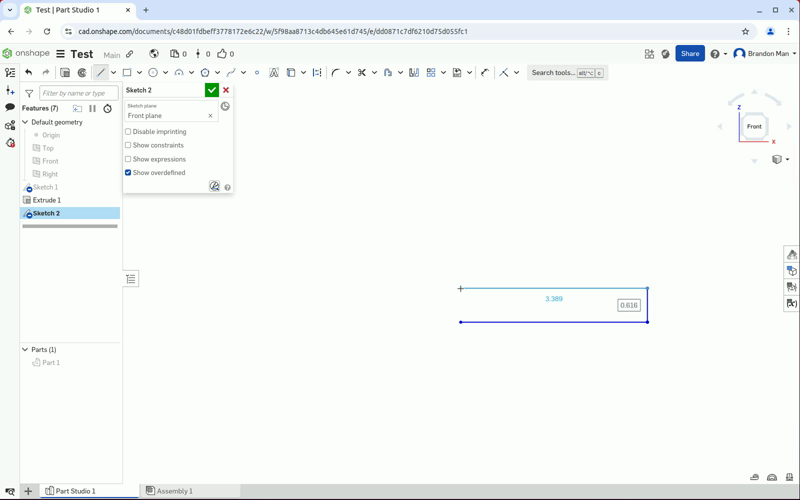
click(460, 288)
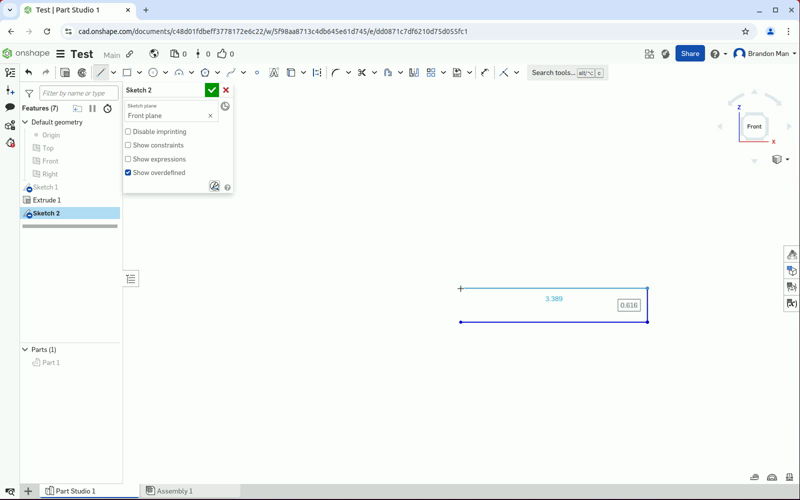
scroll(-6)
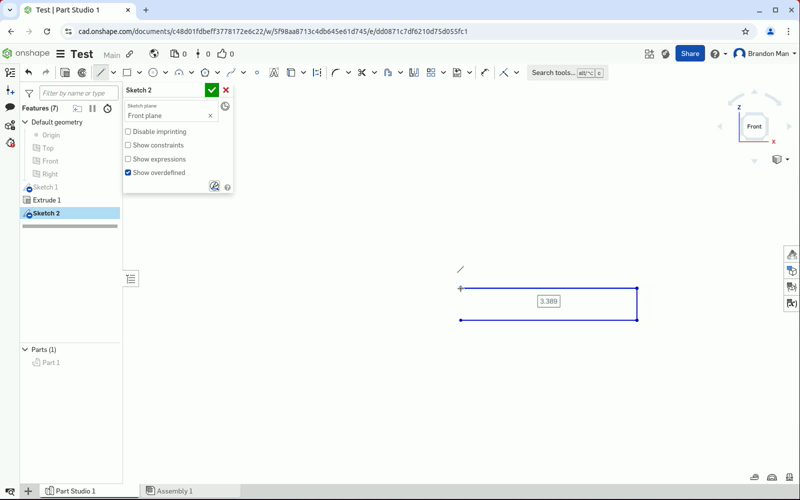
scroll(-6)
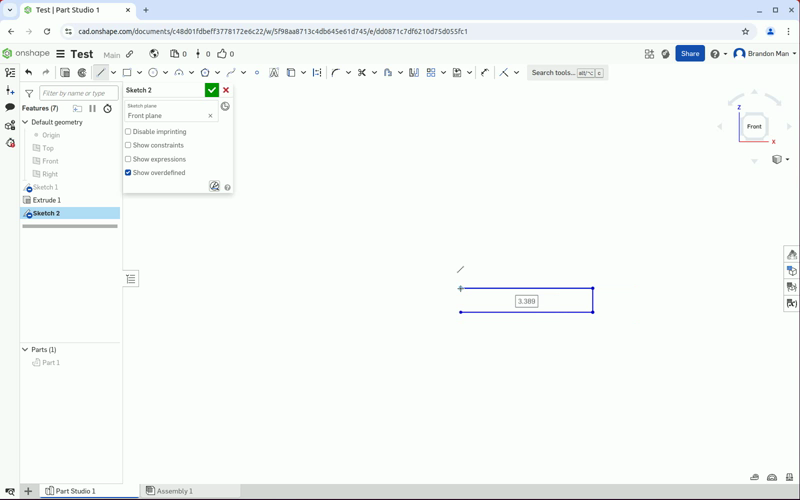
scroll(-6)
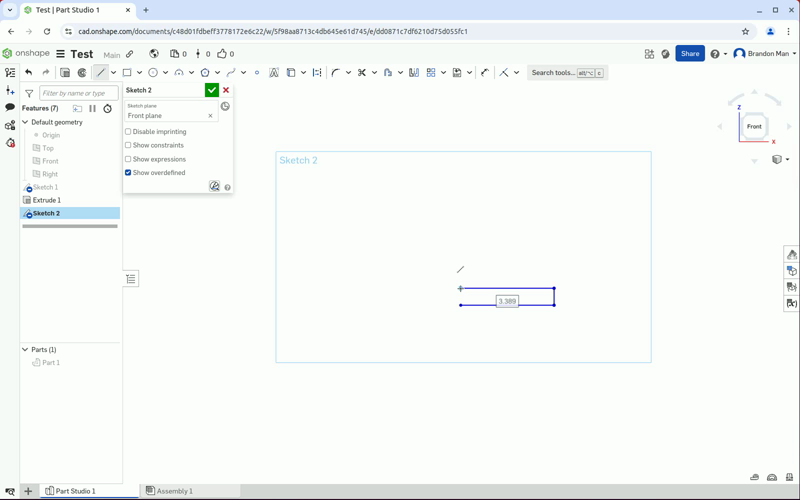
scroll(-6)
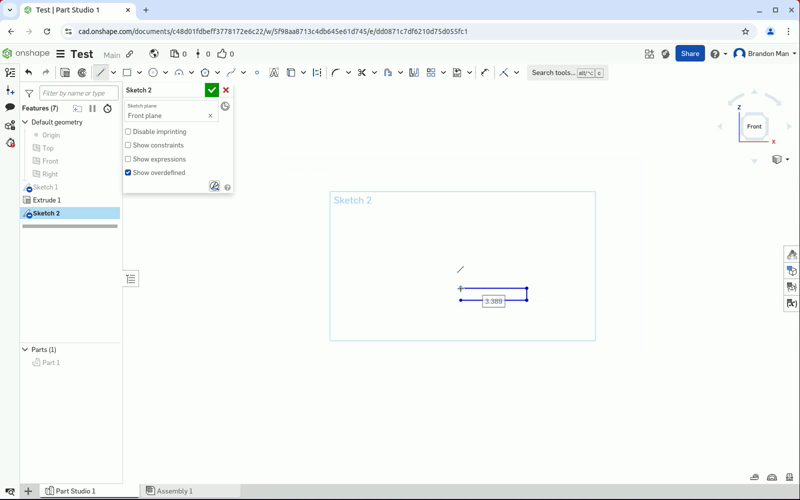
scroll(-6)
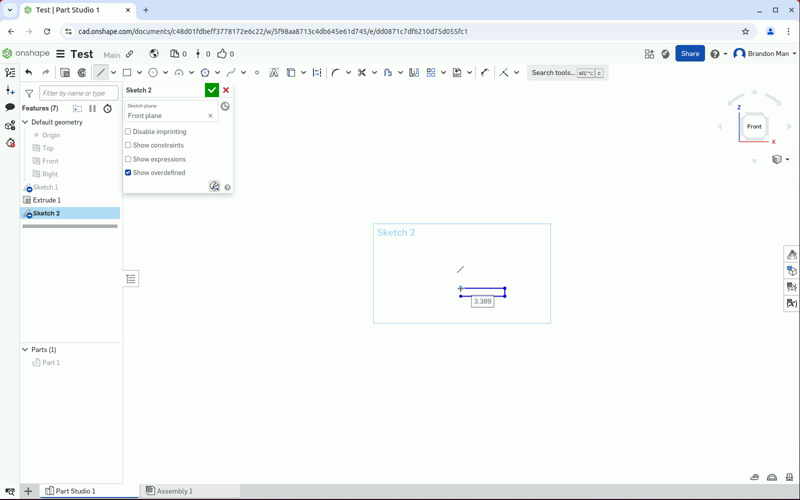
scroll(-6)
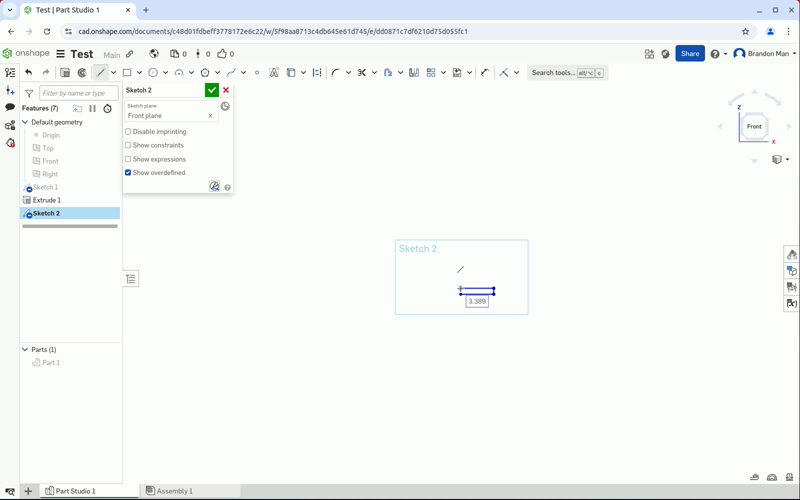
scroll(-6)
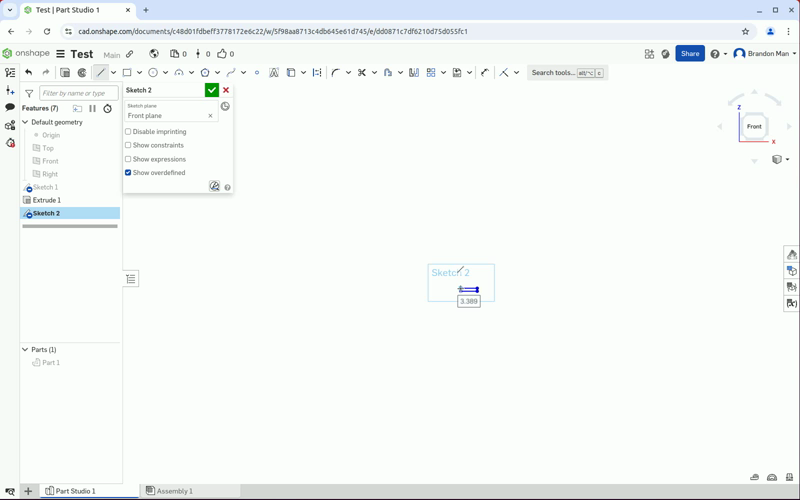
key_up(shift)
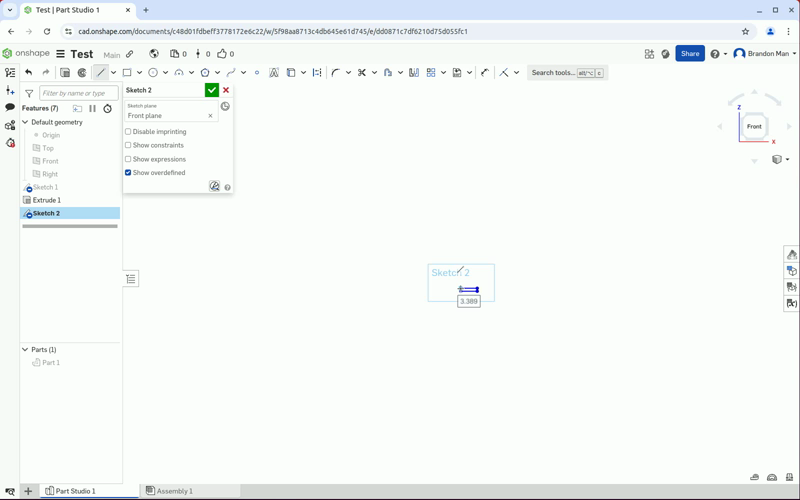
mouse_move(490, 288)
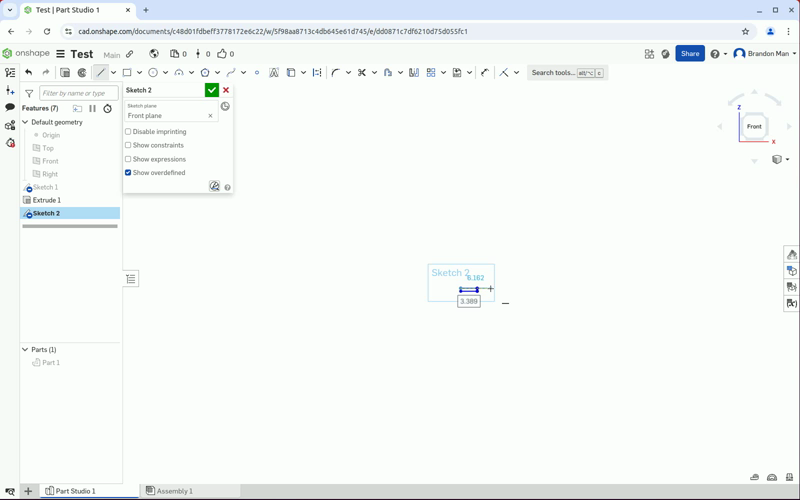
key_down(shift)
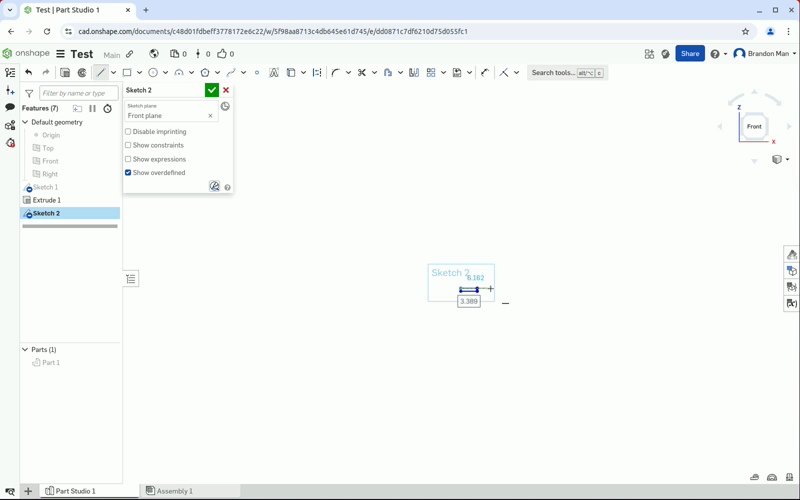
mouse_move(460, 291)
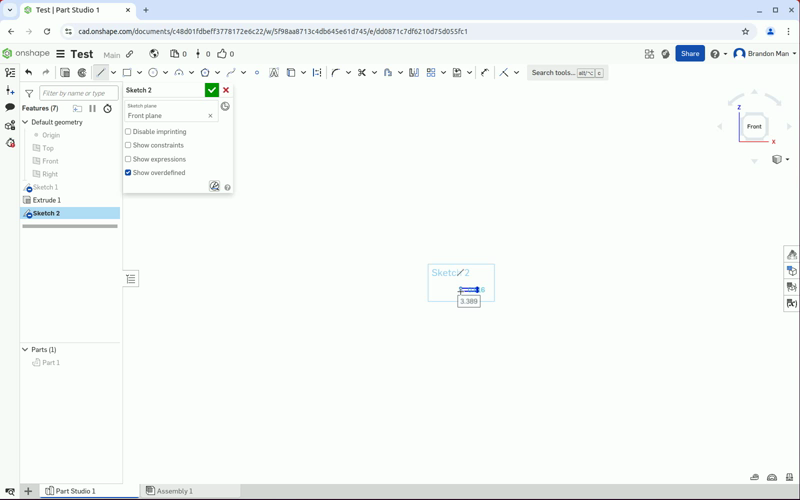
scroll(6)
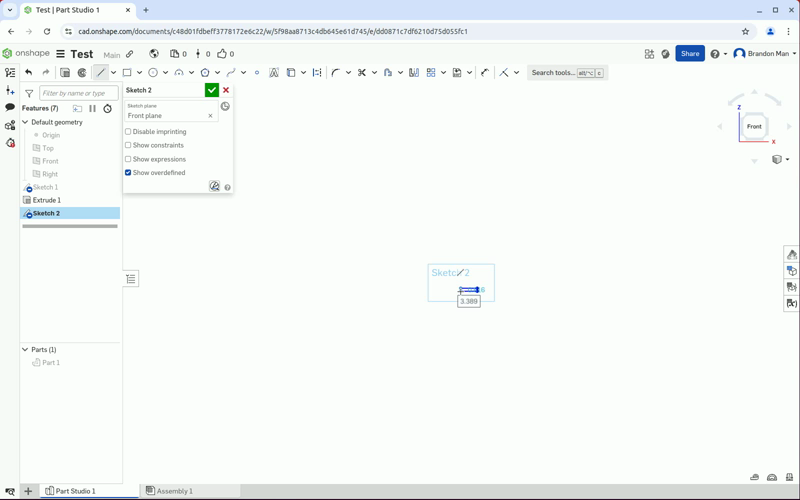
scroll(6)
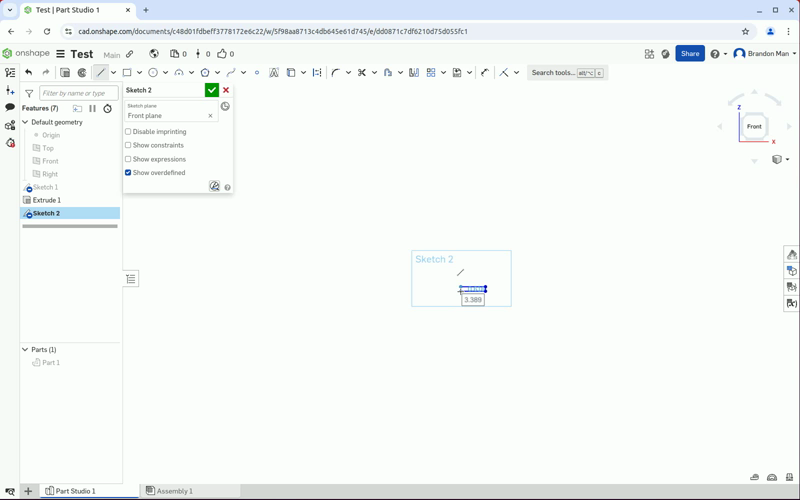
scroll(6)
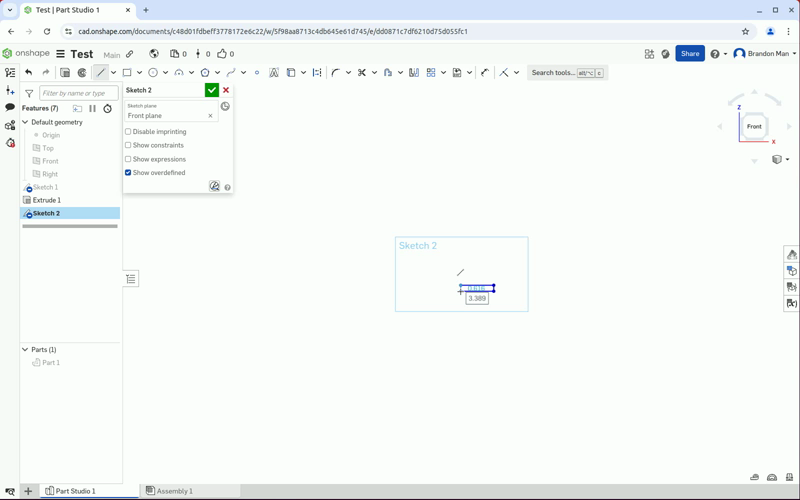
scroll(6)
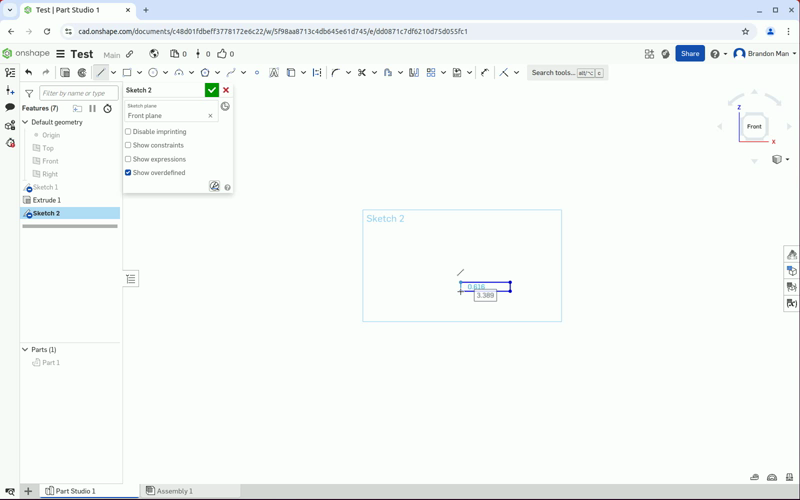
scroll(6)
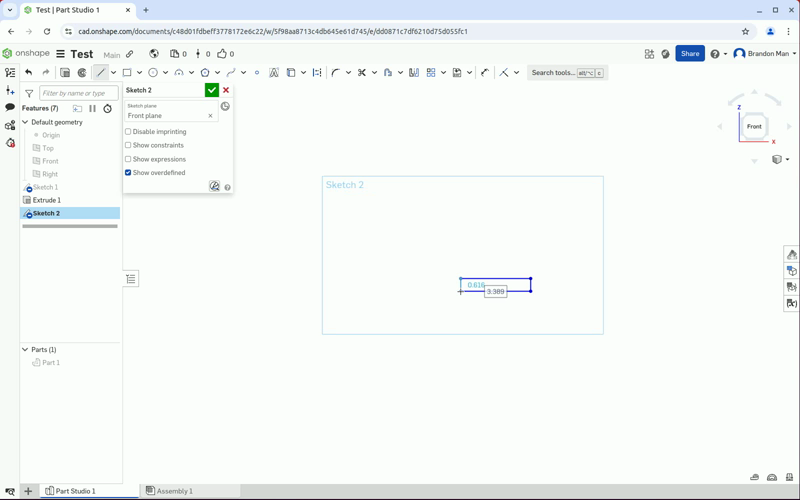
scroll(6)
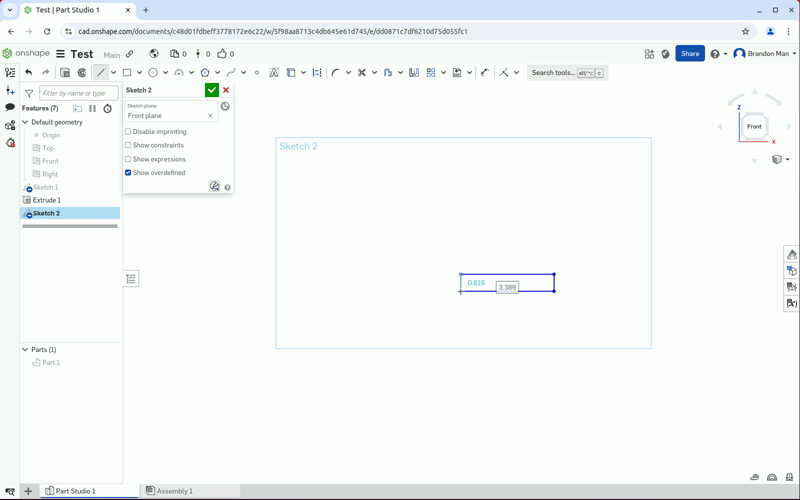
scroll(6)
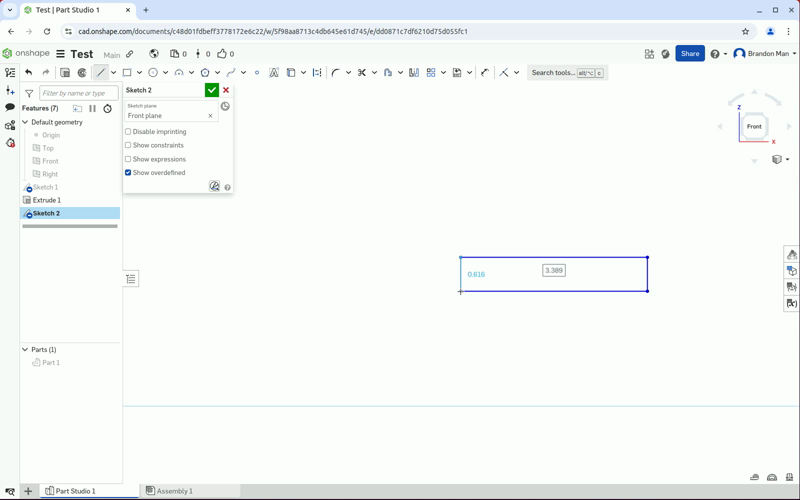
key_up(shift)
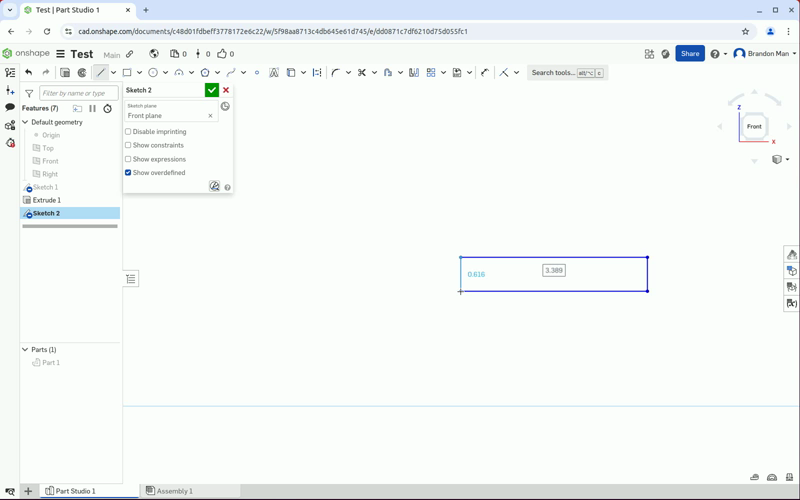
click(460, 291)
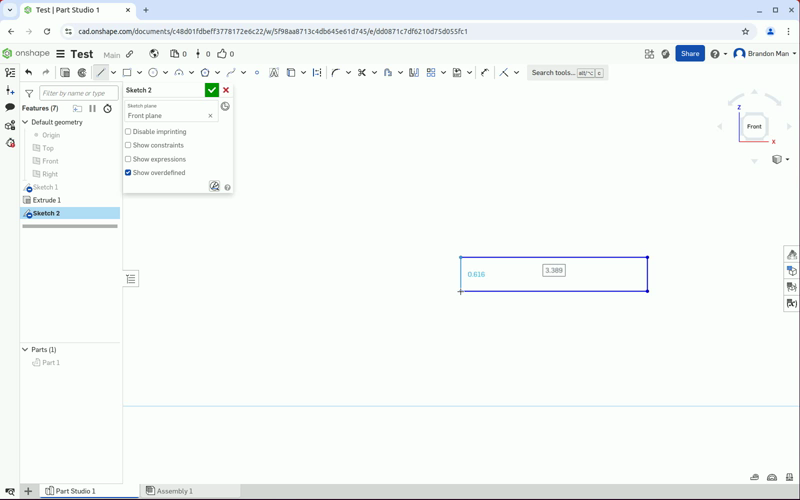
scroll(-6)
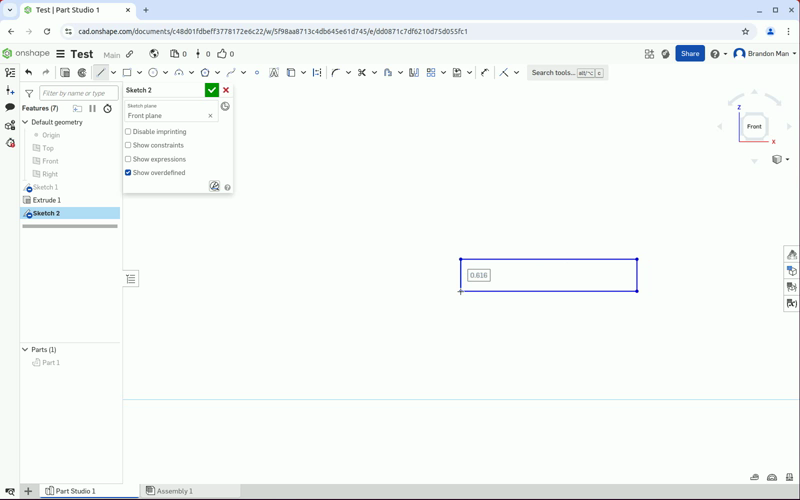
scroll(-6)
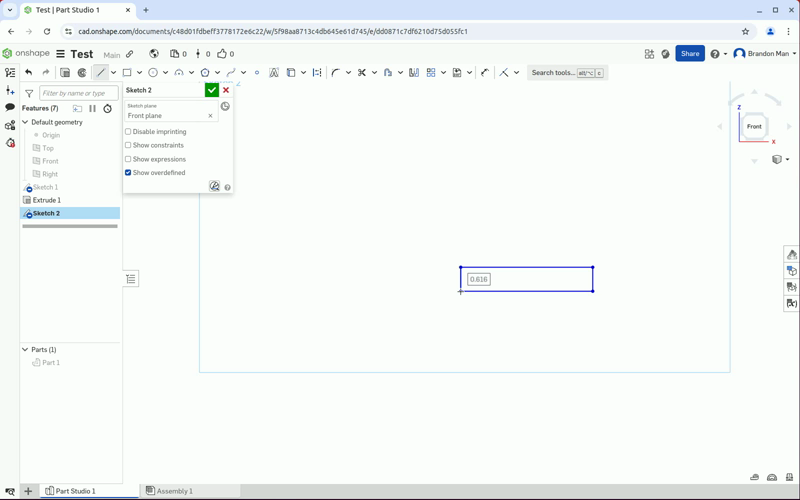
scroll(-6)
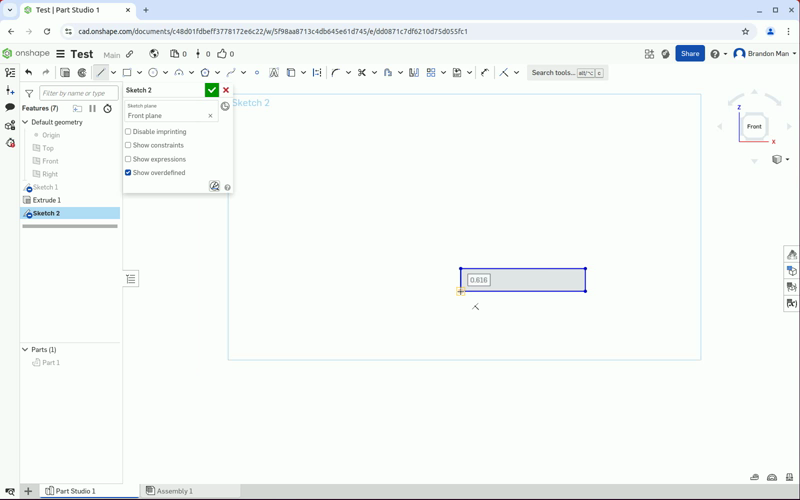
scroll(-6)
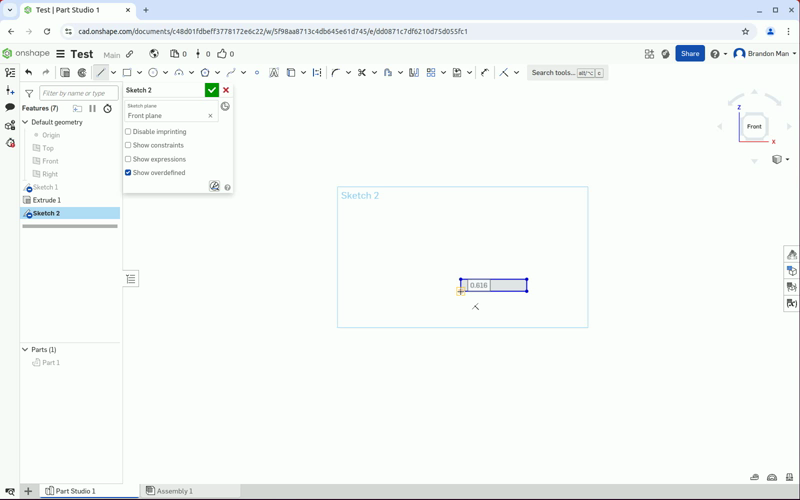
scroll(-6)
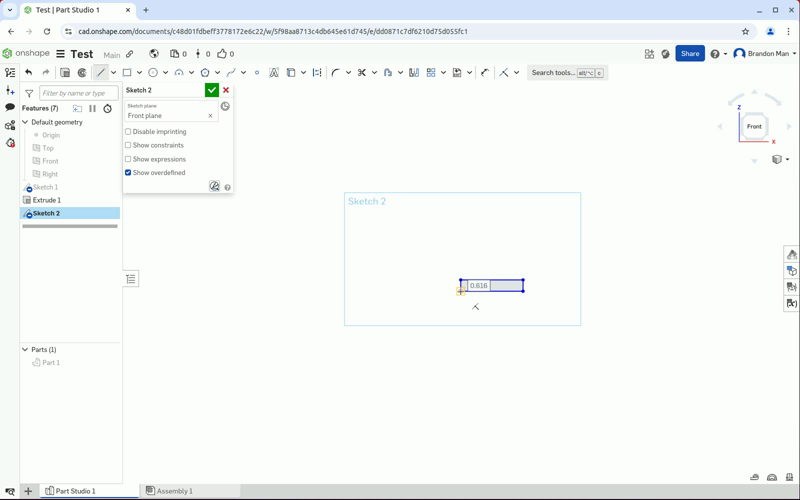
scroll(-6)
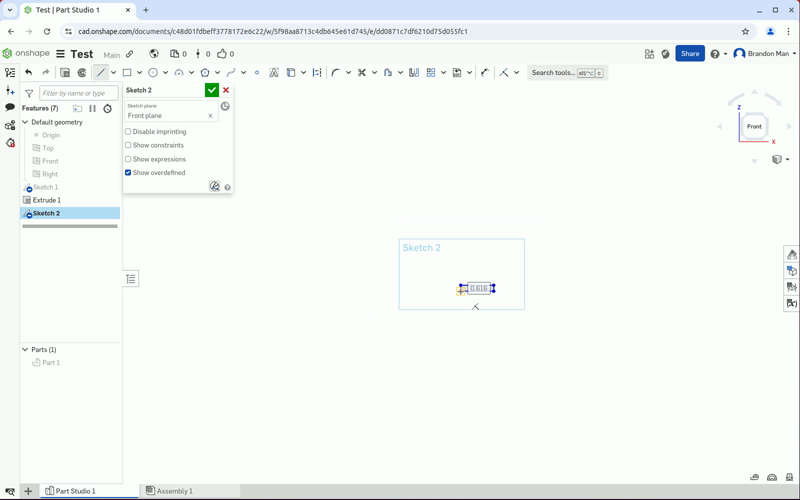
scroll(-6)
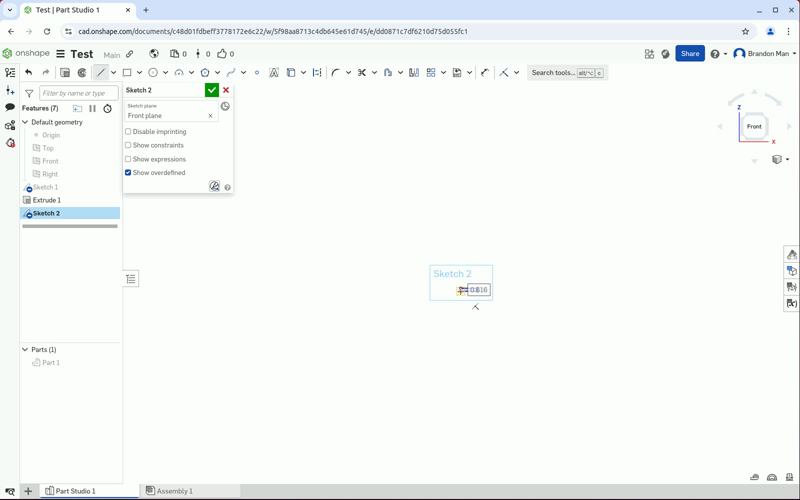
key(esc)
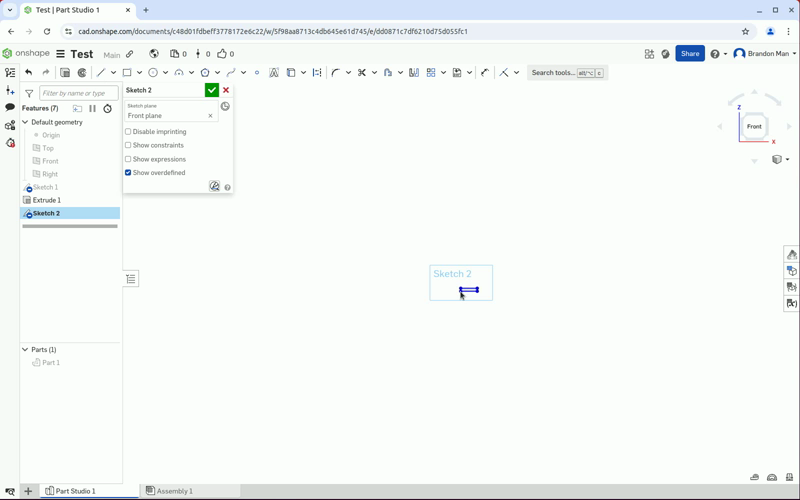
mouse_move(468, 289)
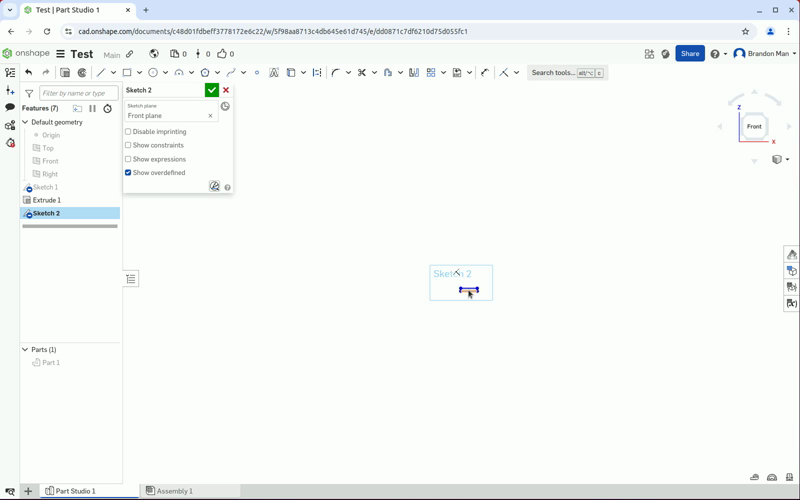
scroll(6)
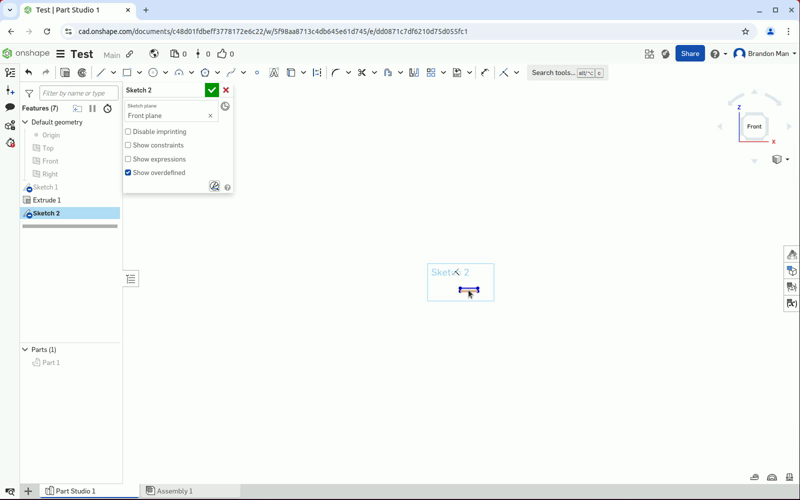
scroll(6)
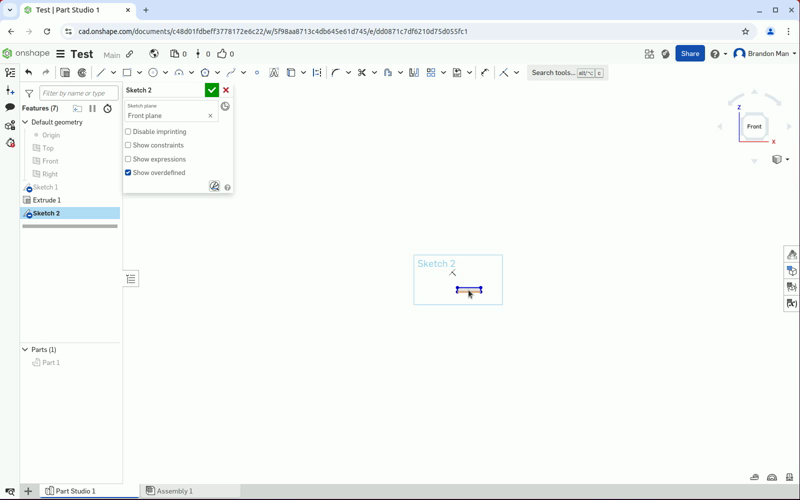
scroll(6)
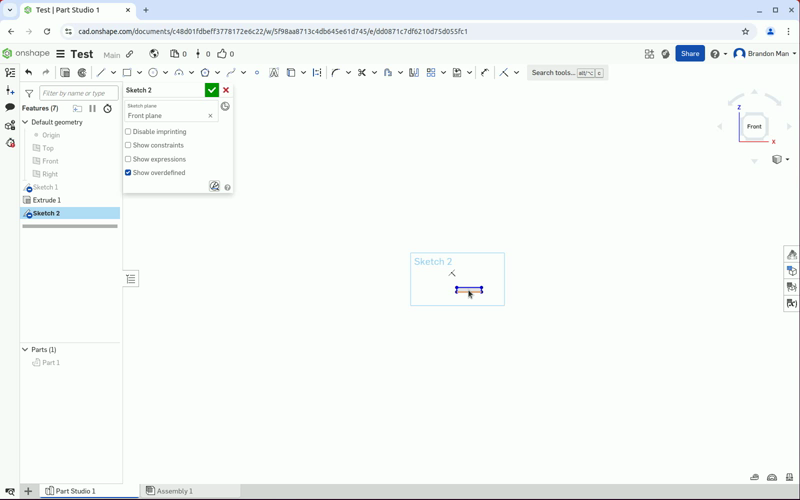
scroll(6)
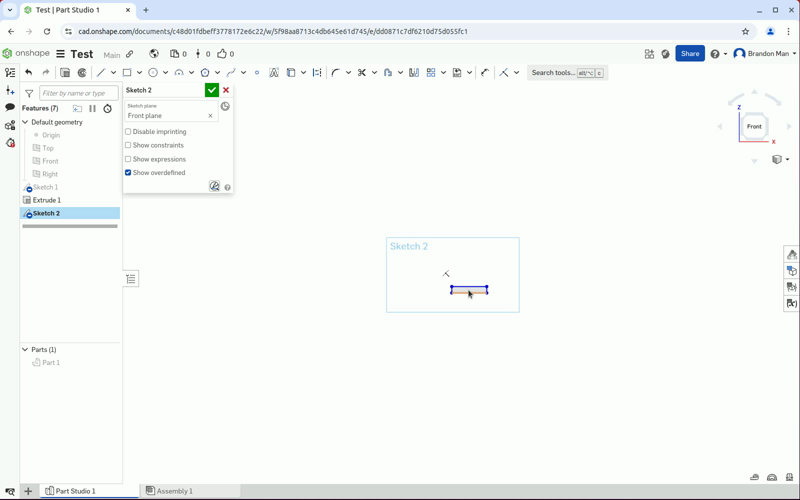
scroll(6)
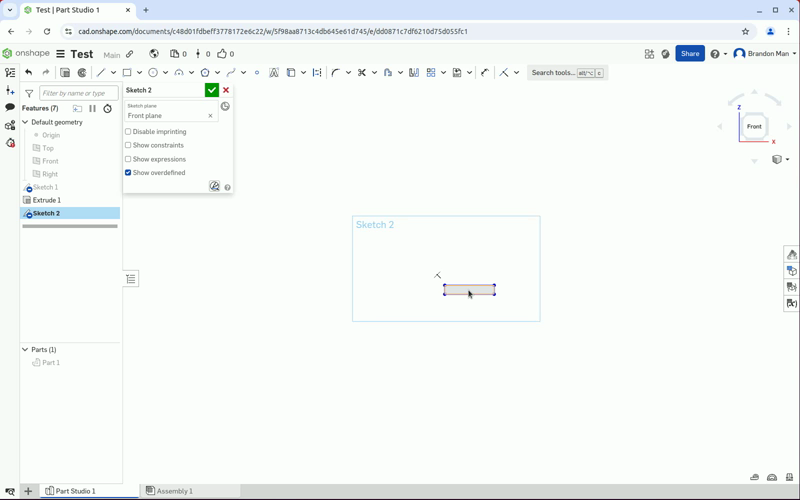
scroll(6)
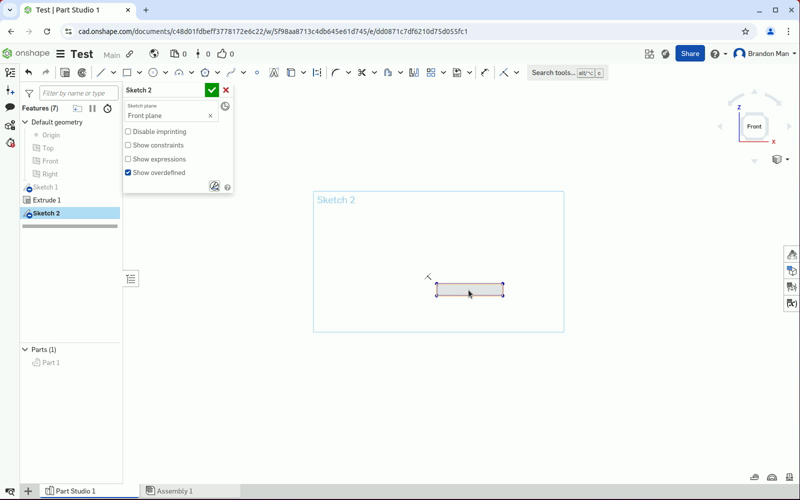
scroll(6)
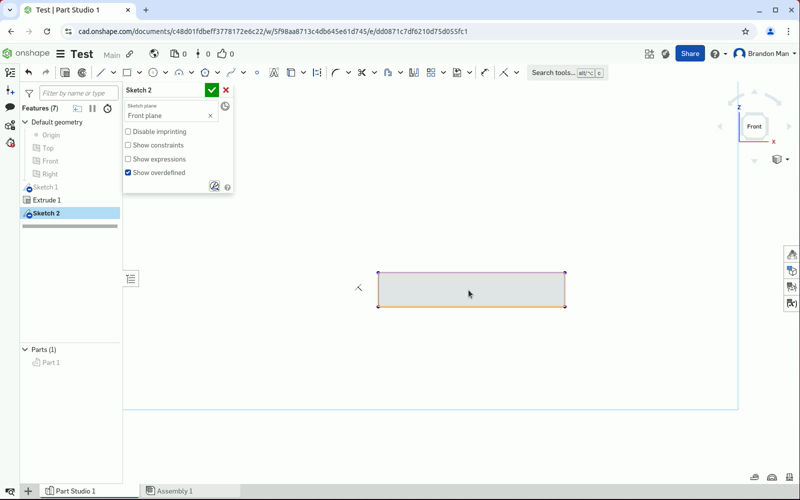
click(468, 289)
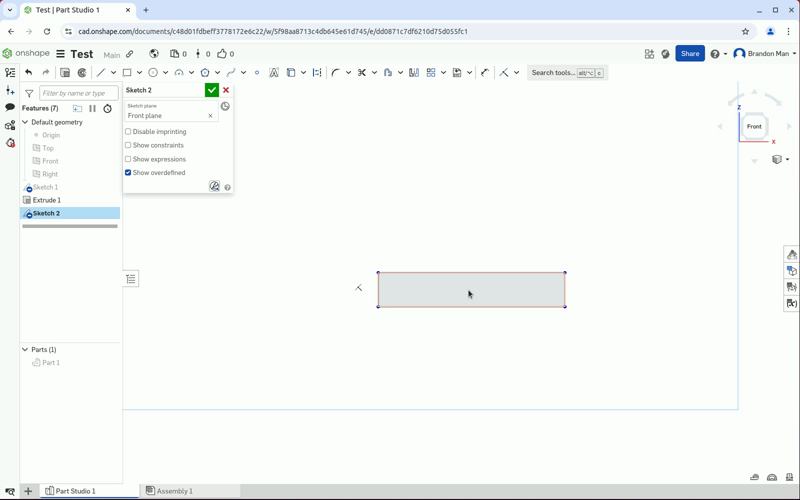
scroll(-6)
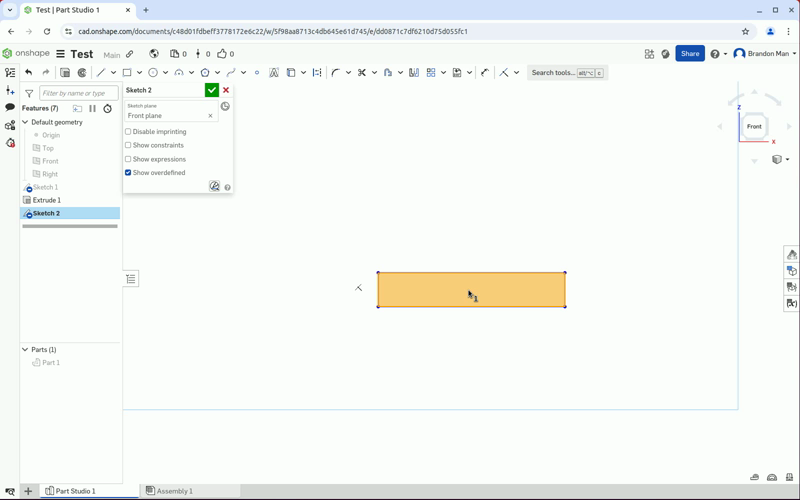
scroll(-6)
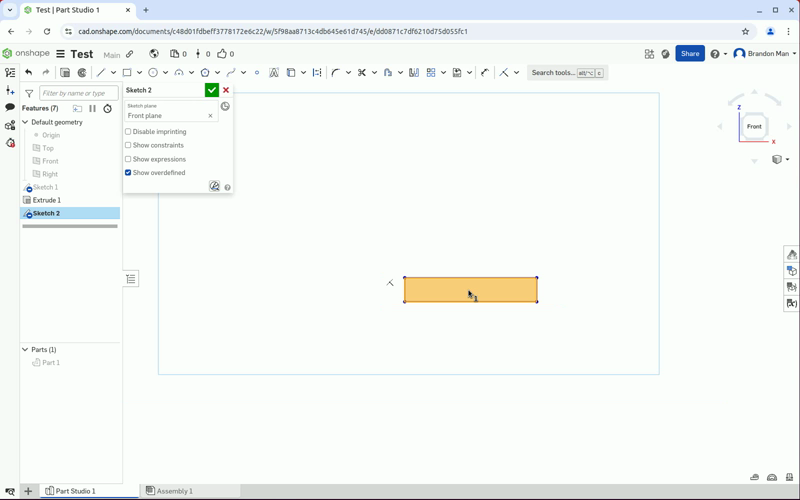
scroll(-6)
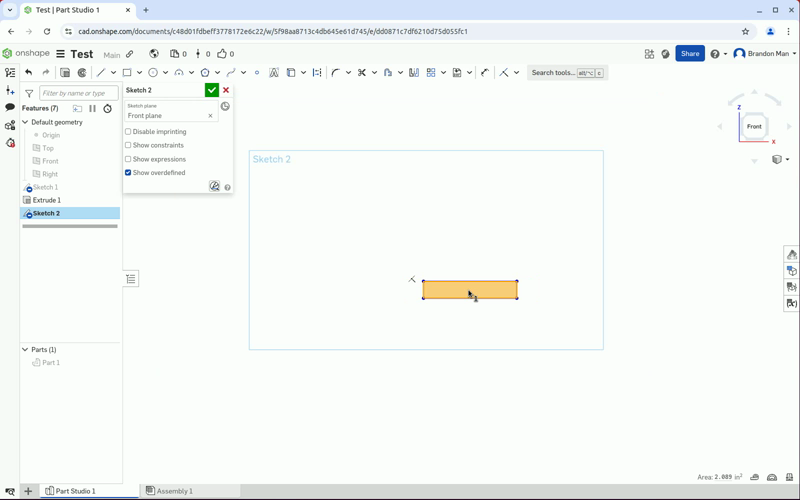
scroll(-6)
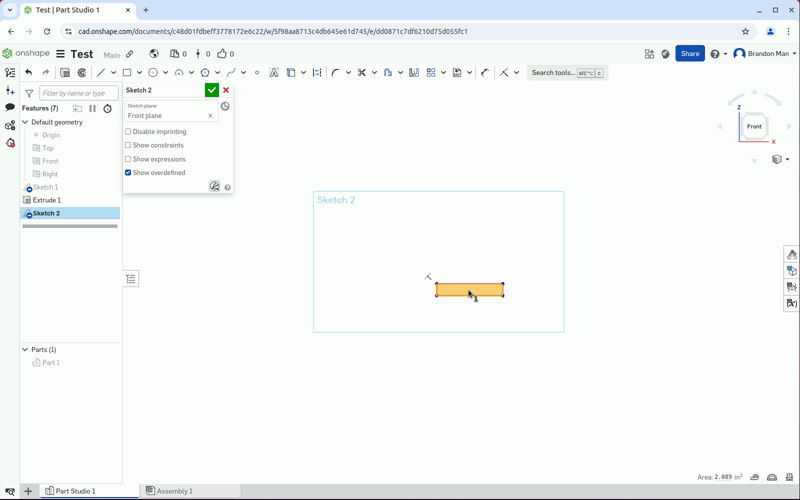
scroll(-6)
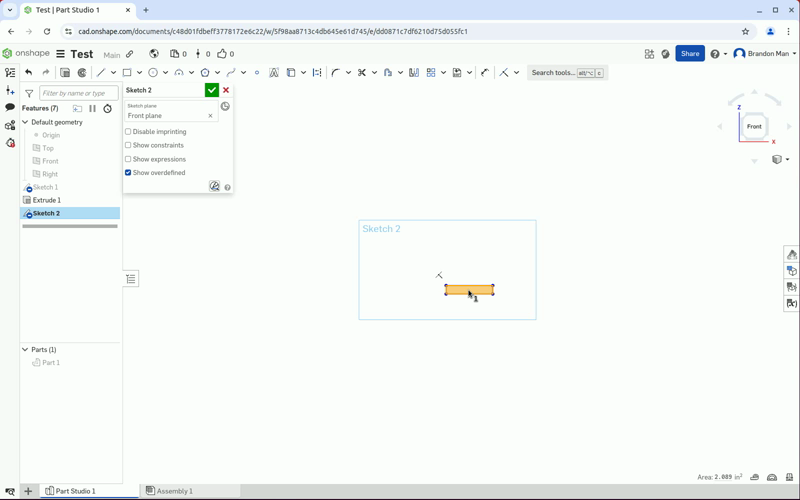
scroll(-6)
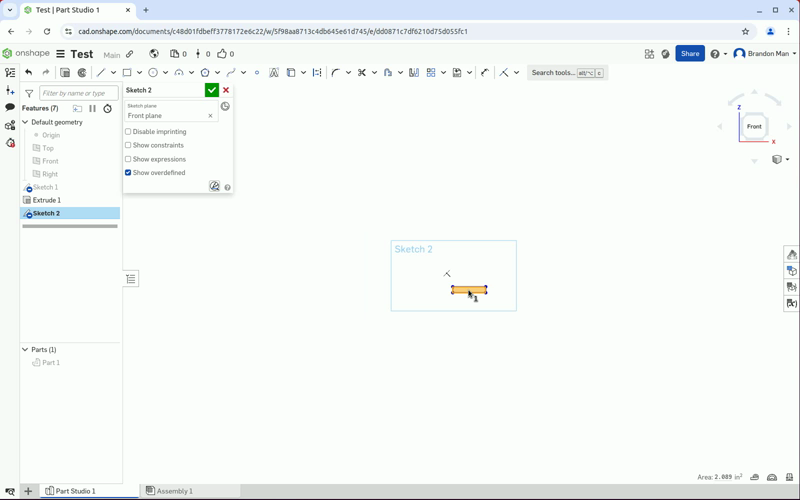
scroll(-6)
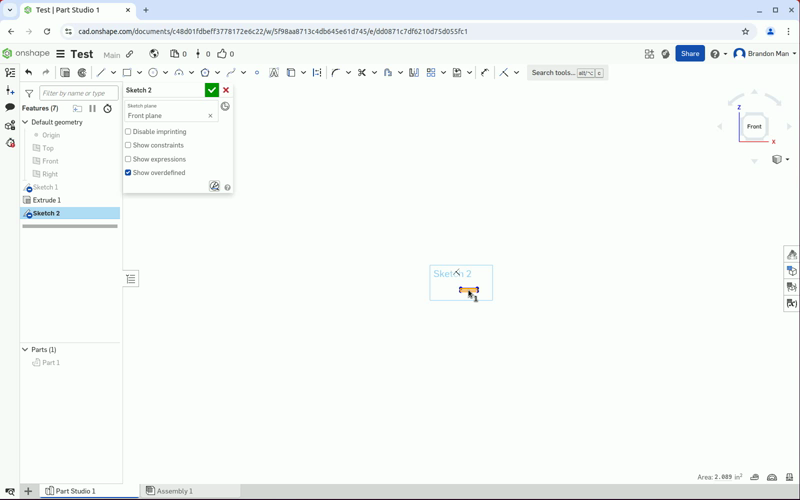
mouse_move(73, 352)
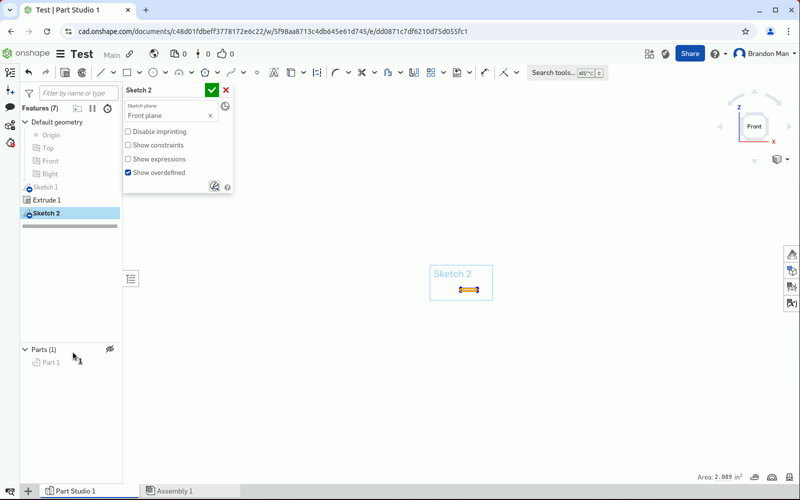
key(shift+y)
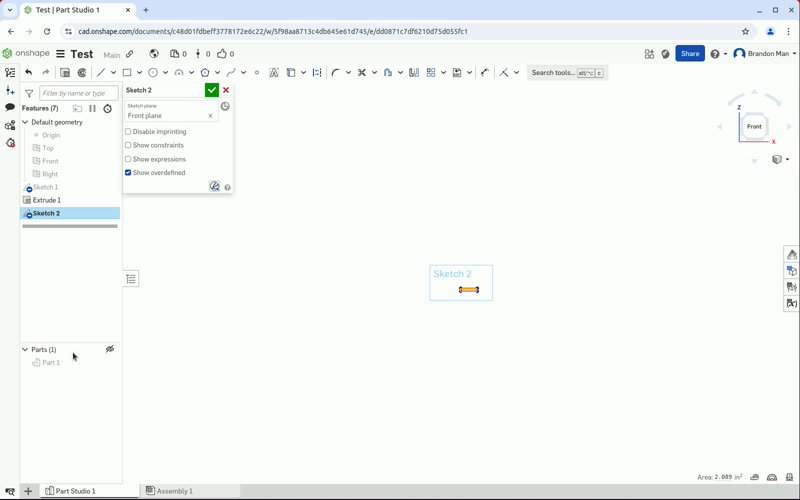
key(shift+e)
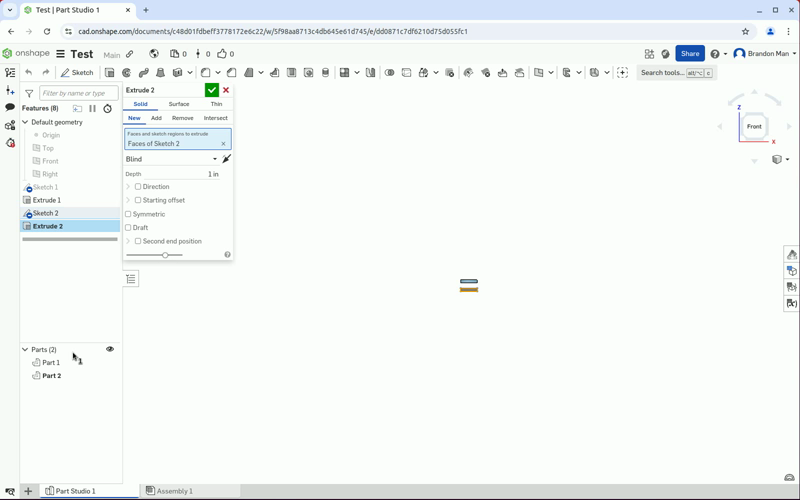
mouse_move(143, 106)
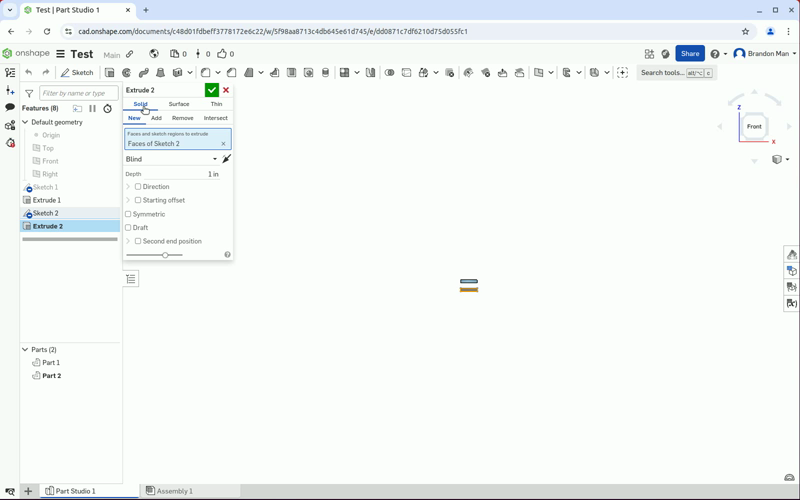
click(143, 106)
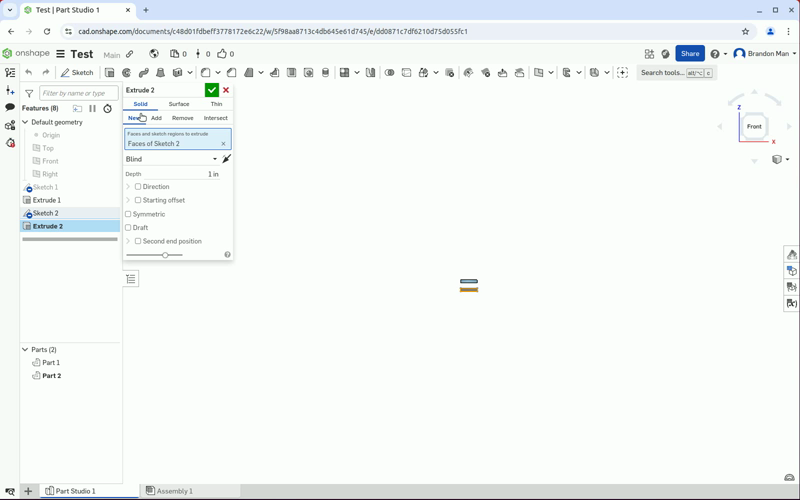
mouse_move(137, 120)
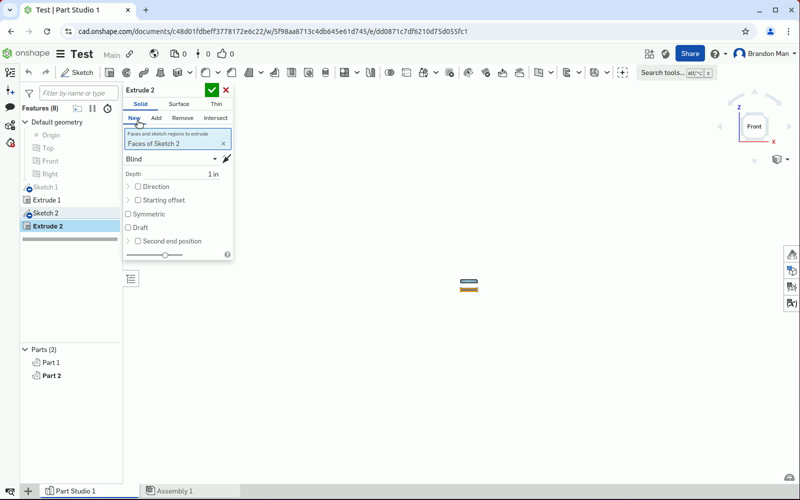
click(137, 120)
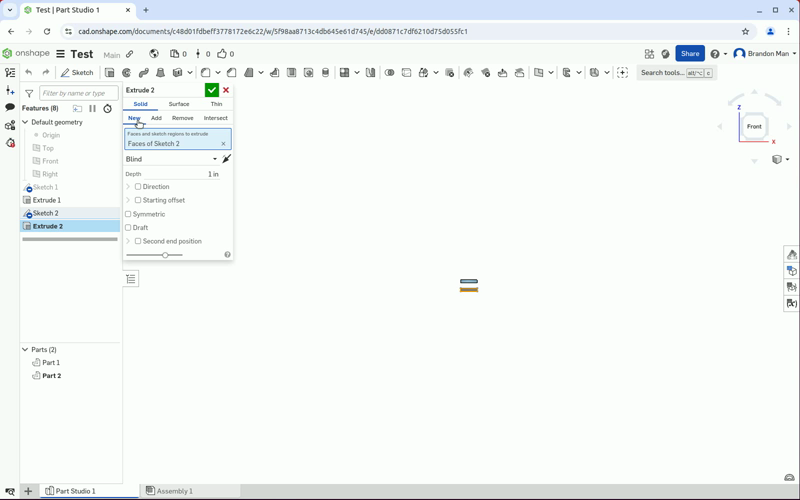
key(tab, 4)
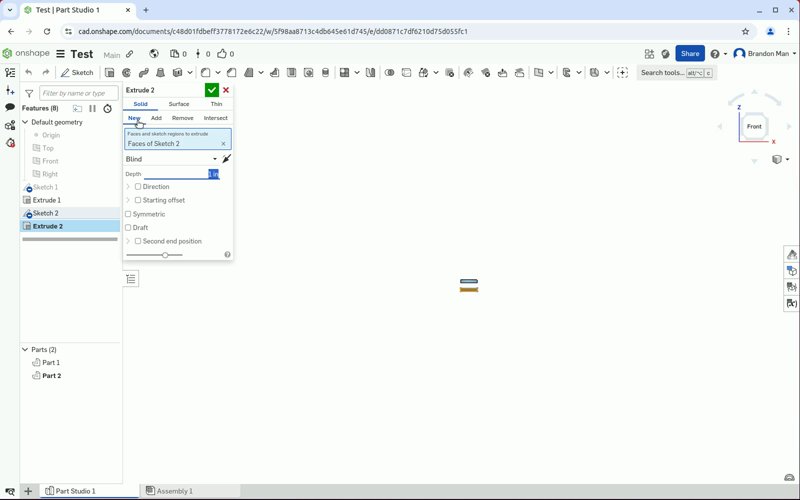
text(23.108)
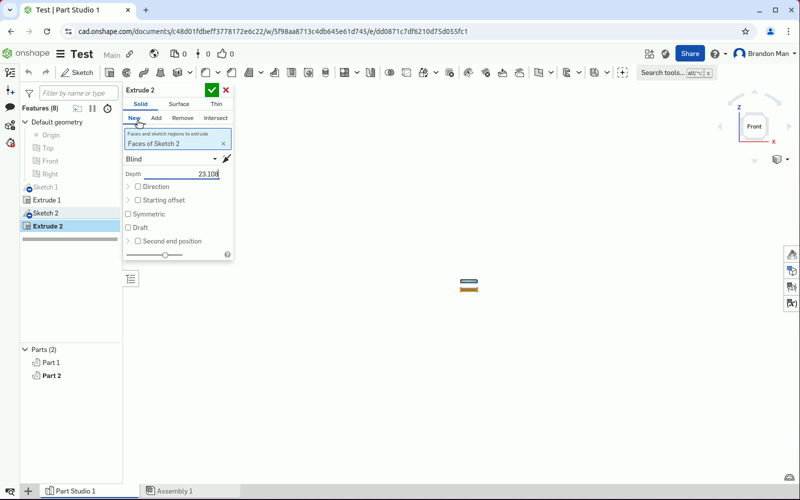
key(enter)
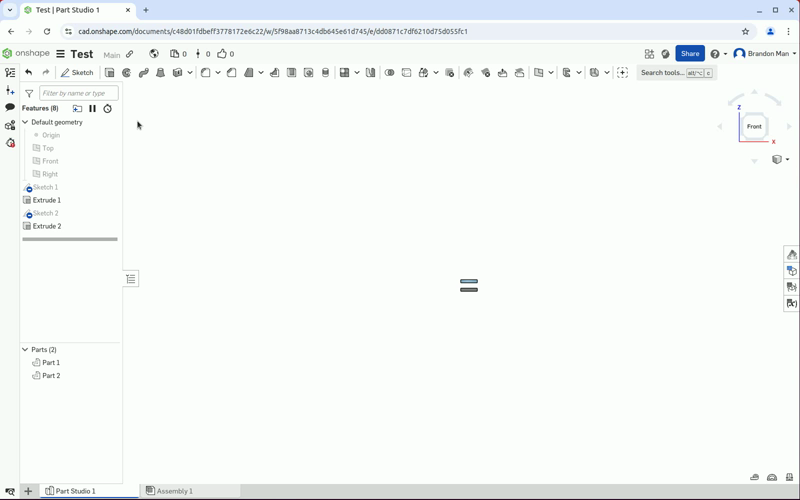
key(shift+h)
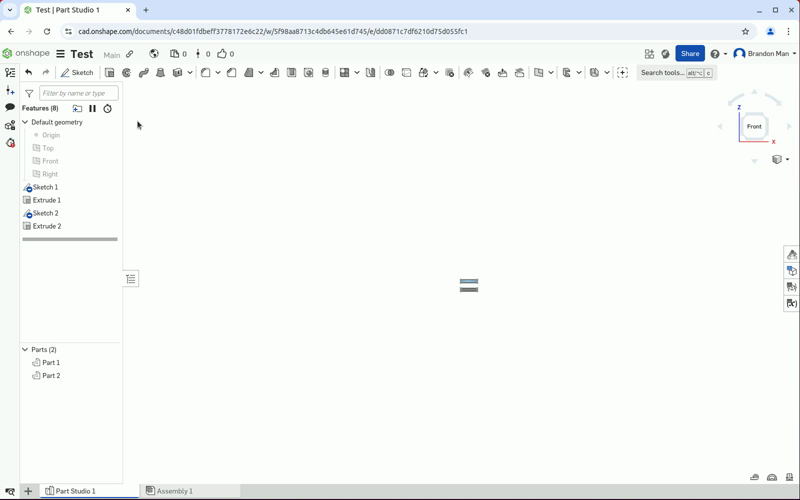
key(shift+h)
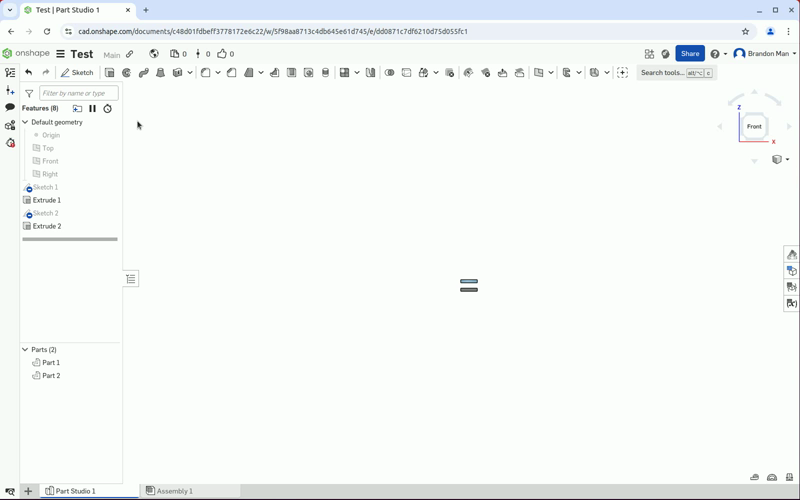
mouse_move(73, 189)
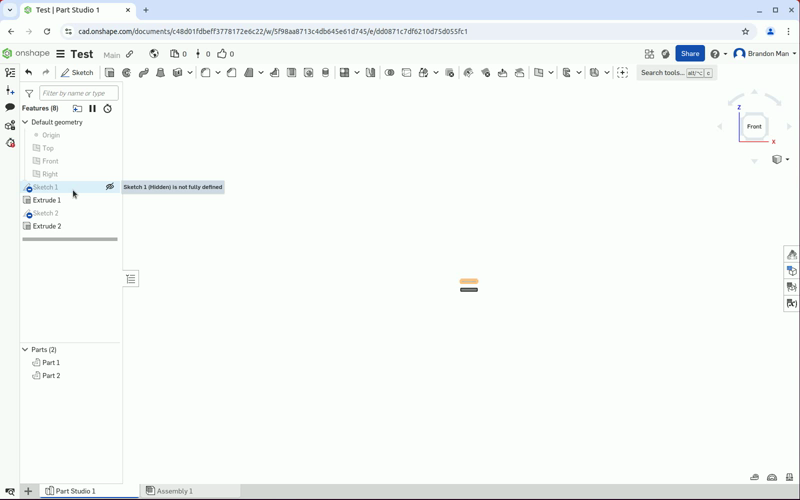
click(73, 189)
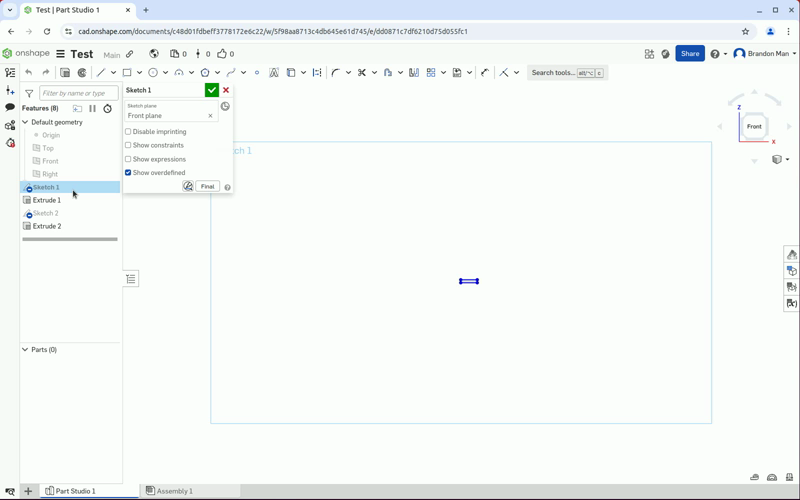
mouse_move(229, 92)
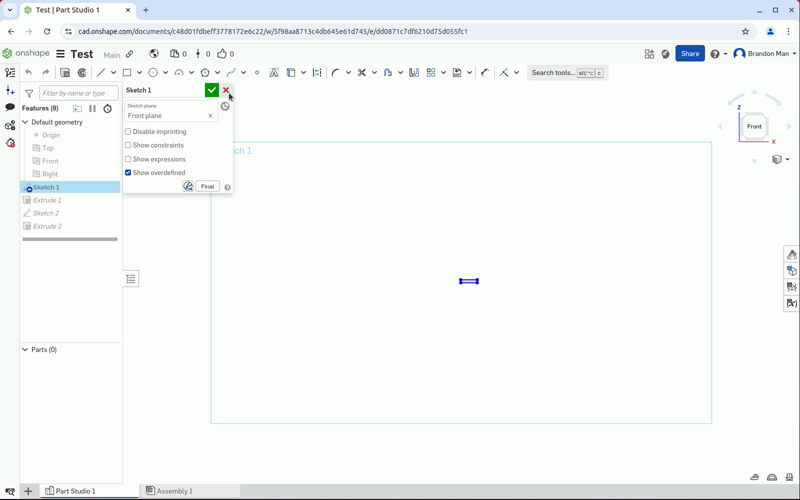
click(229, 92)
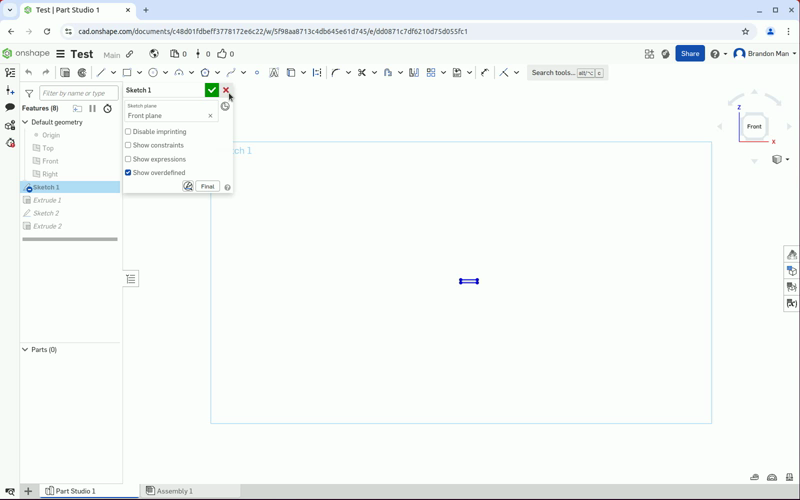
key(shift+s)
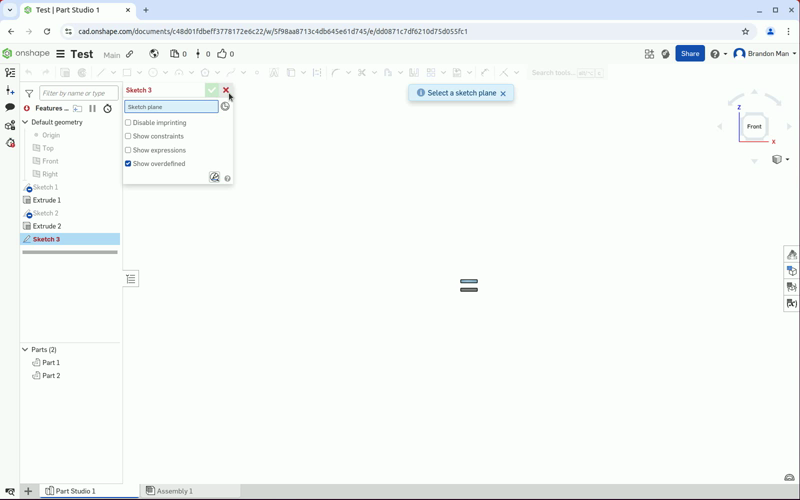
mouse_move(73, 163)
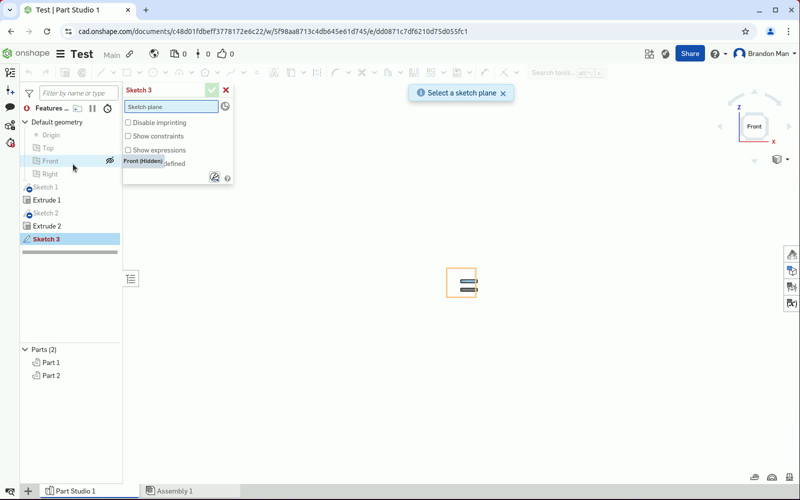
click(73, 163)
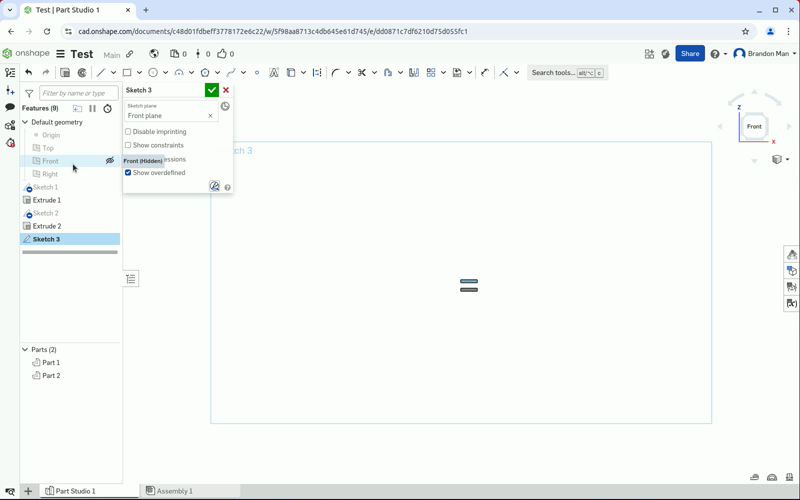
mouse_move(73, 352)
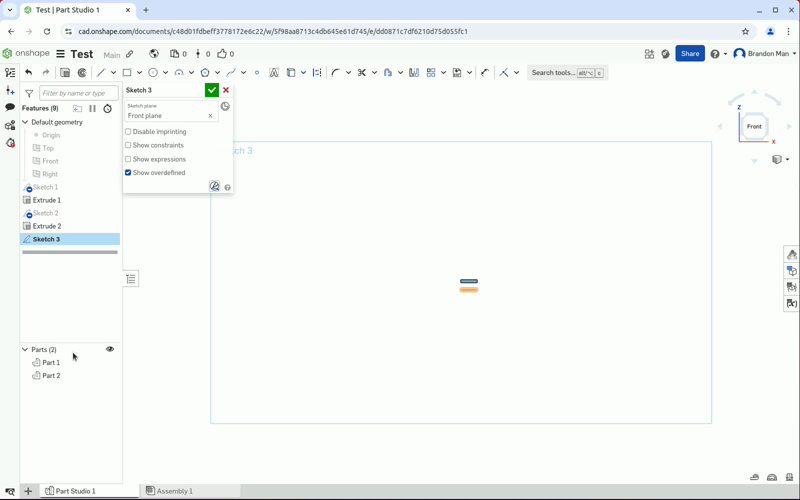
key(y)
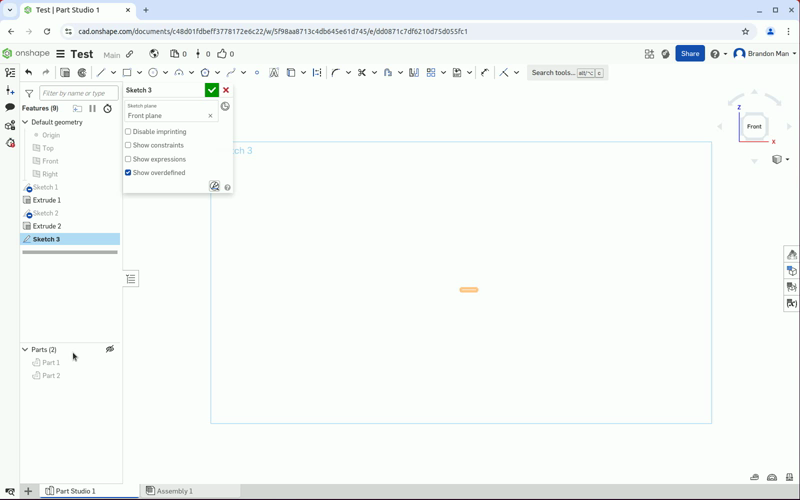
key(l)
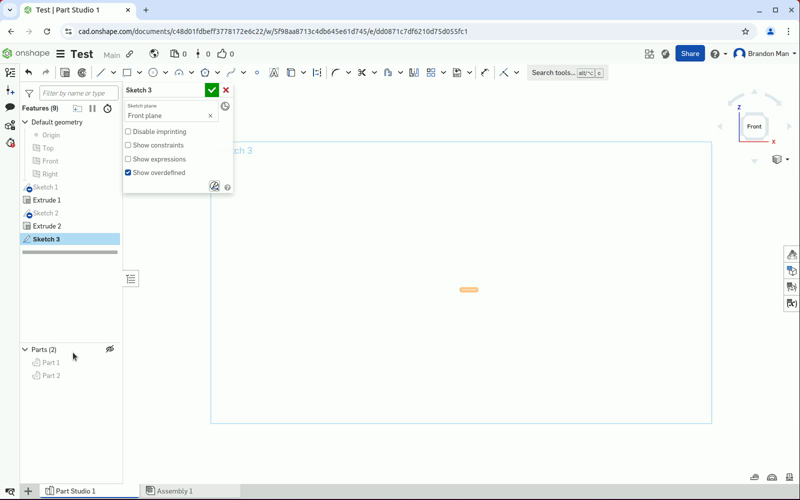
key_down(shift)
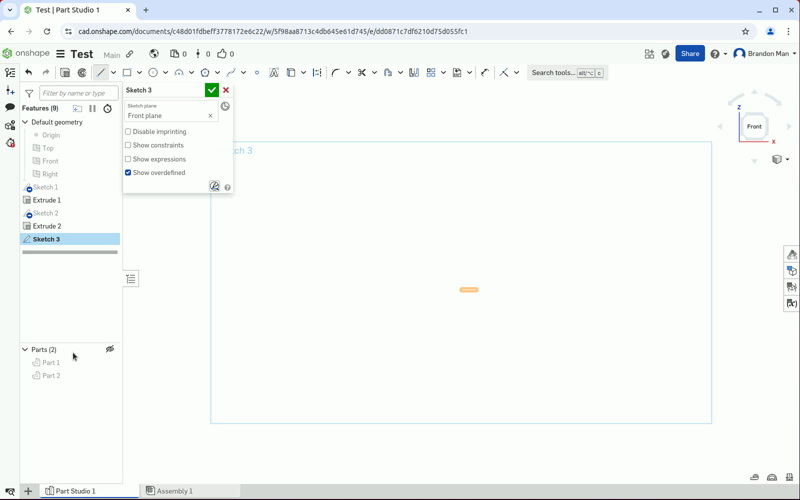
mouse_move(436, 287)
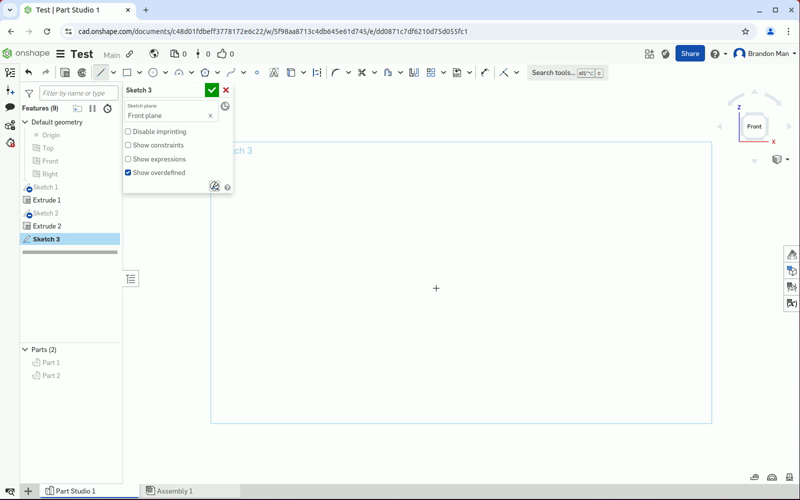
click(436, 287)
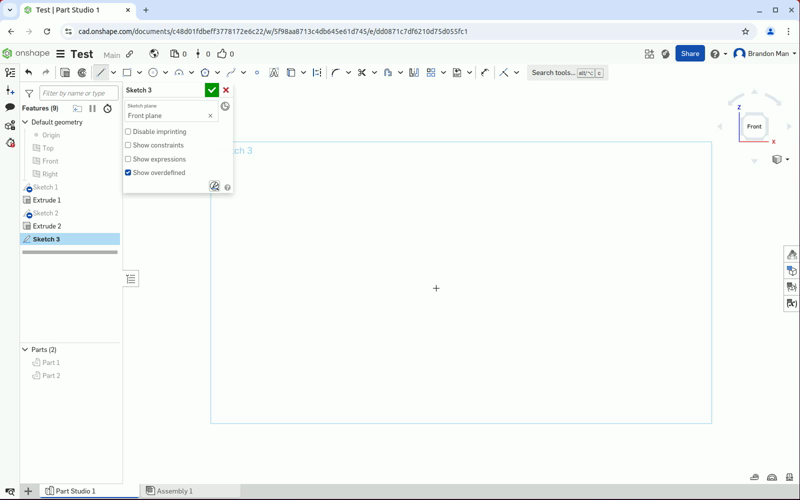
key_up(shift)
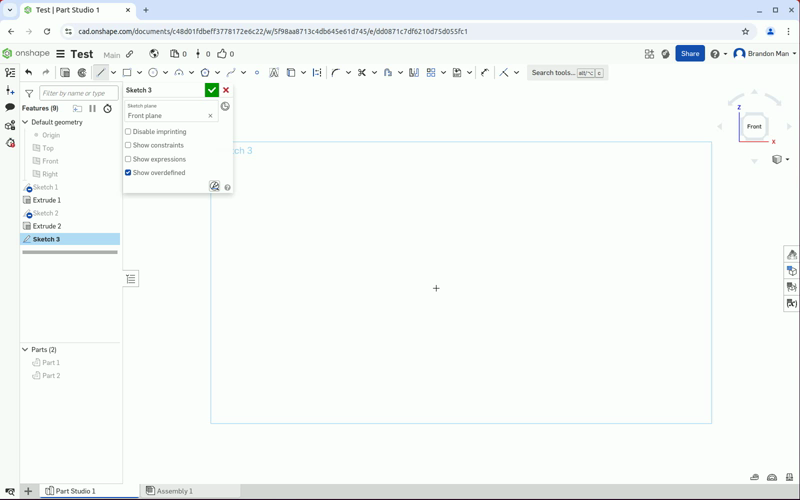
key_down(shift)
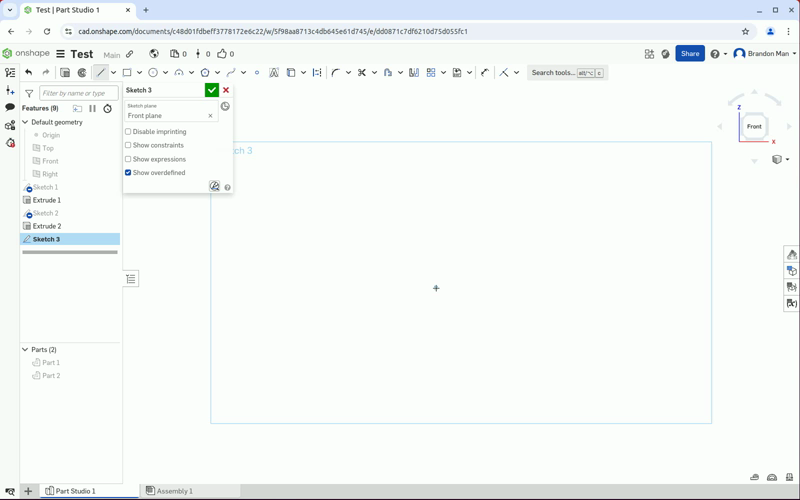
mouse_move(466, 287)
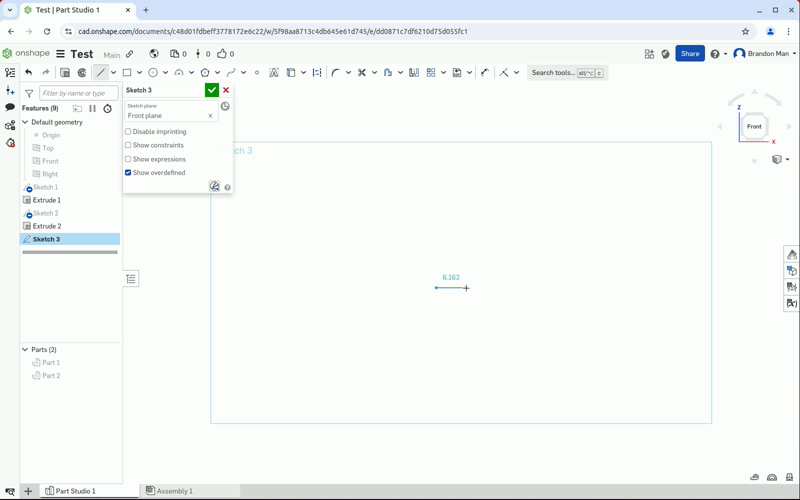
mouse_move(440, 289)
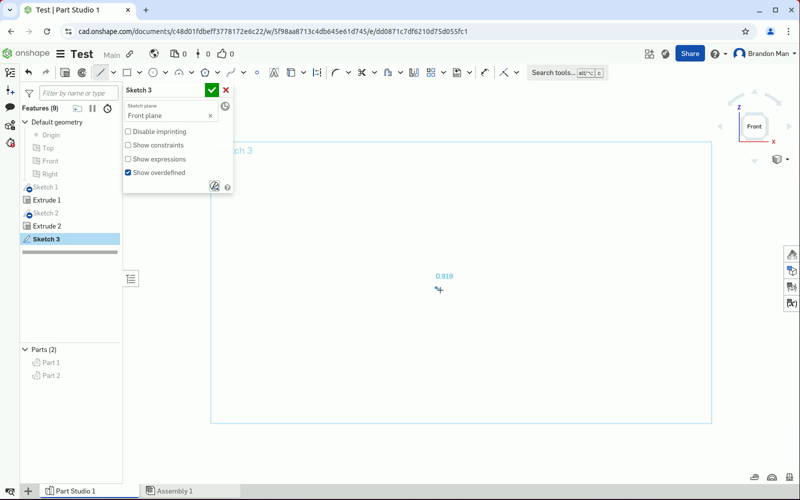
scroll(6)
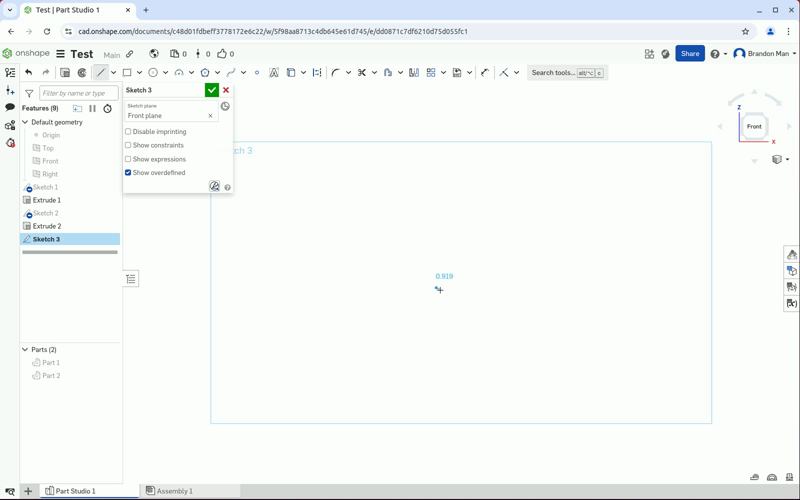
scroll(6)
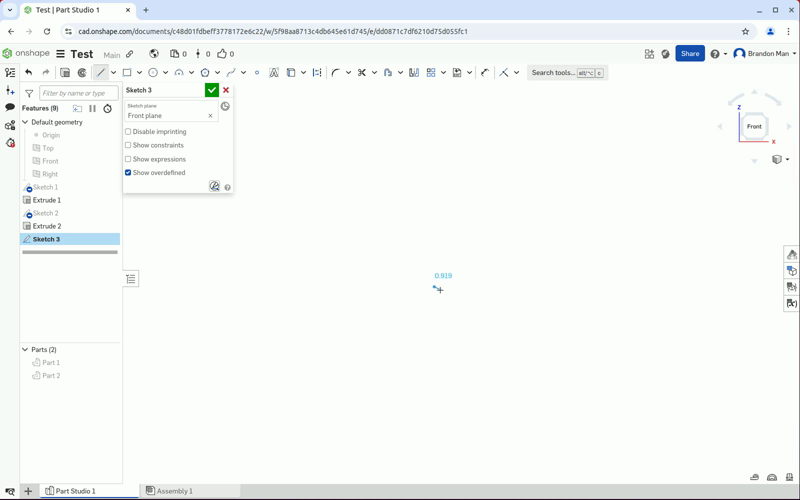
scroll(6)
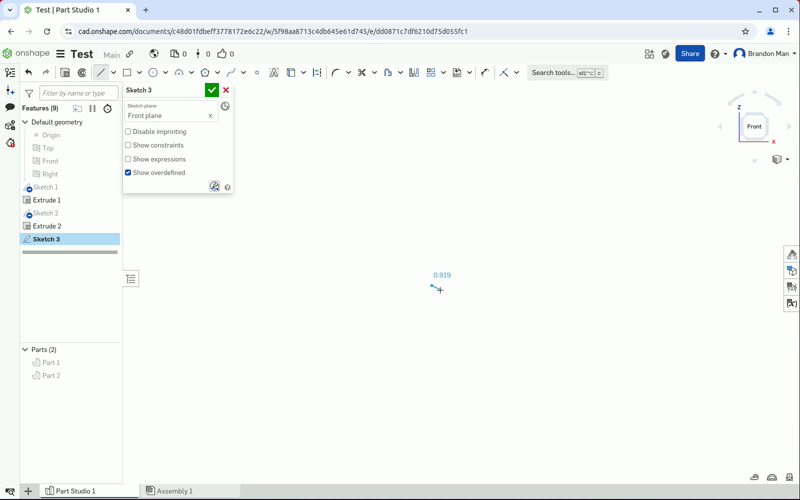
scroll(6)
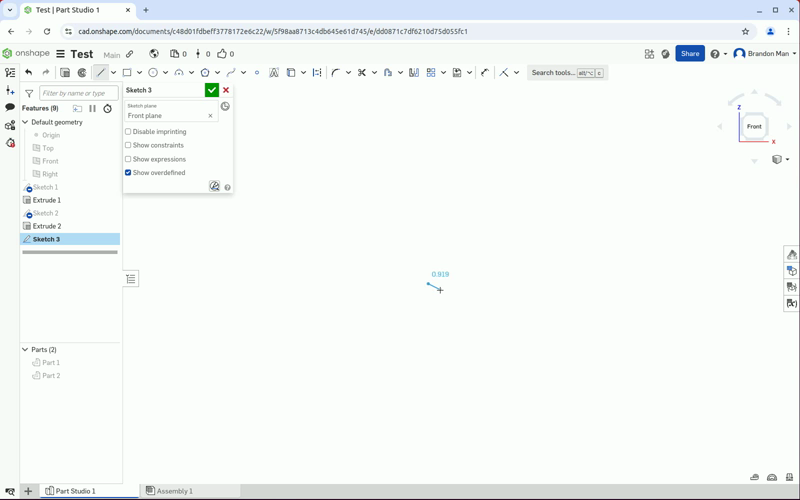
scroll(6)
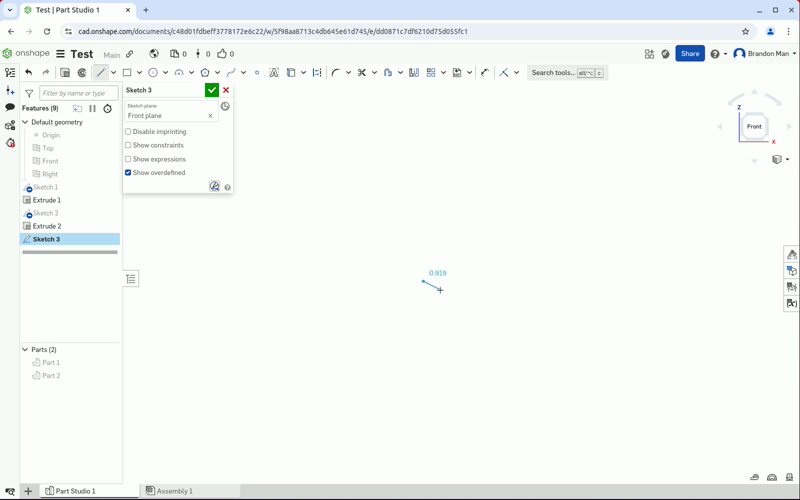
scroll(6)
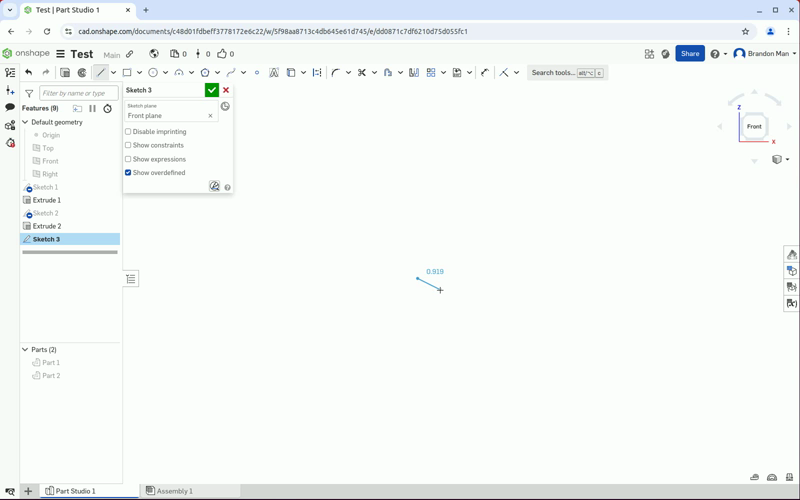
scroll(6)
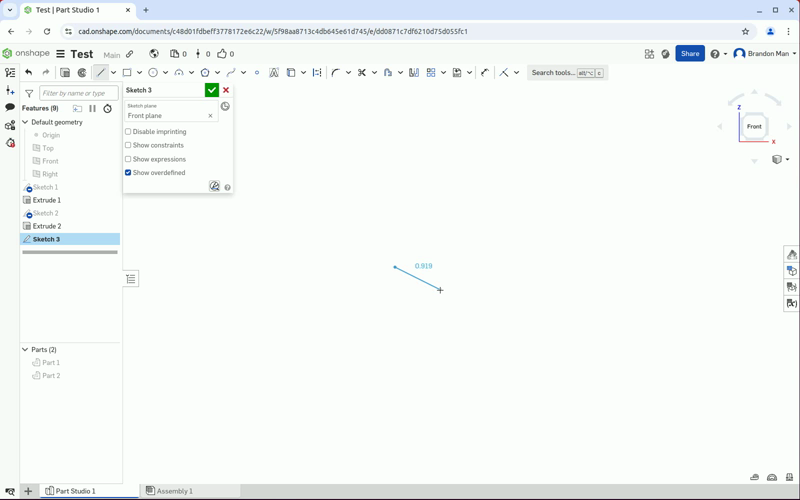
click(440, 289)
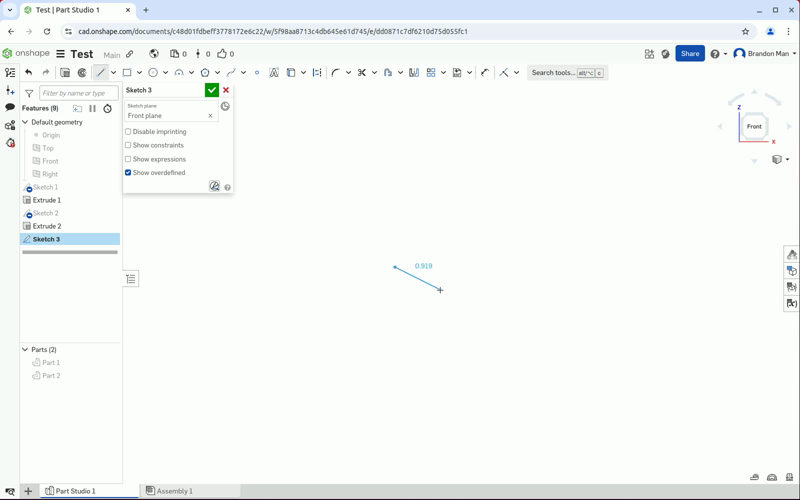
scroll(-6)
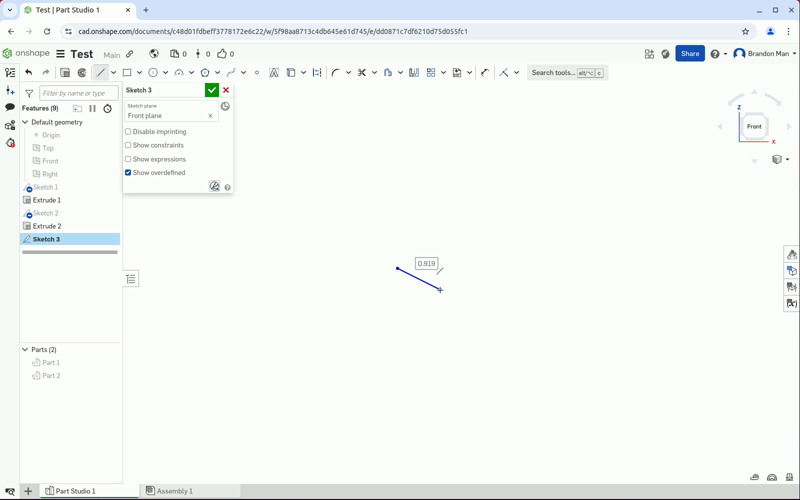
scroll(-6)
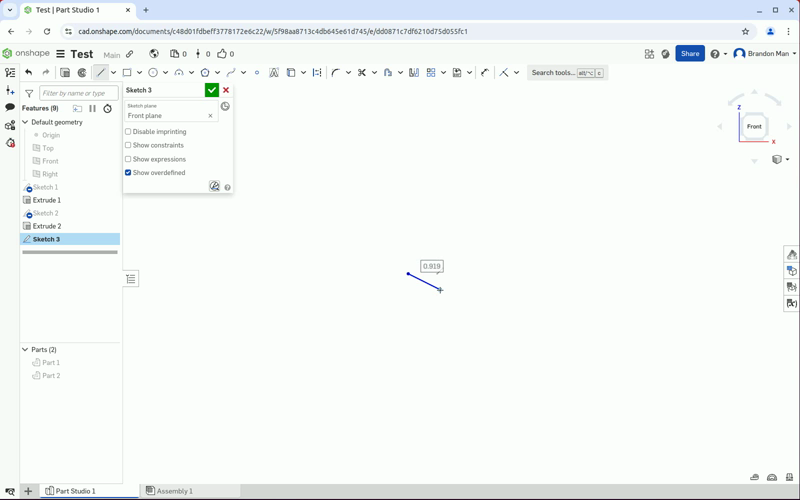
scroll(-6)
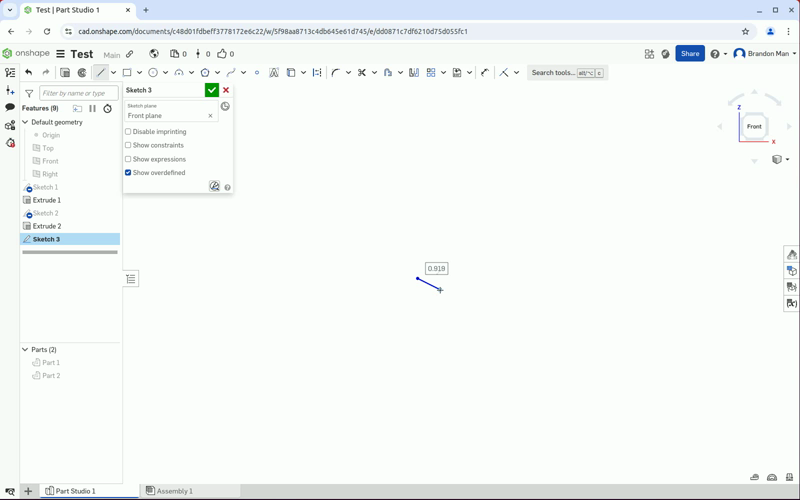
scroll(-6)
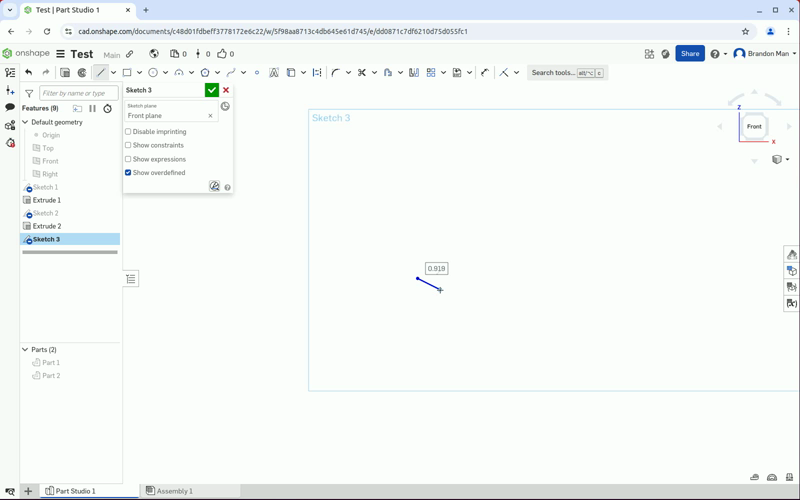
scroll(-6)
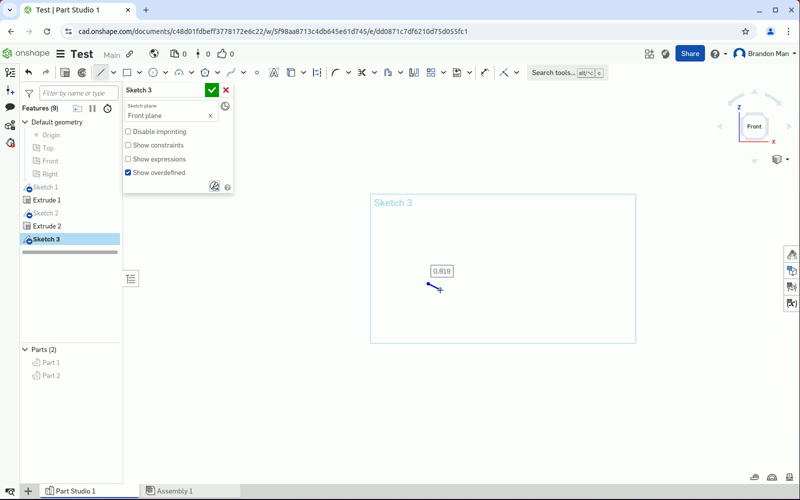
scroll(-6)
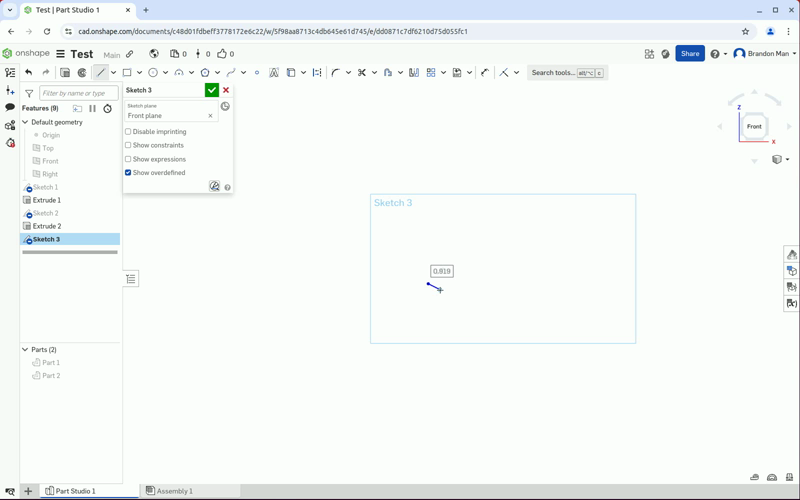
scroll(-6)
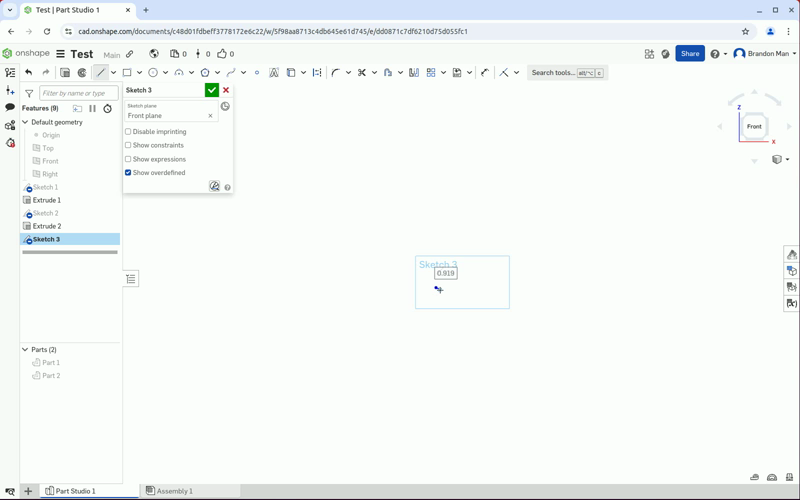
key_up(shift)
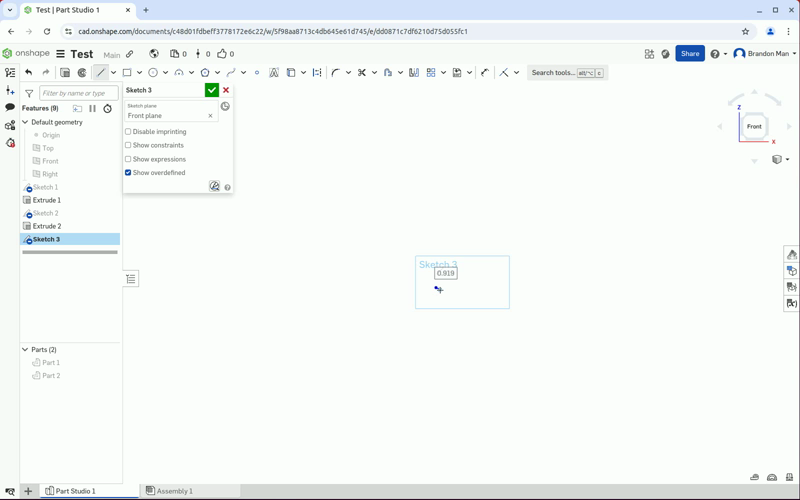
key_down(shift)
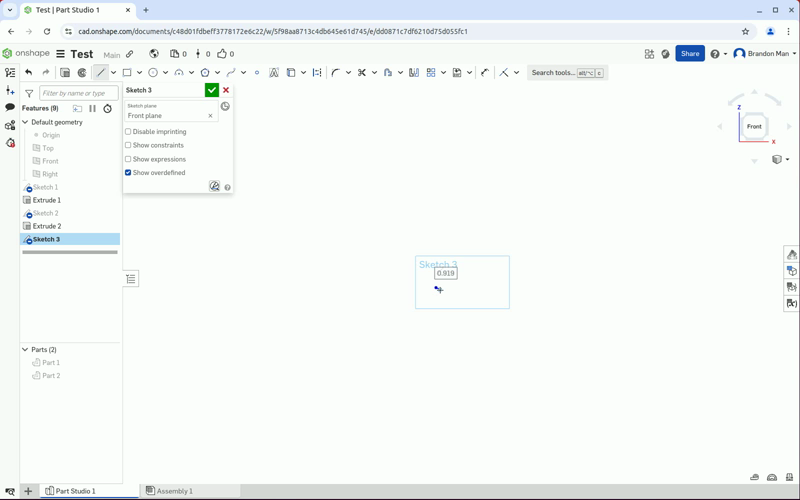
mouse_move(470, 289)
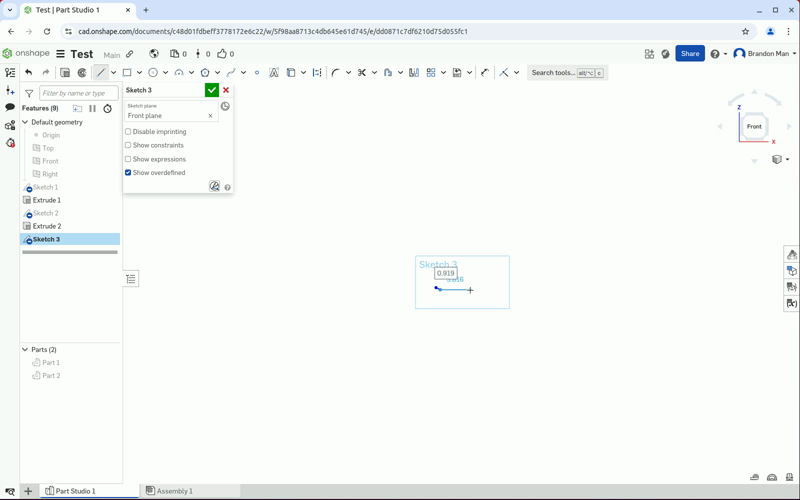
mouse_move(444, 287)
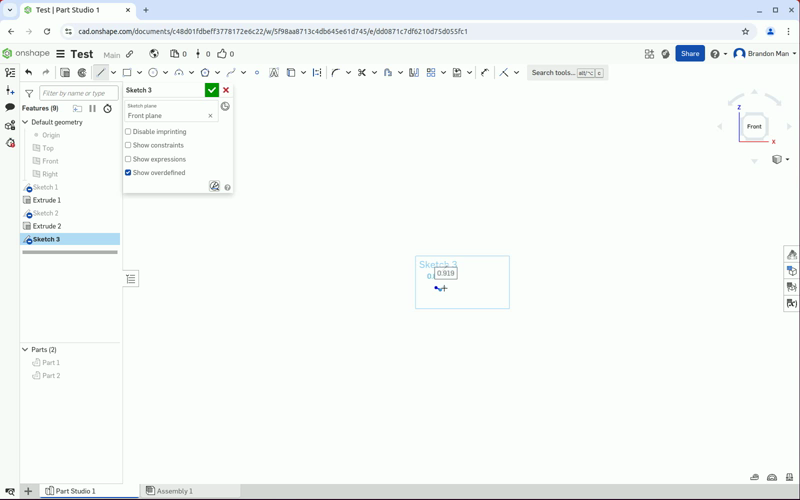
scroll(6)
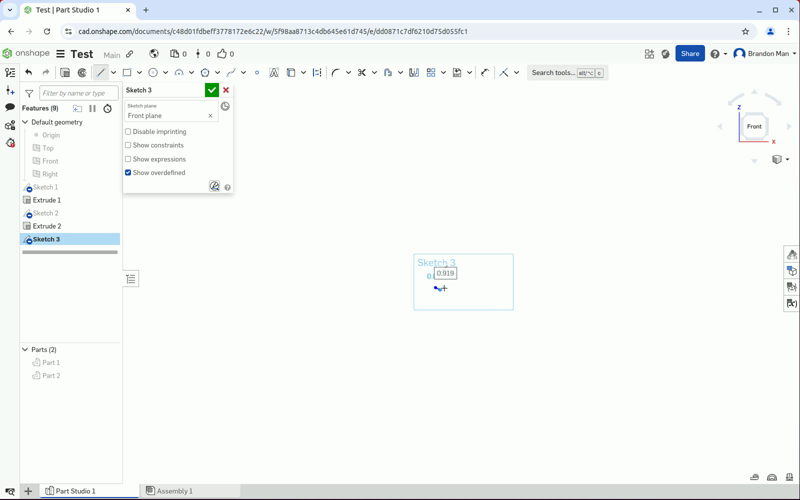
scroll(6)
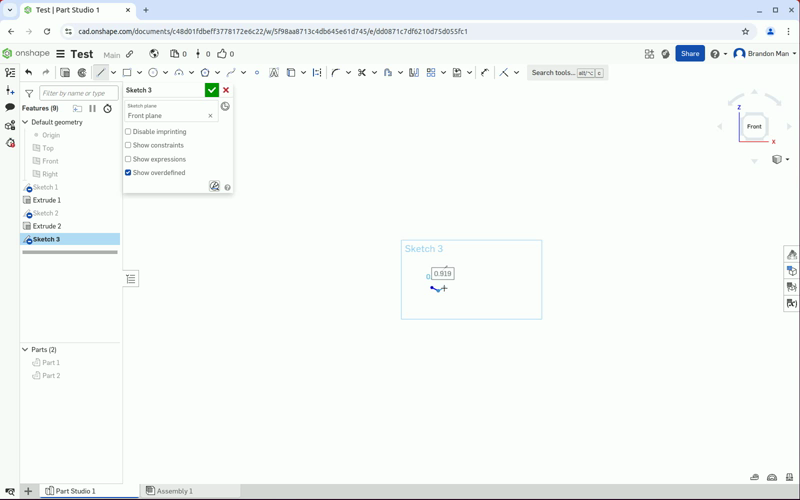
scroll(6)
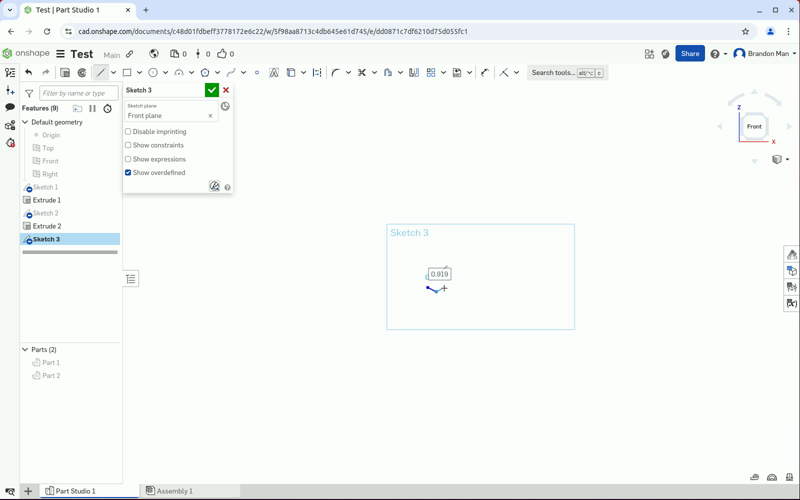
scroll(6)
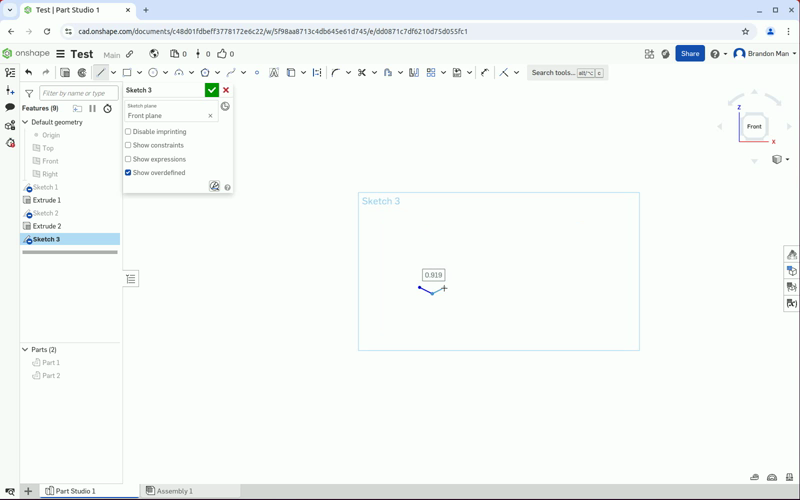
scroll(6)
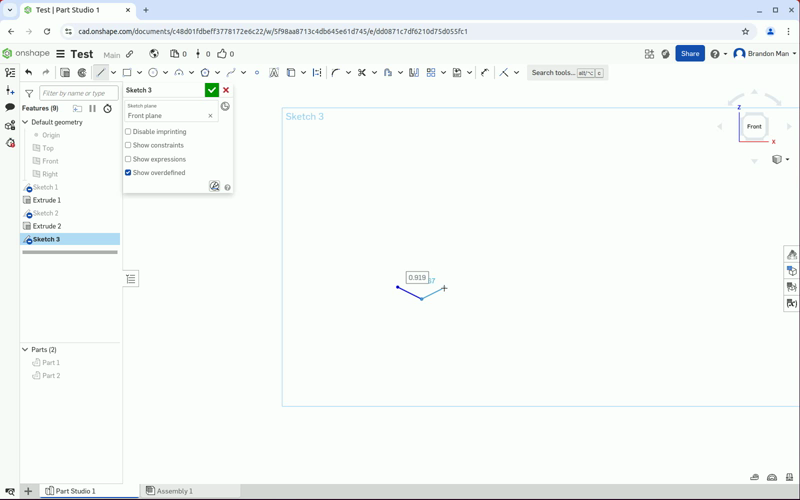
scroll(6)
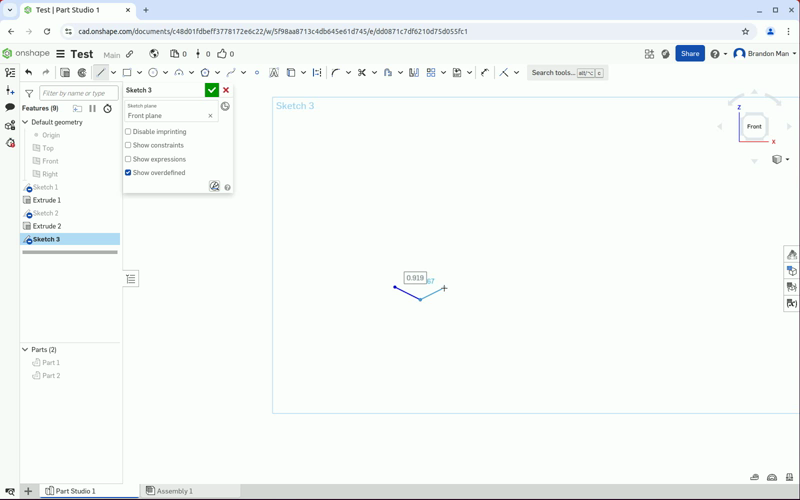
scroll(6)
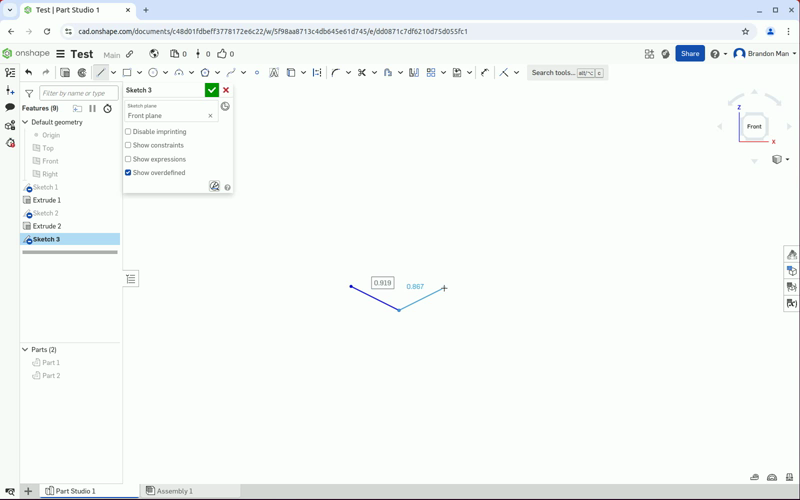
click(444, 287)
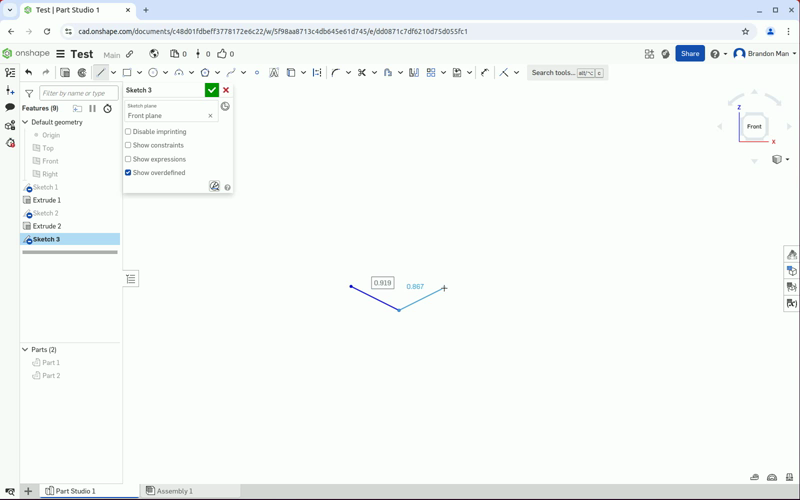
scroll(-6)
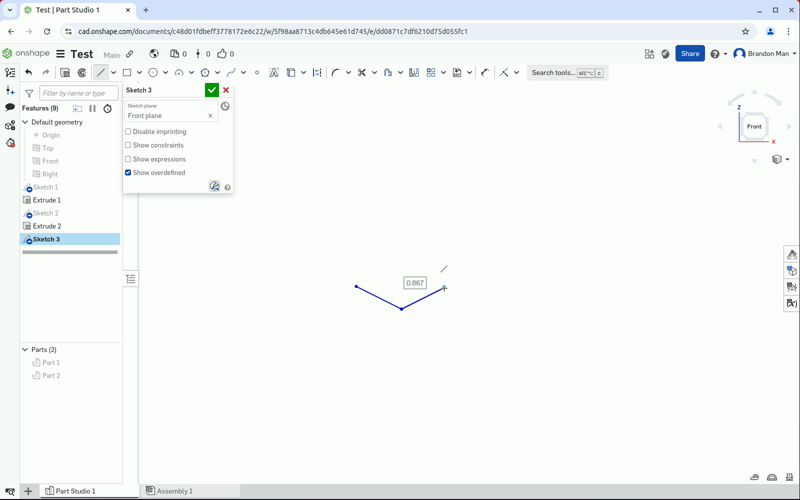
scroll(-6)
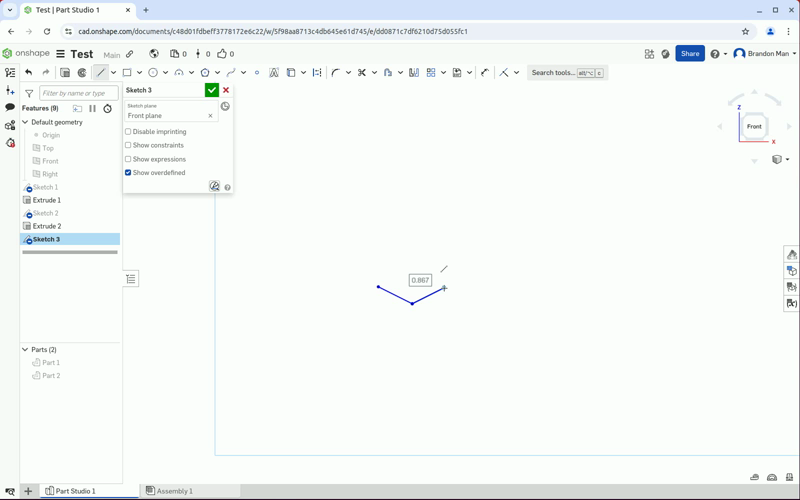
scroll(-6)
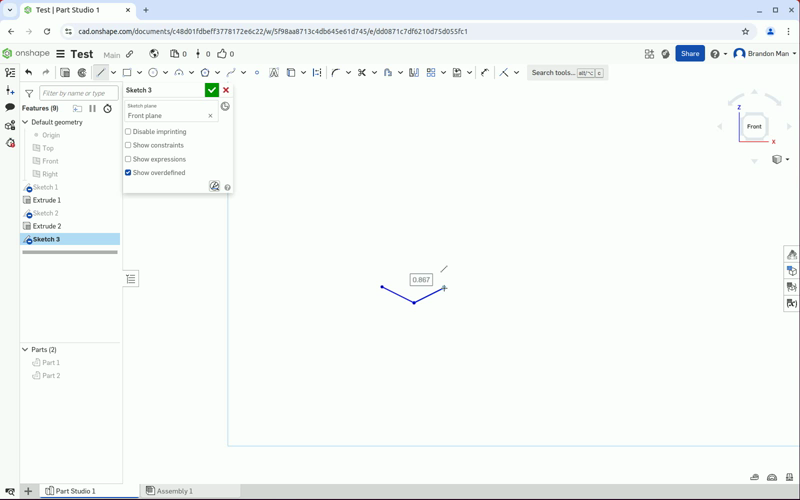
scroll(-6)
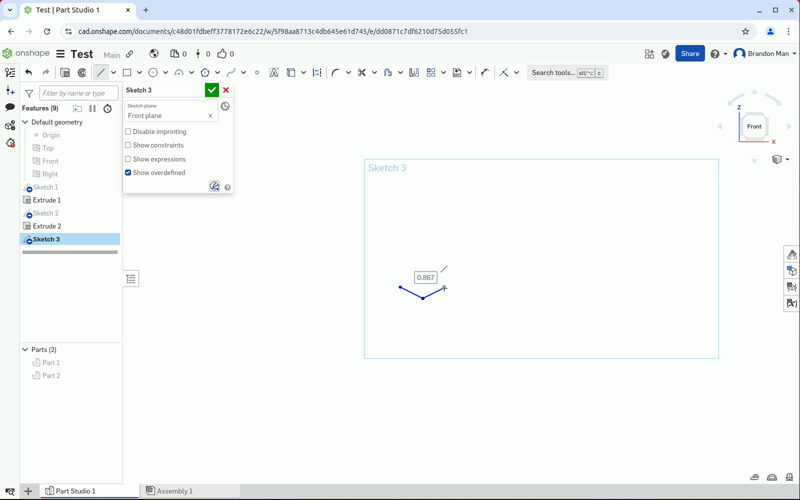
scroll(-6)
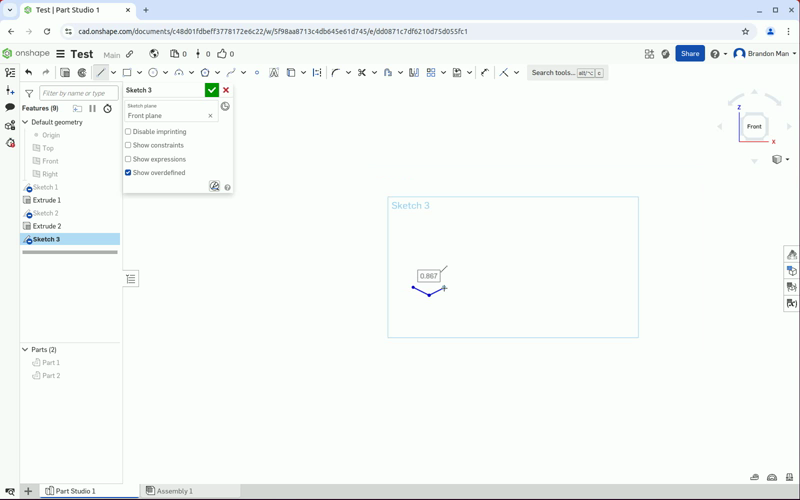
scroll(-6)
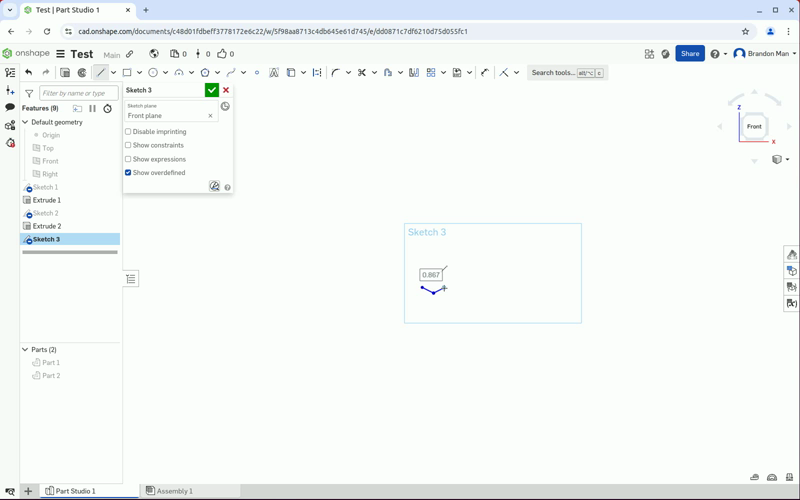
scroll(-6)
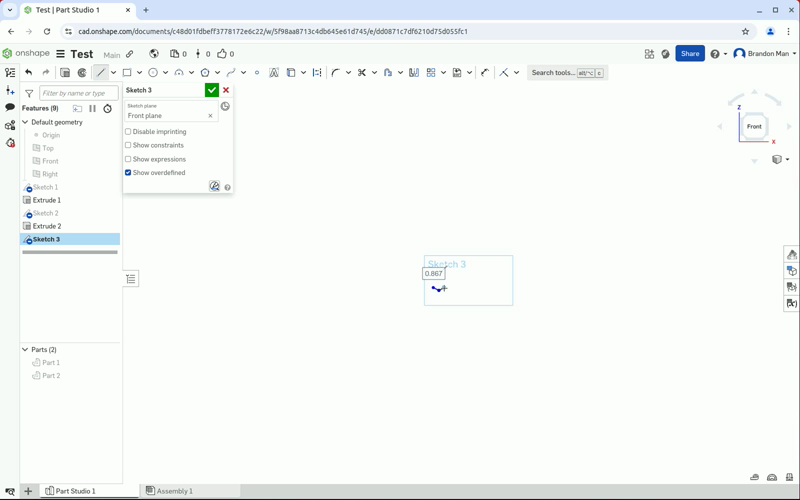
key_up(shift)
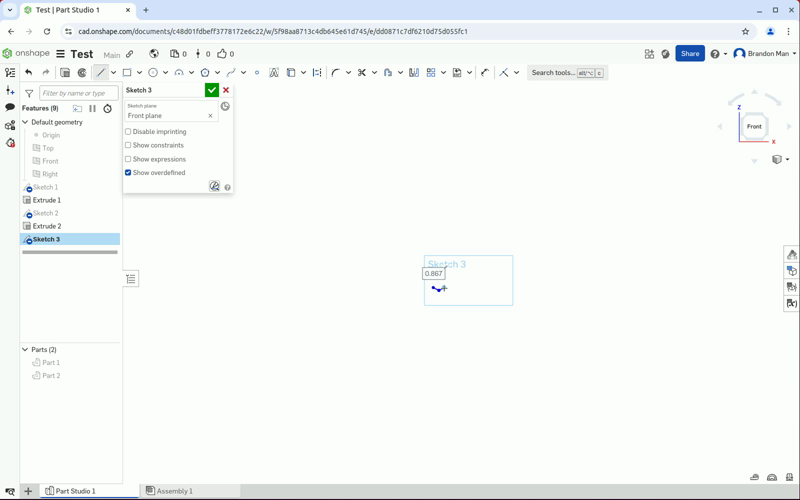
key_down(shift)
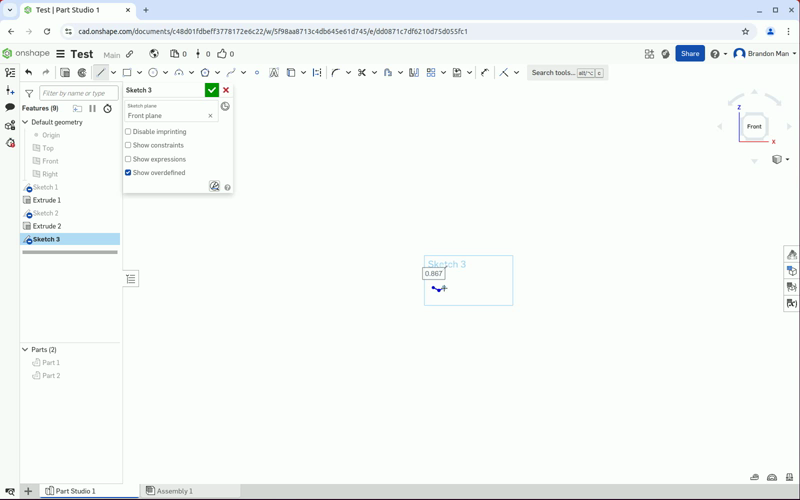
mouse_move(474, 287)
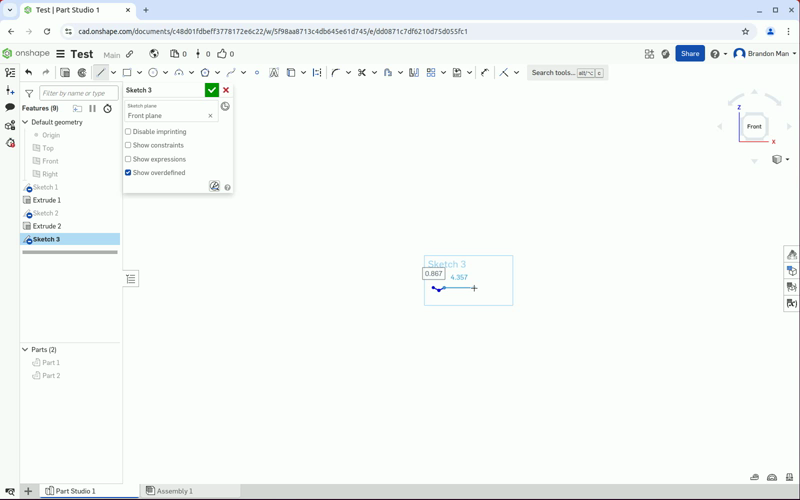
mouse_move(444, 282)
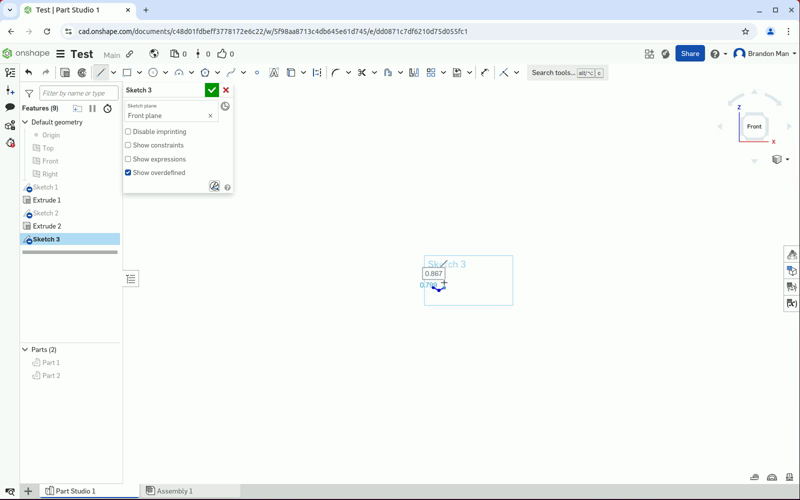
scroll(6)
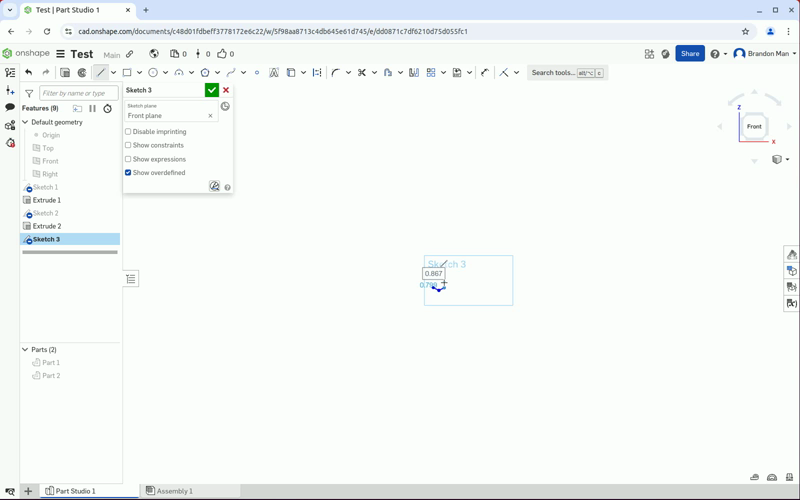
scroll(6)
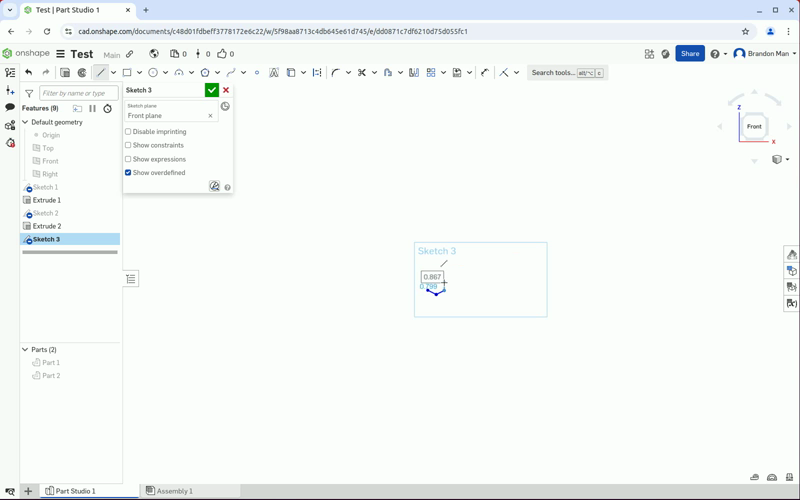
scroll(6)
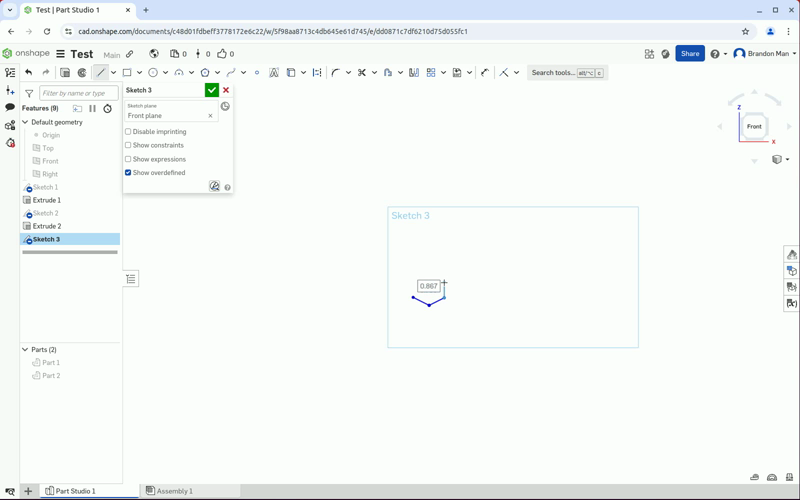
scroll(6)
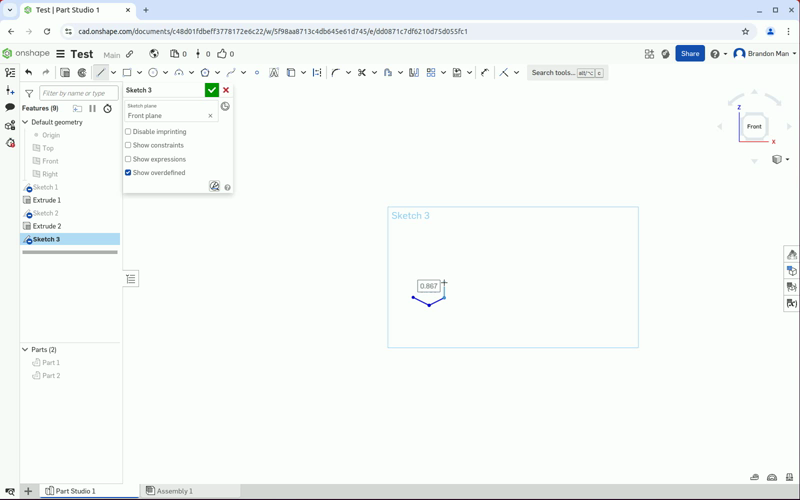
scroll(6)
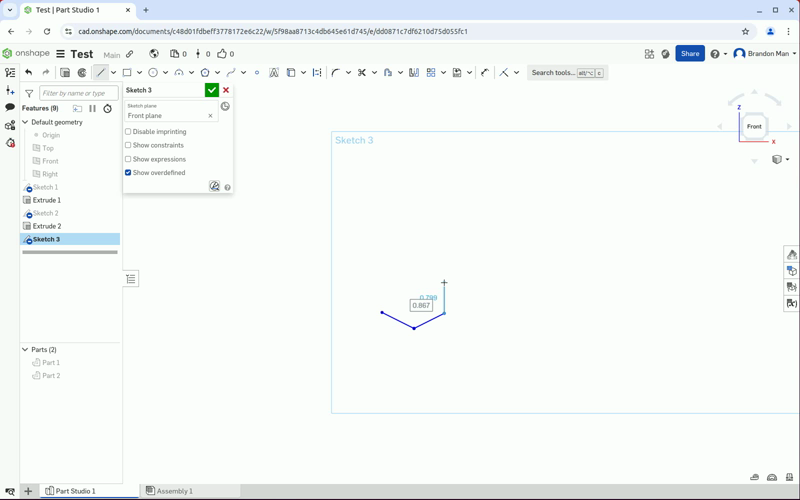
scroll(6)
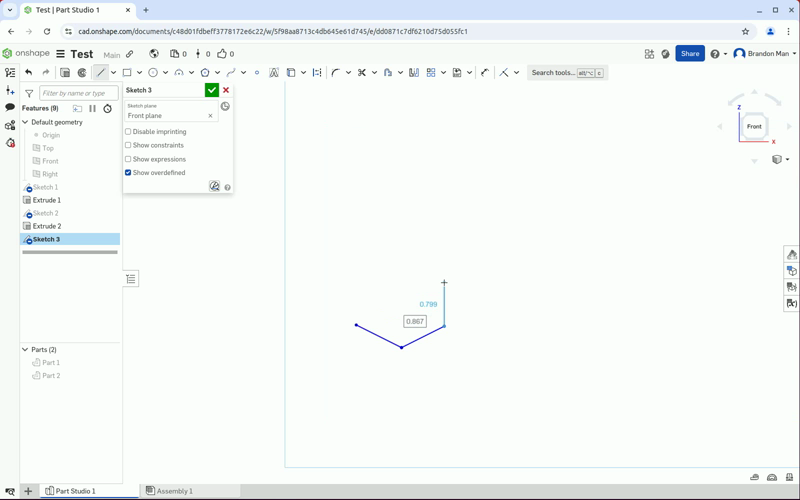
scroll(6)
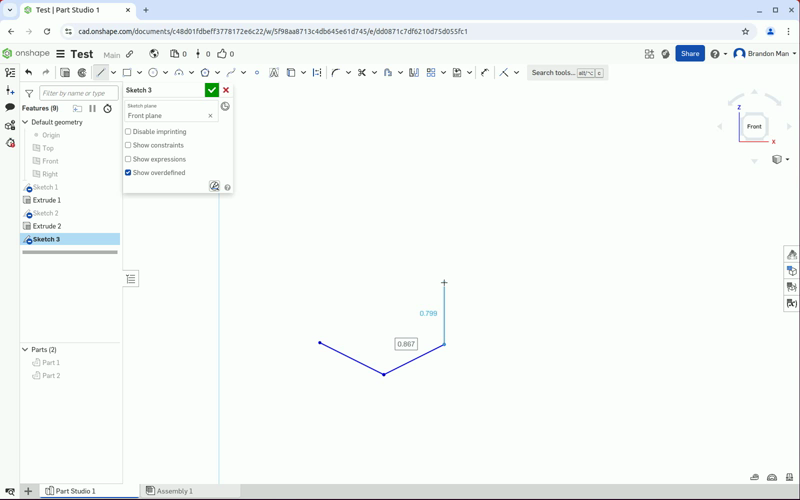
click(444, 282)
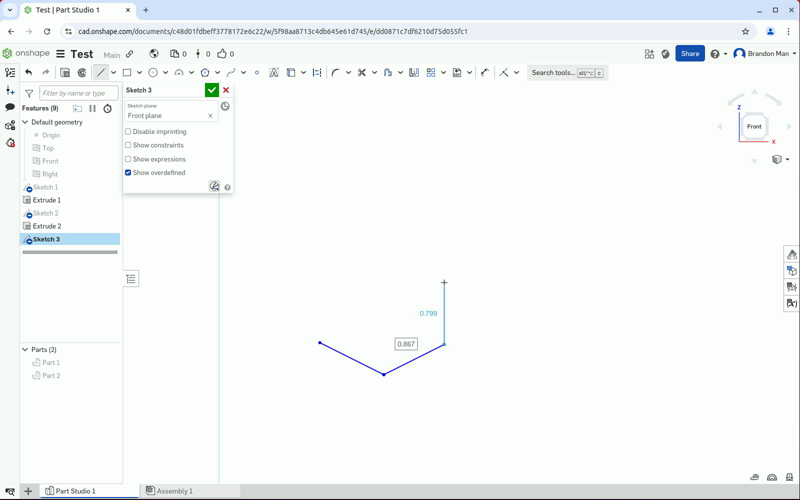
scroll(-6)
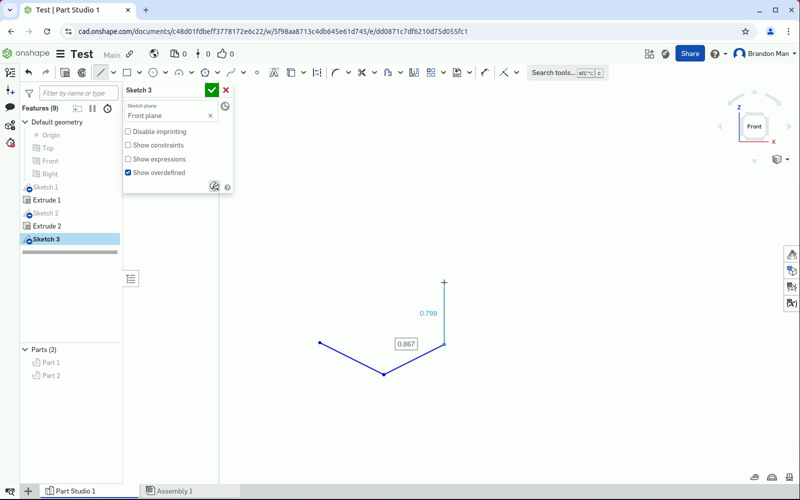
scroll(-6)
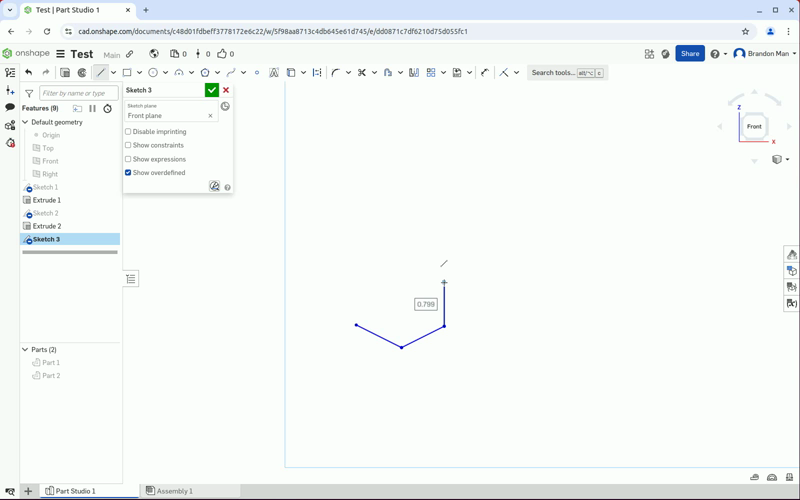
scroll(-6)
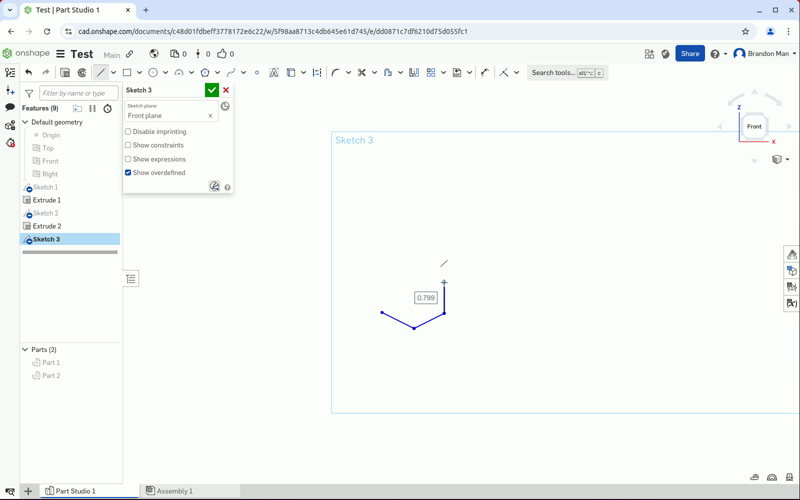
scroll(-6)
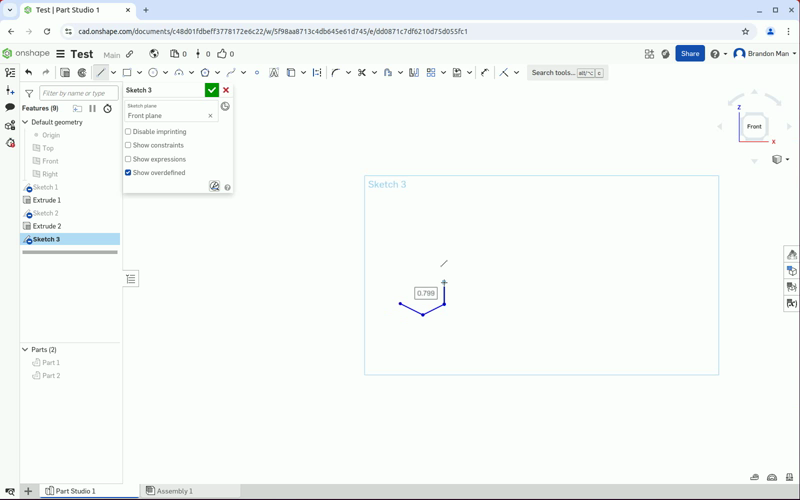
scroll(-6)
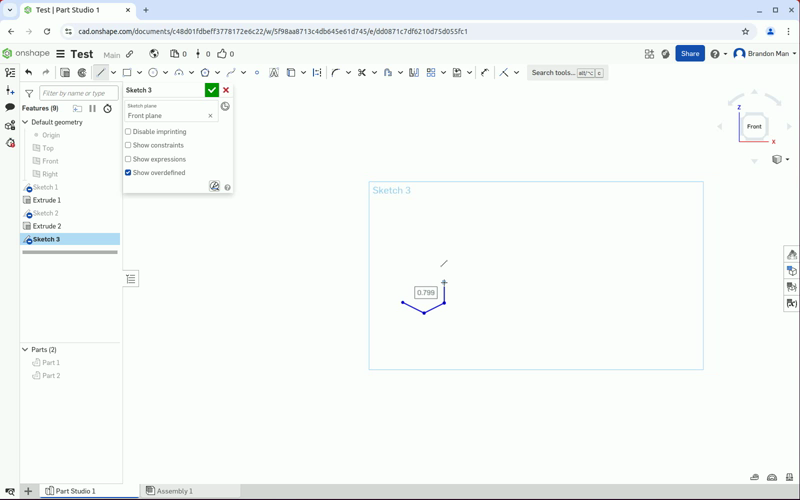
scroll(-6)
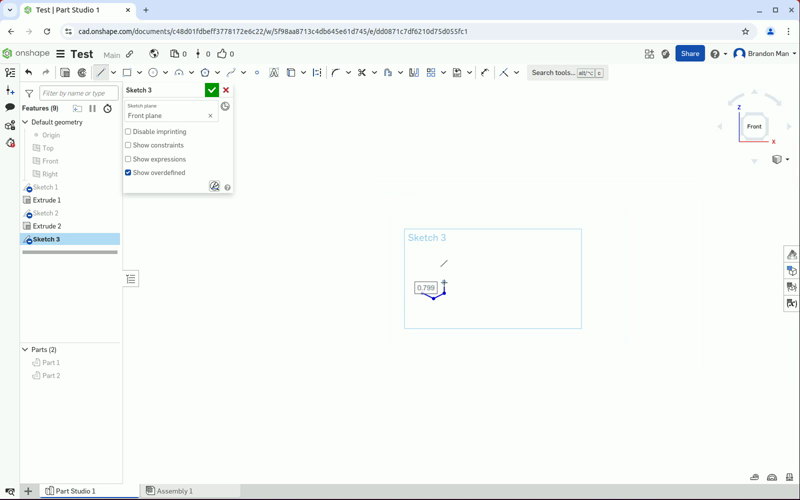
scroll(-6)
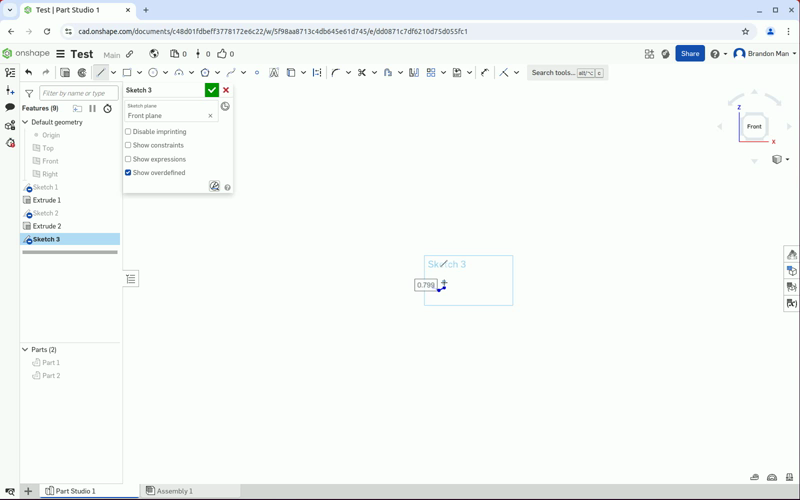
key_up(shift)
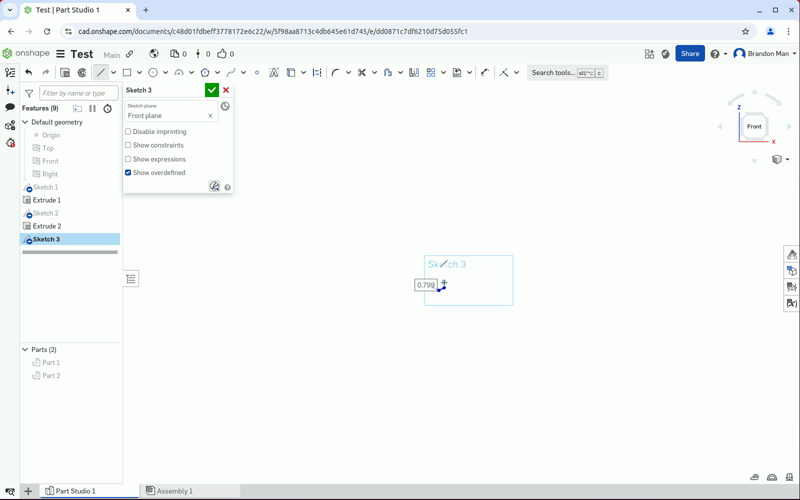
key_down(shift)
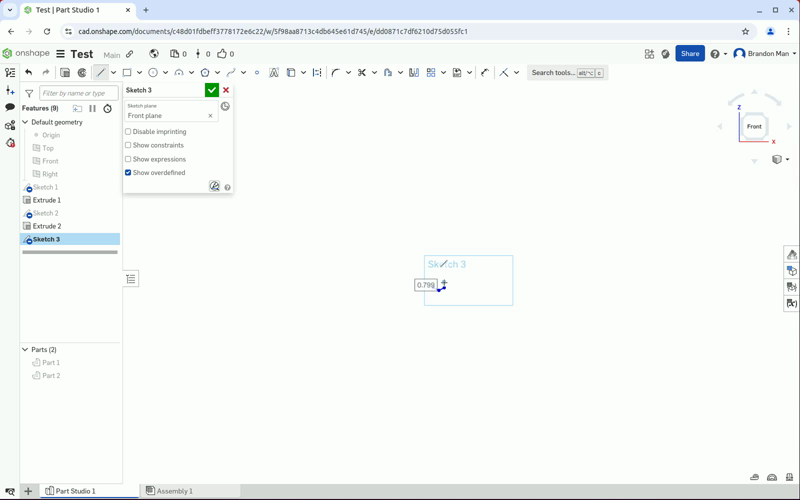
mouse_move(474, 282)
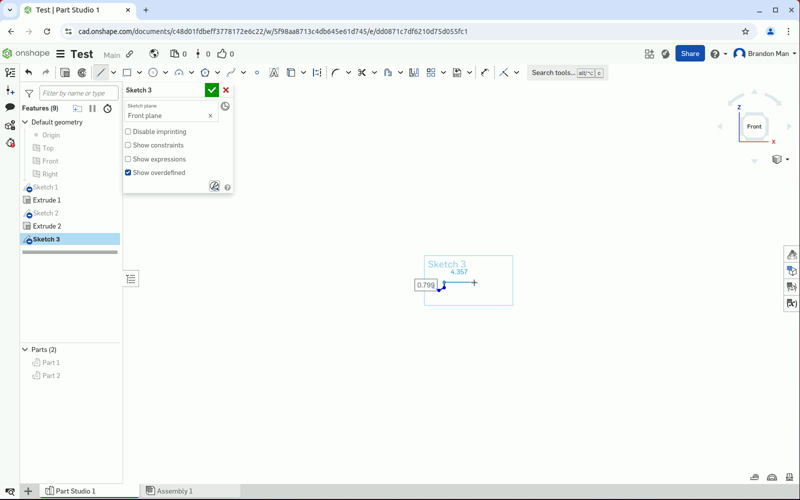
mouse_move(440, 279)
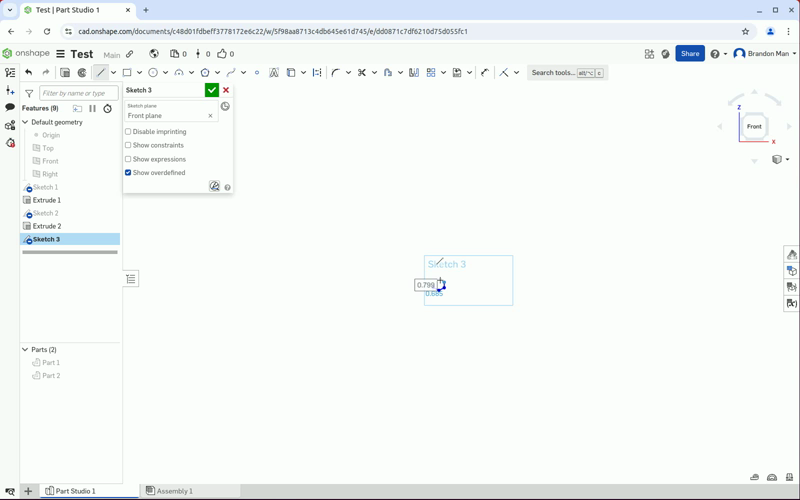
scroll(6)
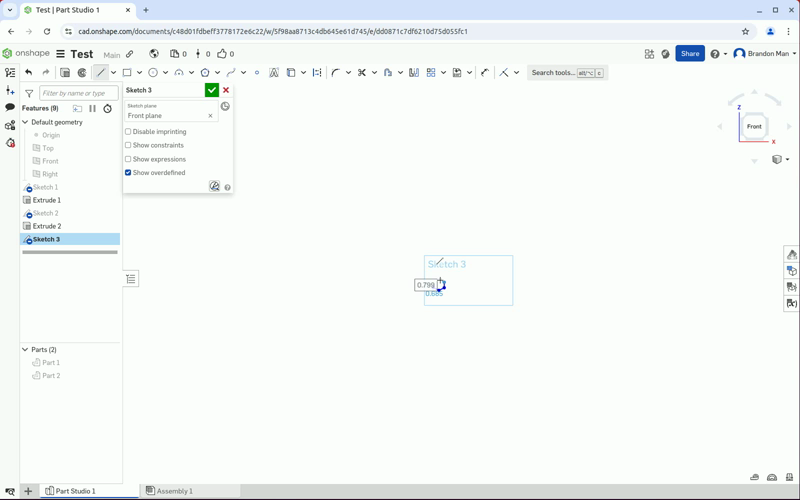
scroll(6)
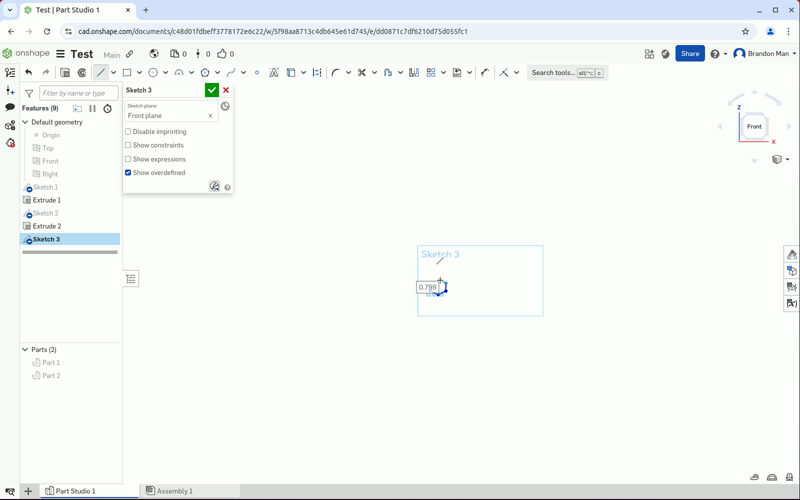
scroll(6)
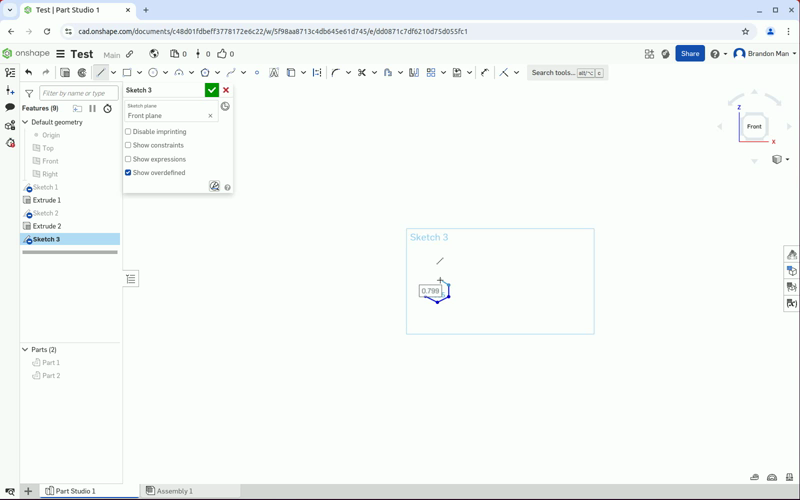
scroll(6)
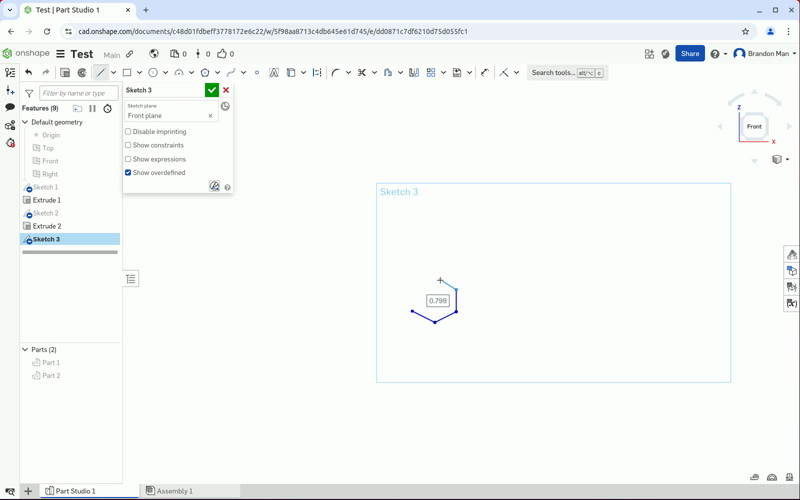
scroll(6)
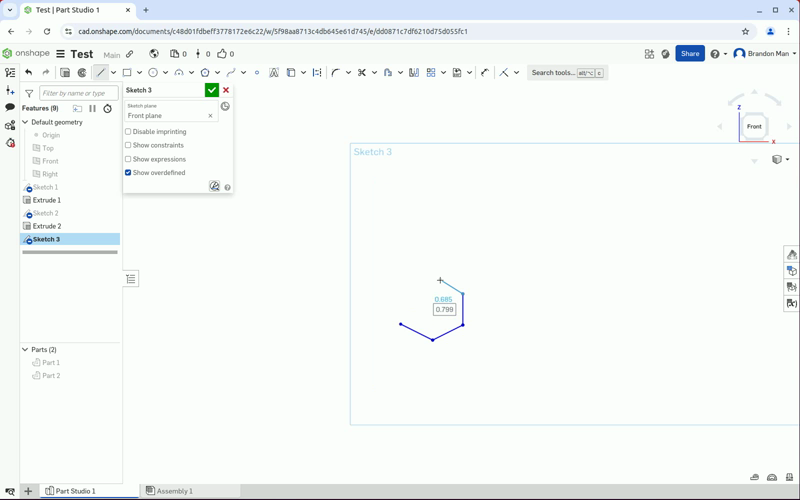
scroll(6)
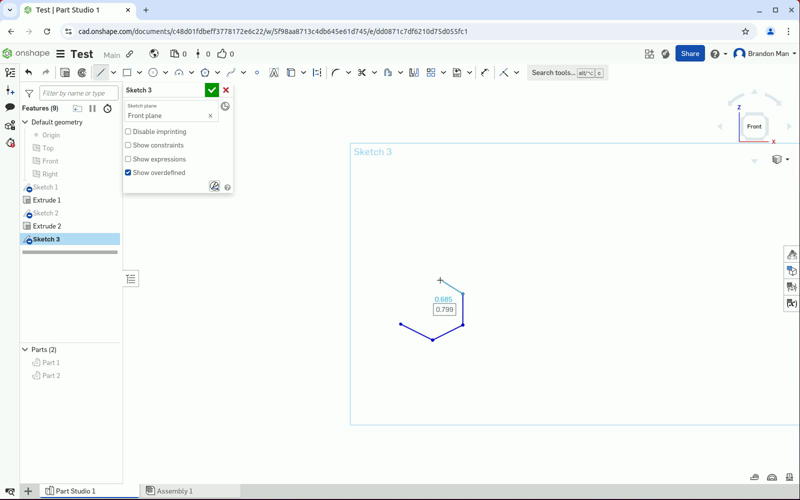
scroll(6)
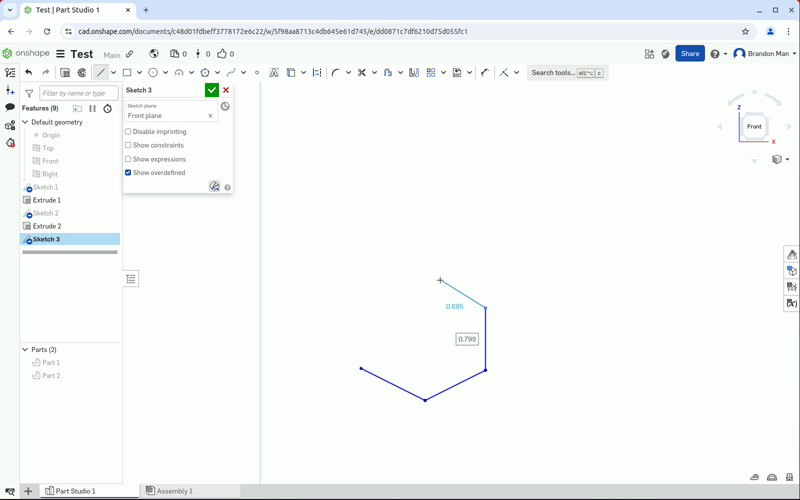
click(440, 279)
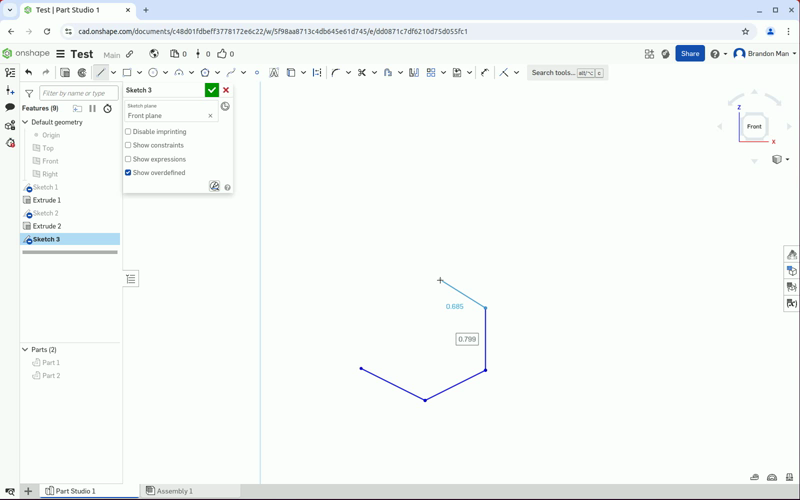
scroll(-6)
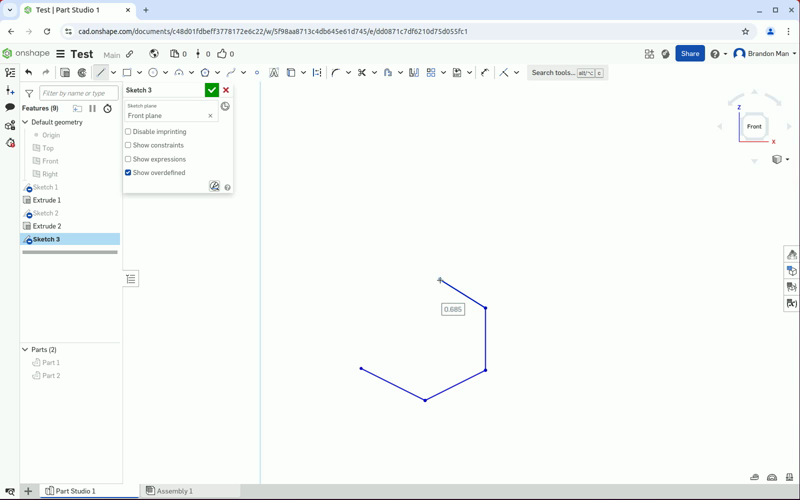
scroll(-6)
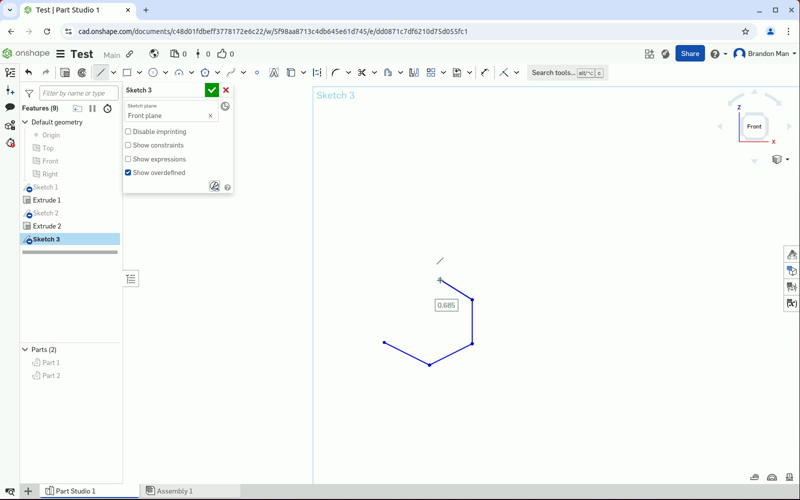
scroll(-6)
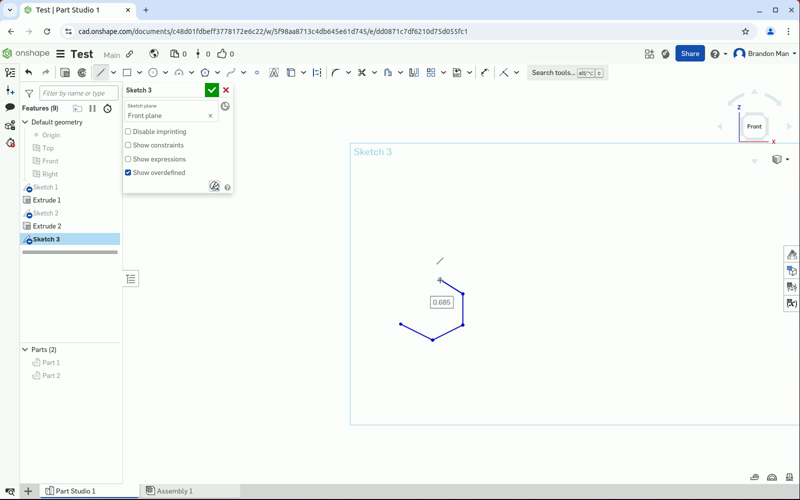
scroll(-6)
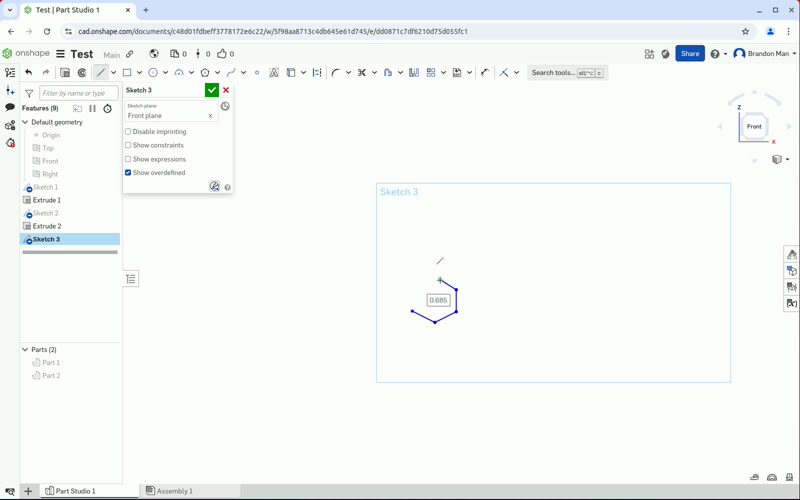
scroll(-6)
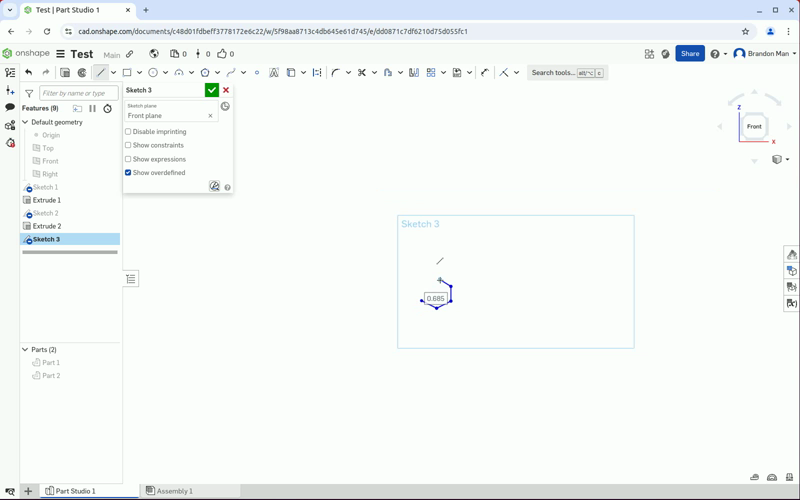
scroll(-6)
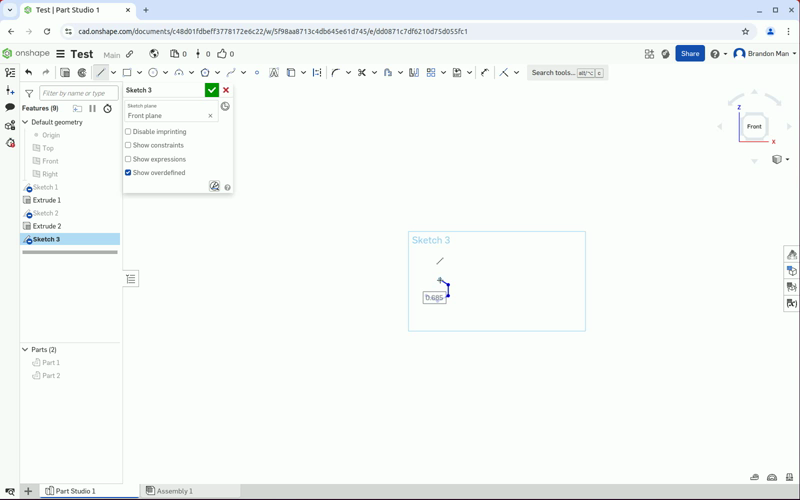
scroll(-6)
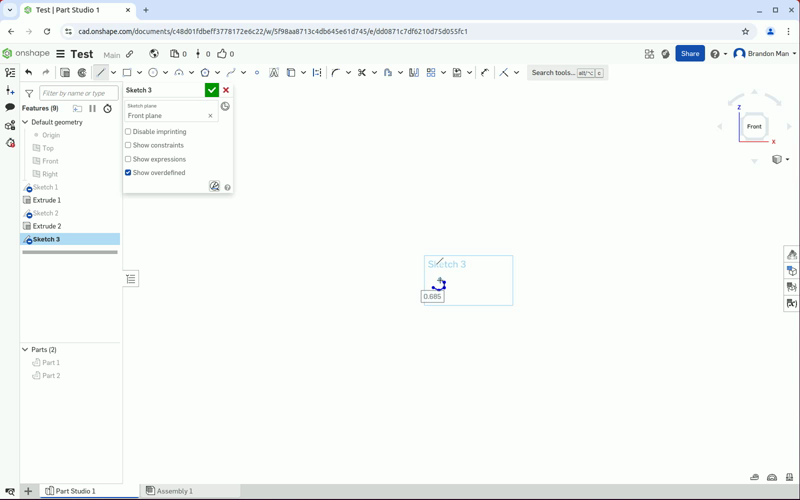
key_up(shift)
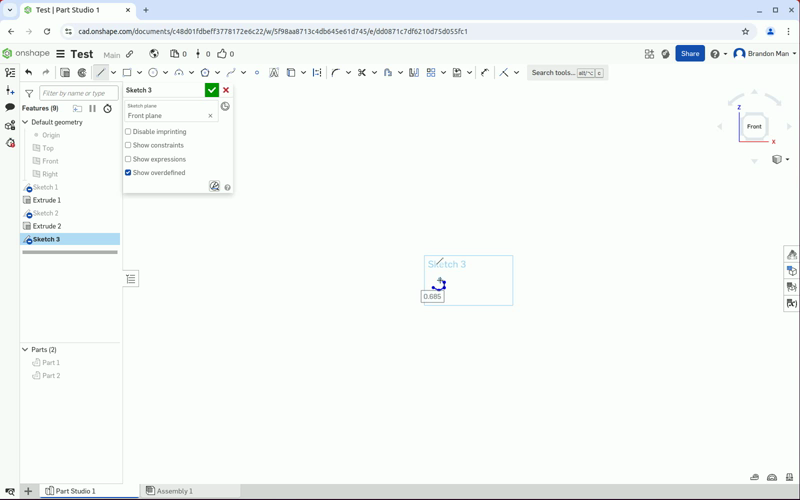
key_down(shift)
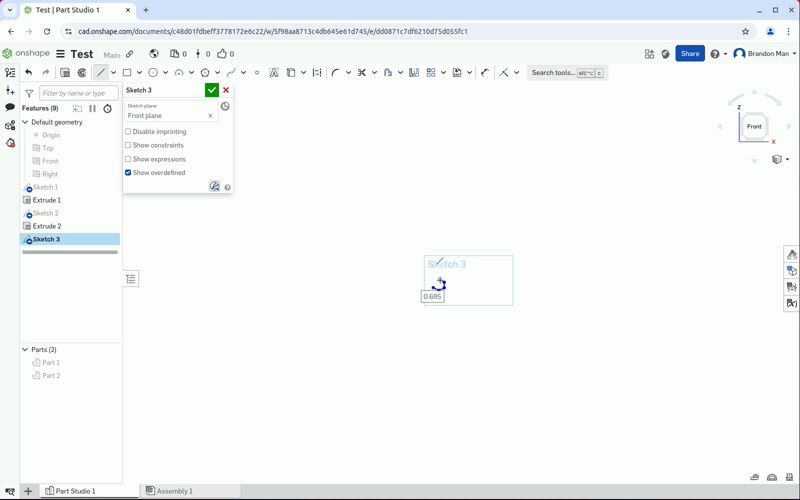
mouse_move(470, 279)
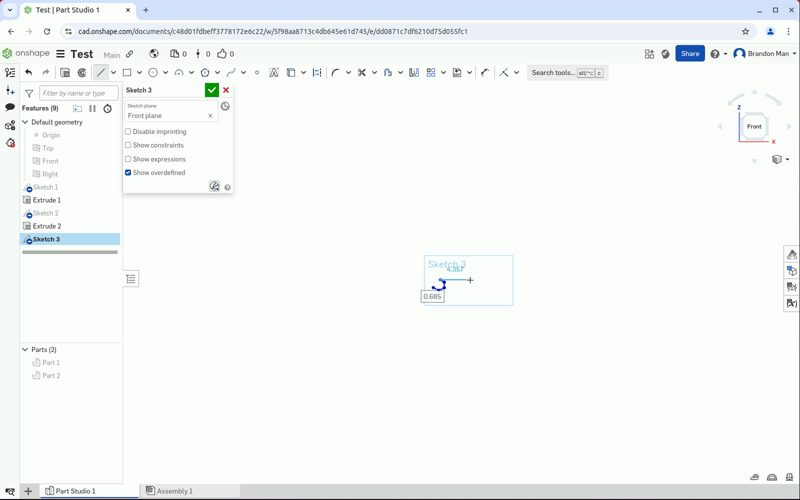
mouse_move(436, 282)
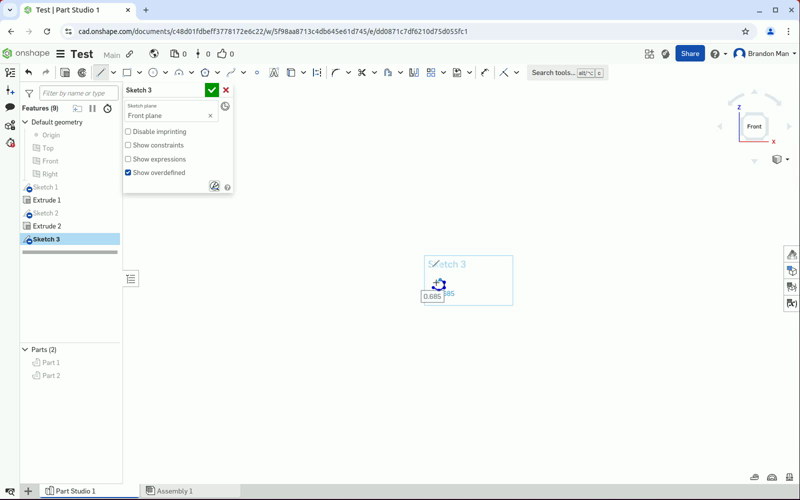
scroll(6)
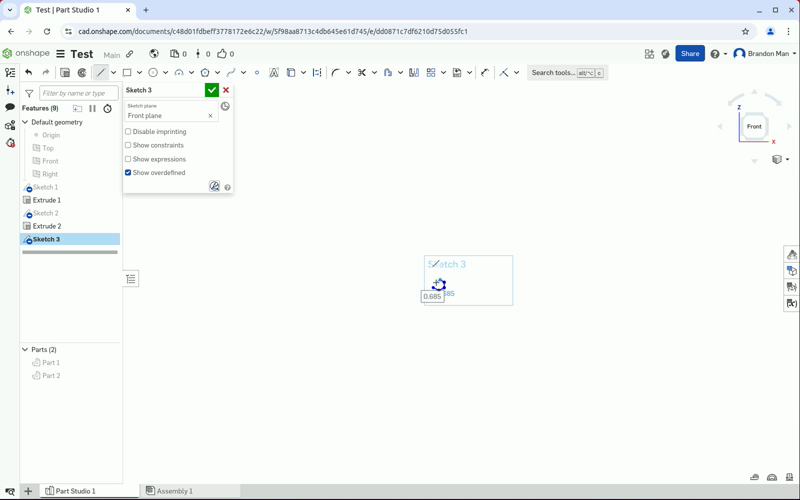
scroll(6)
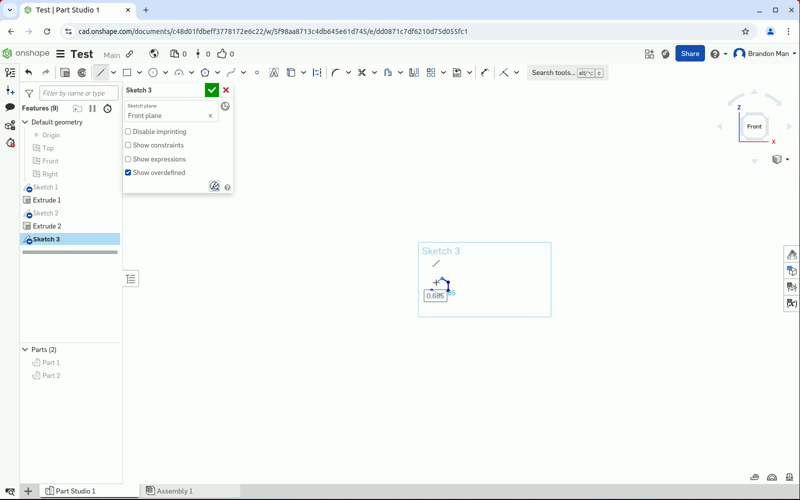
scroll(6)
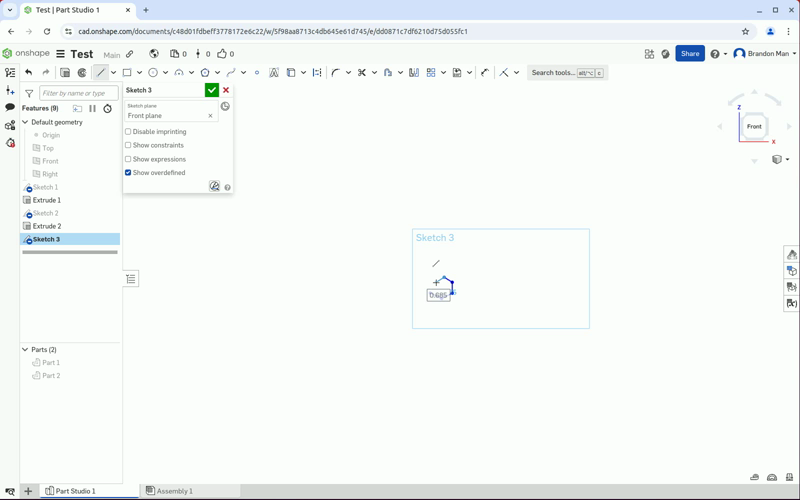
scroll(6)
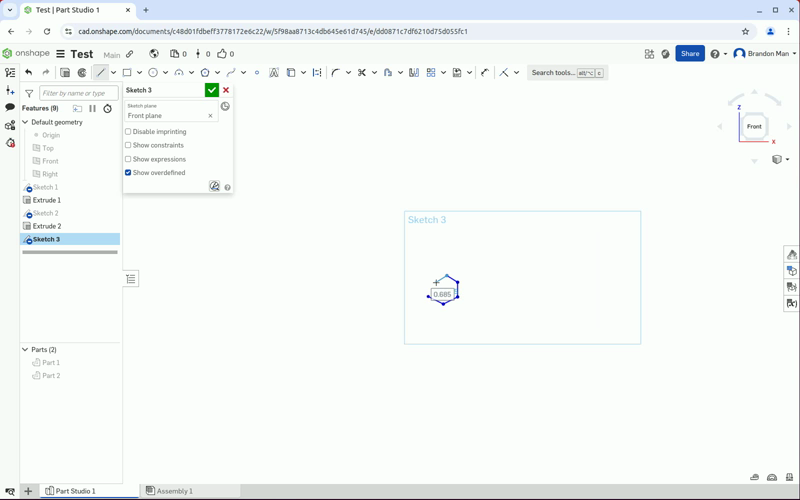
scroll(6)
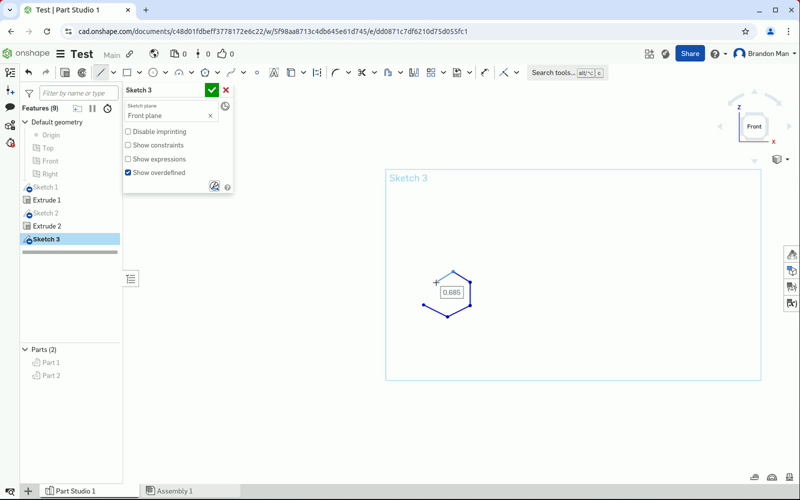
scroll(6)
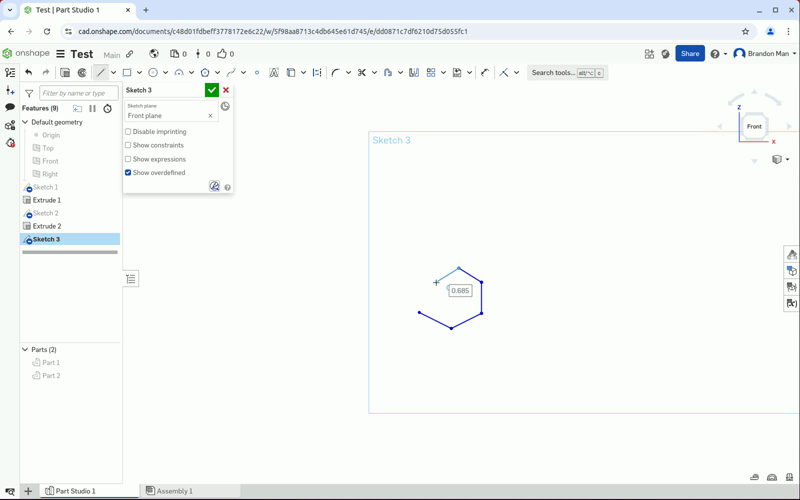
scroll(6)
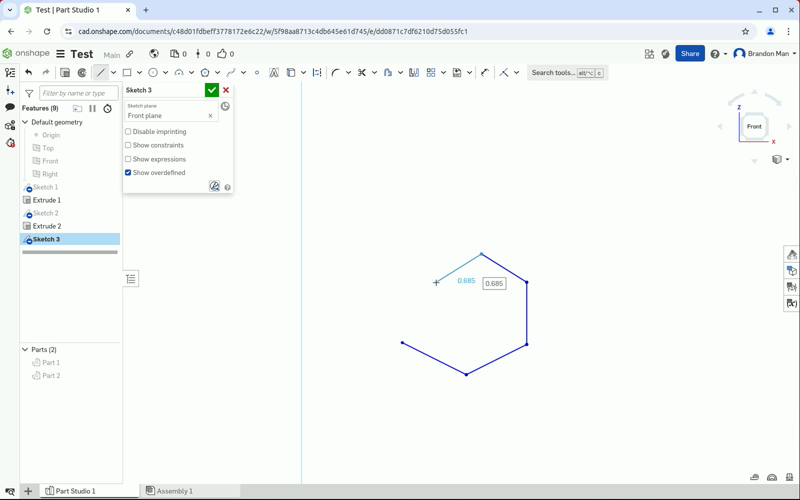
click(436, 282)
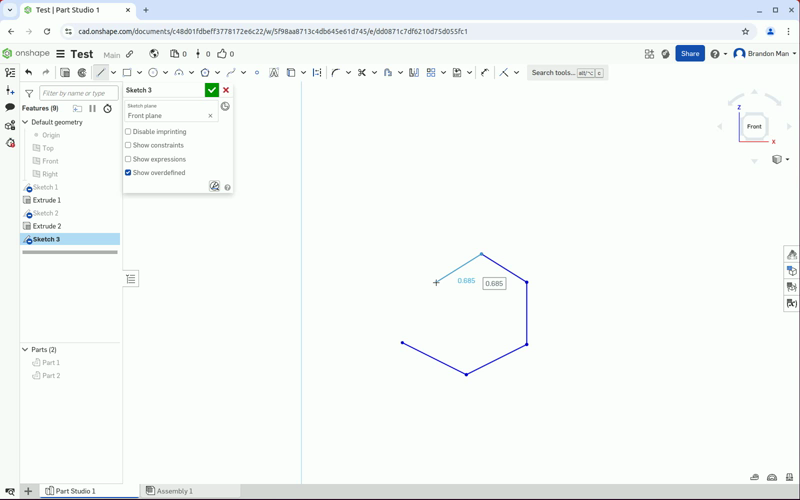
scroll(-6)
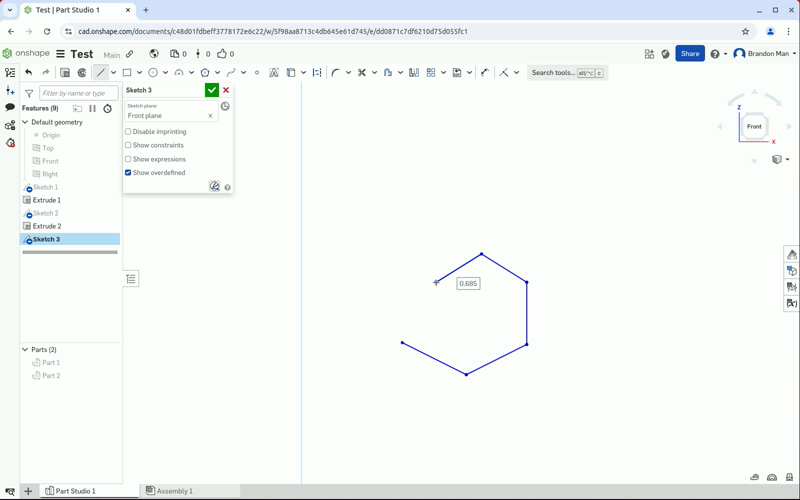
scroll(-6)
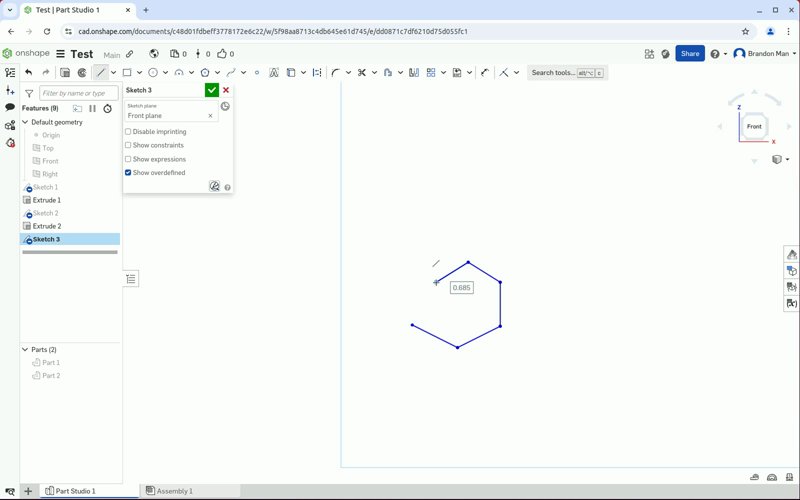
scroll(-6)
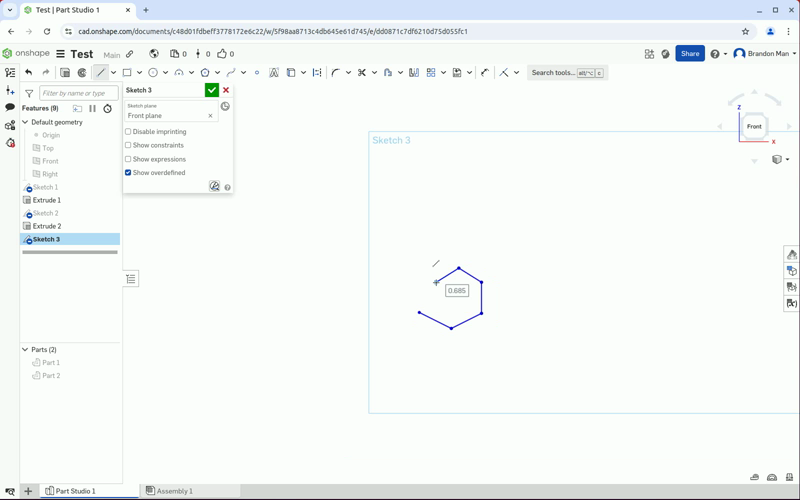
scroll(-6)
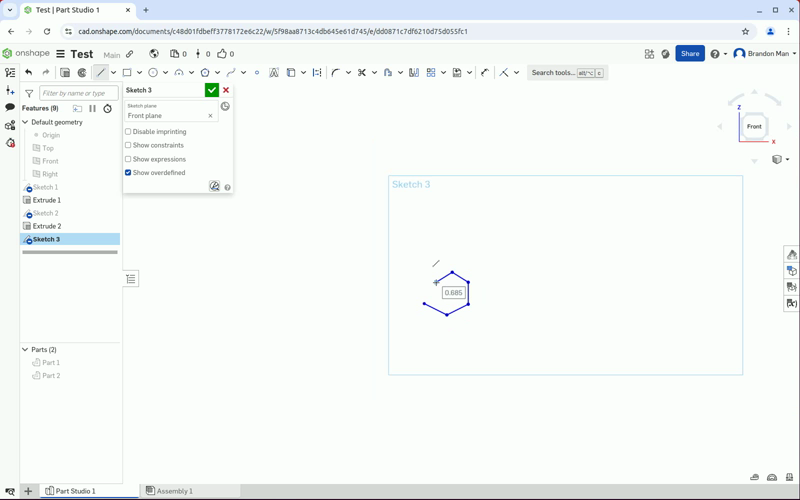
scroll(-6)
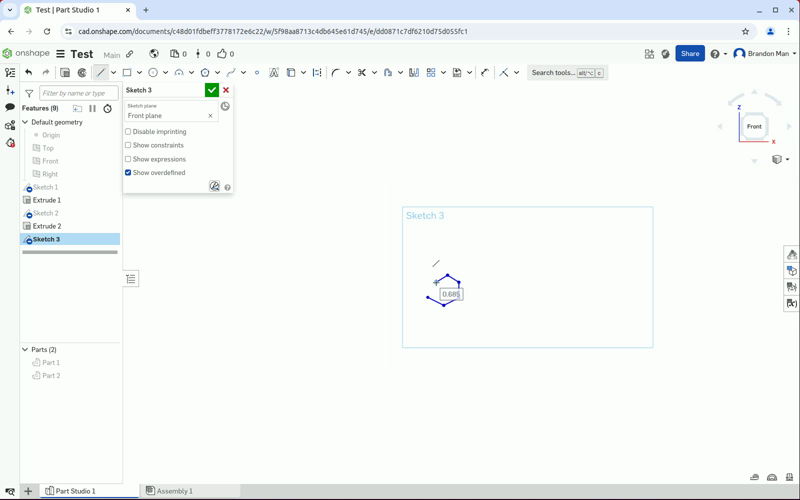
scroll(-6)
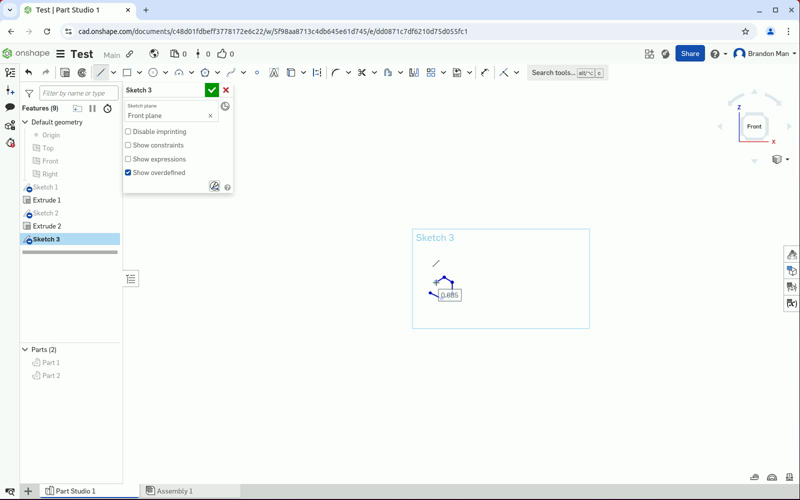
scroll(-6)
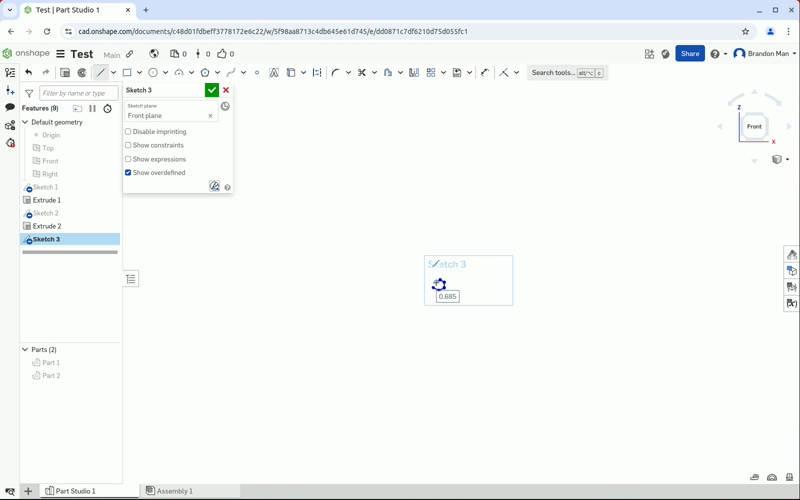
key_up(shift)
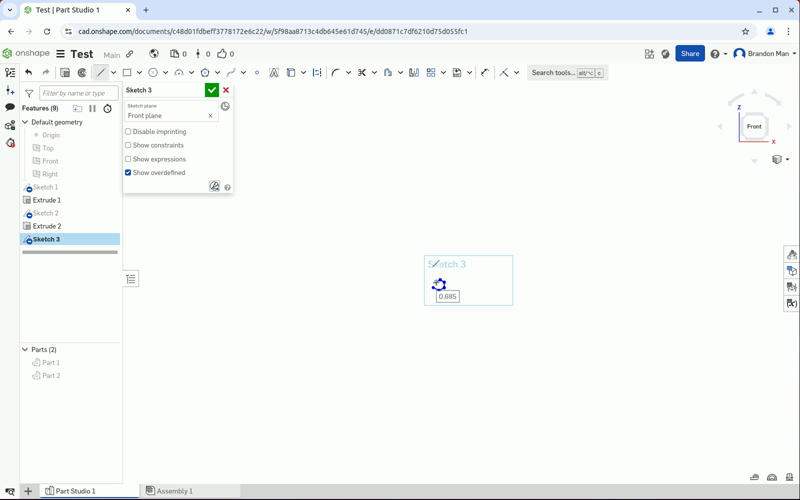
mouse_move(466, 282)
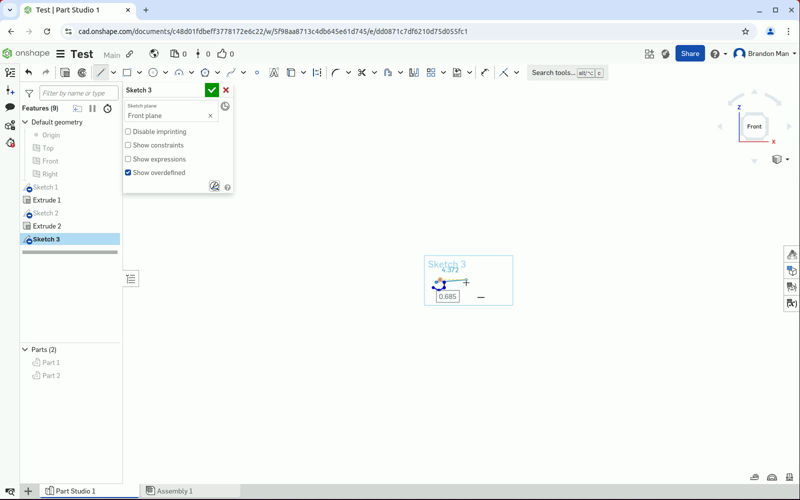
key_down(shift)
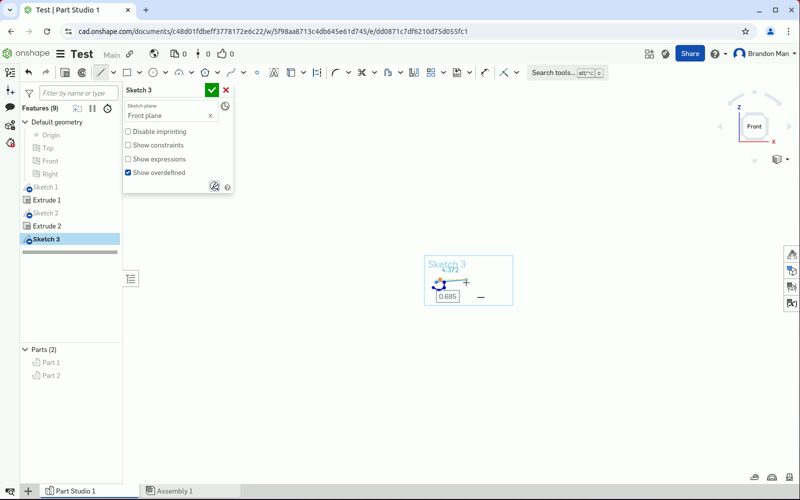
mouse_move(436, 287)
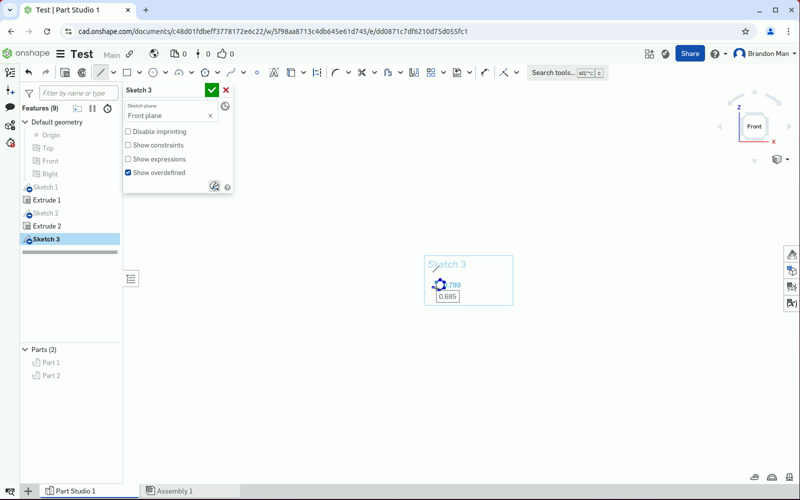
scroll(6)
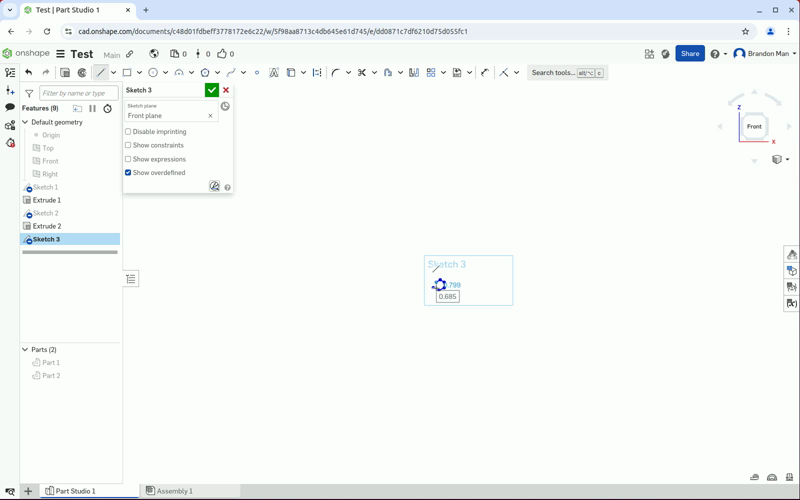
scroll(6)
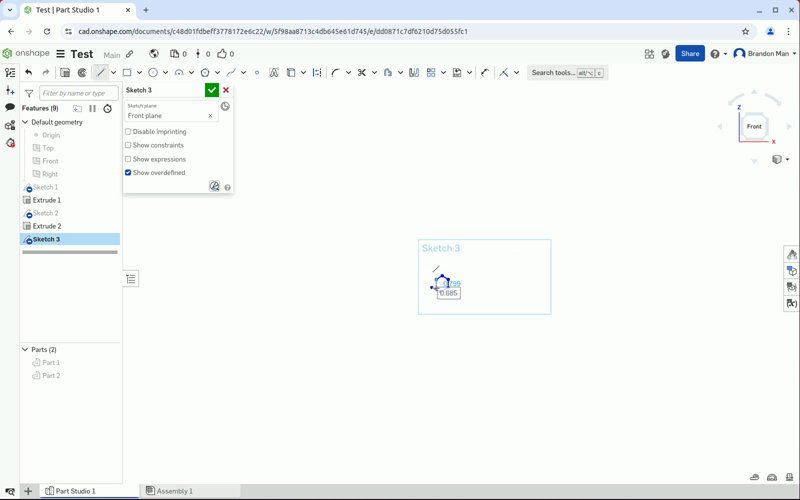
scroll(6)
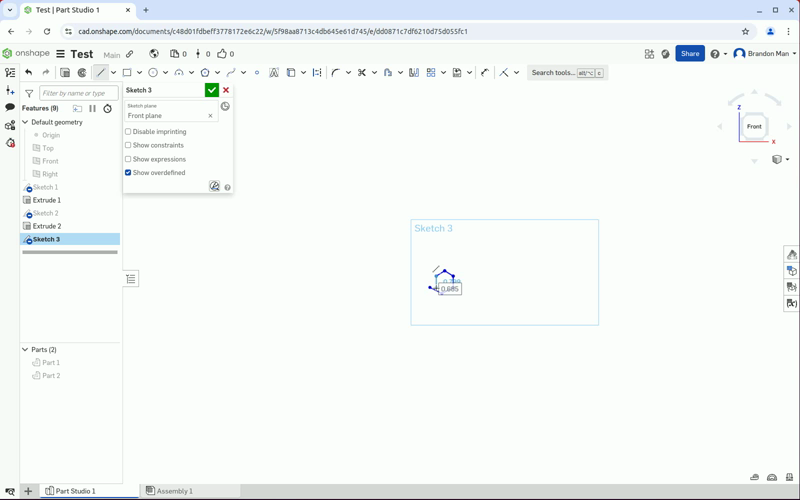
scroll(6)
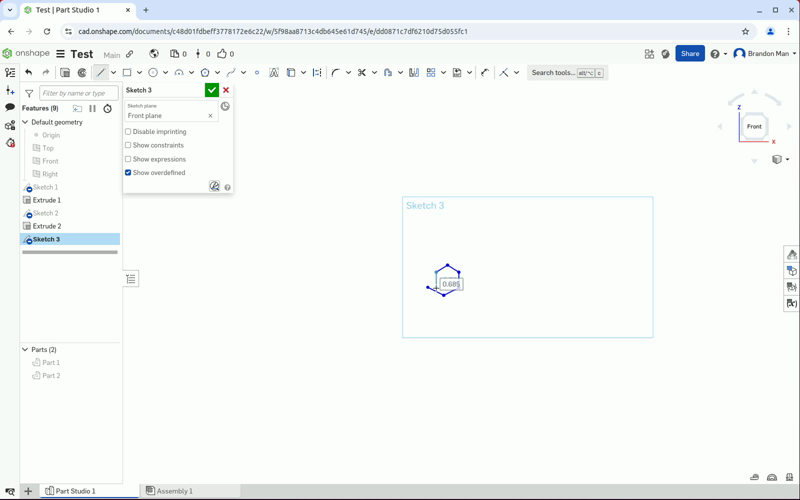
scroll(6)
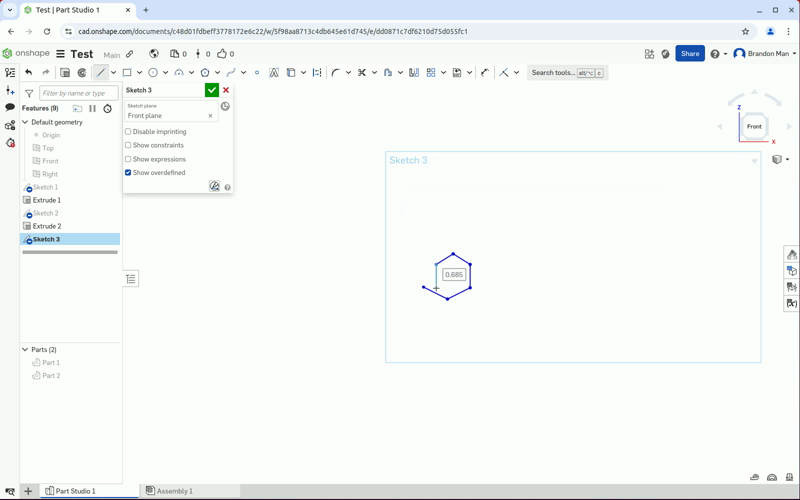
scroll(6)
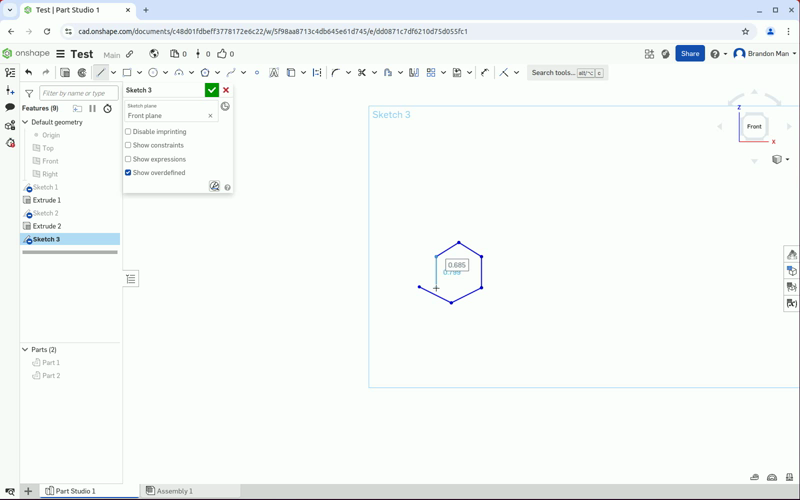
scroll(6)
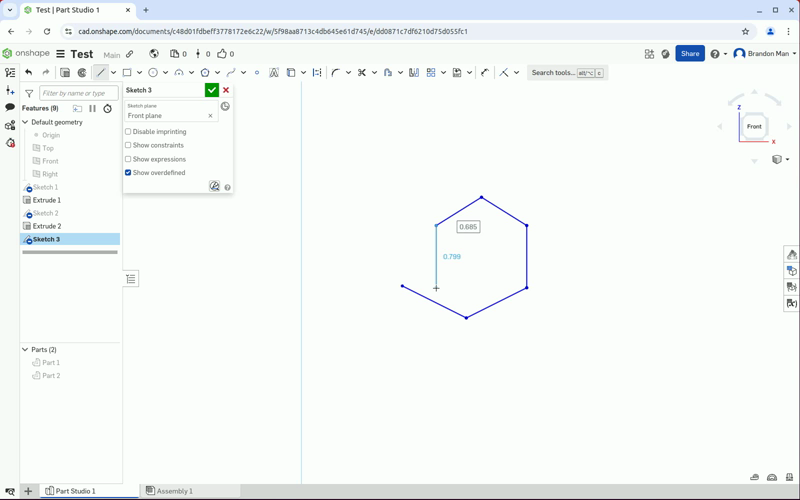
key_up(shift)
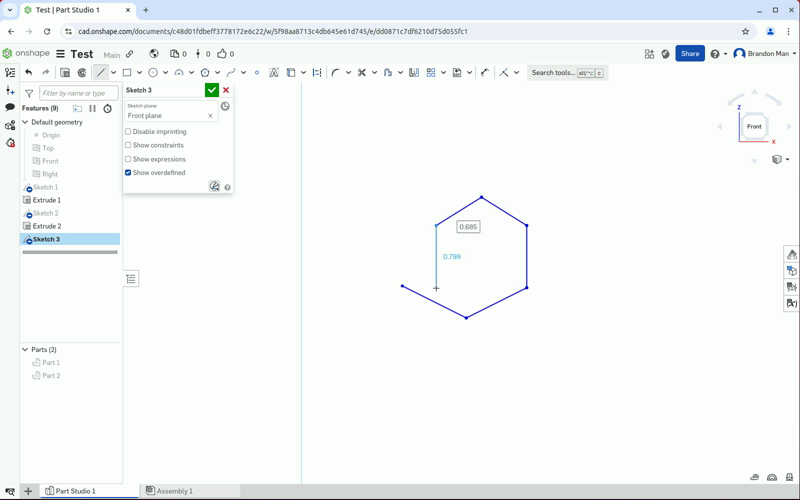
click(436, 287)
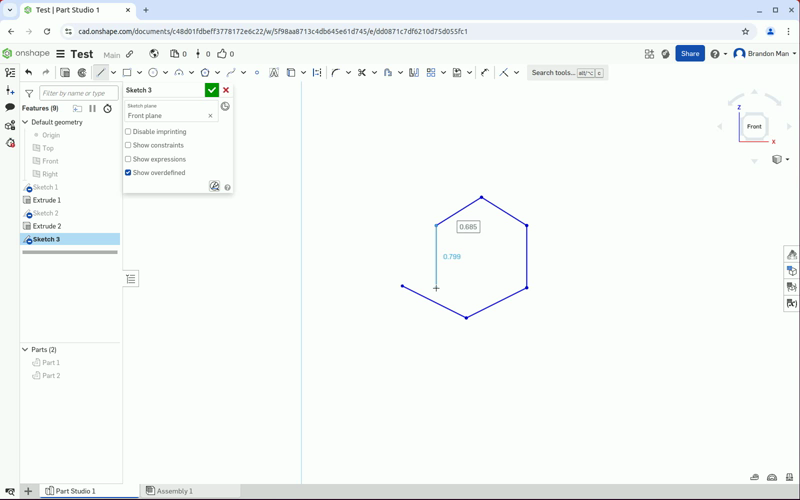
scroll(-6)
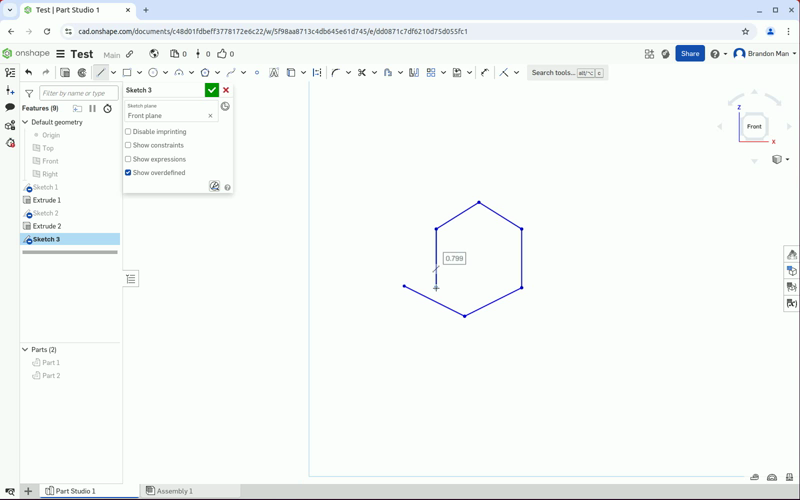
scroll(-6)
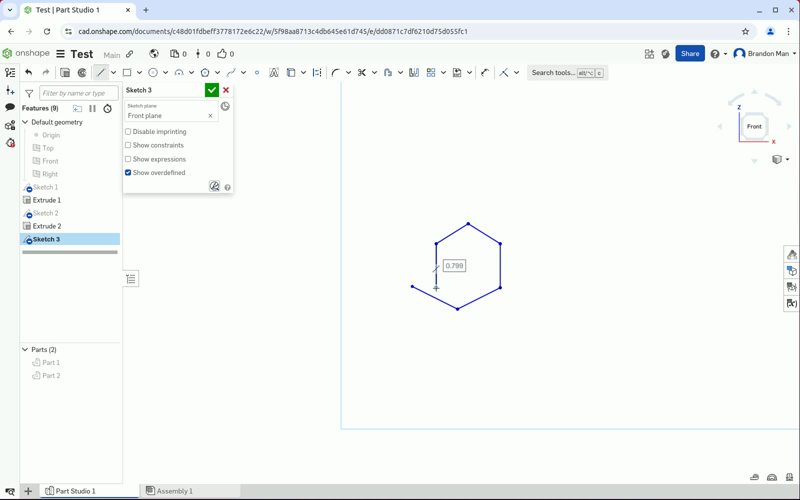
scroll(-6)
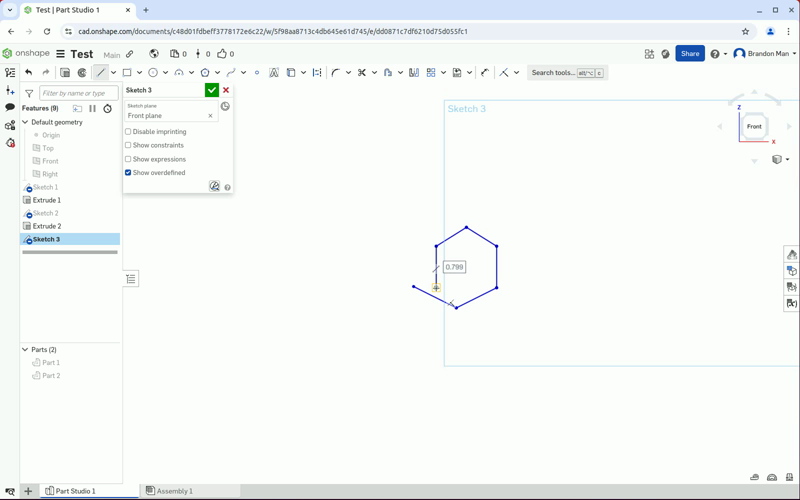
scroll(-6)
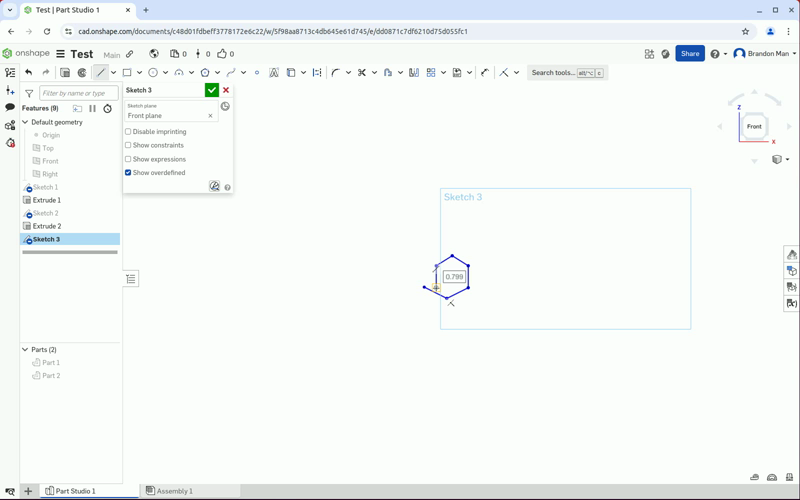
scroll(-6)
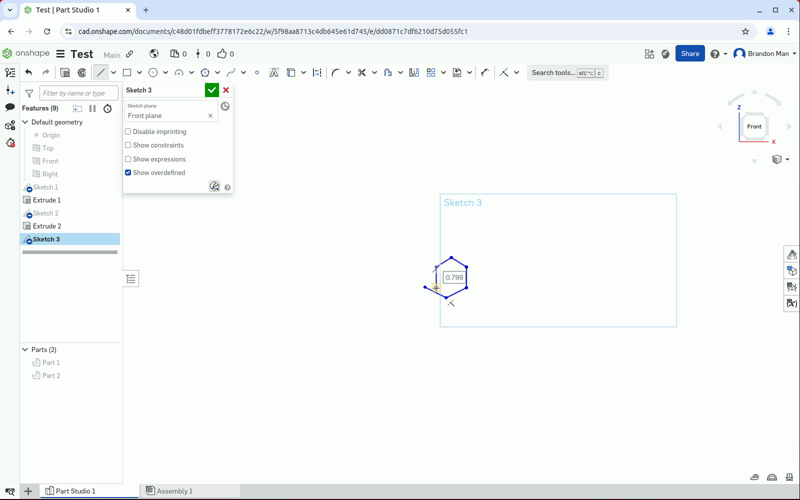
scroll(-6)
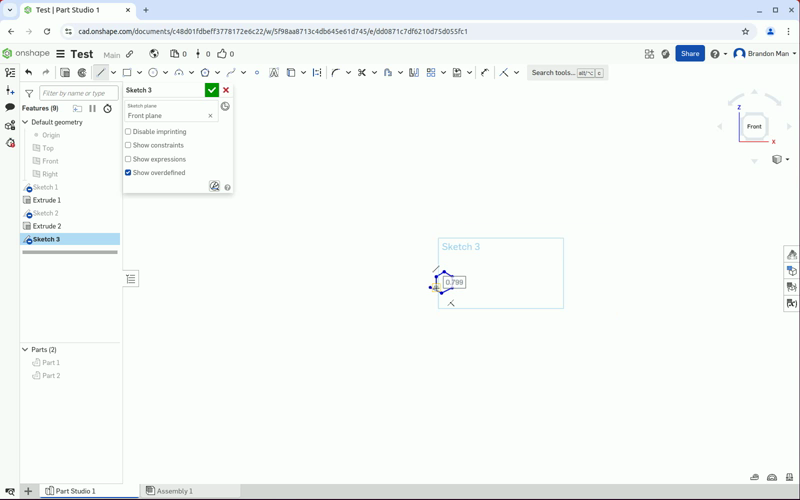
scroll(-6)
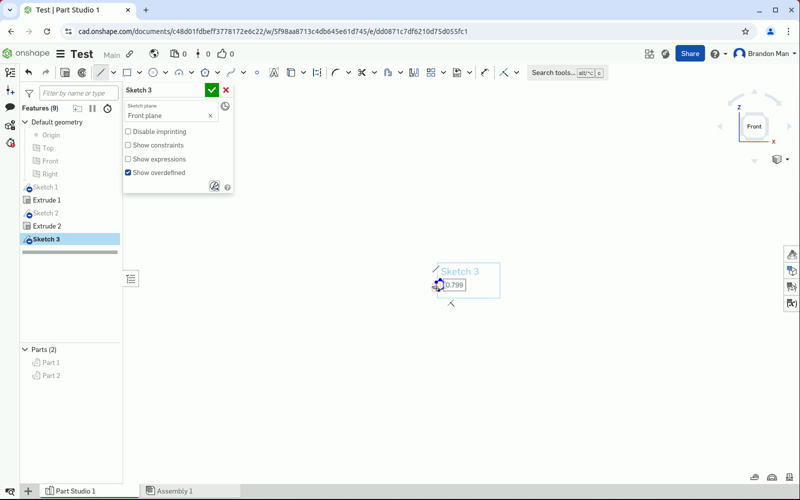
key(esc)
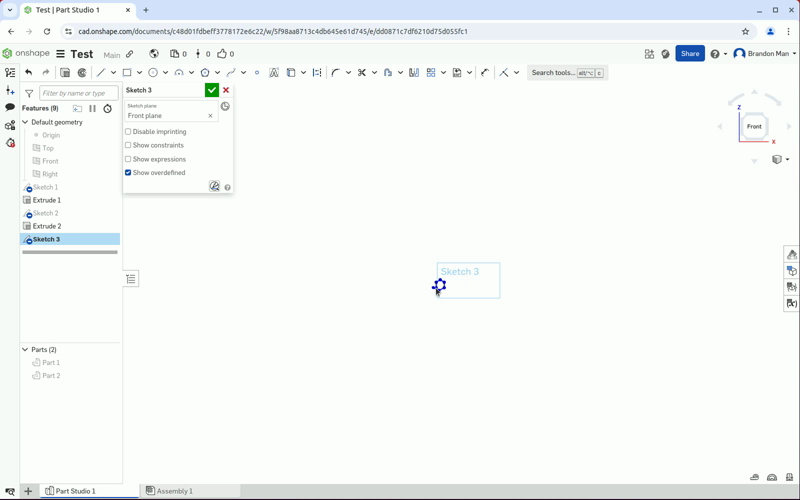
key(c)
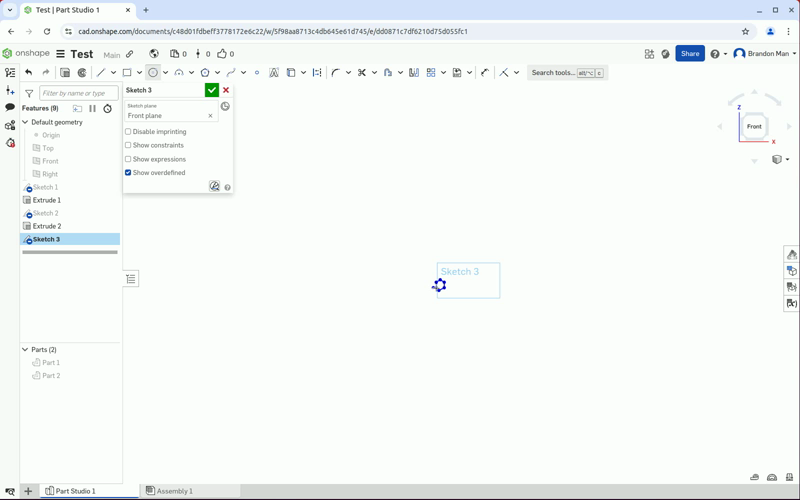
key_down(shift)
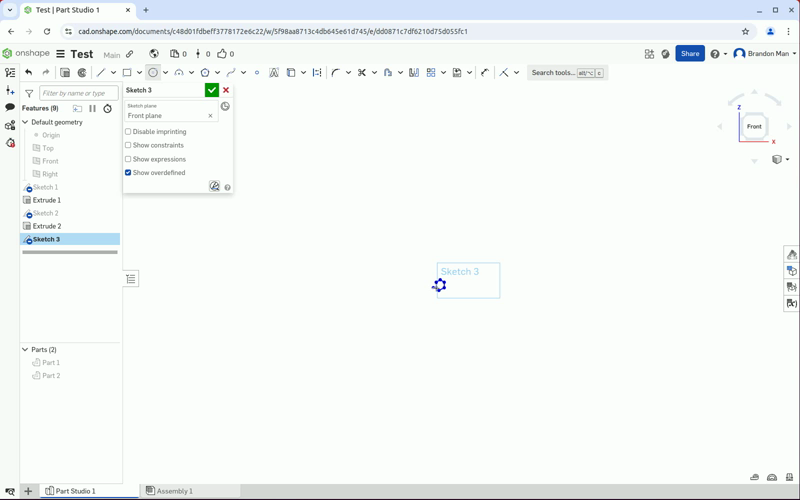
mouse_move(440, 285)
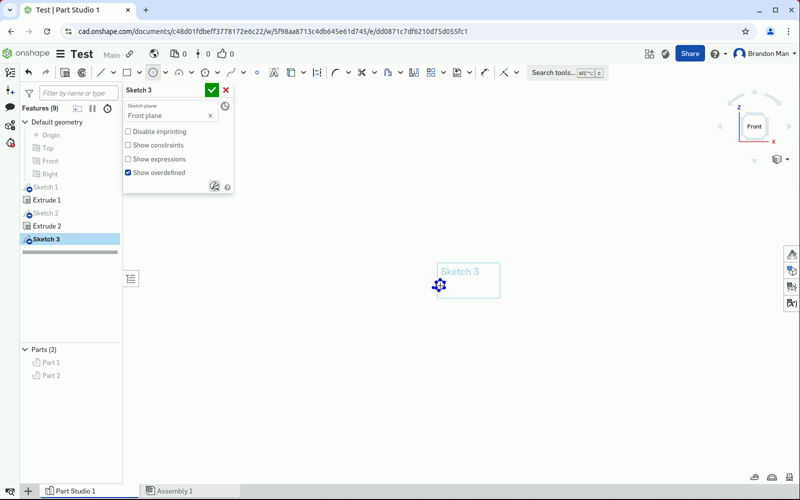
click(440, 285)
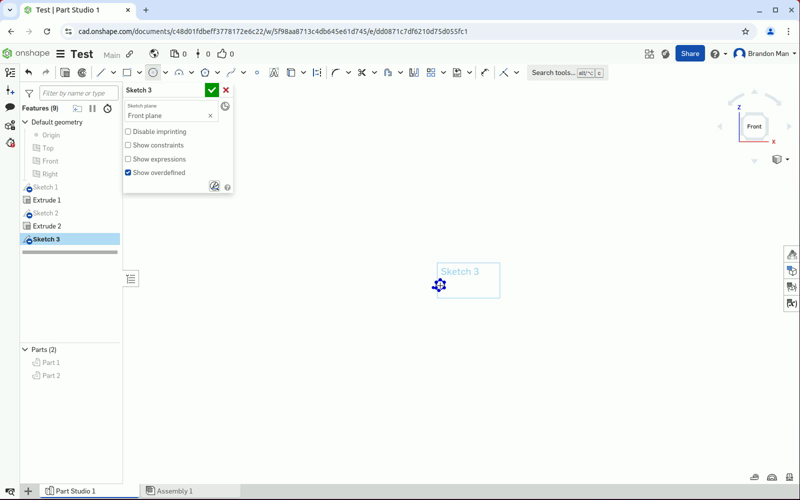
key_up(shift)
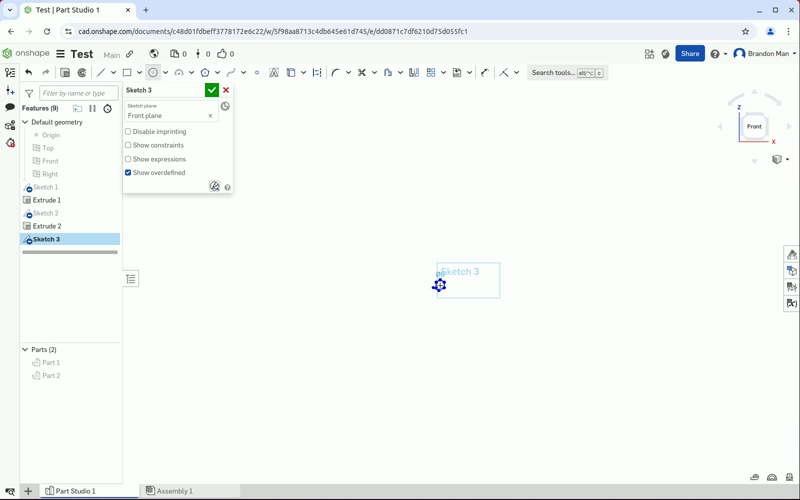
mouse_move(443, 285)
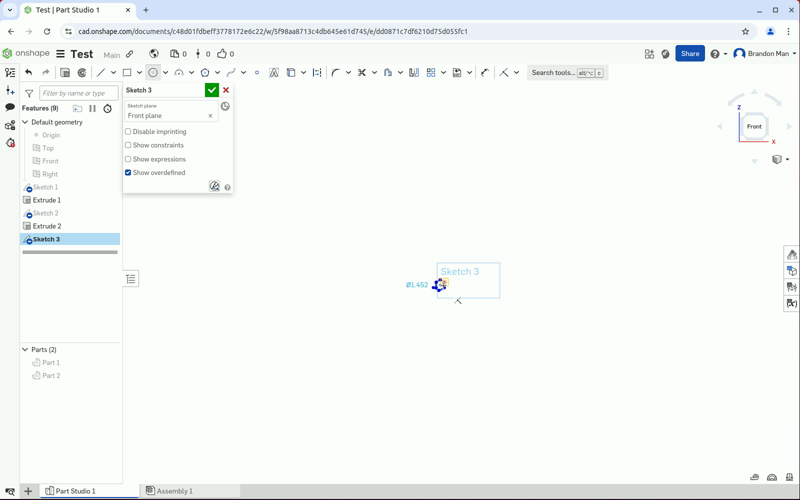
scroll(6)
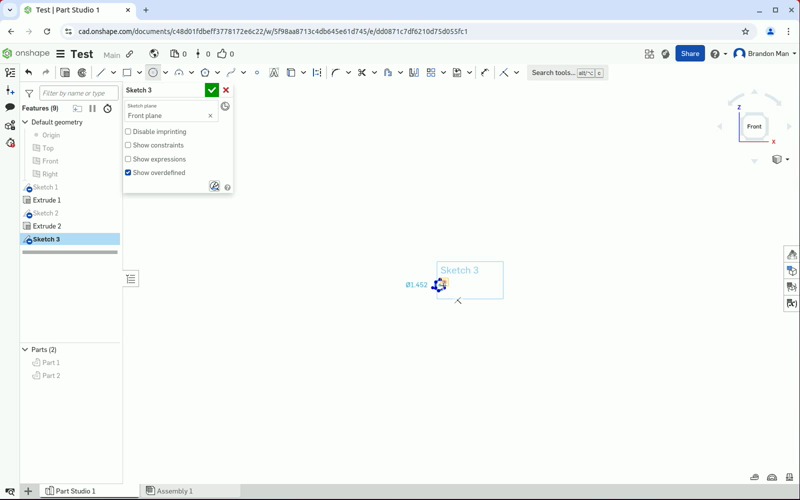
scroll(6)
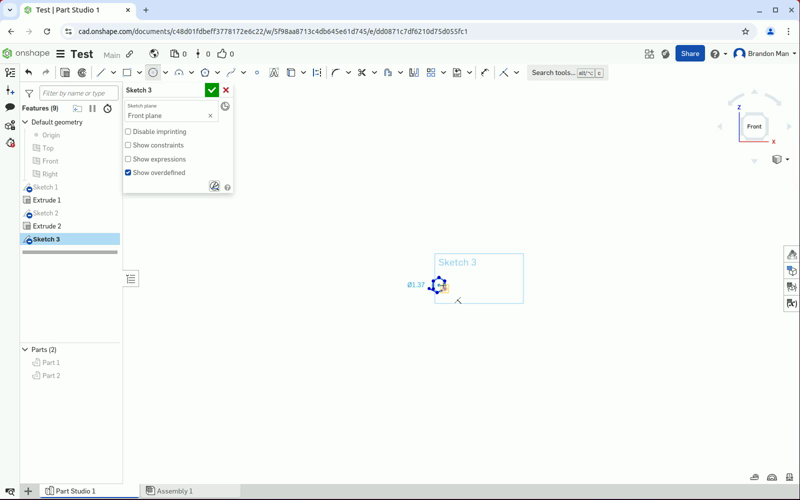
scroll(6)
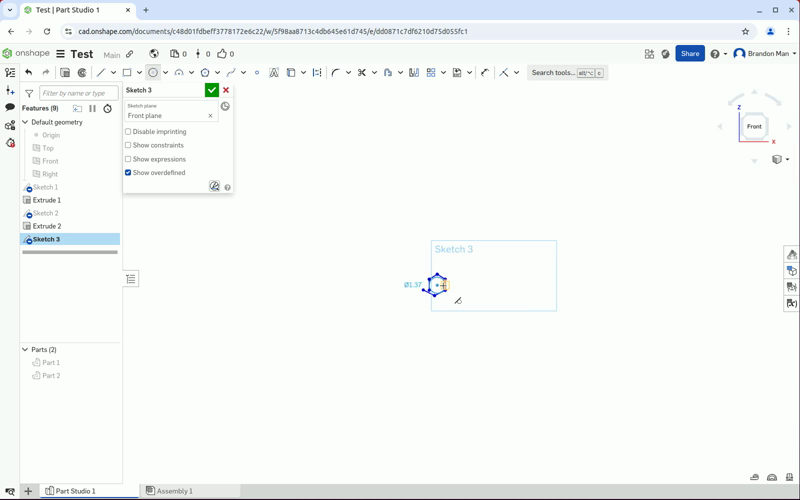
scroll(6)
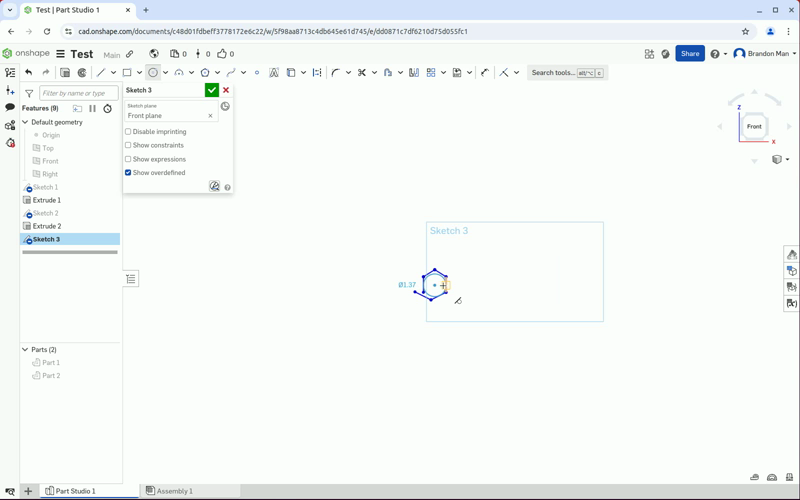
scroll(6)
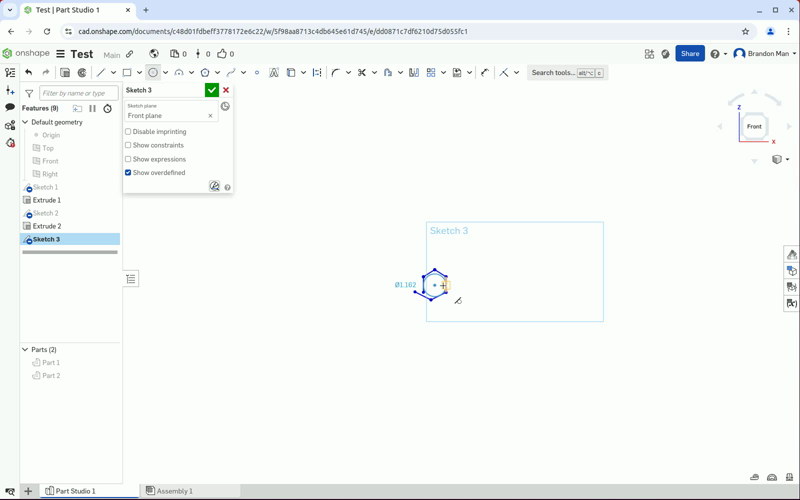
scroll(6)
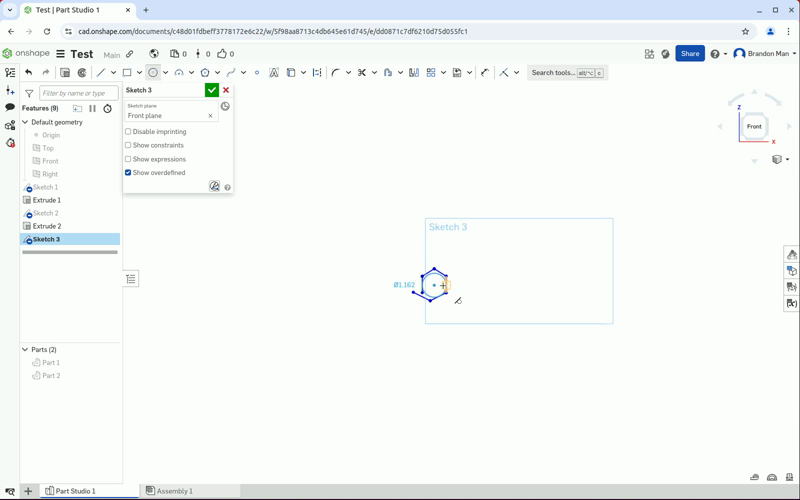
scroll(6)
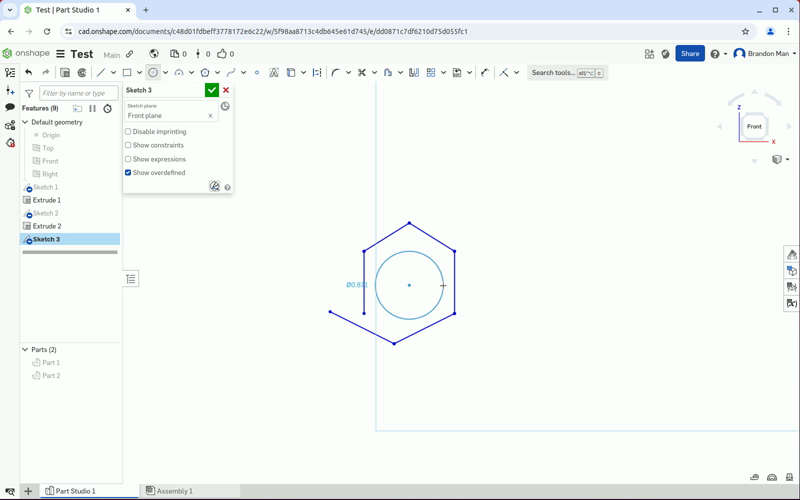
click(443, 285)
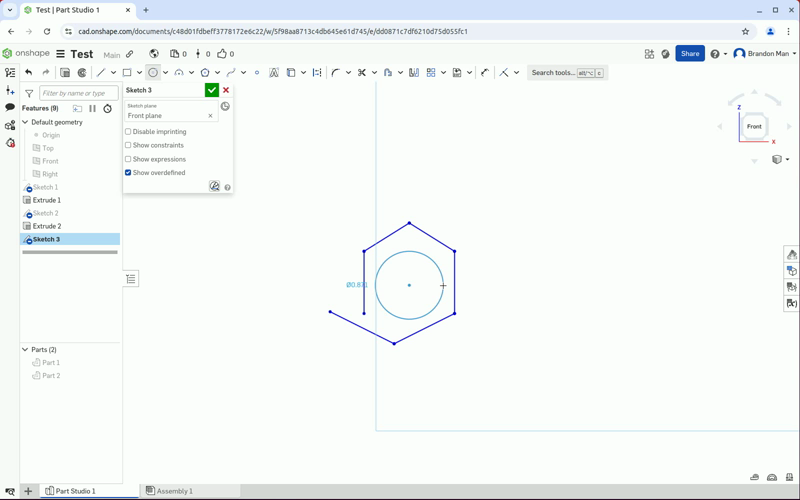
scroll(-6)
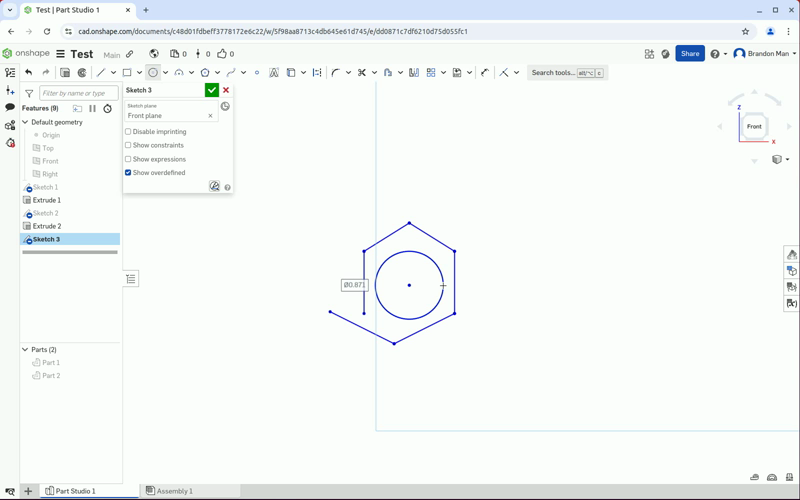
scroll(-6)
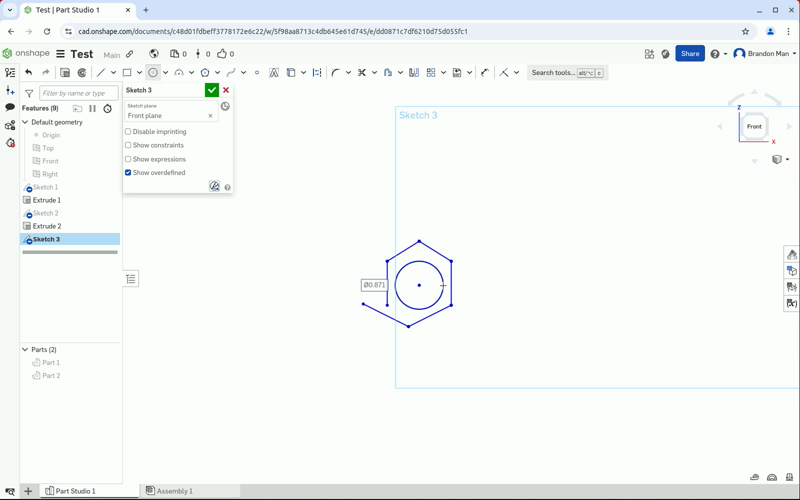
scroll(-6)
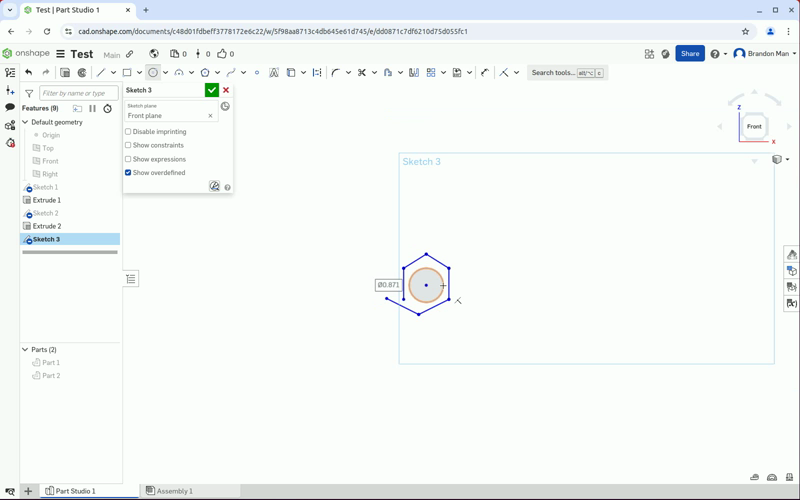
scroll(-6)
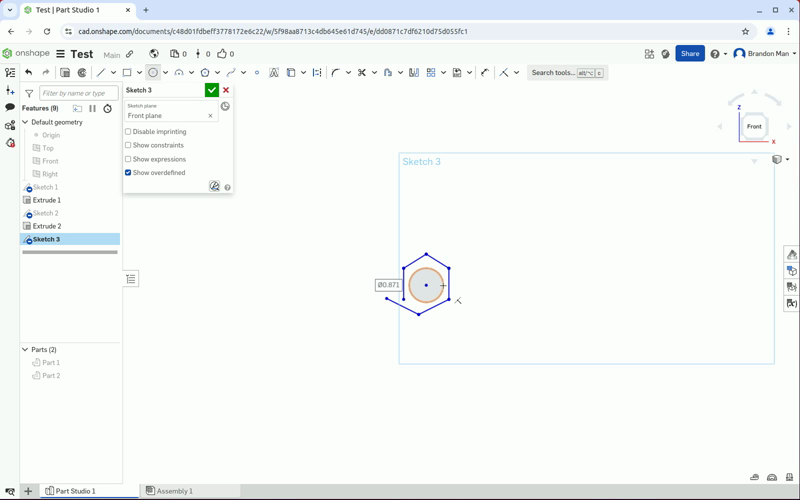
scroll(-6)
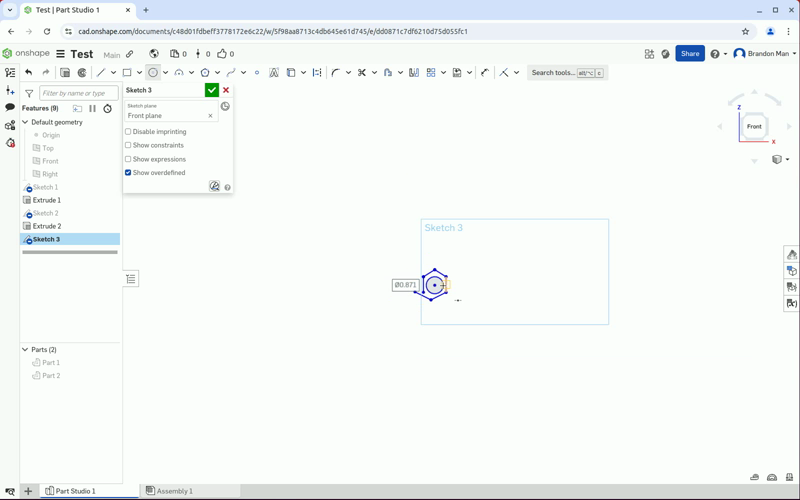
scroll(-6)
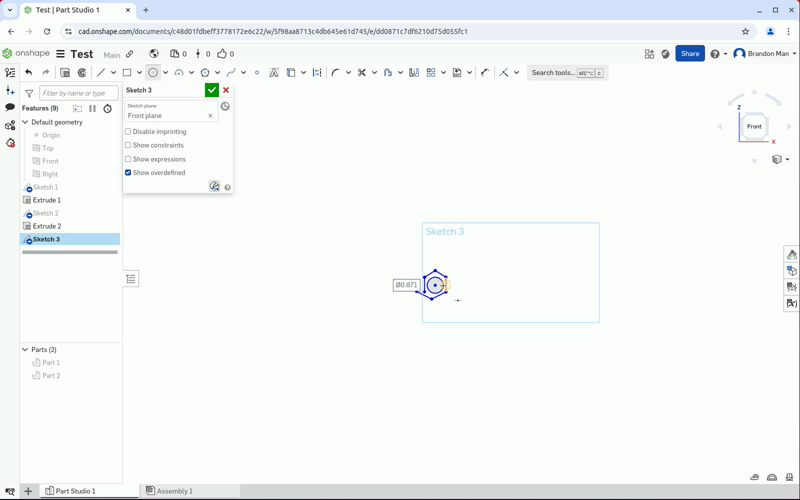
scroll(-6)
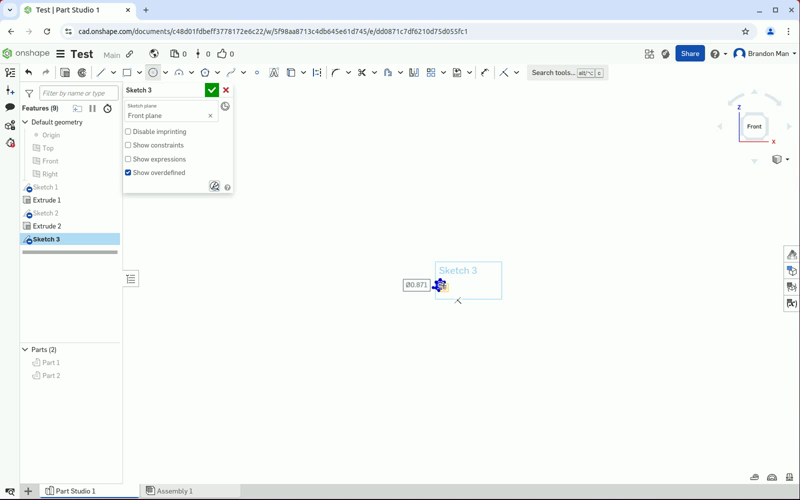
key(esc)
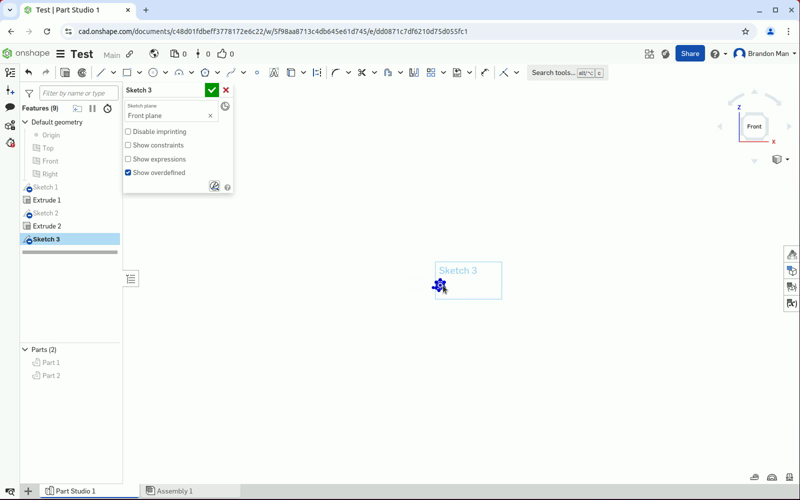
mouse_move(437, 284)
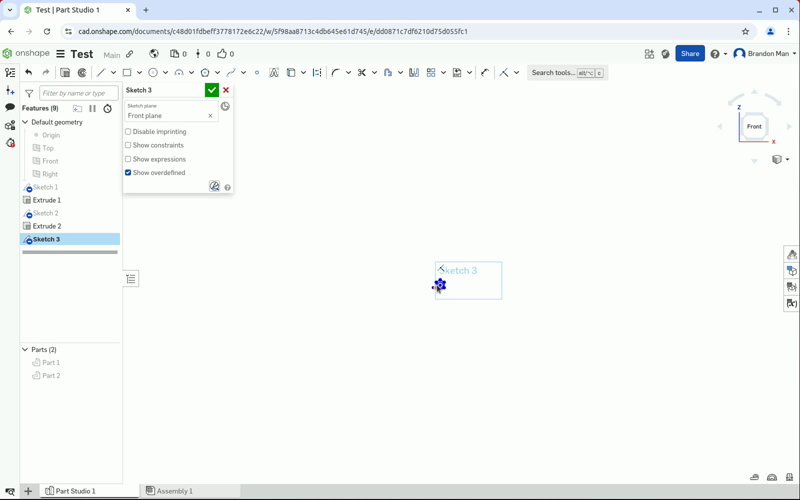
scroll(6)
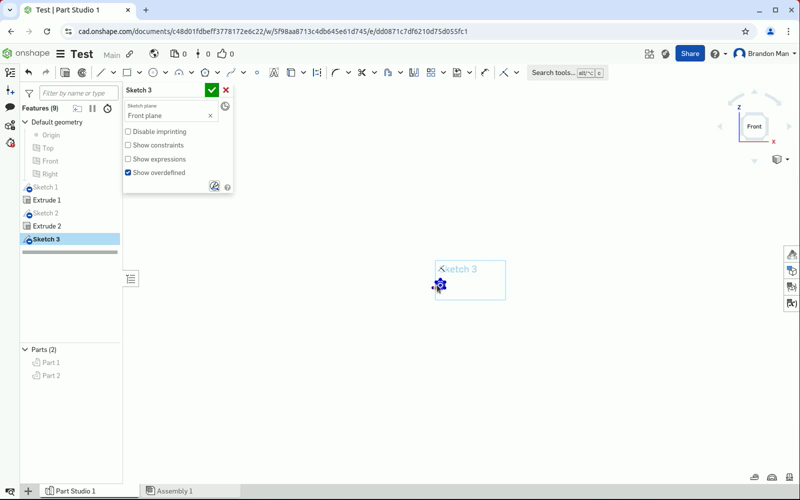
scroll(6)
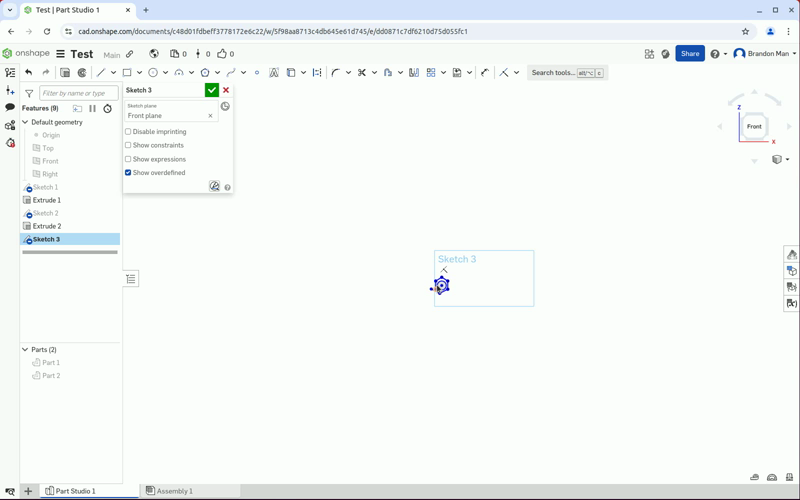
scroll(6)
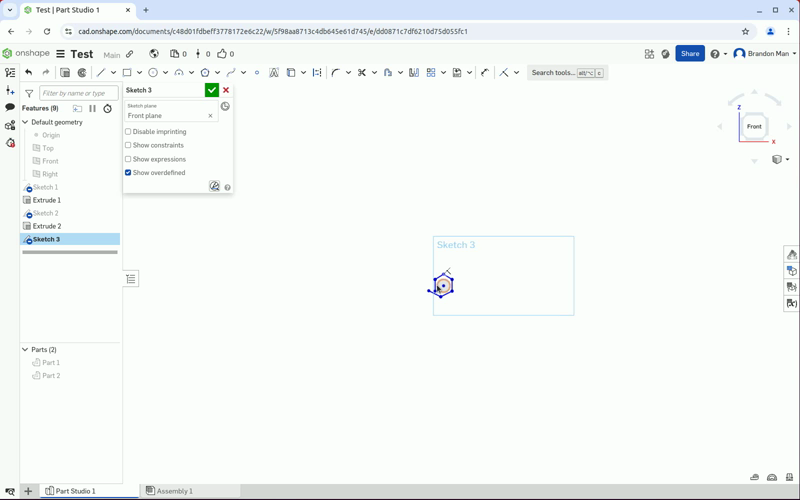
scroll(6)
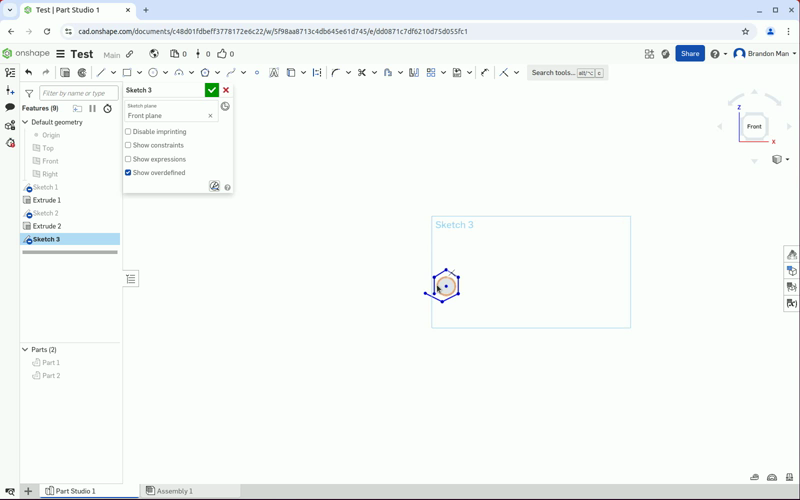
scroll(6)
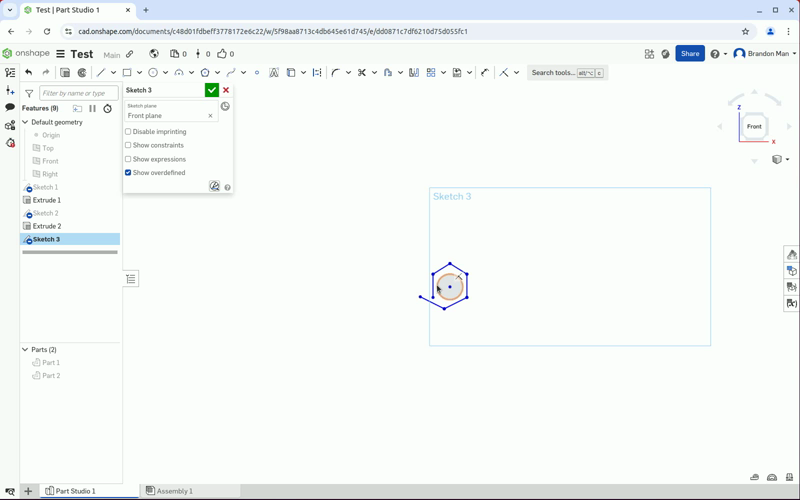
scroll(6)
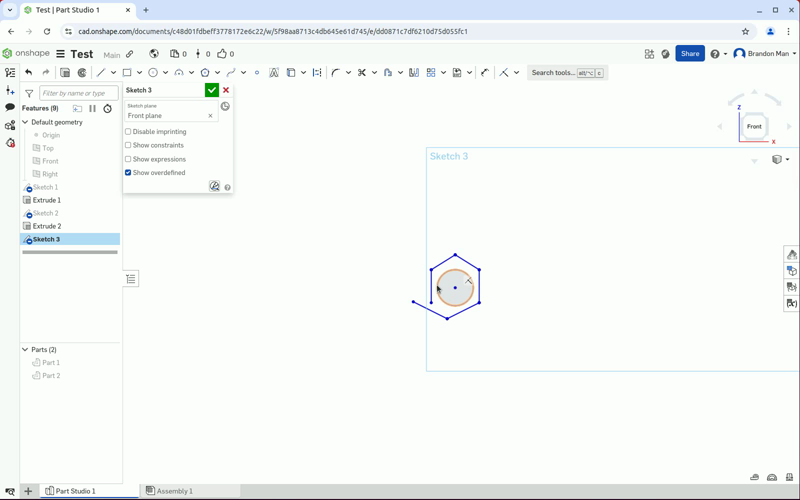
scroll(6)
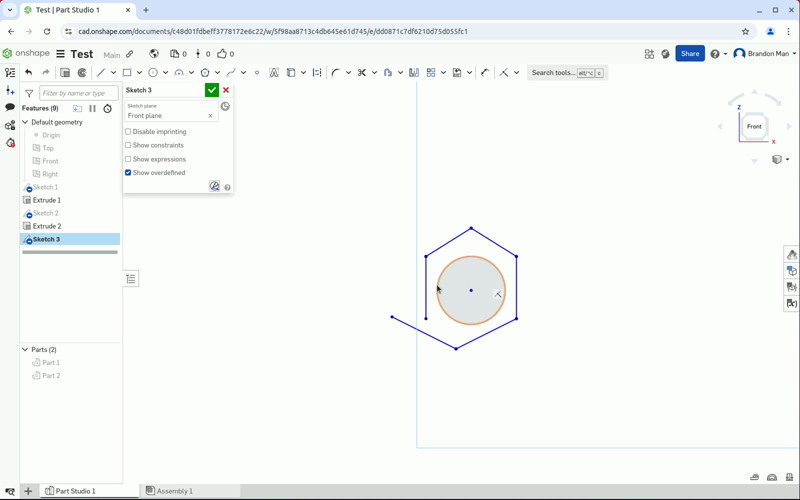
click(437, 284)
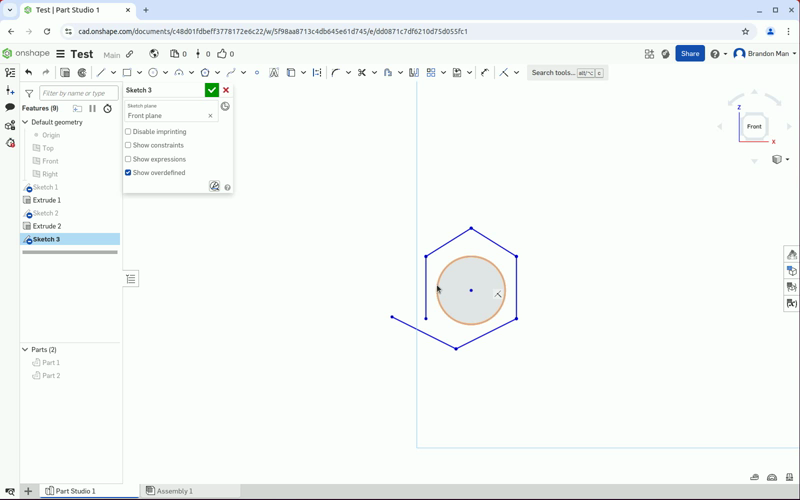
scroll(-6)
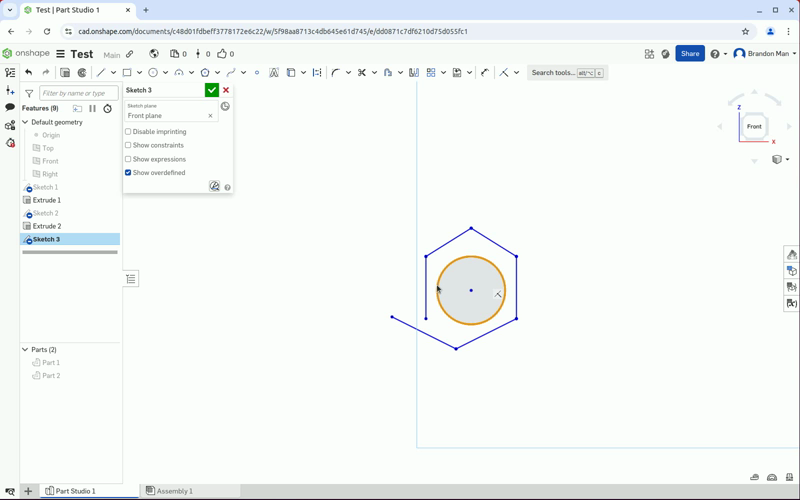
scroll(-6)
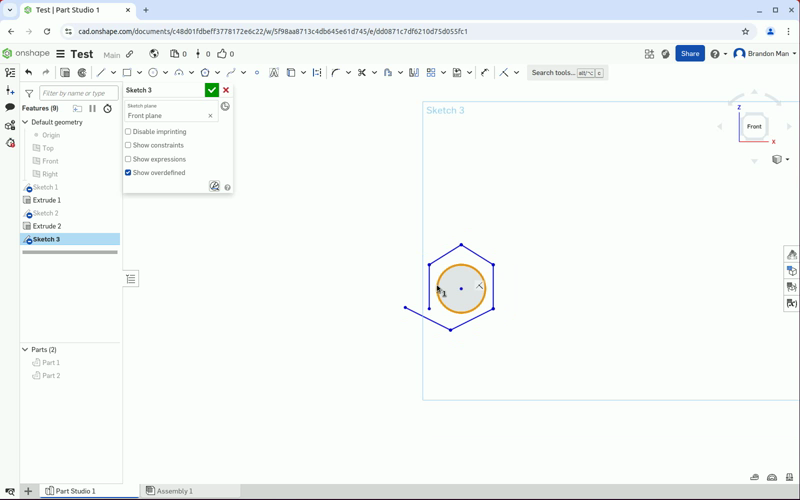
scroll(-6)
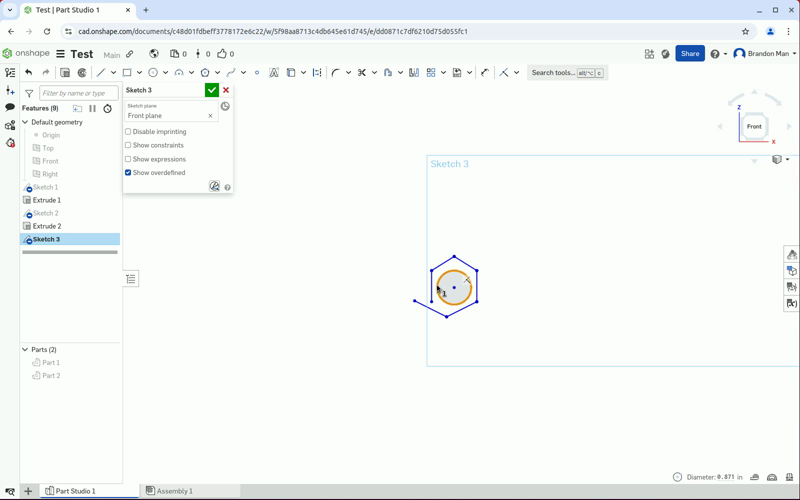
scroll(-6)
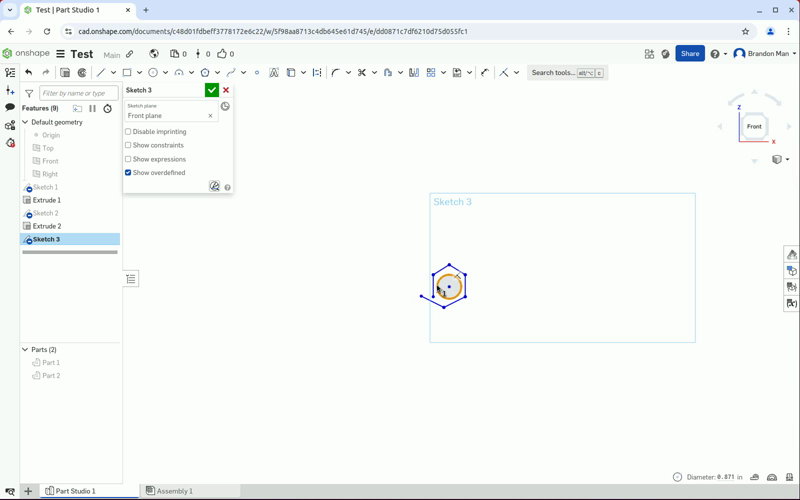
scroll(-6)
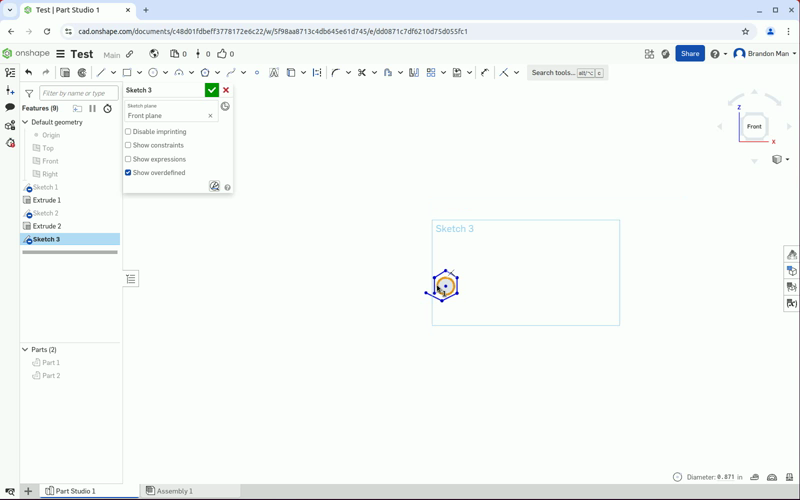
scroll(-6)
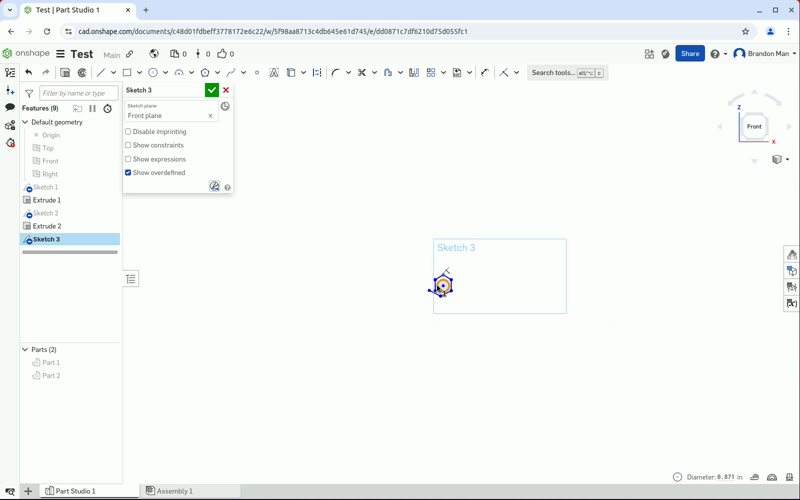
scroll(-6)
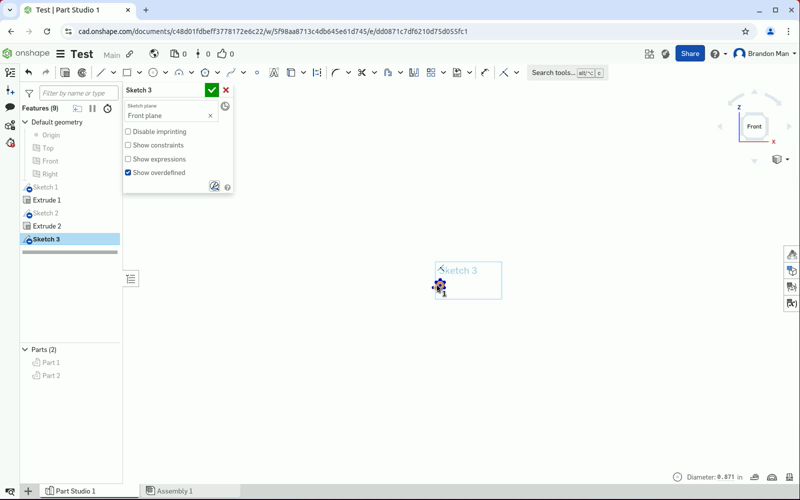
mouse_move(73, 352)
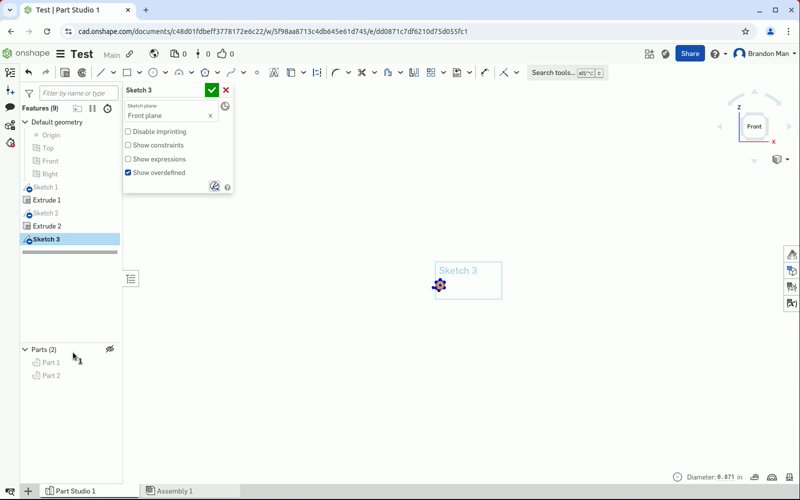
key(shift+y)
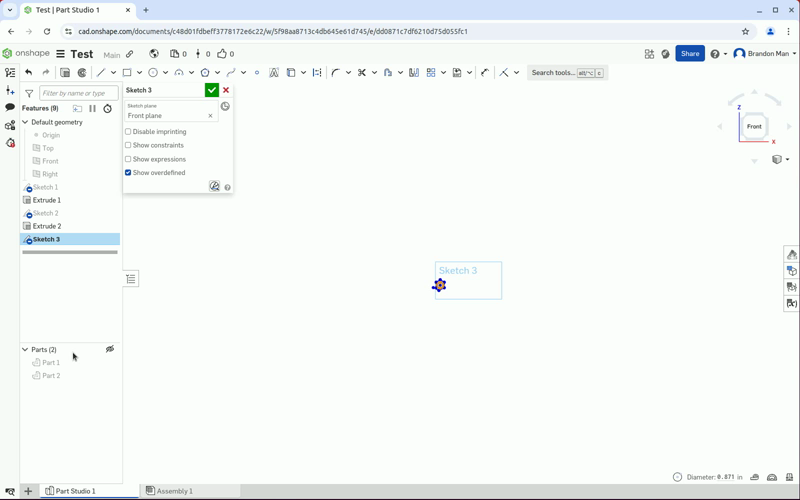
key(shift+e)
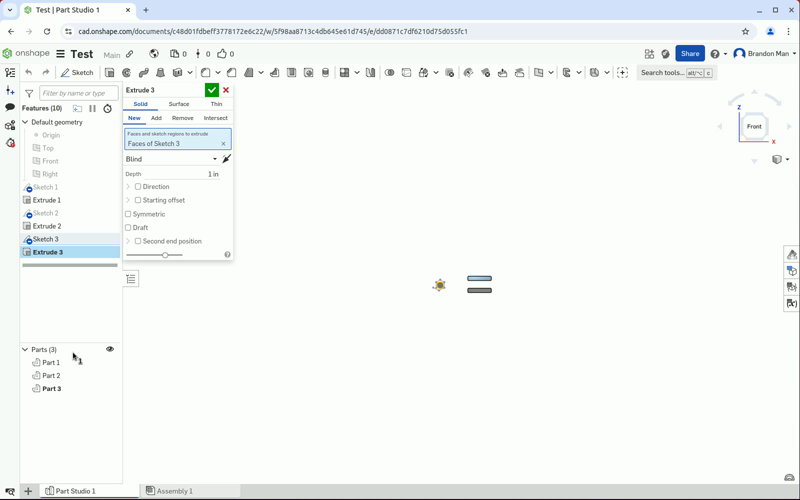
mouse_move(143, 106)
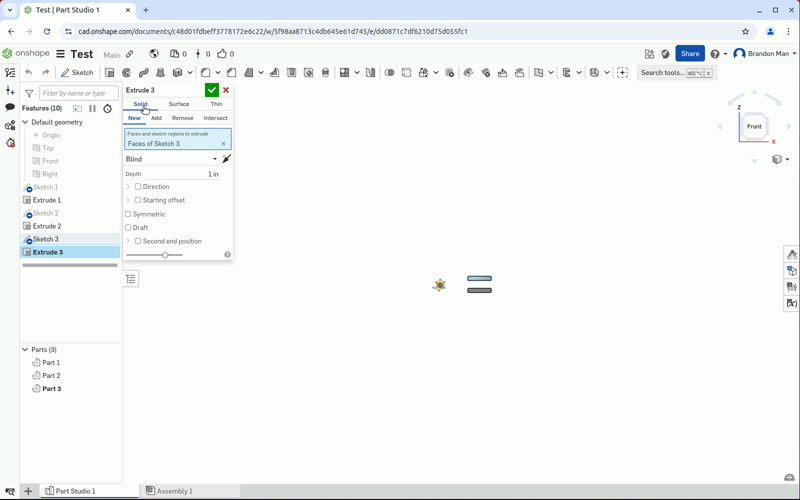
click(143, 106)
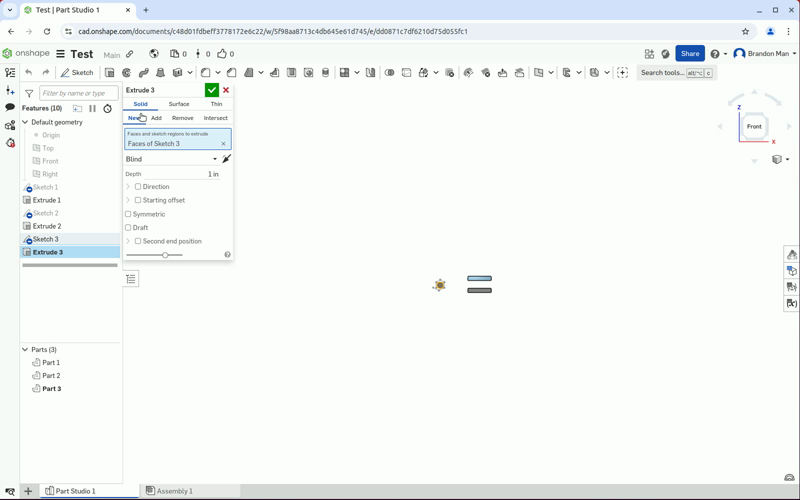
mouse_move(137, 120)
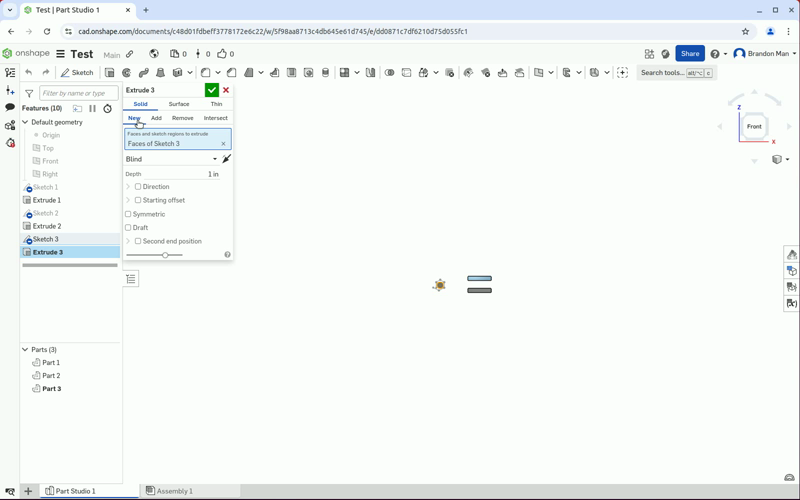
click(137, 120)
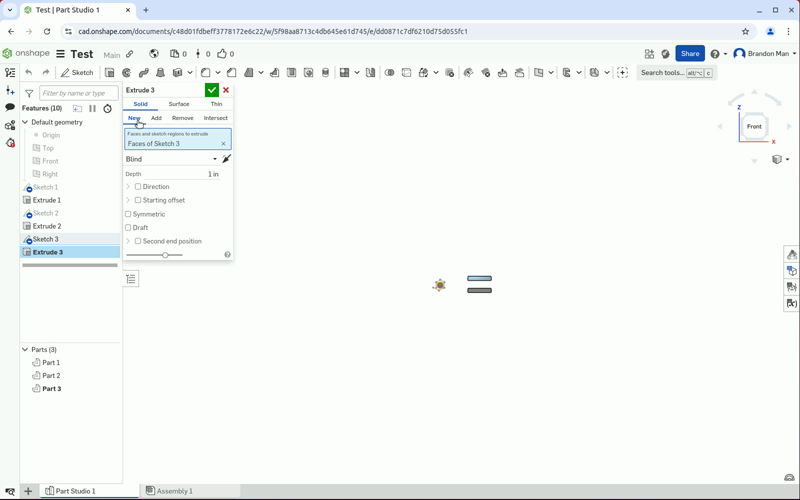
key(tab, 4)
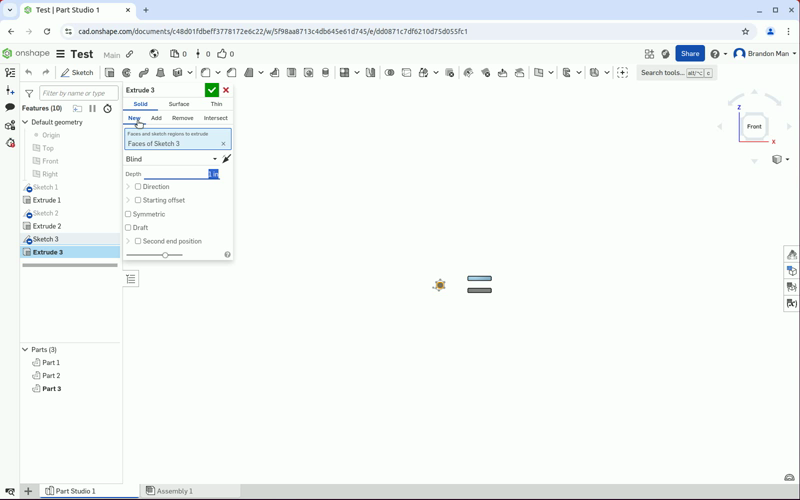
text(1.444)
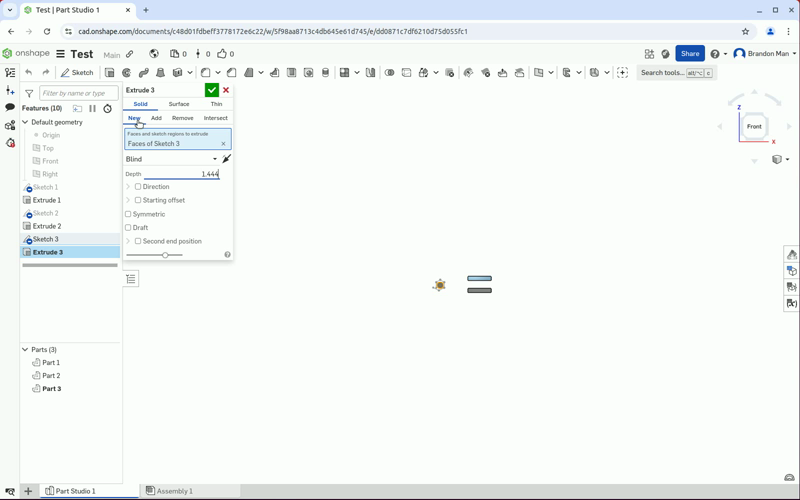
key(enter)
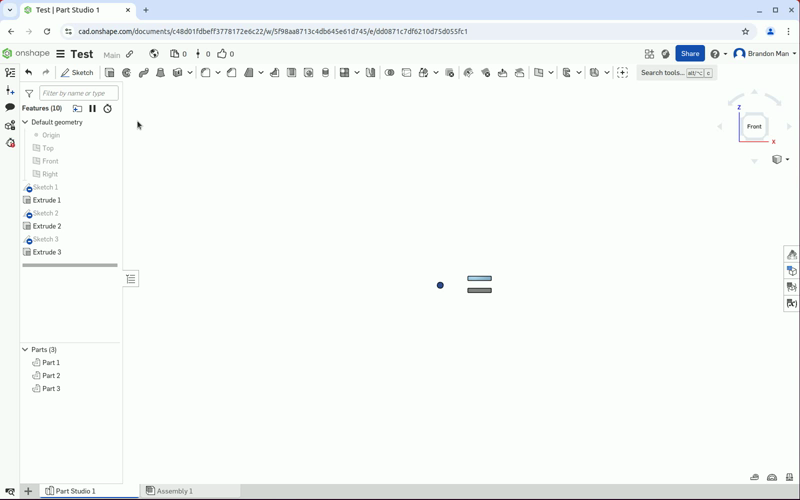
key(shift+h)
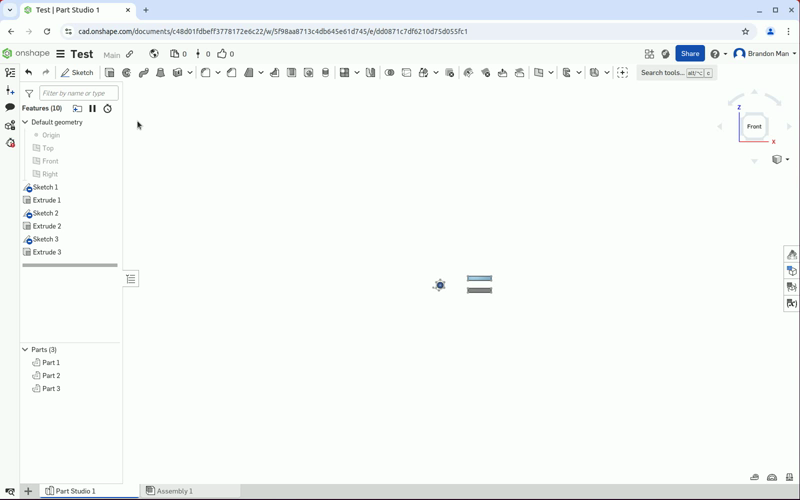
key(shift+h)
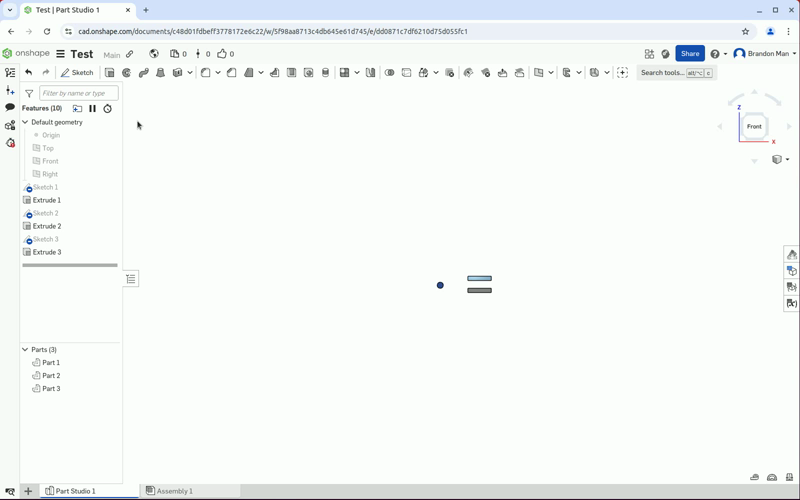
mouse_move(73, 189)
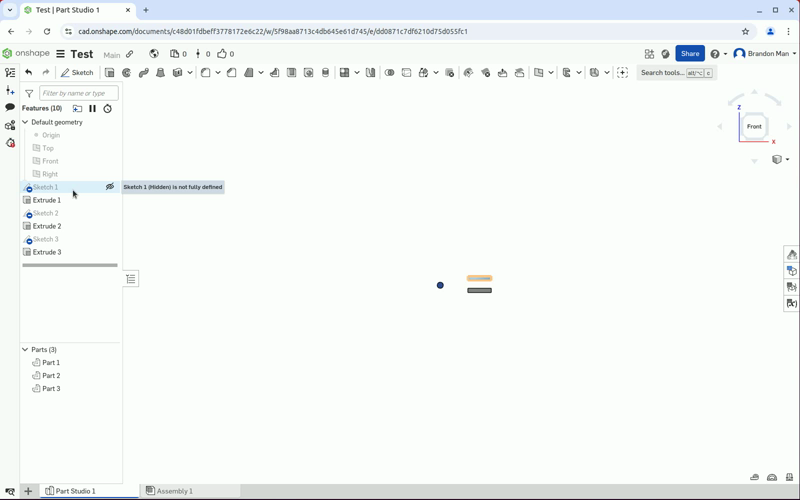
click(73, 189)
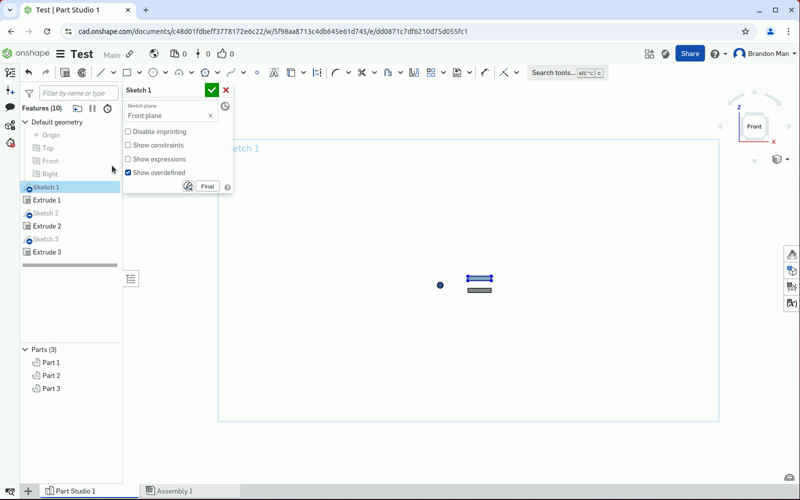
mouse_move(229, 92)
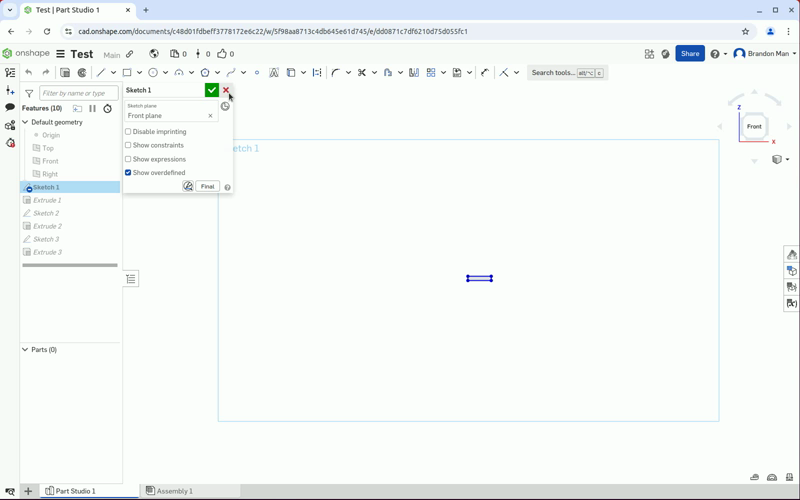
click(229, 92)
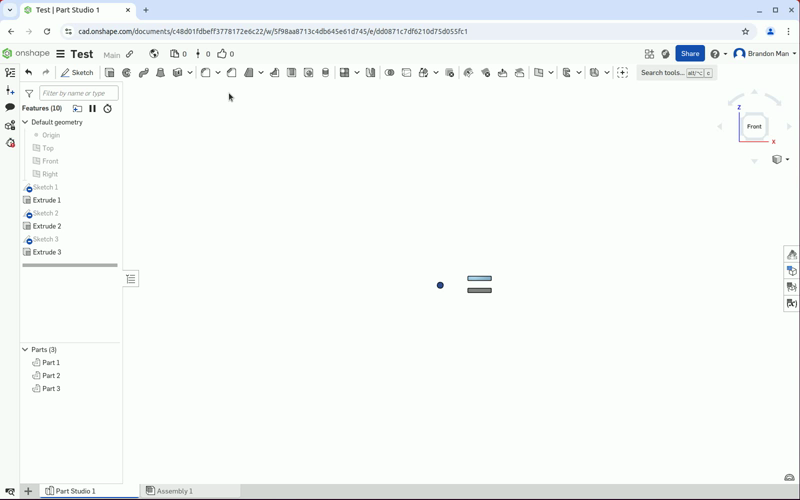
mouse_move(73, 352)
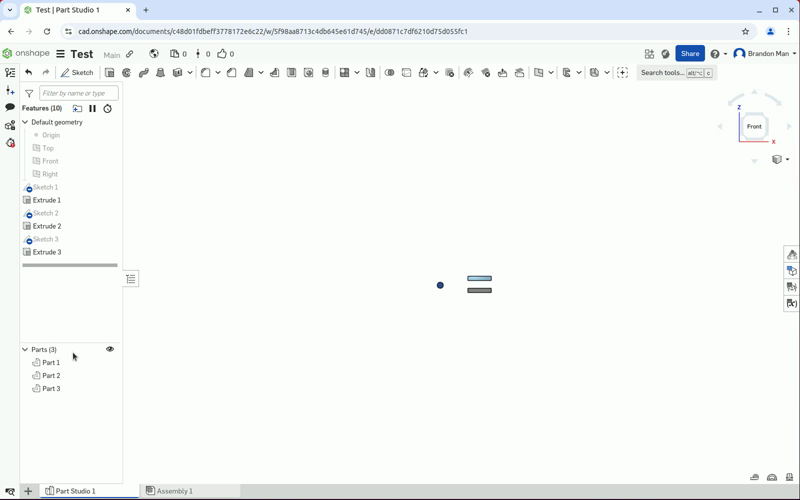
key(y)
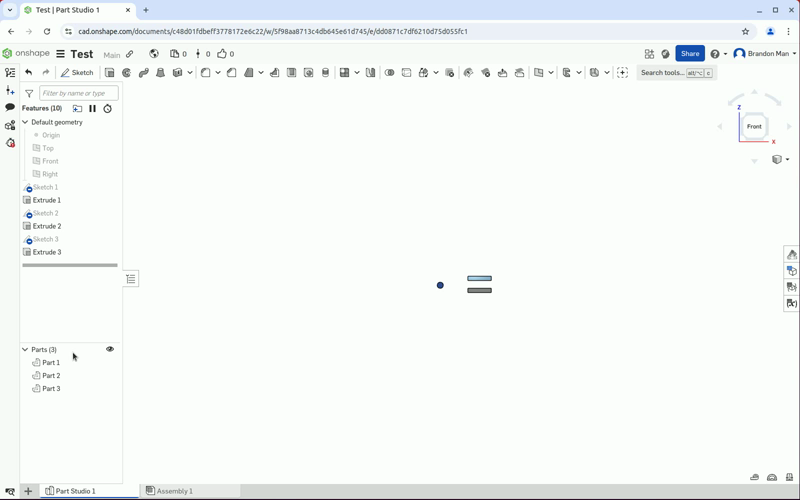
key(shift+p)
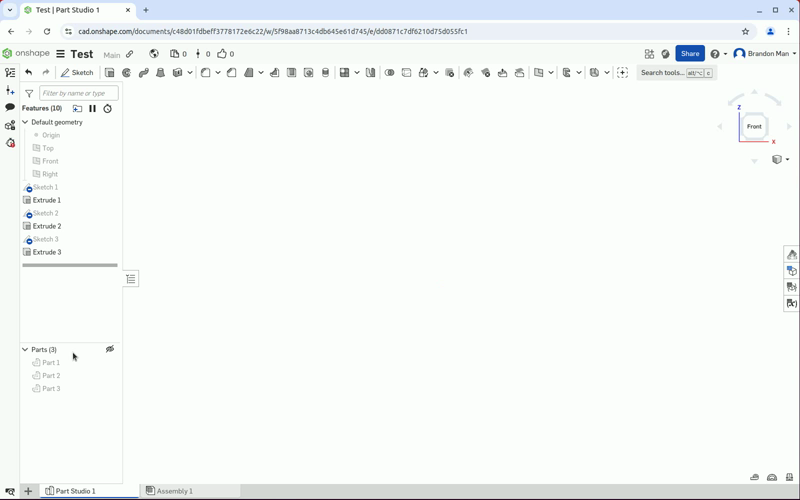
key(space)
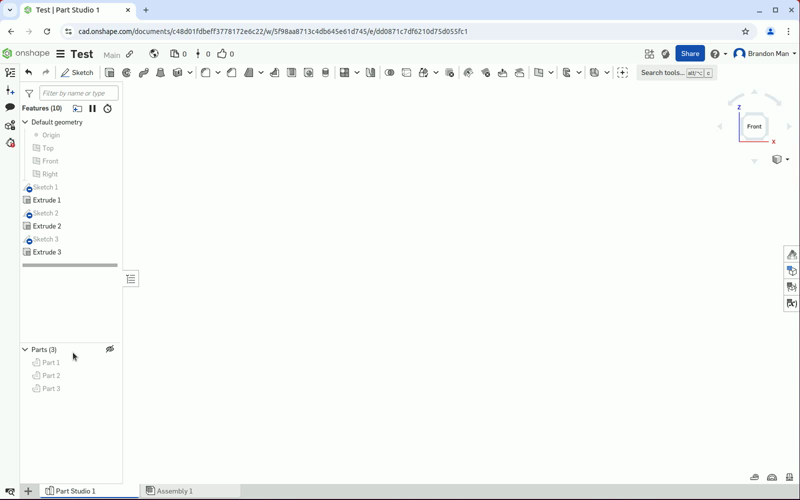
key_down(shift)
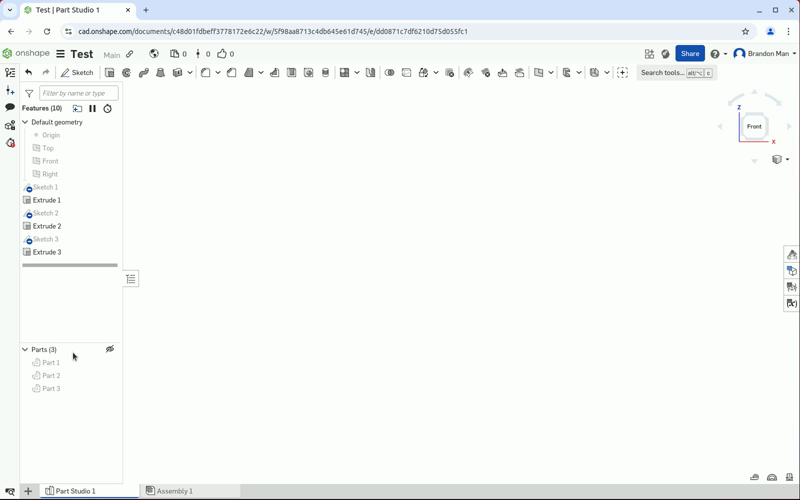
key(down)
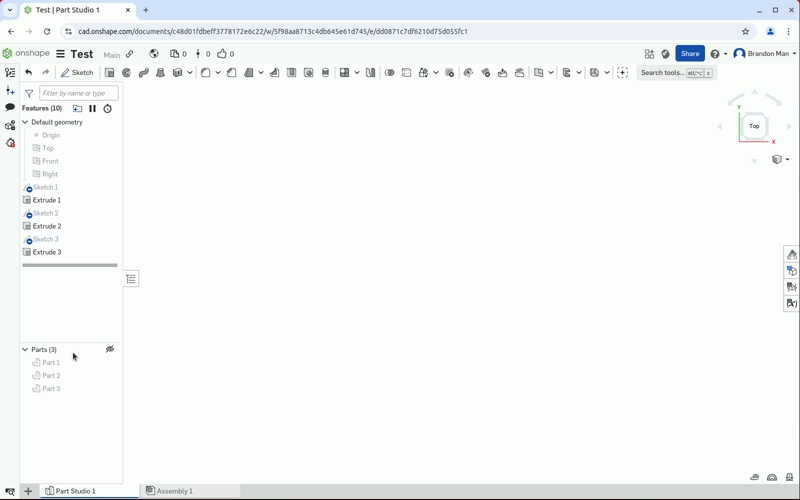
key_up(shift)
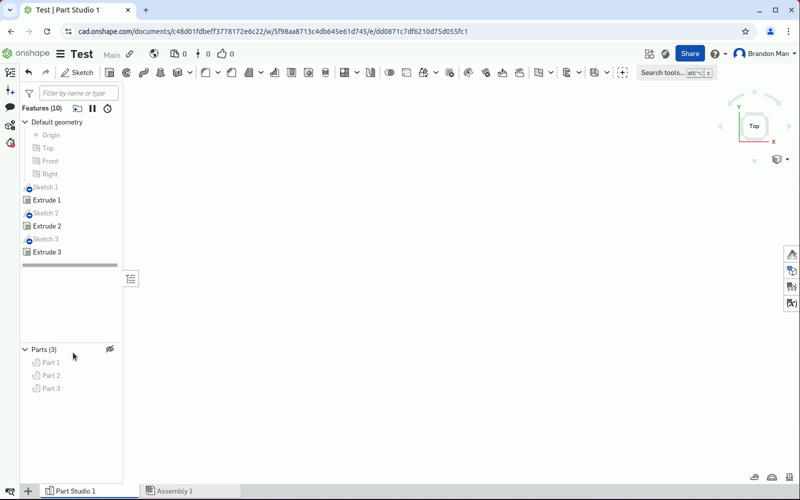
mouse_move(73, 352)
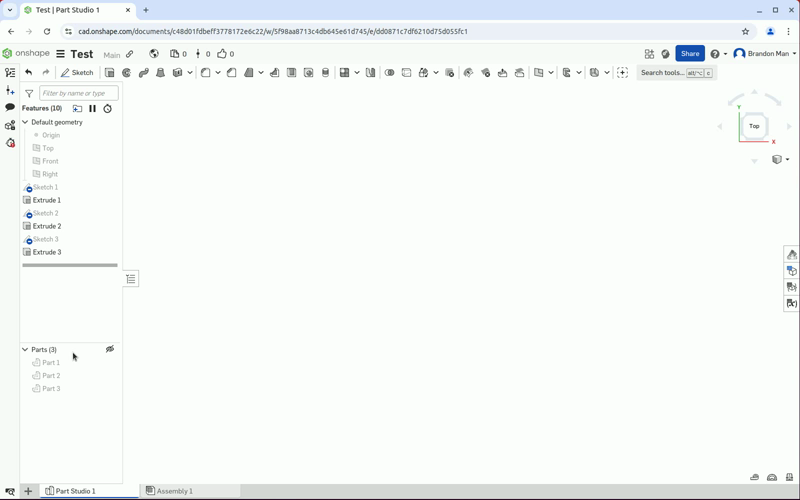
key(shift+y)
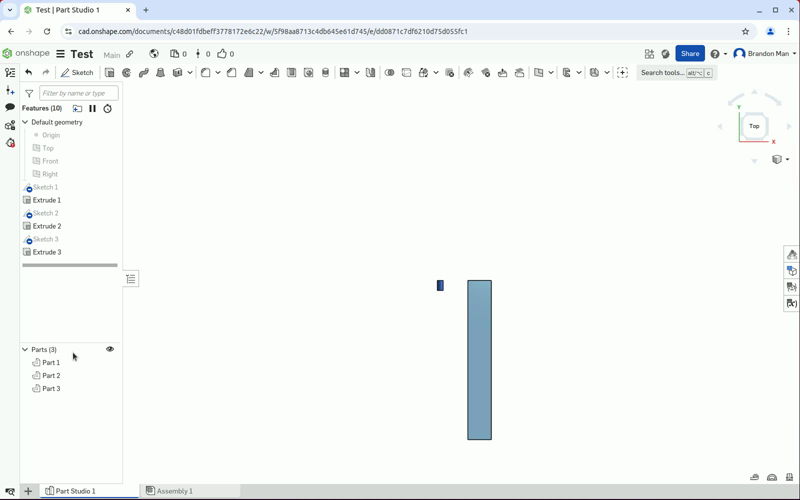
mouse_move(541, 75)
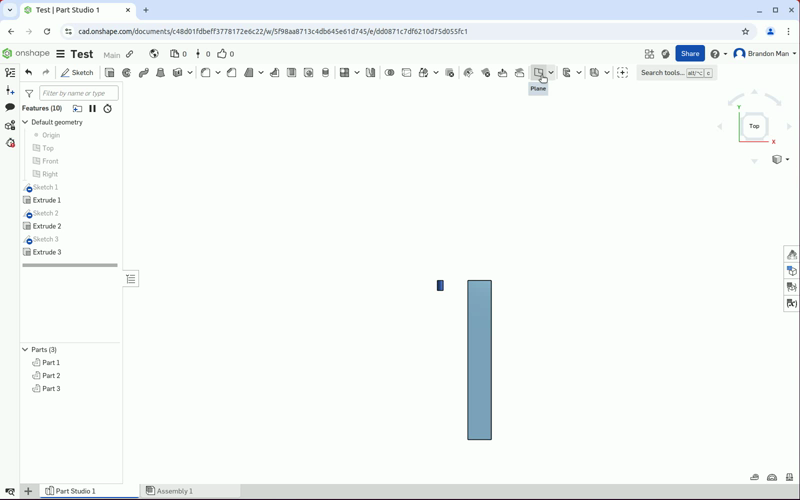
click(541, 75)
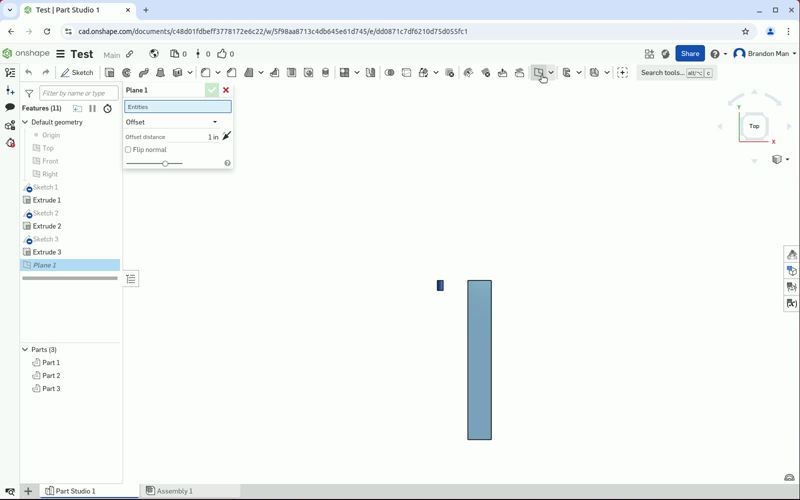
mouse_move(73, 150)
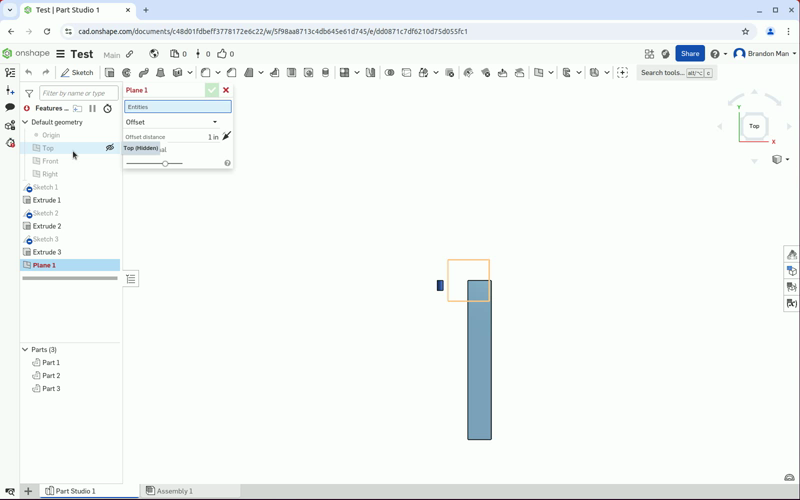
click(73, 150)
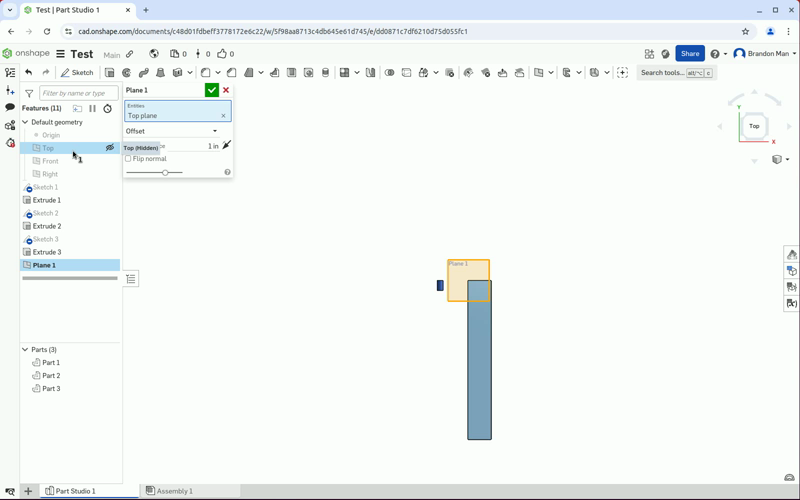
key(tab, 2)
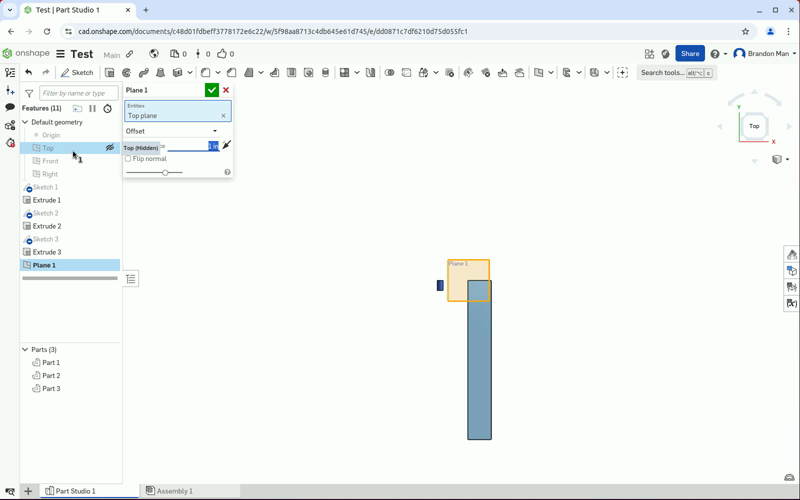
text(0.493)
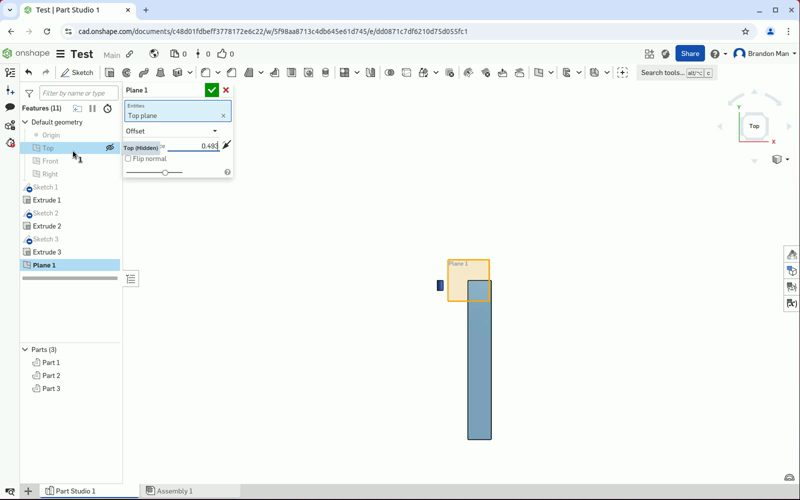
key(enter, 2)
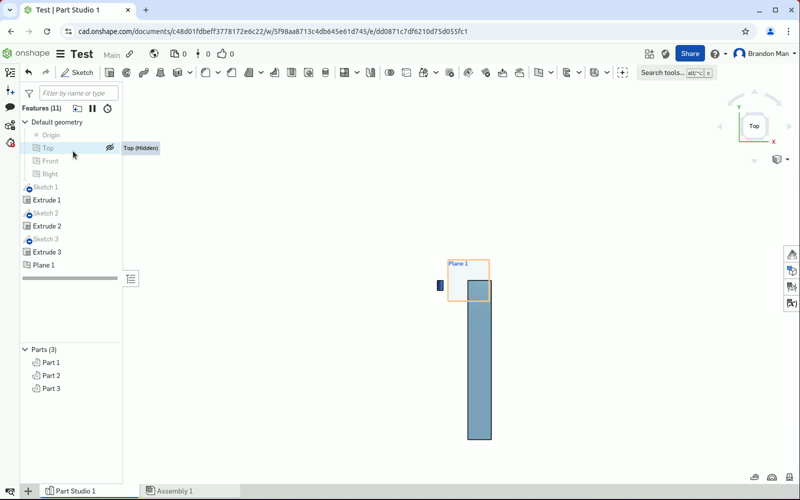
key(shift+s)
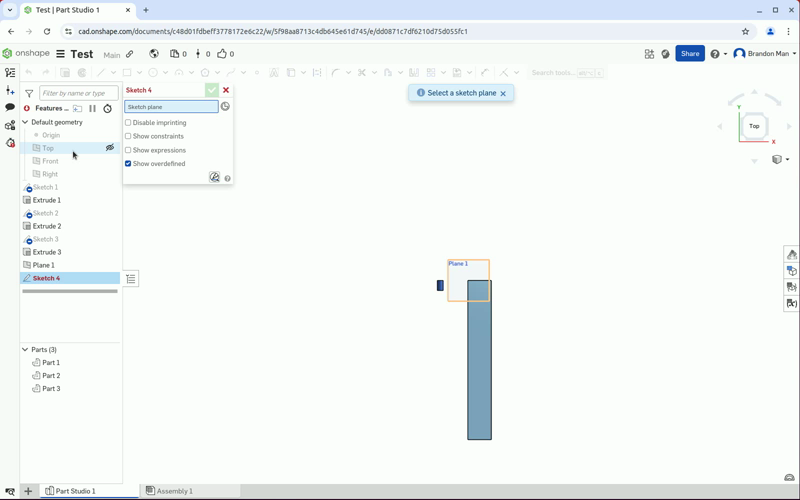
mouse_move(73, 267)
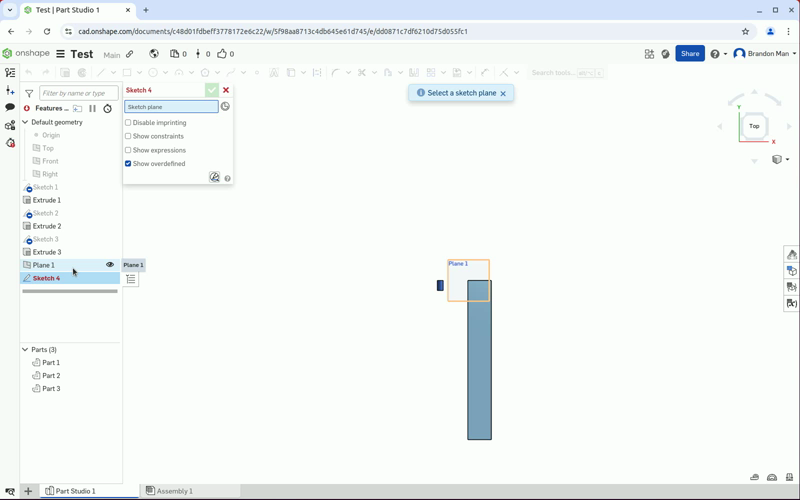
click(73, 267)
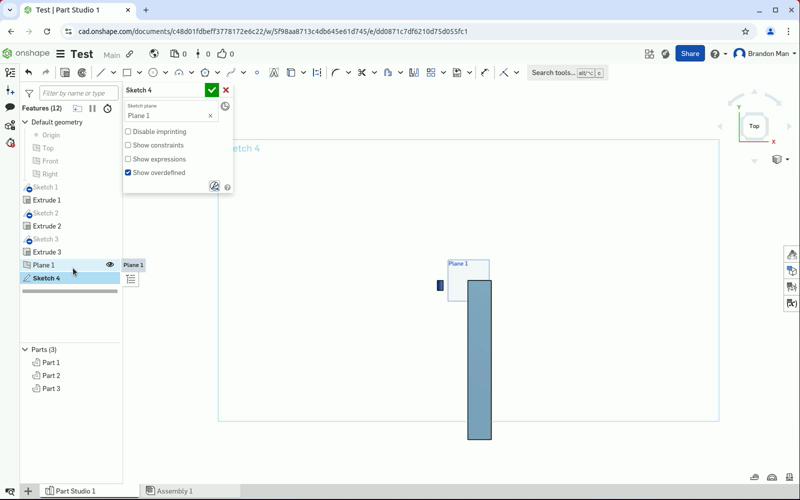
mouse_move(73, 352)
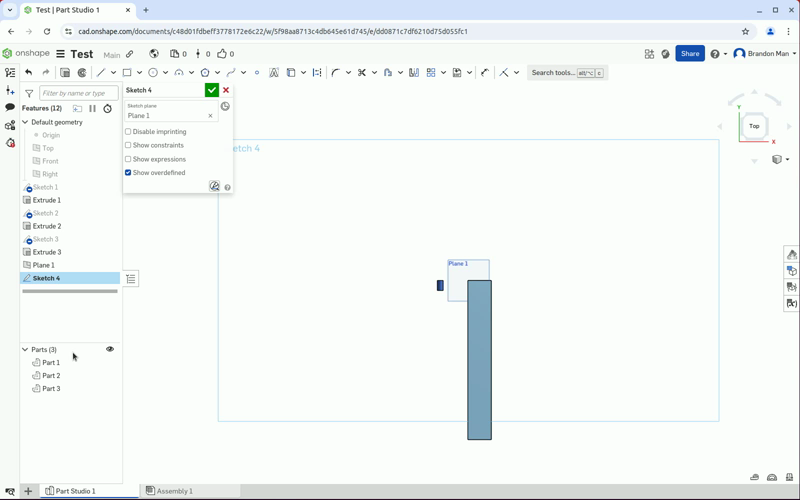
key(y)
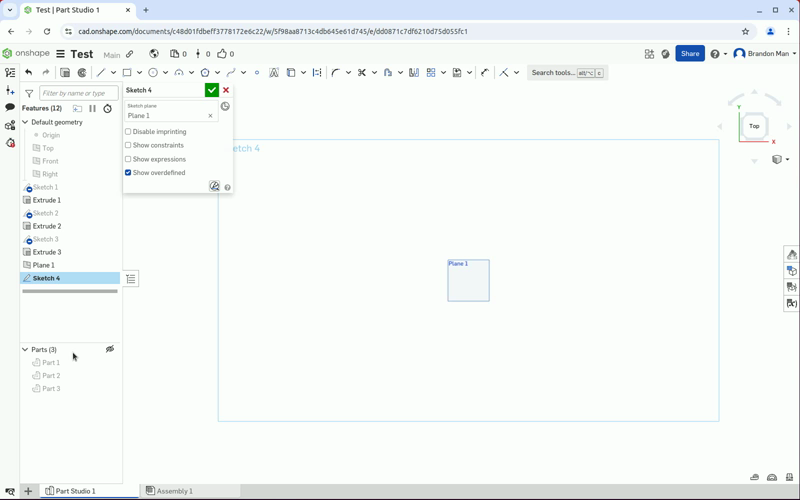
key(c)
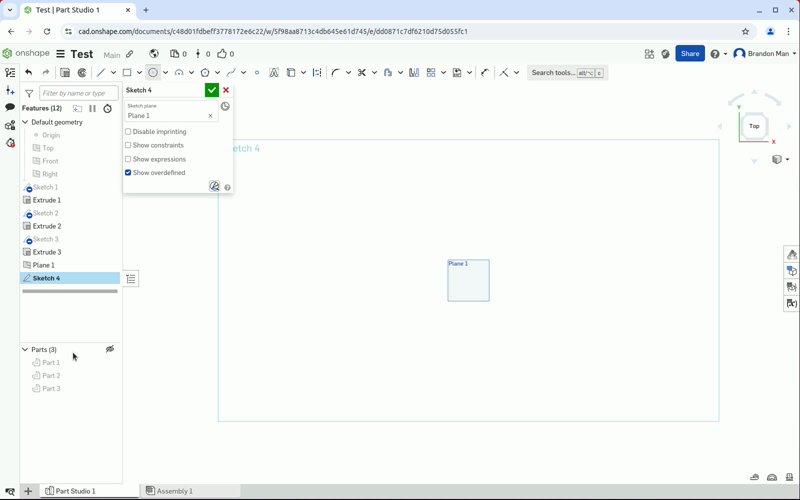
key_down(shift)
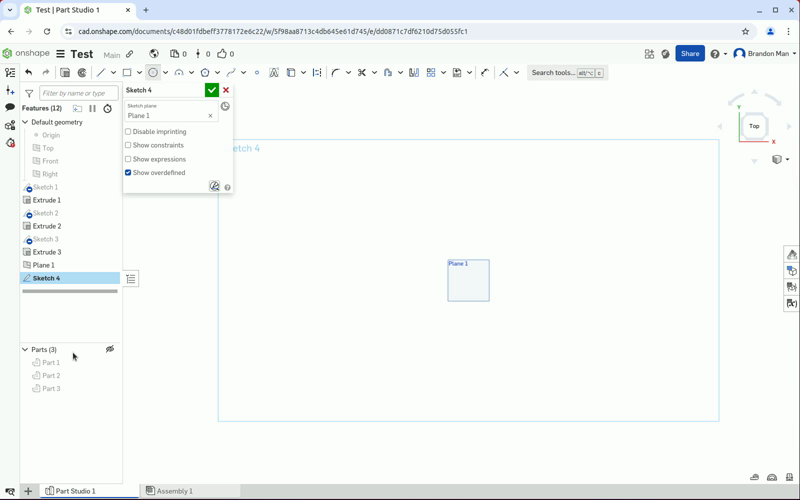
mouse_move(468, 286)
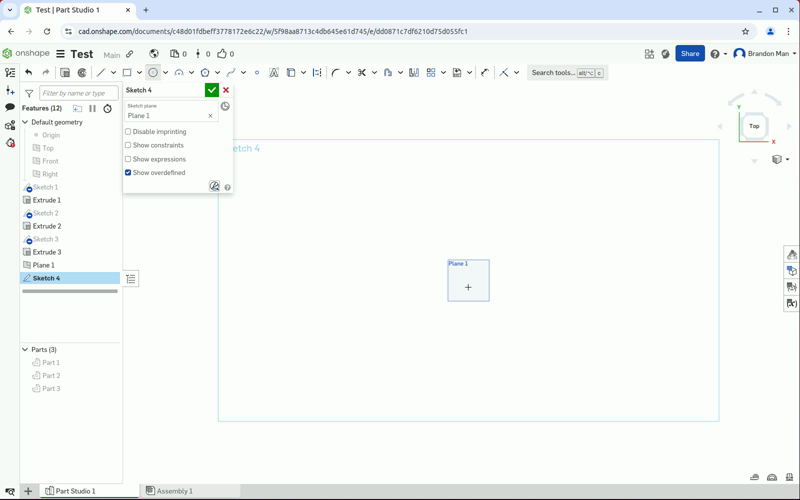
click(468, 286)
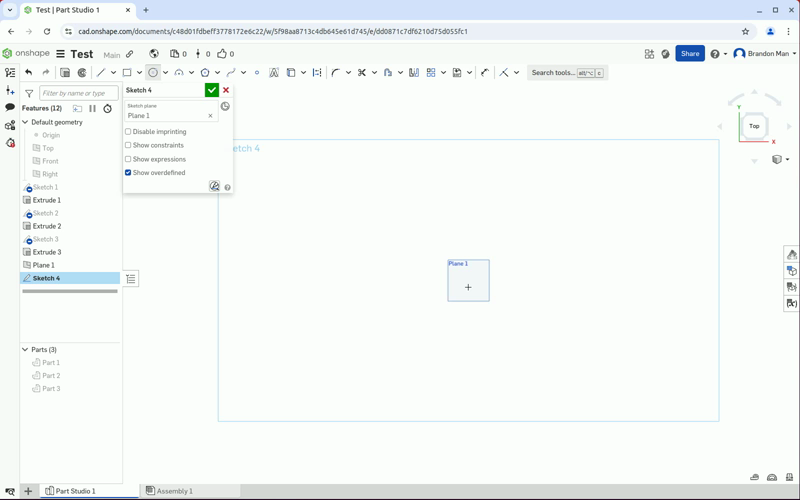
key_up(shift)
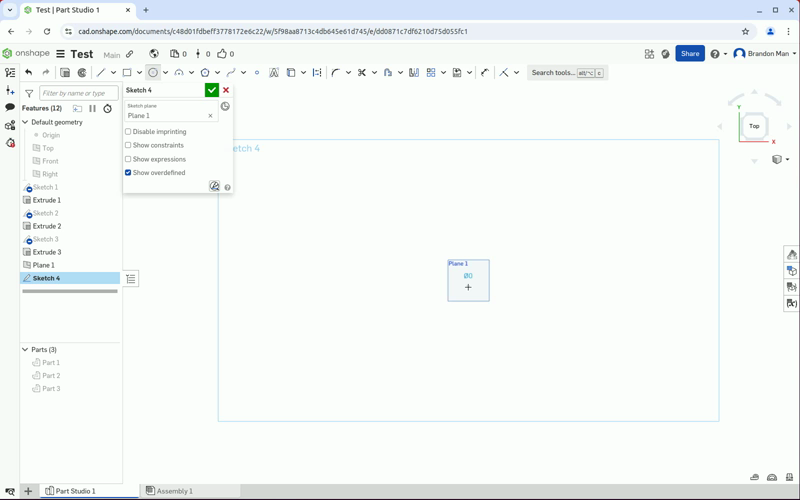
mouse_move(470, 286)
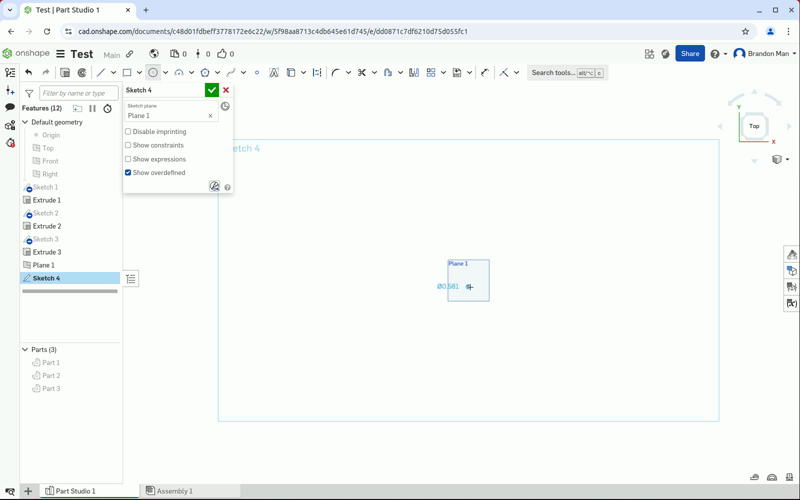
scroll(6)
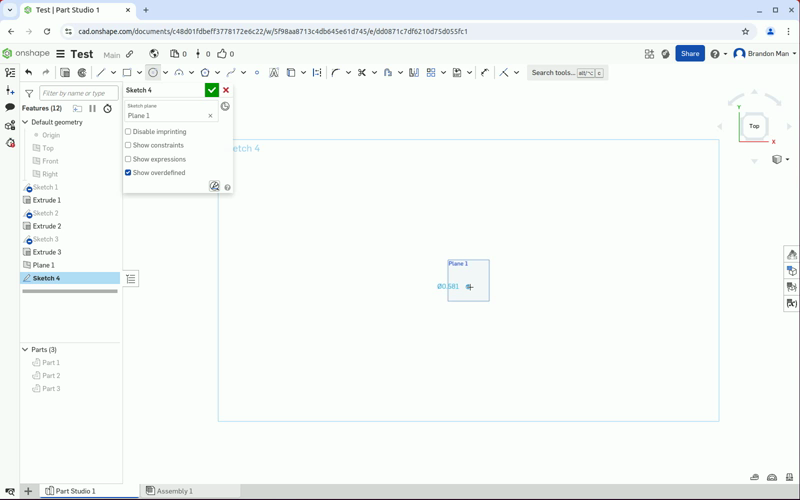
scroll(6)
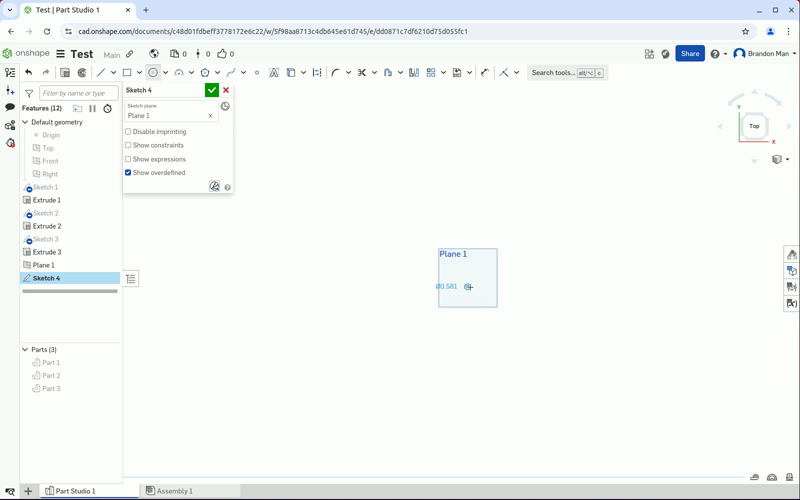
scroll(6)
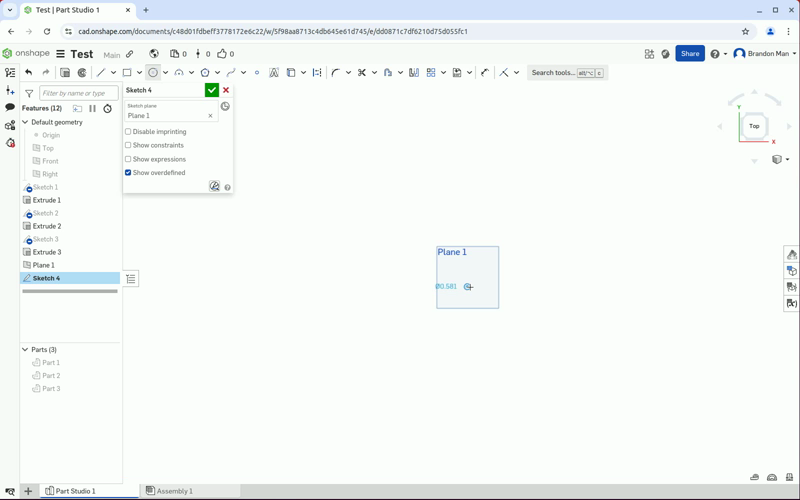
scroll(6)
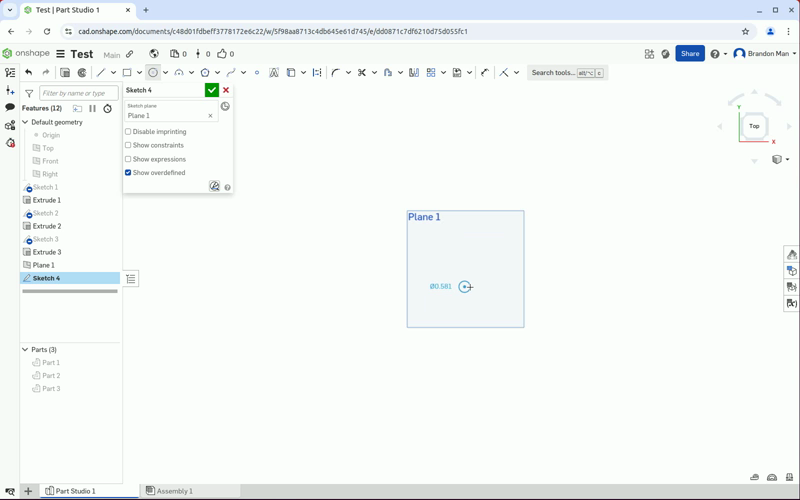
scroll(6)
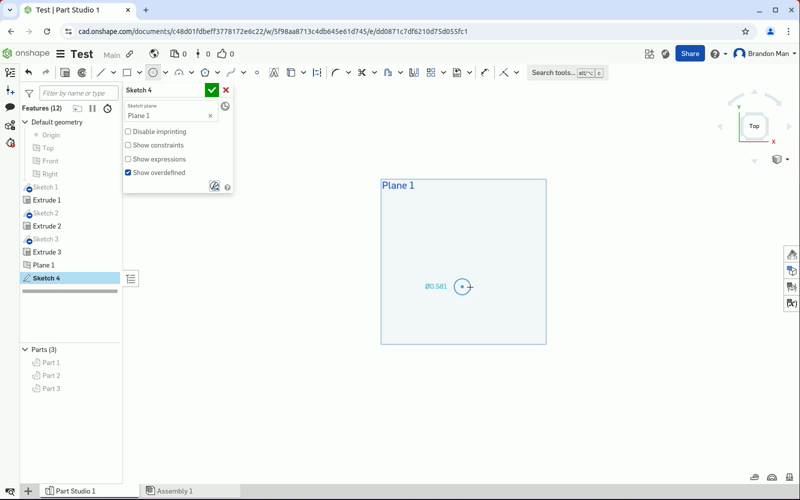
scroll(6)
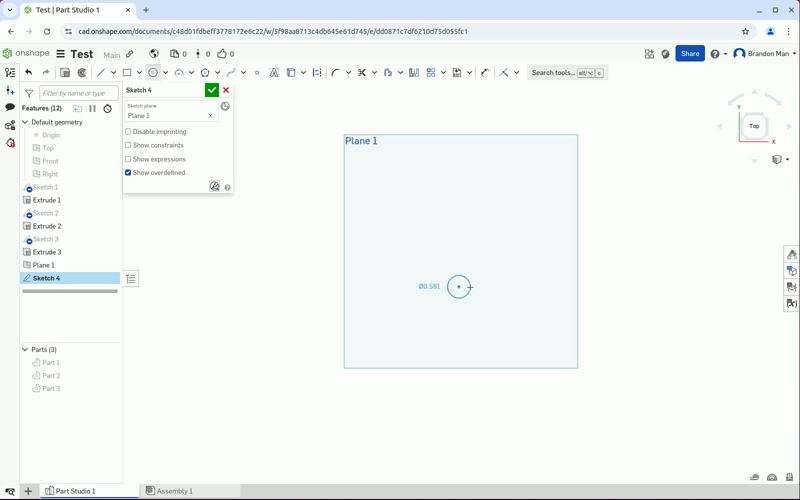
scroll(6)
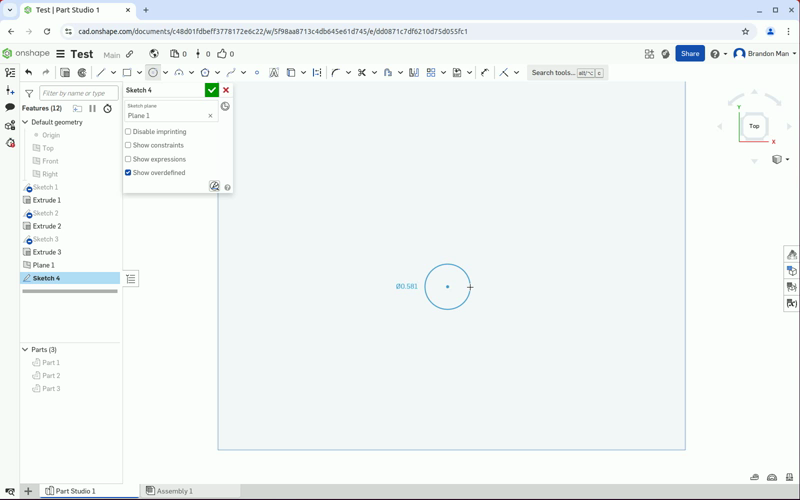
click(470, 286)
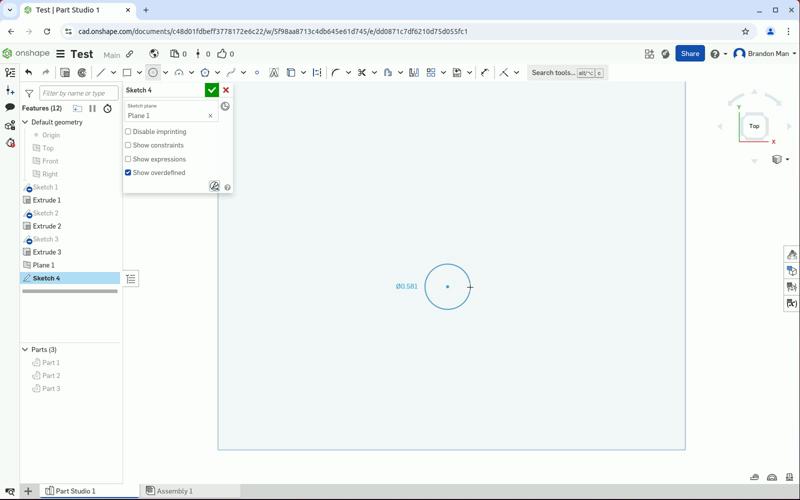
scroll(-6)
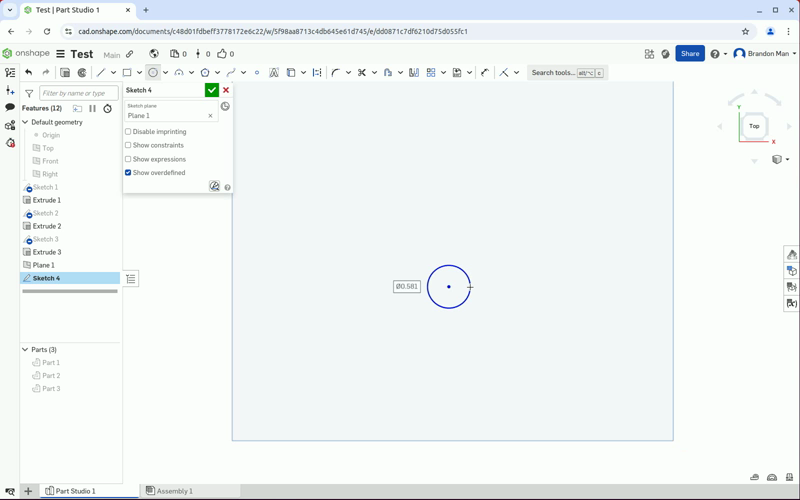
scroll(-6)
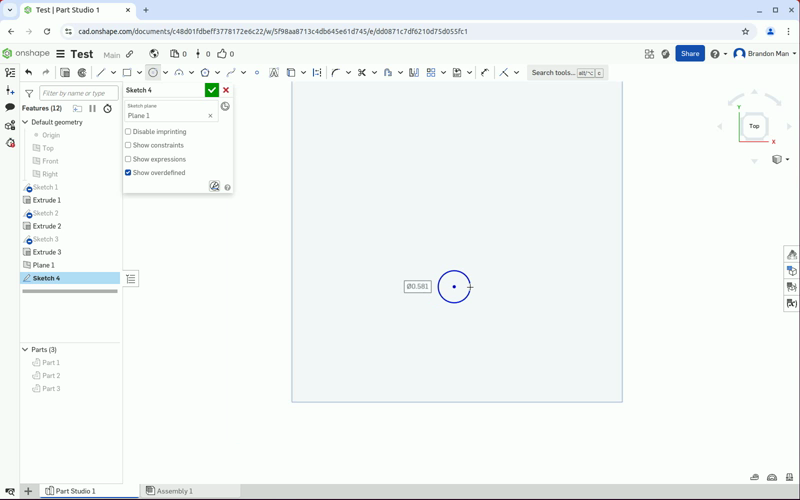
scroll(-6)
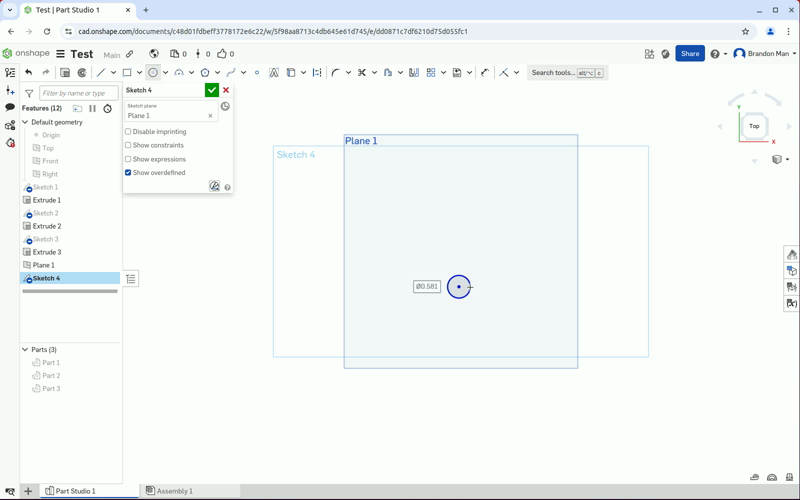
scroll(-6)
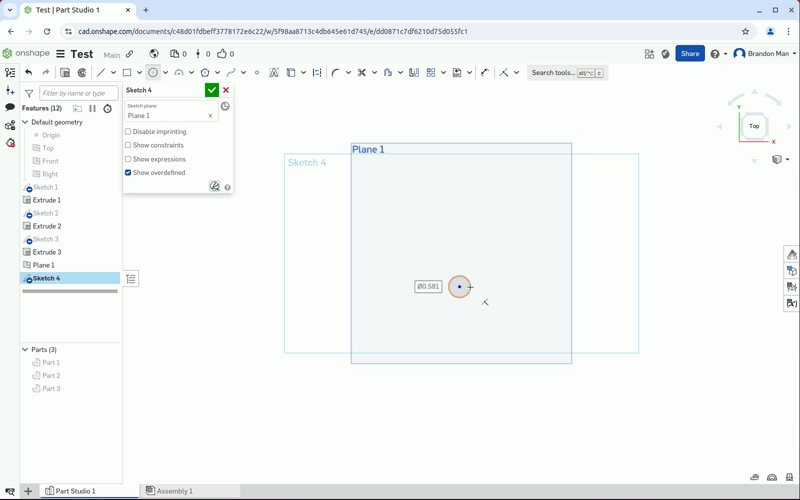
scroll(-6)
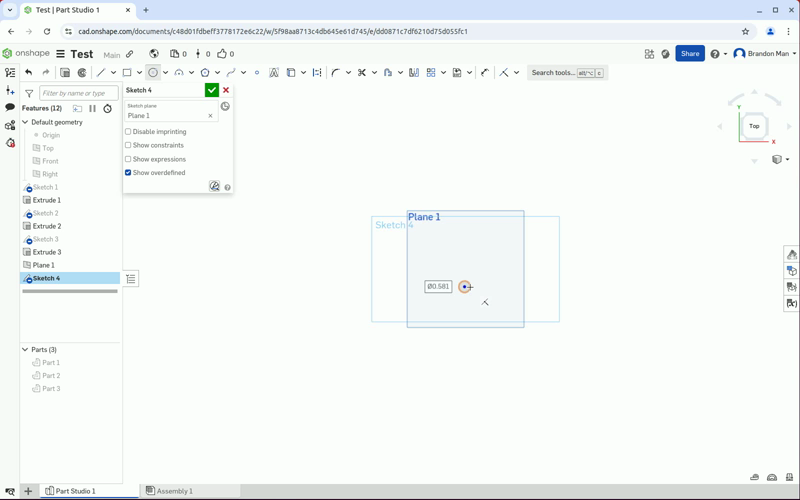
scroll(-6)
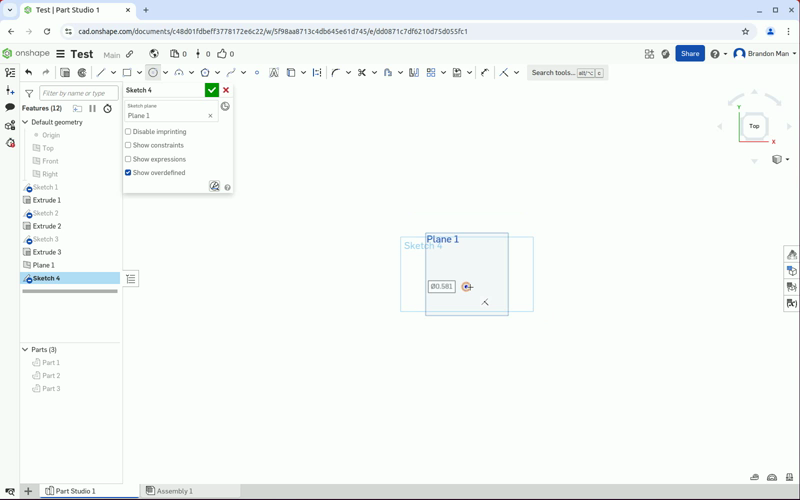
scroll(-6)
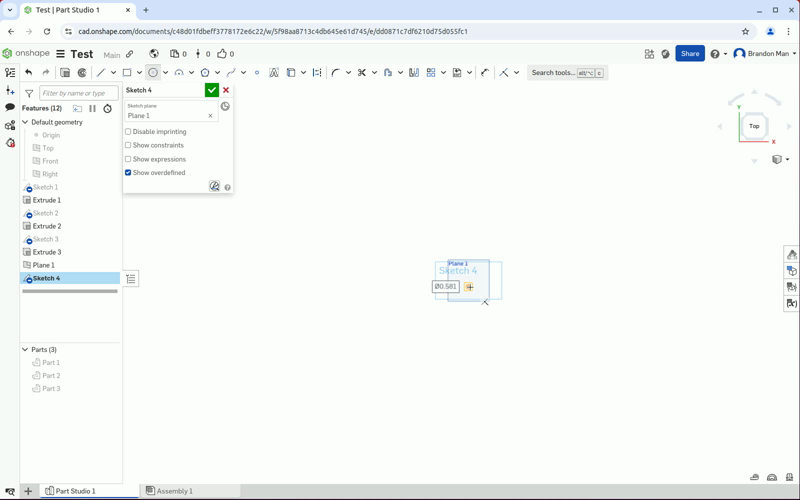
key(esc)
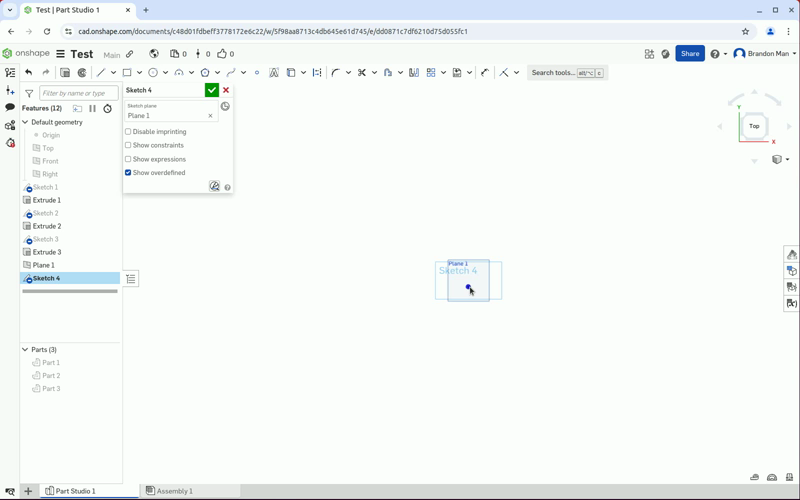
mouse_move(467, 285)
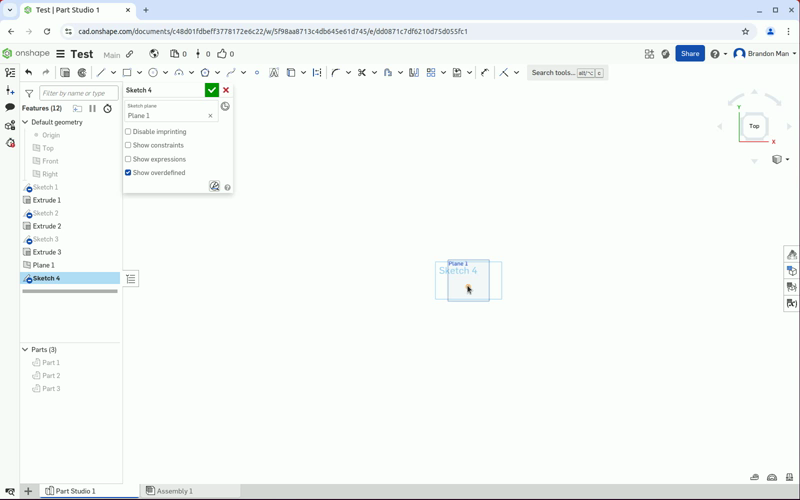
scroll(6)
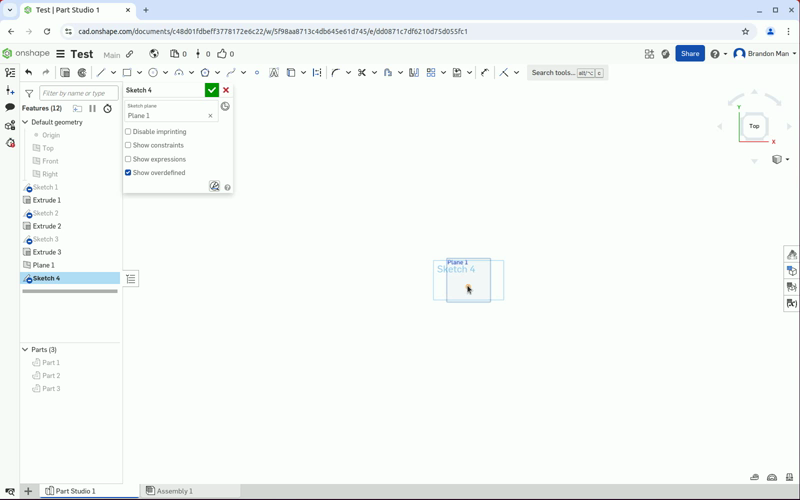
scroll(6)
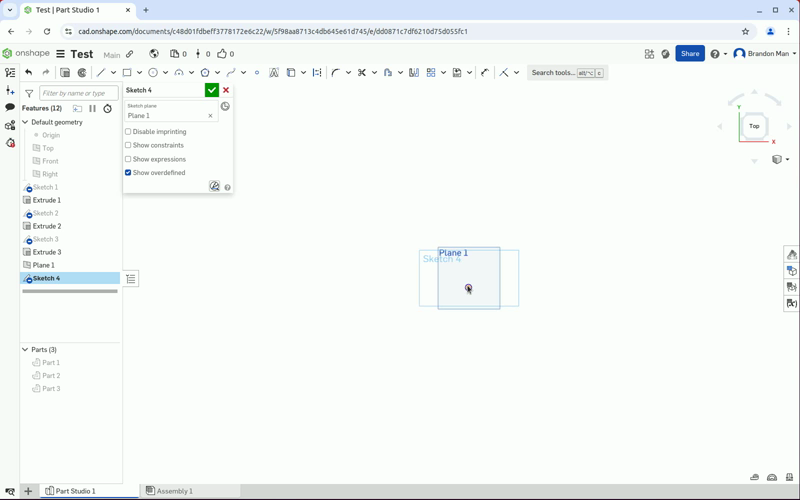
scroll(6)
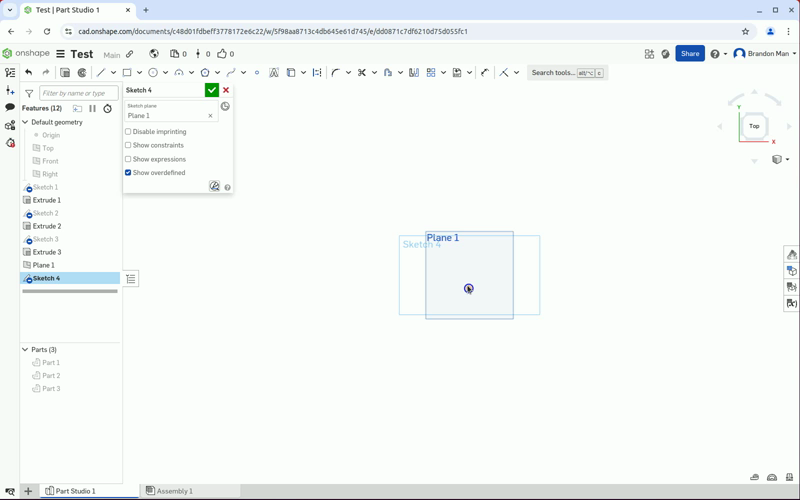
scroll(6)
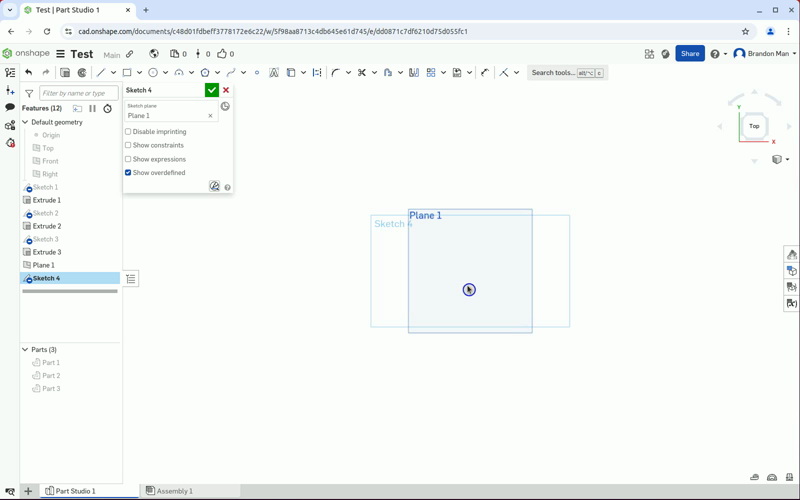
scroll(6)
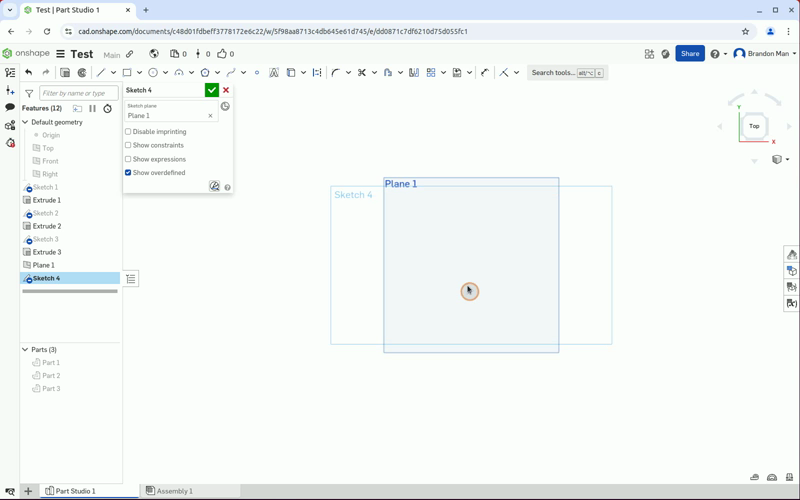
scroll(6)
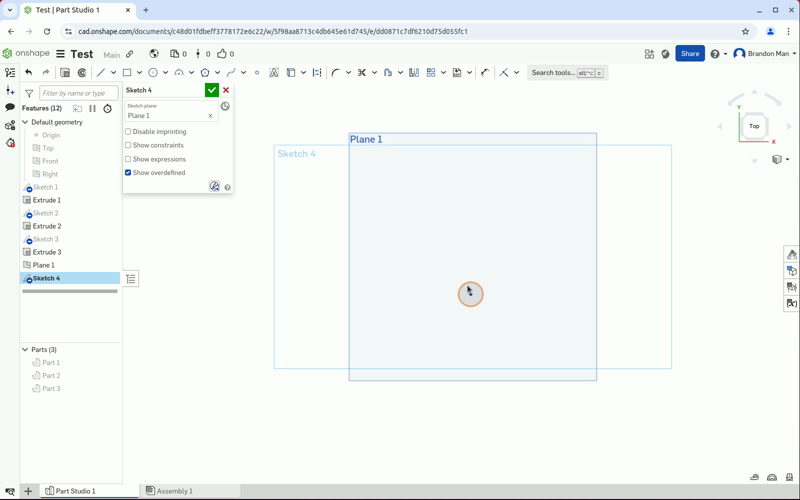
scroll(6)
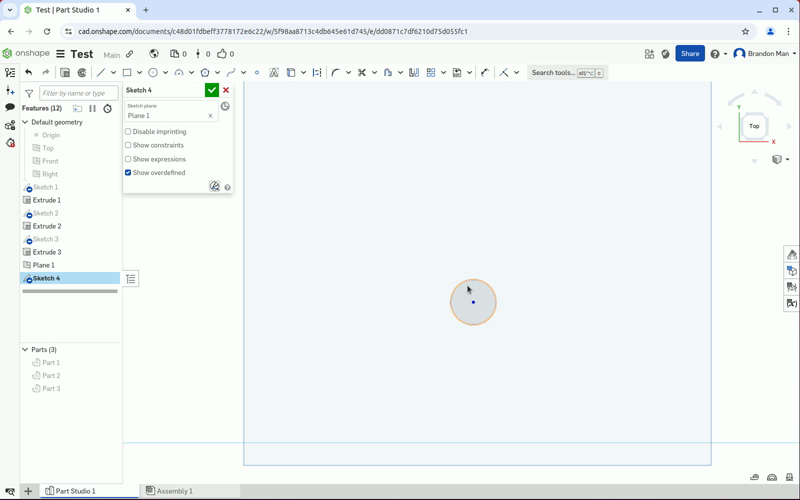
click(467, 285)
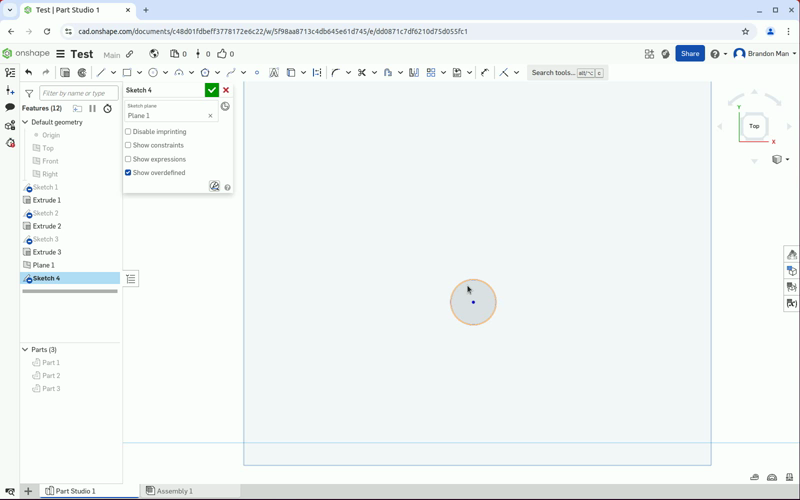
scroll(-6)
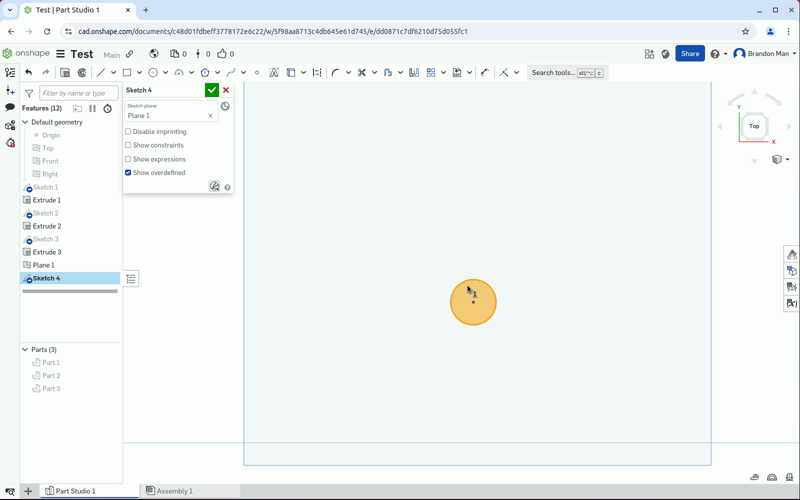
scroll(-6)
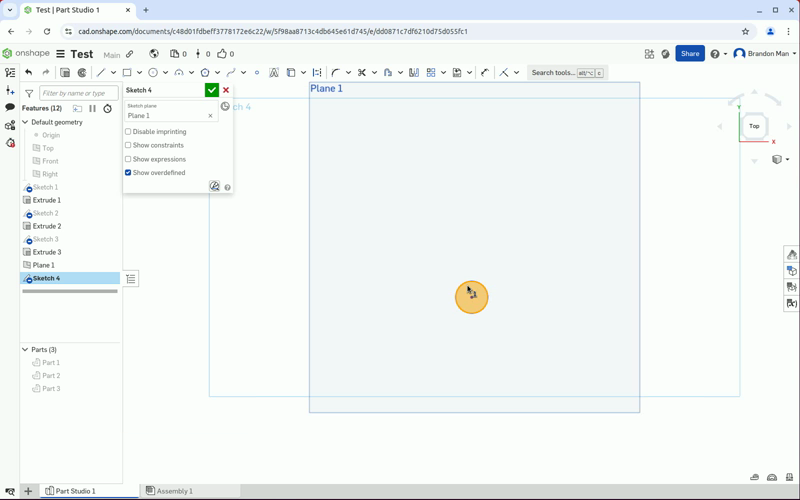
scroll(-6)
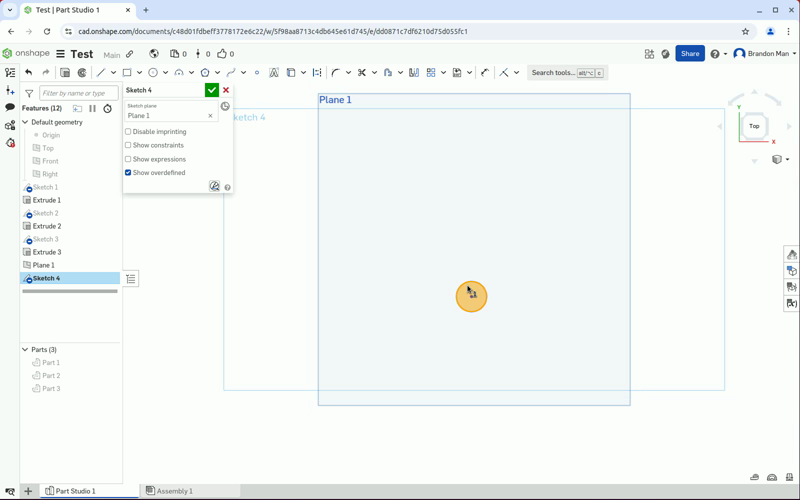
scroll(-6)
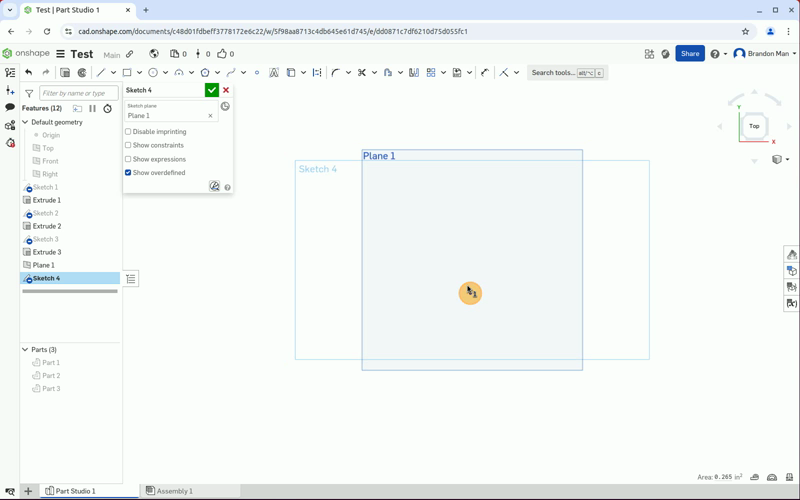
scroll(-6)
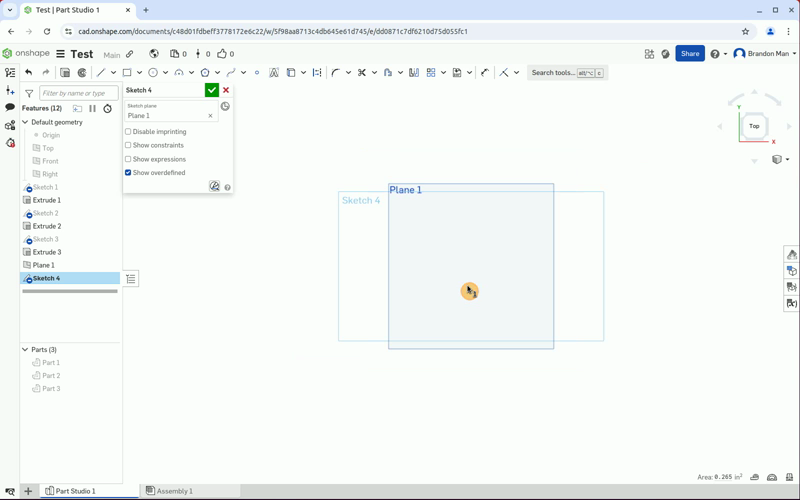
scroll(-6)
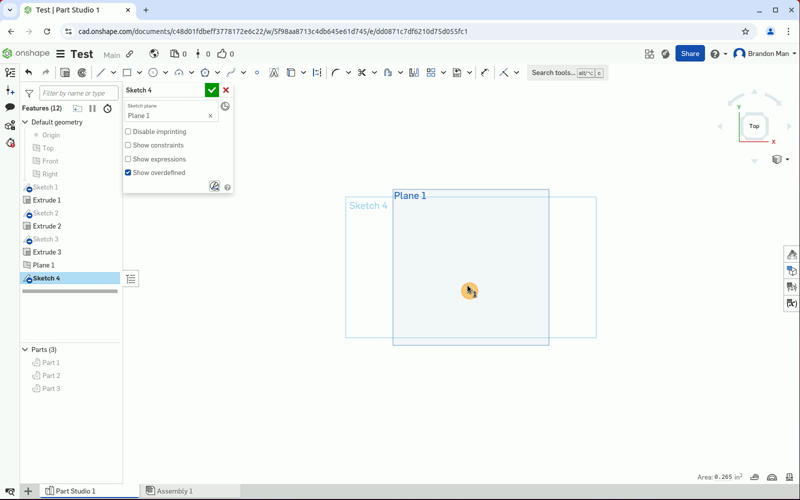
scroll(-6)
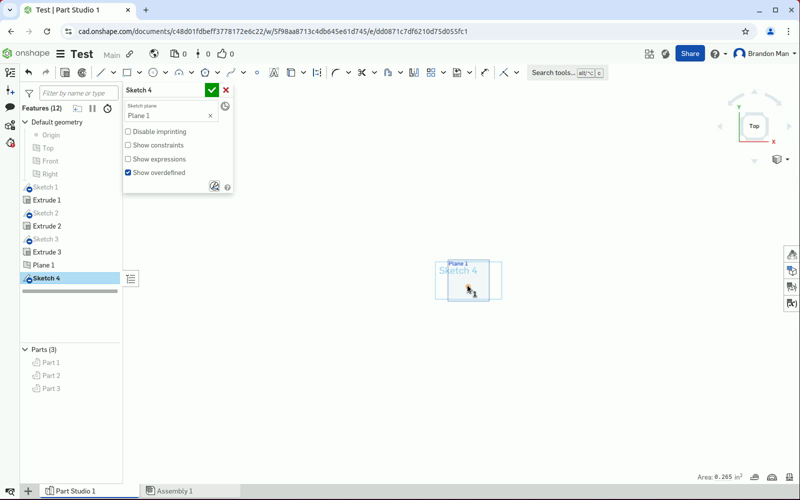
mouse_move(73, 352)
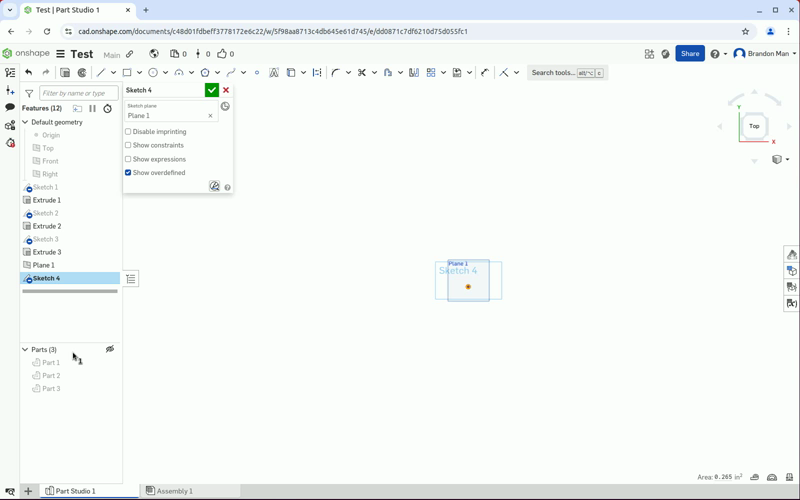
key(shift+y)
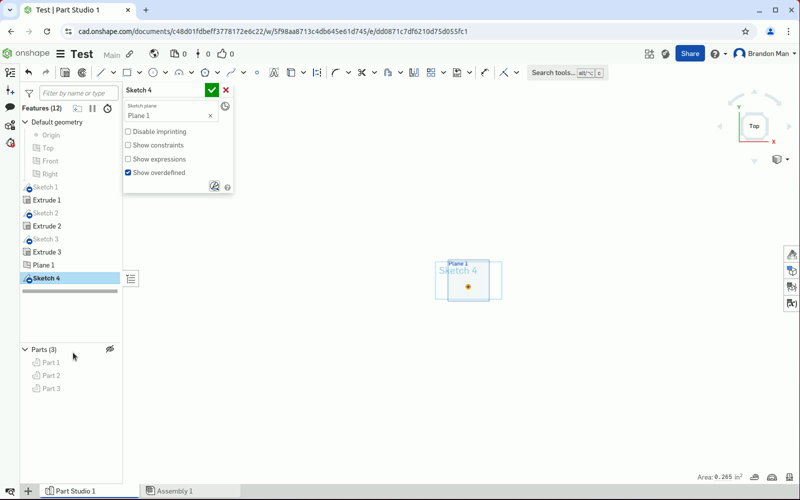
key(shift+e)
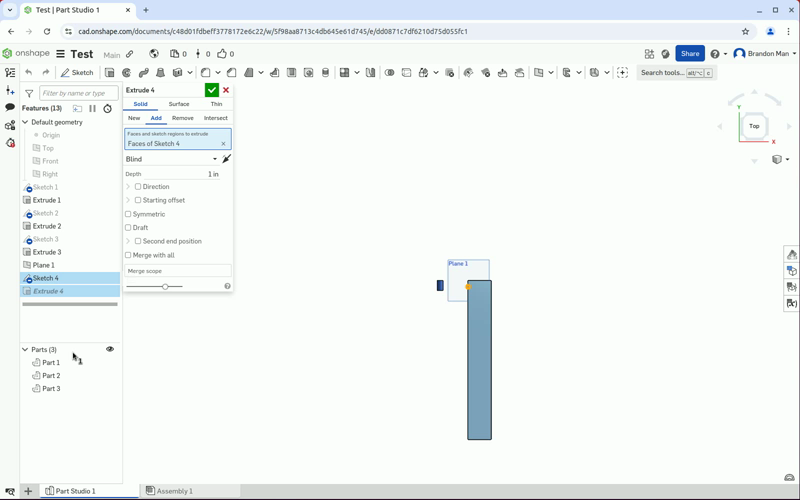
mouse_move(143, 106)
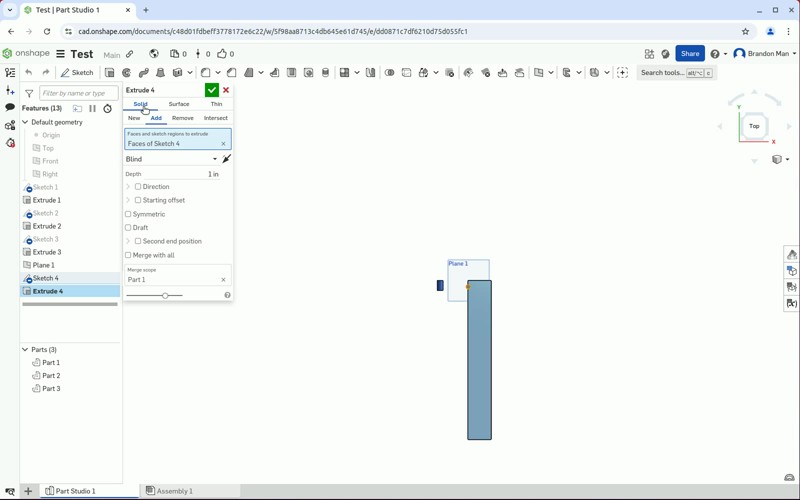
click(143, 106)
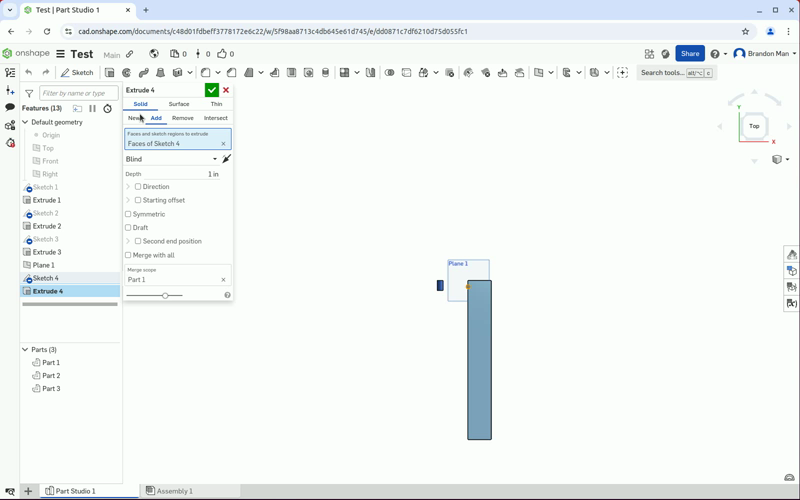
mouse_move(137, 120)
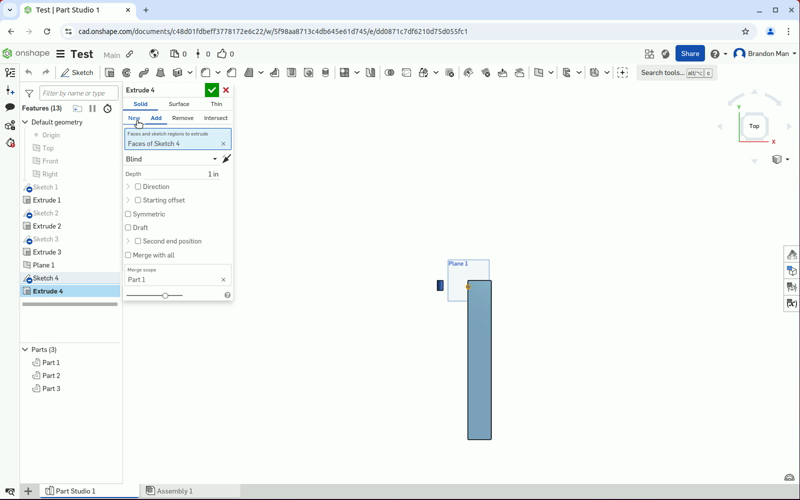
click(137, 120)
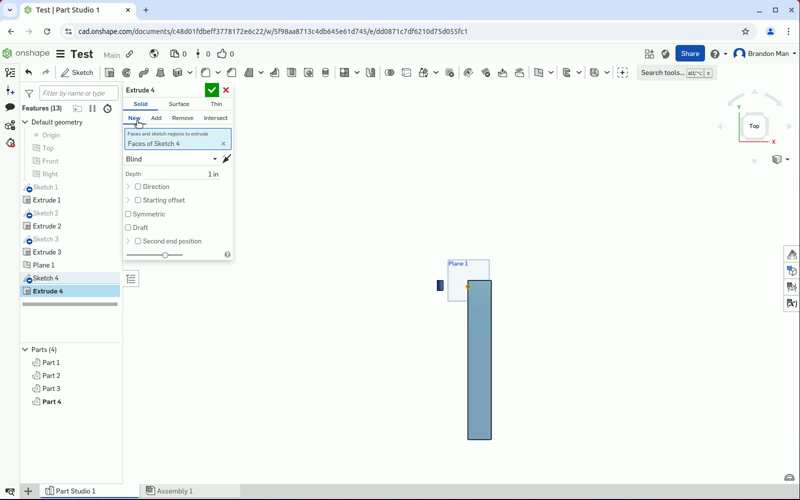
key(tab, 4)
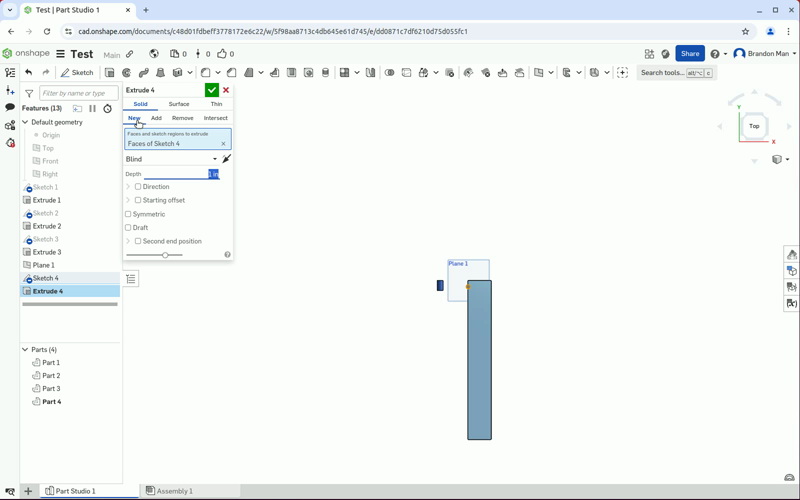
text(-2.648)
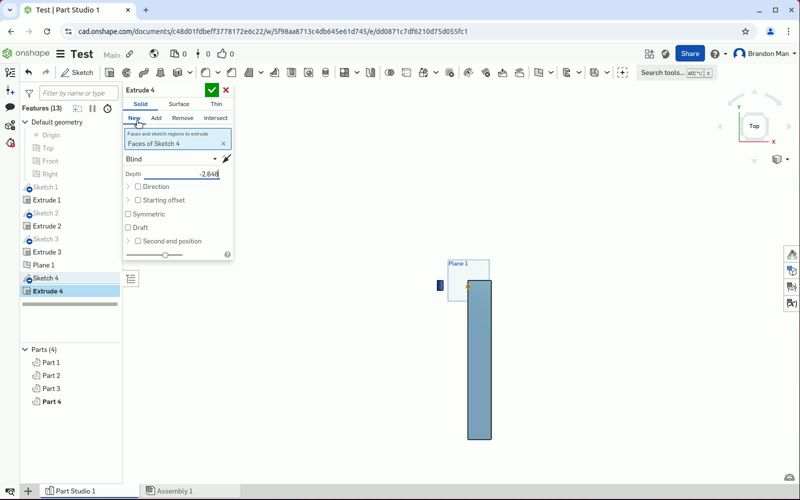
key(enter)
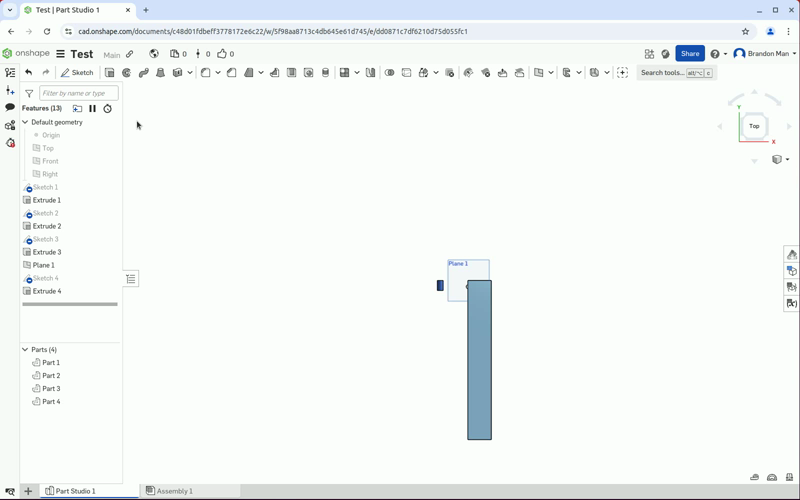
key(shift+h)
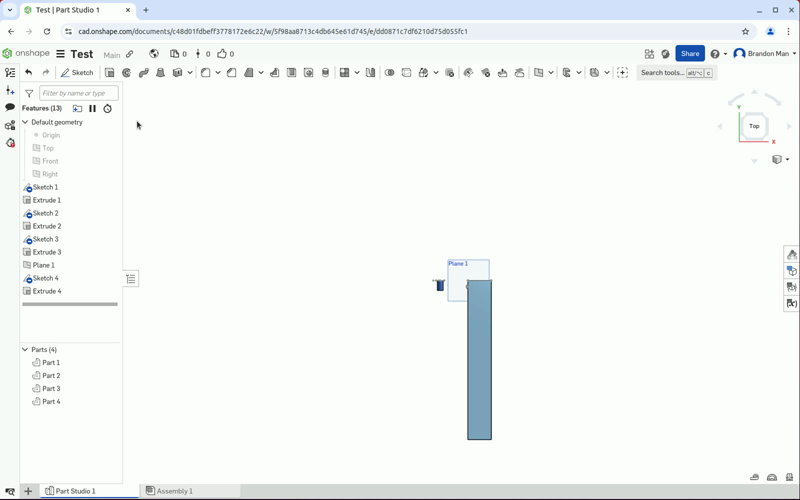
key(shift+h)
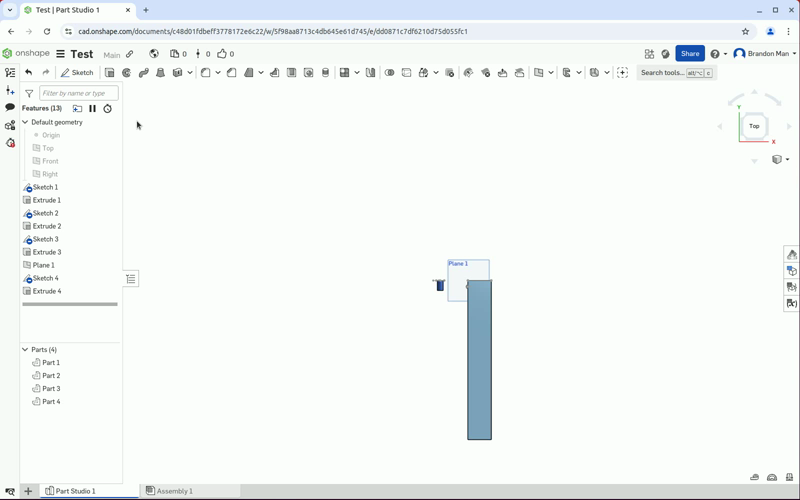
key(shift+7)
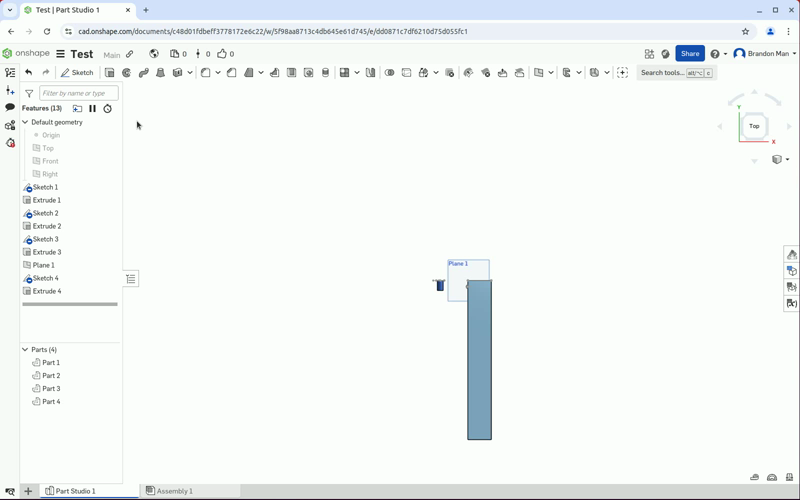
key(up, 3)
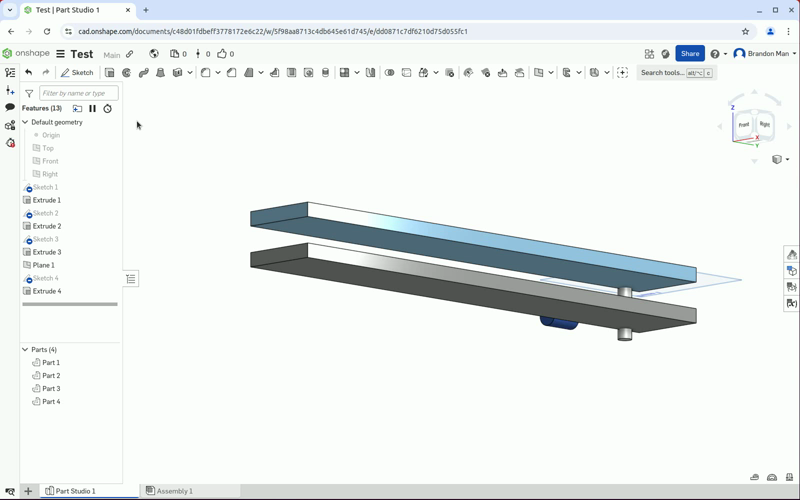
key(left, 3)
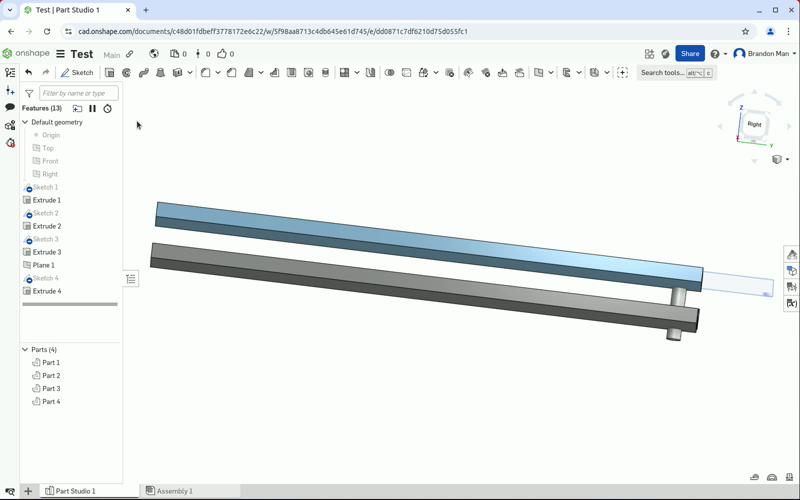
key(right, 3)
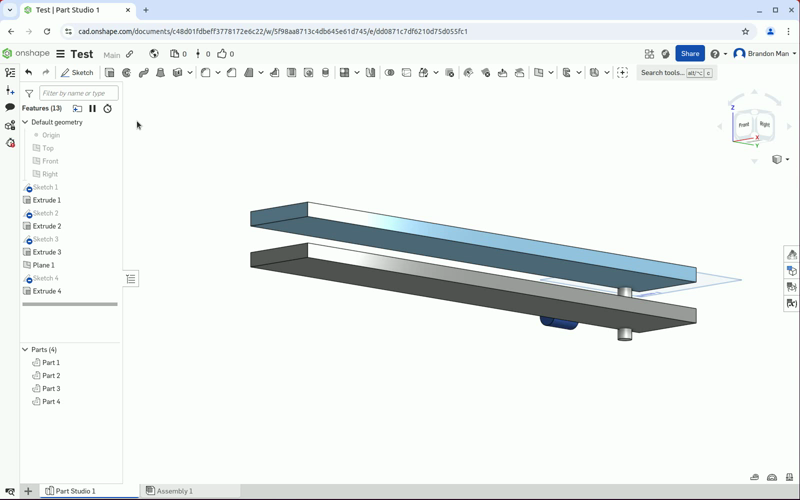
key(down, 3)
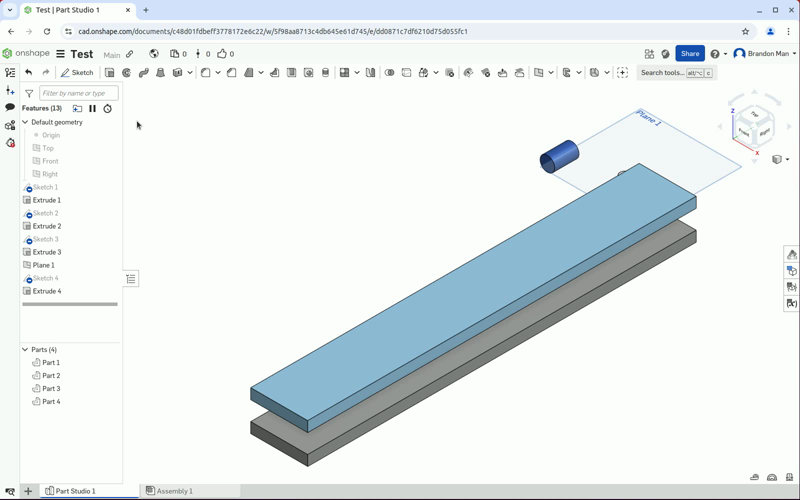
mouse_move(73, 189)
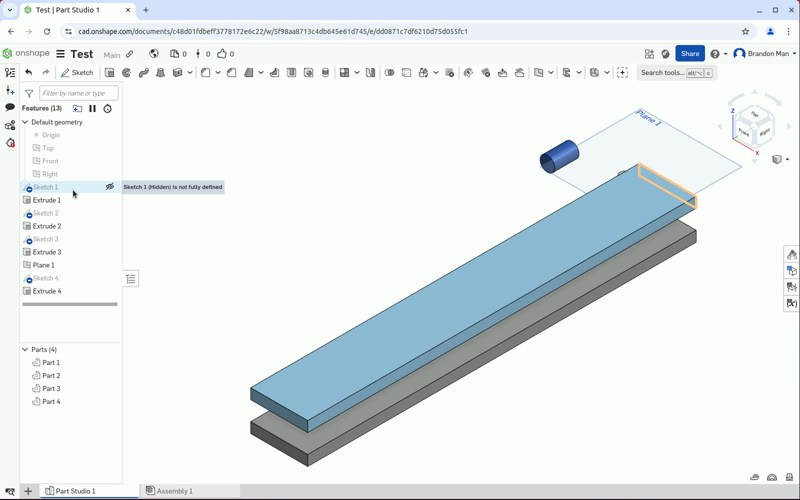
click(73, 189)